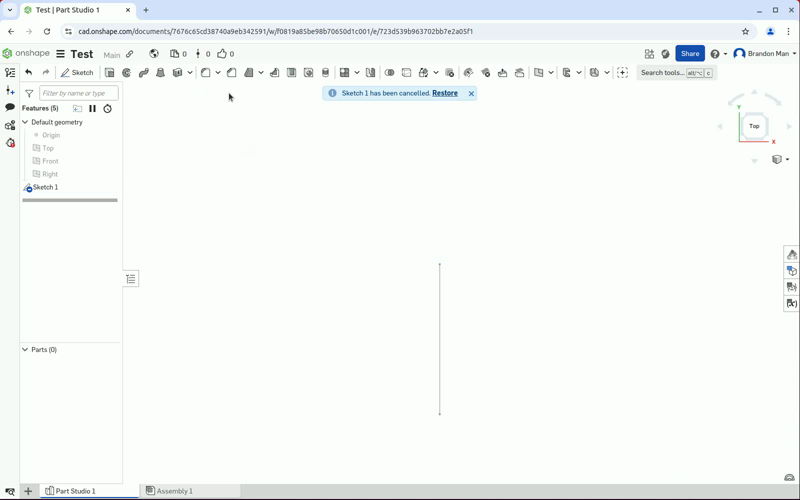
key(shift+h)
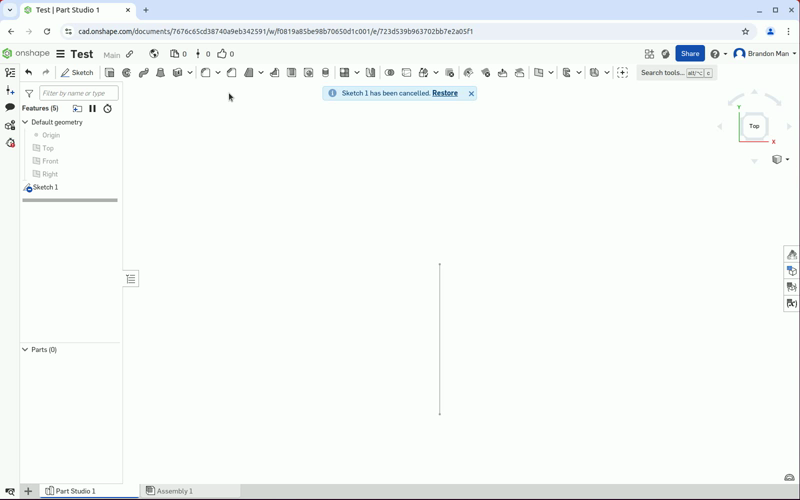
key(shift+s)
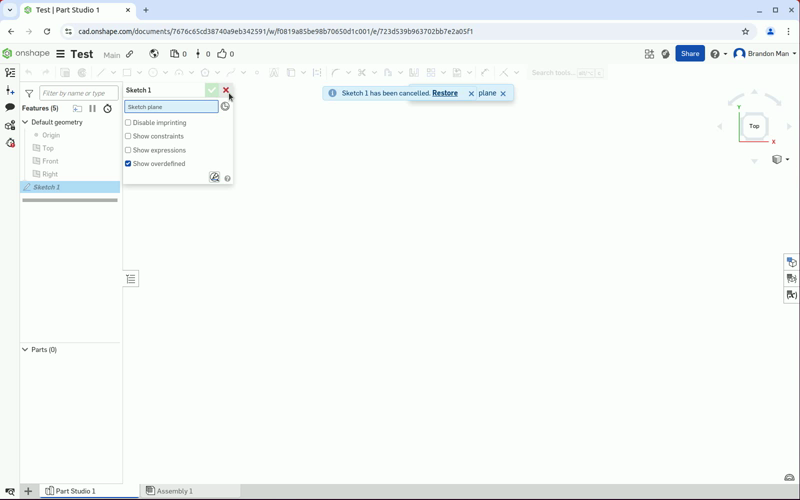
mouse_move(73, 150)
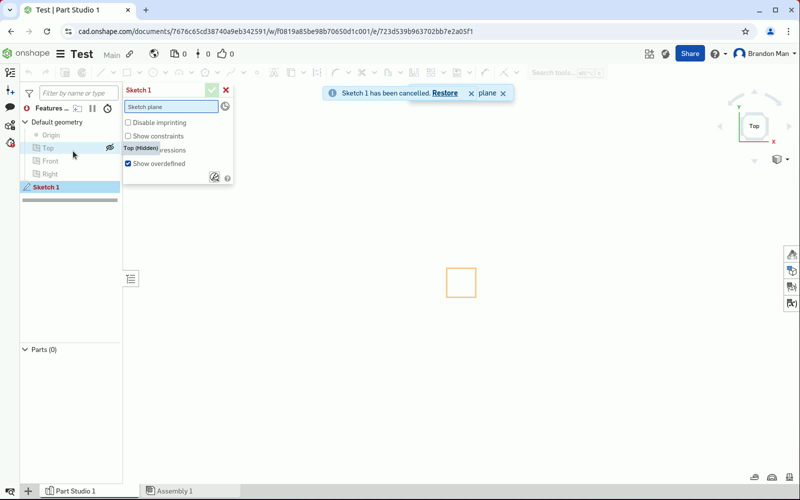
click(73, 150)
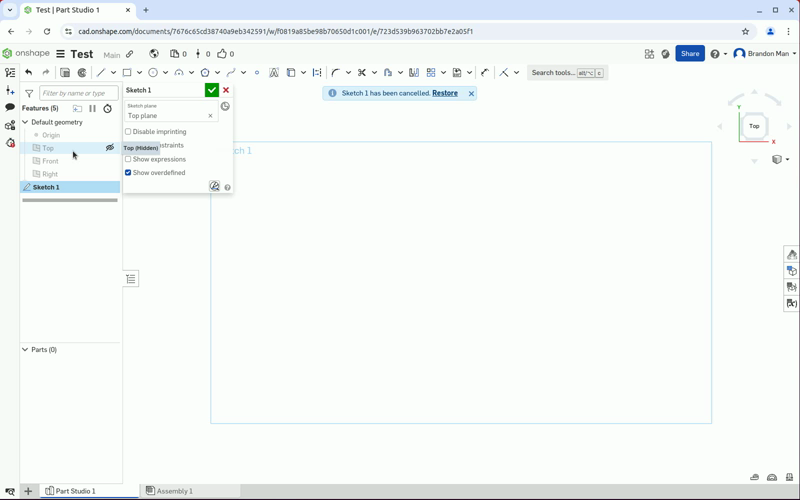
mouse_move(73, 352)
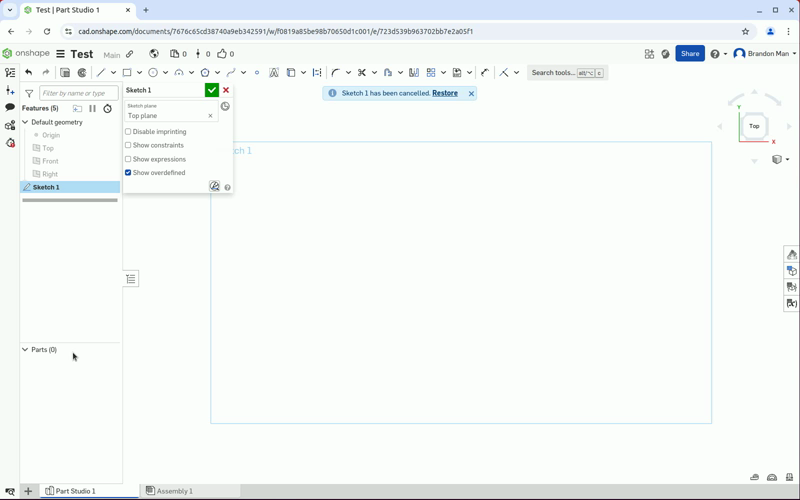
key(y)
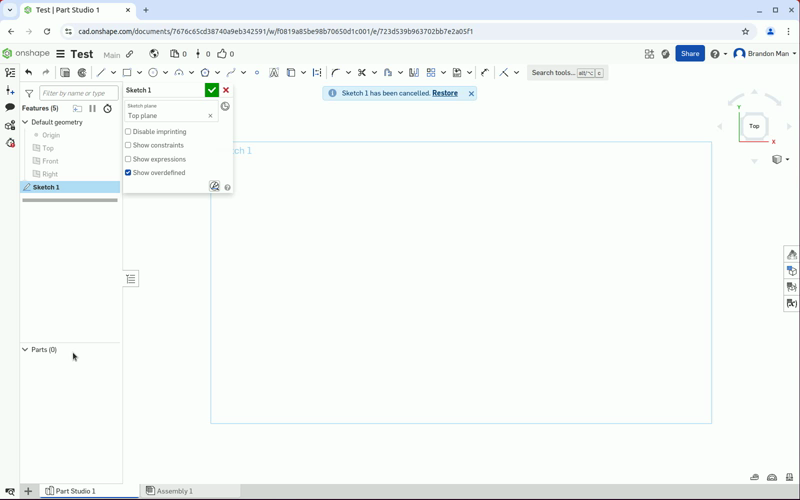
key(l)
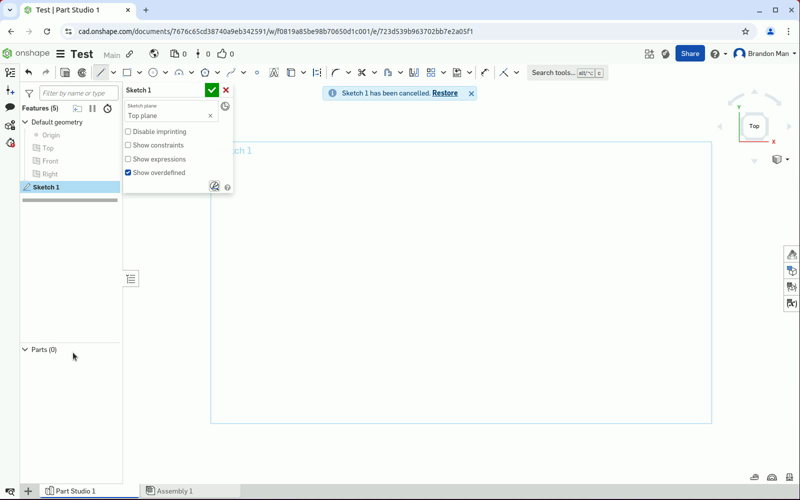
key_down(shift)
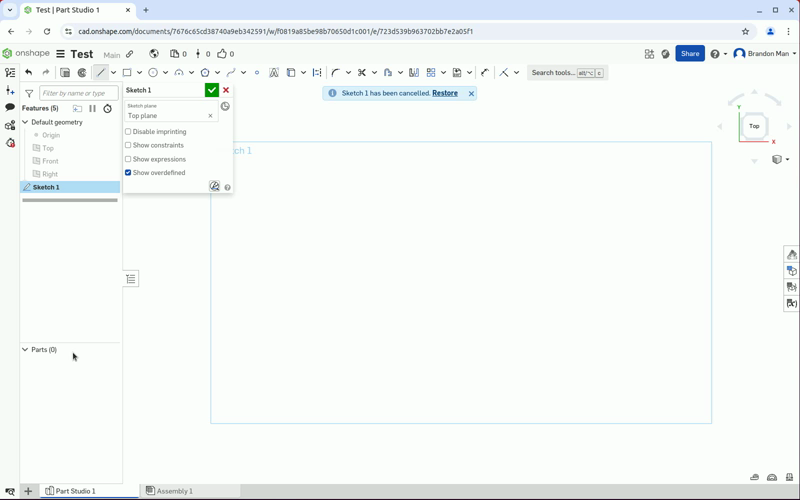
mouse_move(460, 326)
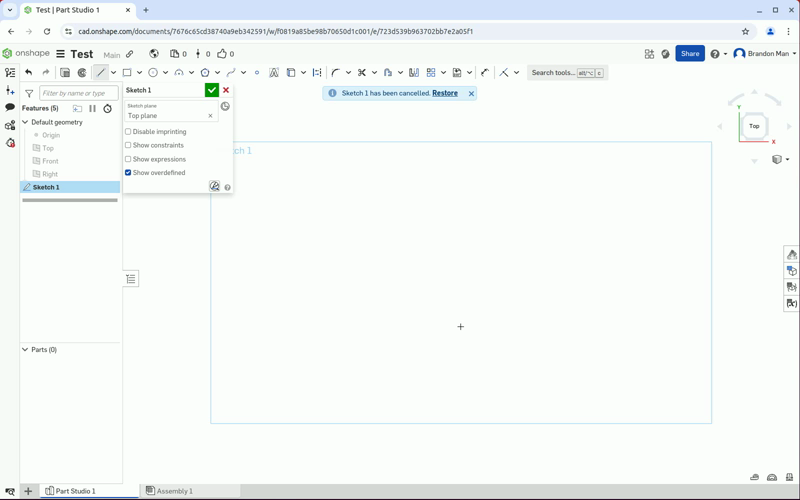
click(460, 326)
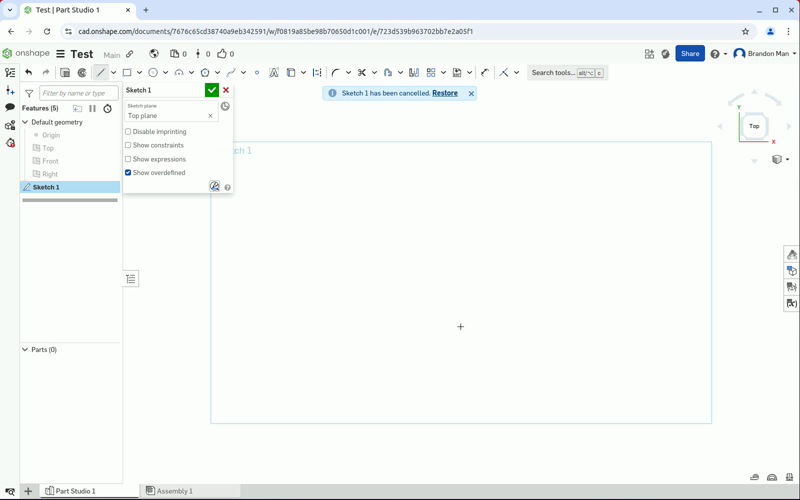
key_up(shift)
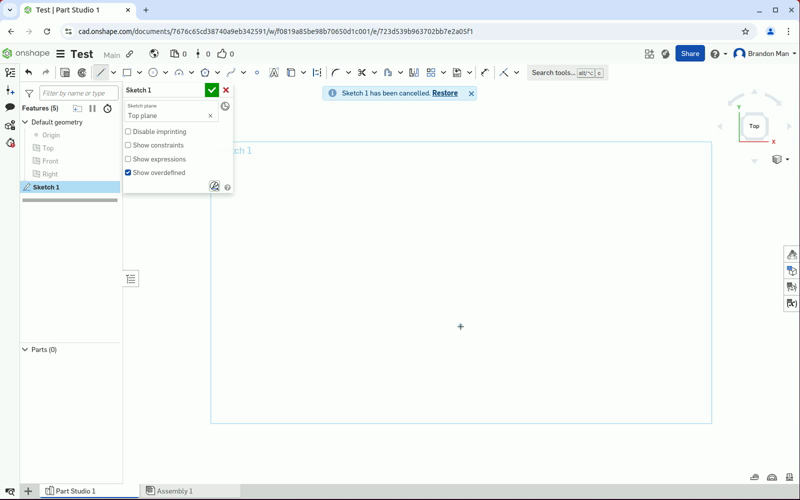
key_down(shift)
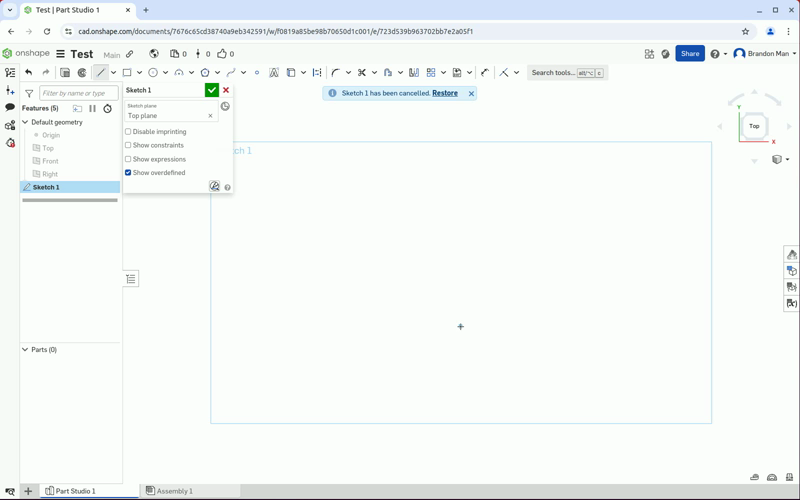
mouse_move(490, 326)
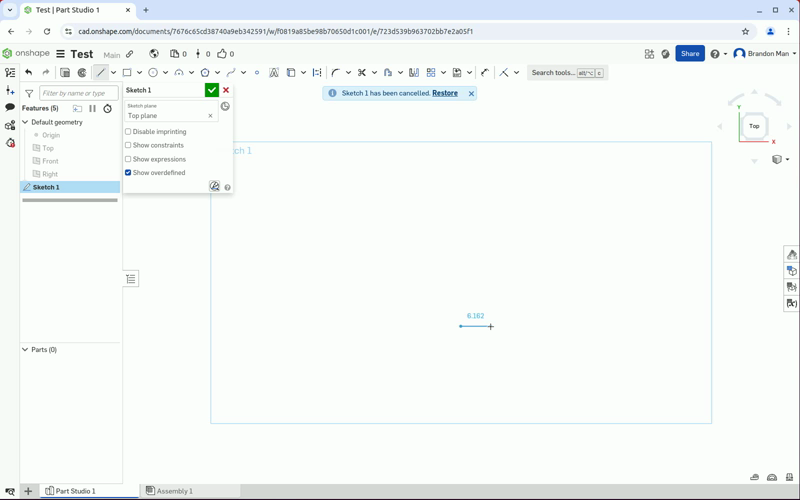
mouse_move(488, 326)
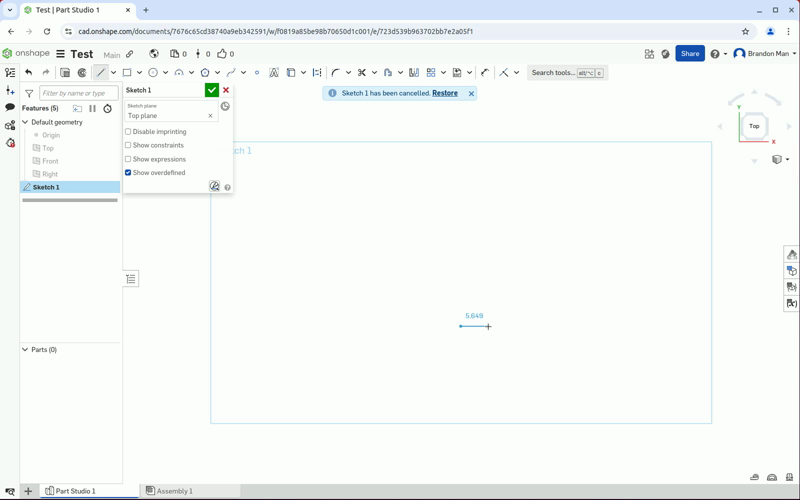
click(488, 326)
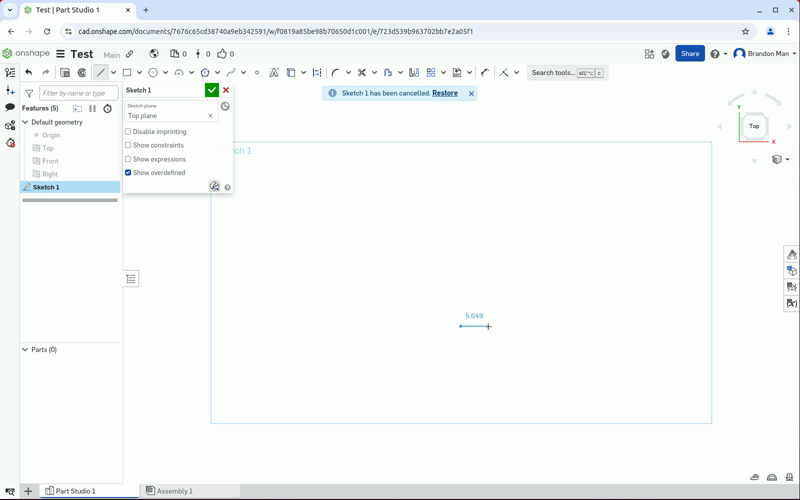
key_up(shift)
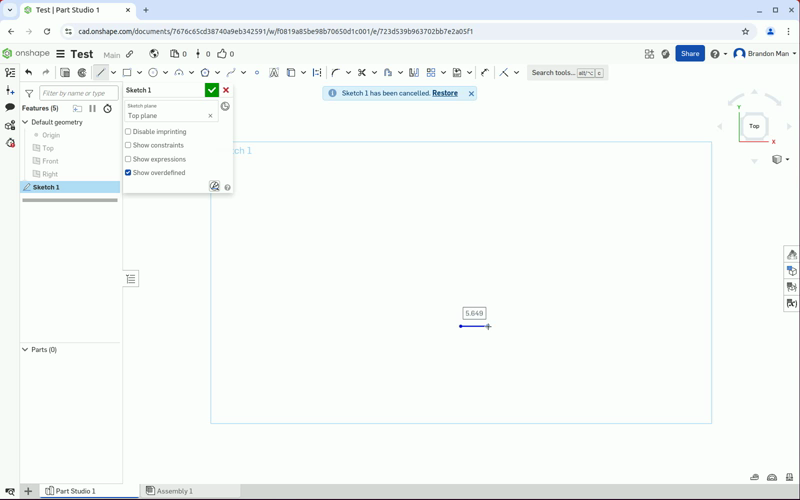
key_down(shift)
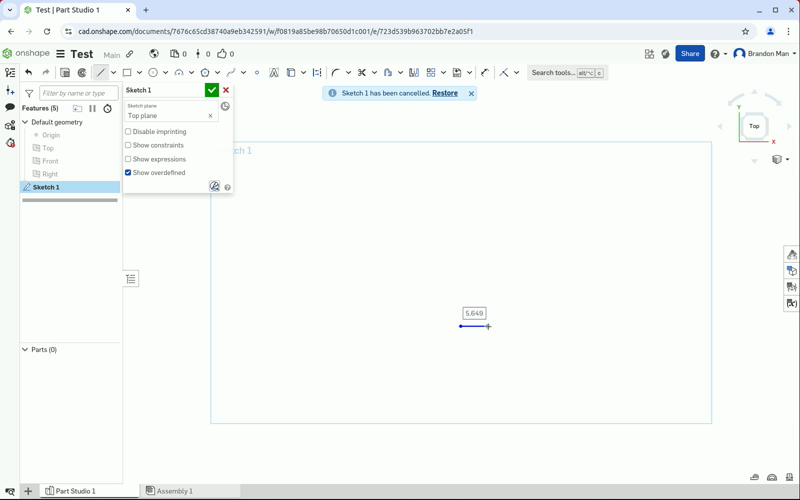
mouse_move(518, 326)
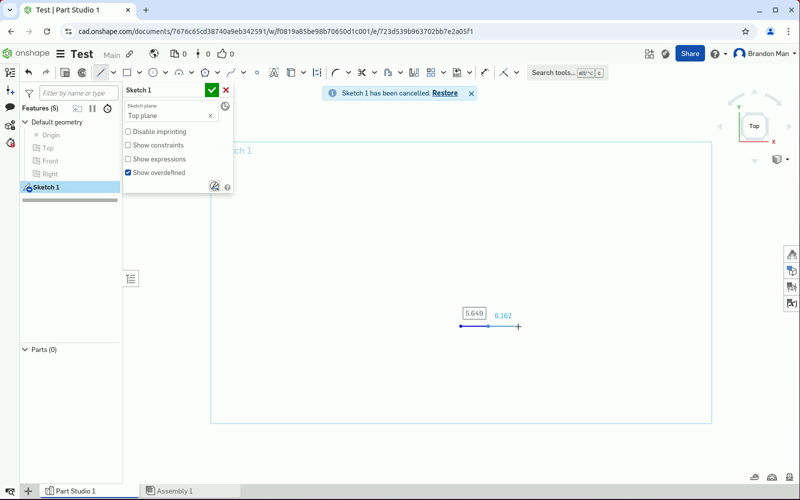
mouse_move(488, 282)
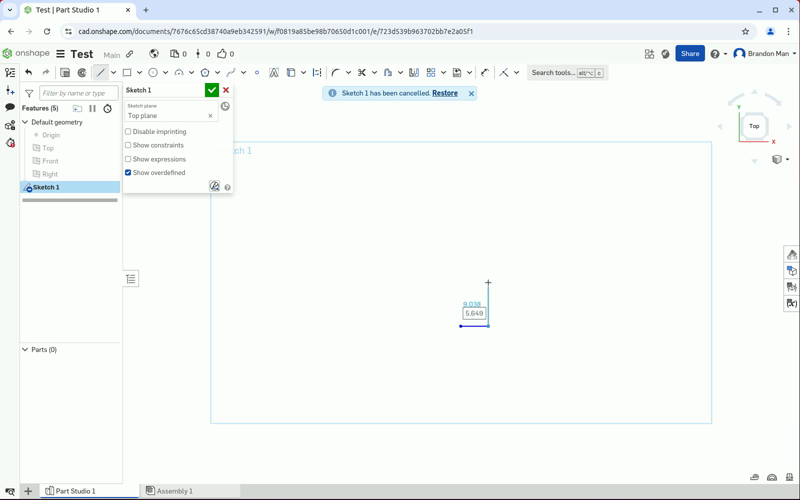
click(488, 282)
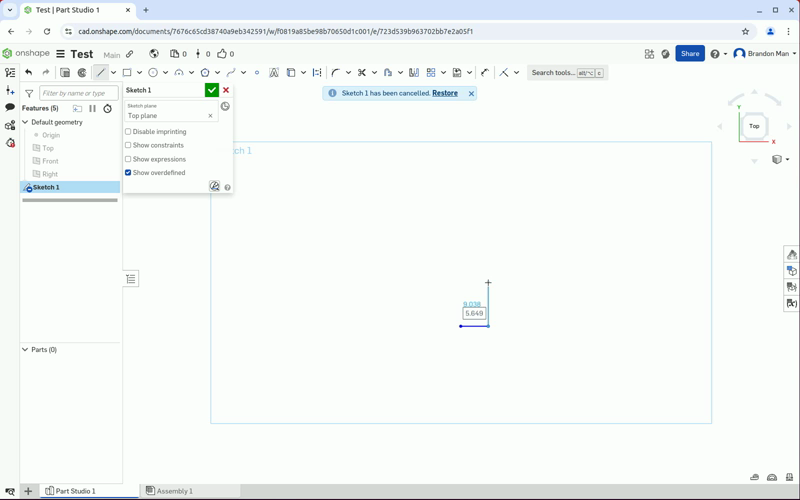
key_up(shift)
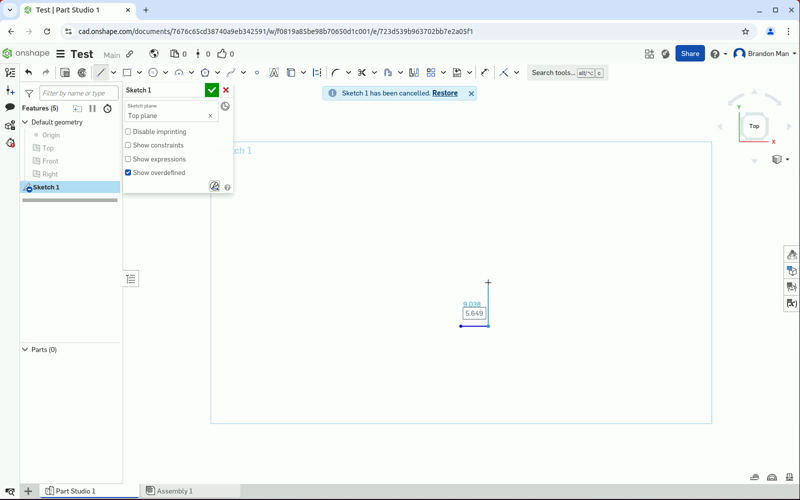
key_down(shift)
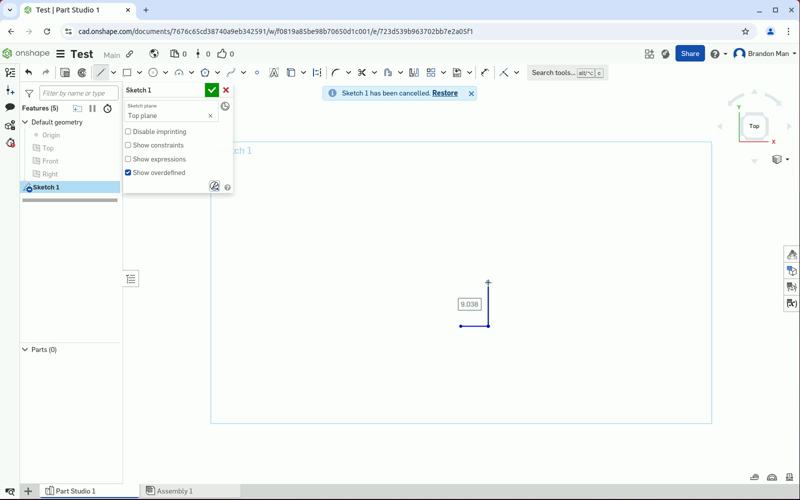
mouse_move(518, 282)
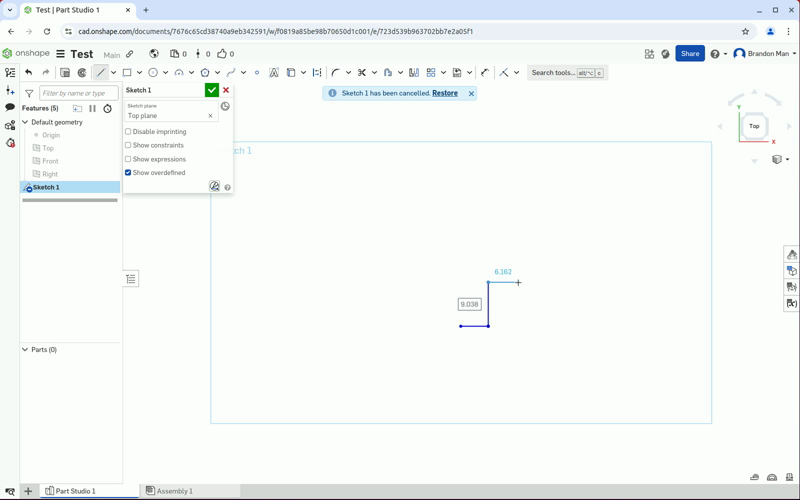
mouse_move(460, 282)
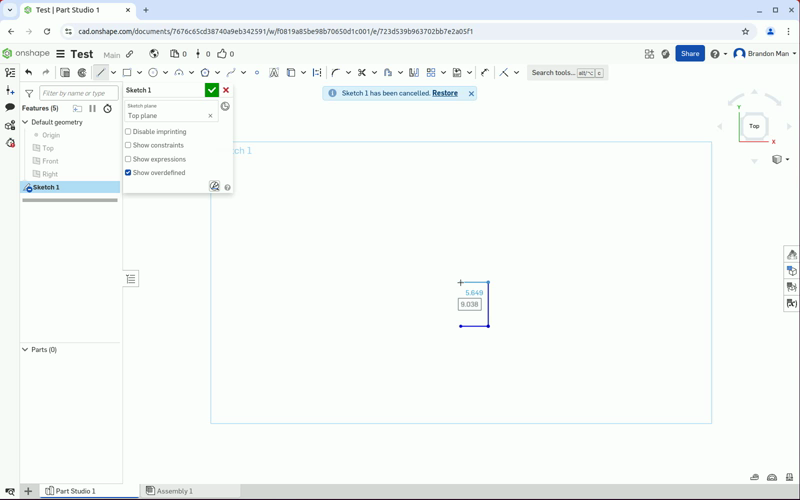
click(460, 282)
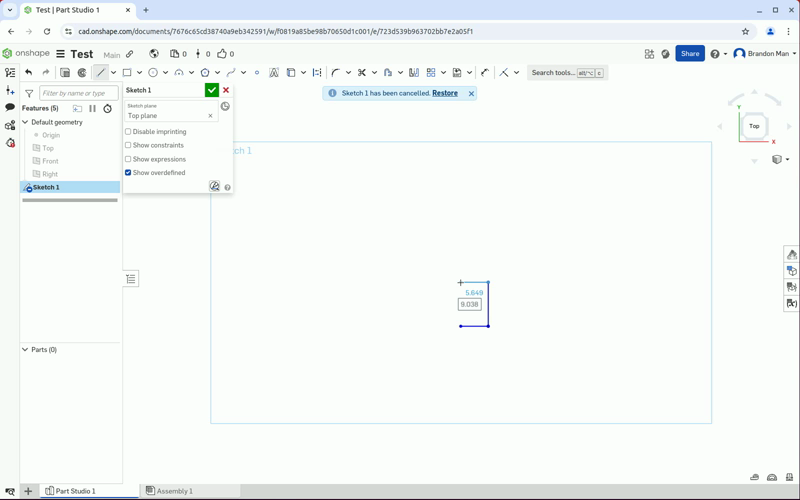
key_up(shift)
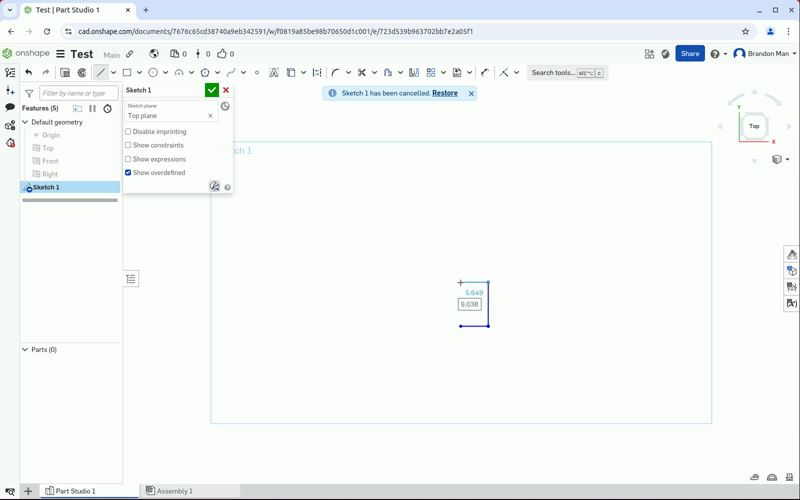
mouse_move(490, 282)
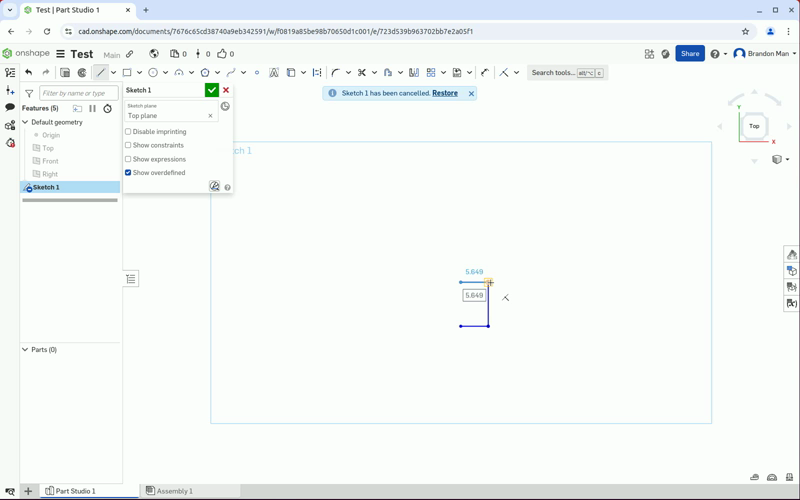
key_down(shift)
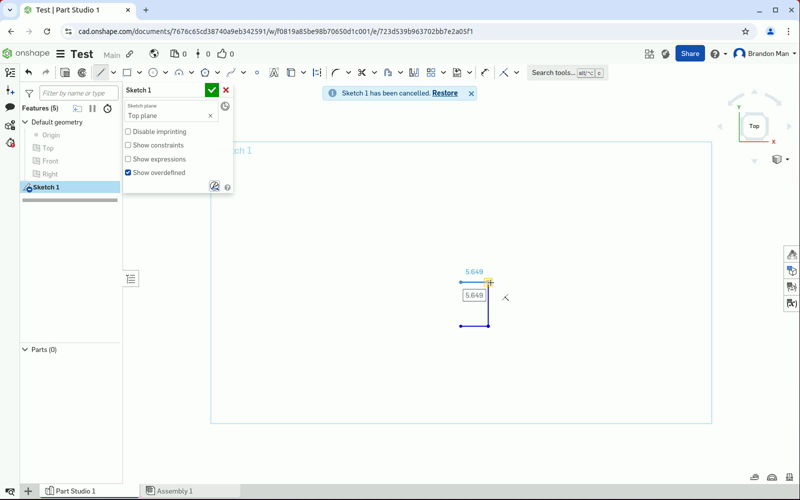
mouse_move(460, 326)
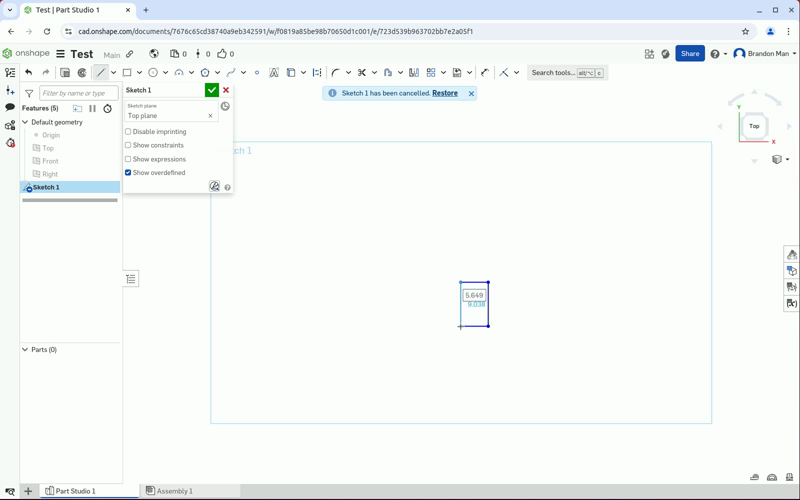
key_up(shift)
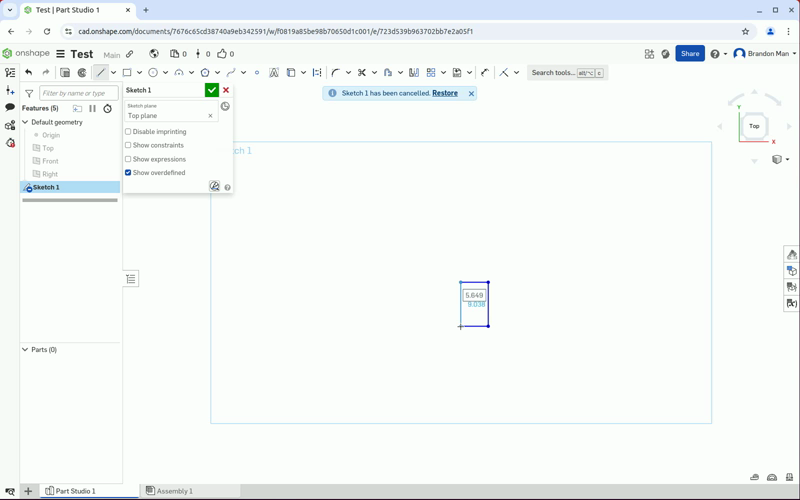
click(460, 326)
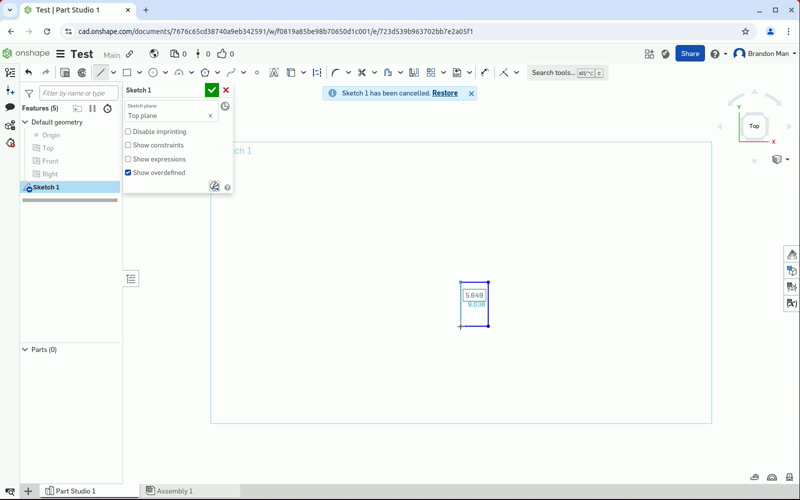
key(esc)
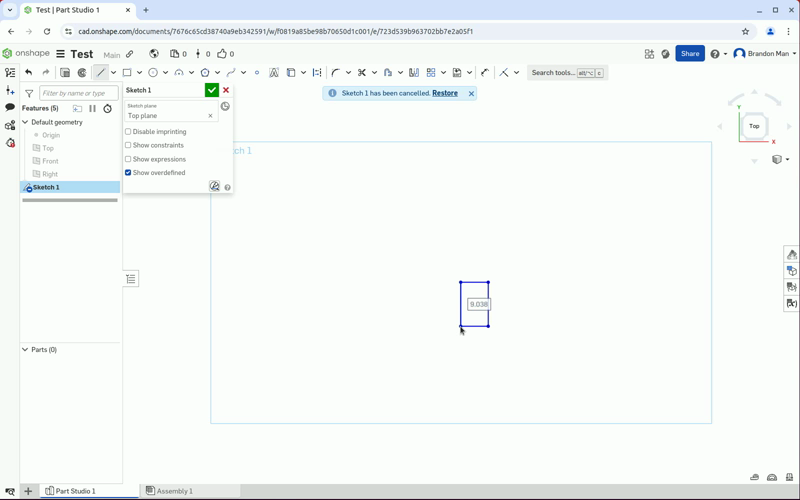
mouse_move(481, 315)
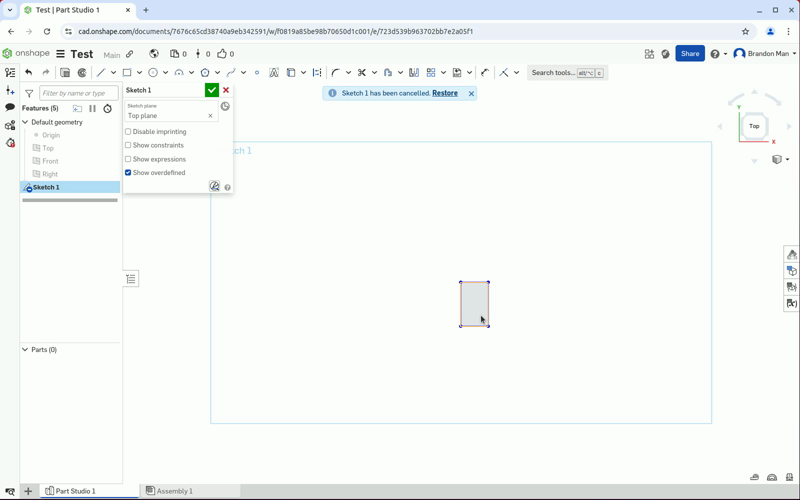
scroll(6)
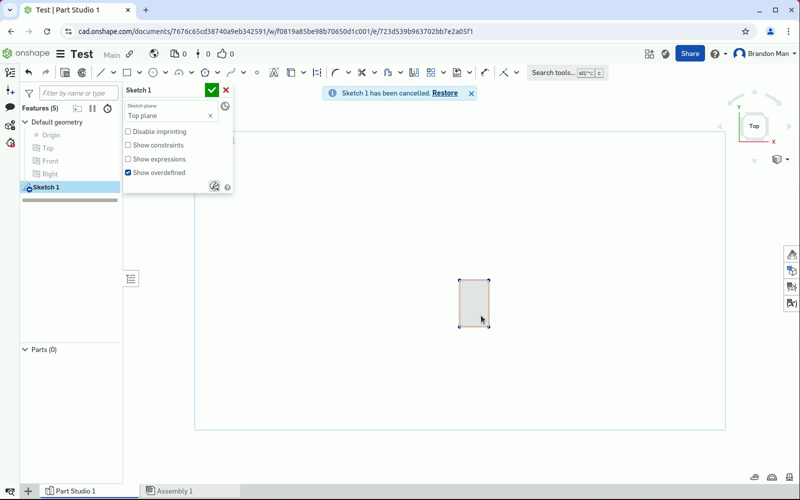
scroll(6)
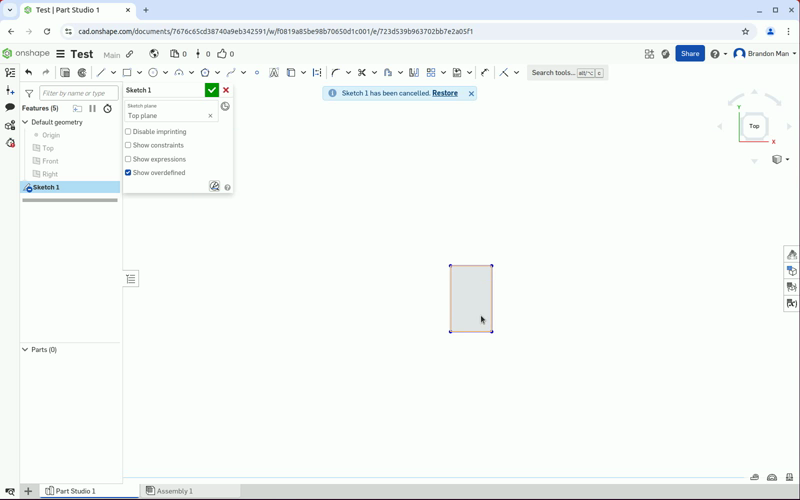
scroll(6)
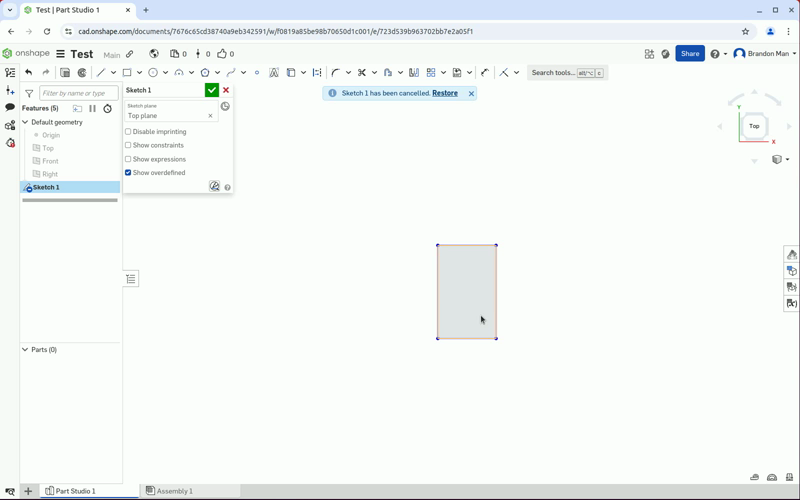
scroll(6)
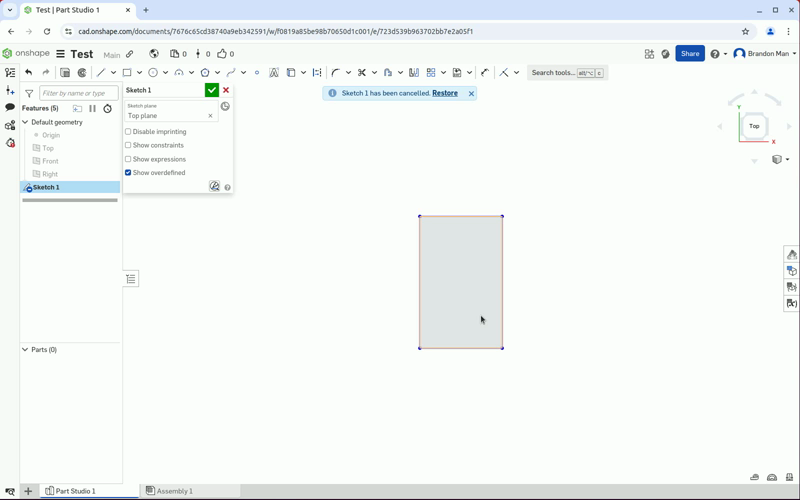
scroll(6)
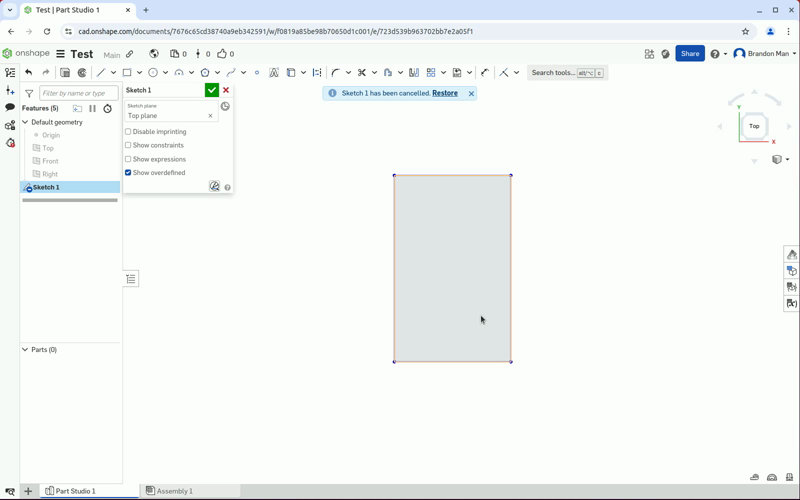
scroll(6)
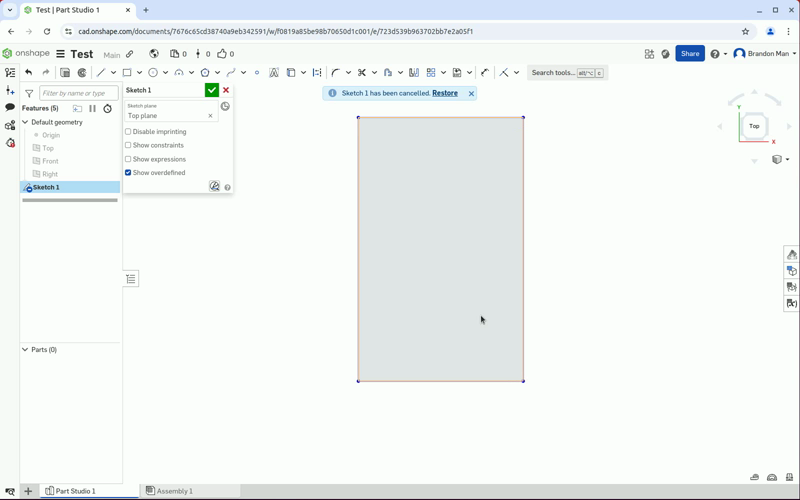
scroll(6)
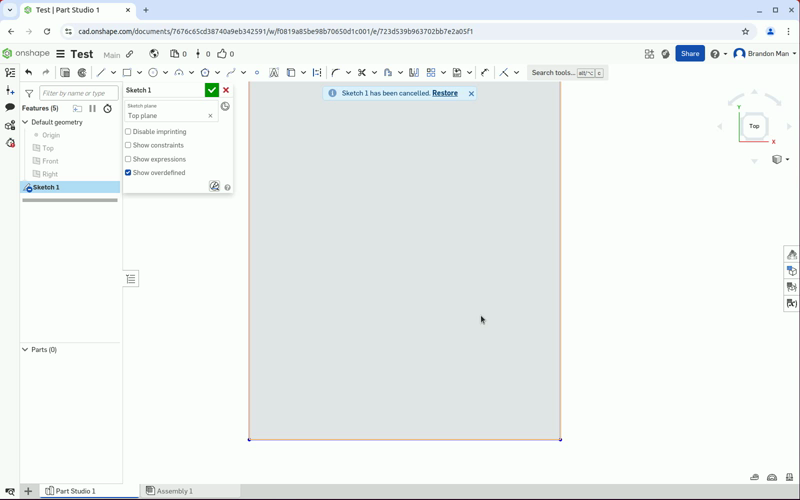
click(481, 315)
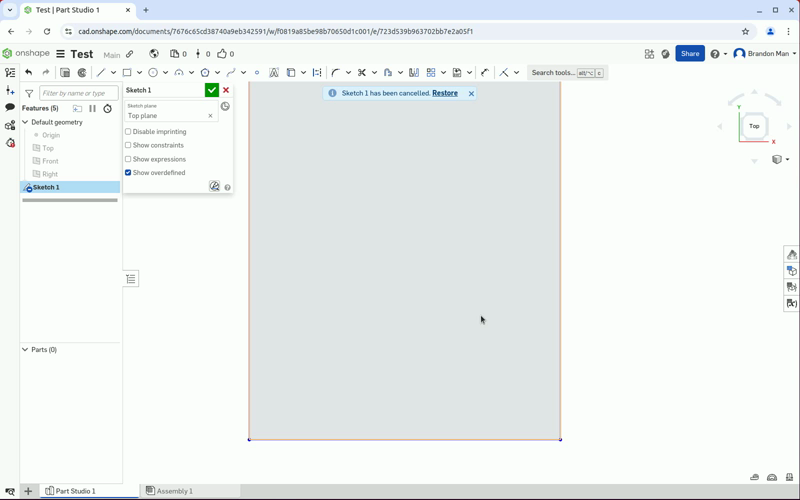
scroll(-6)
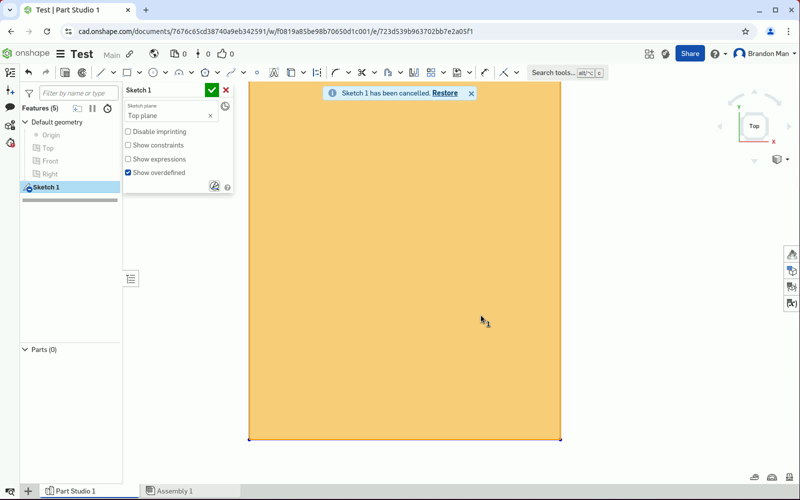
scroll(-6)
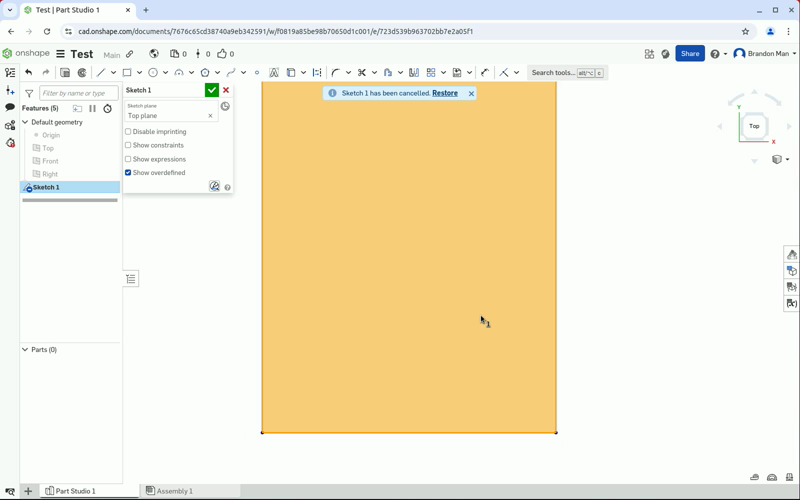
scroll(-6)
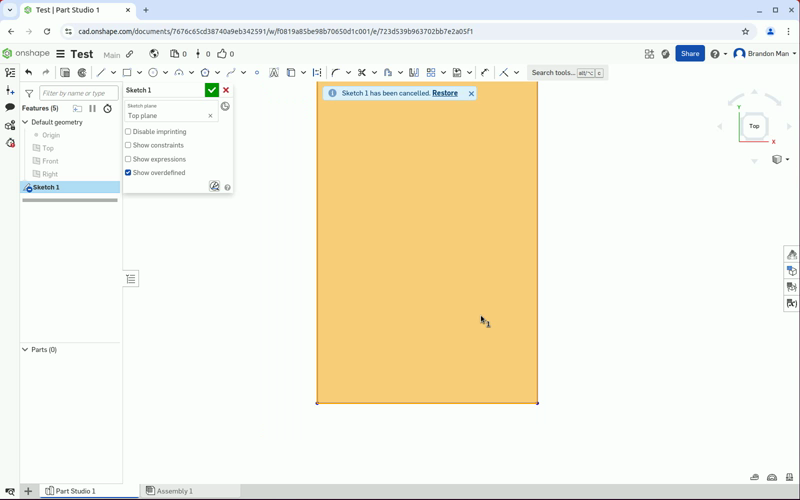
scroll(-6)
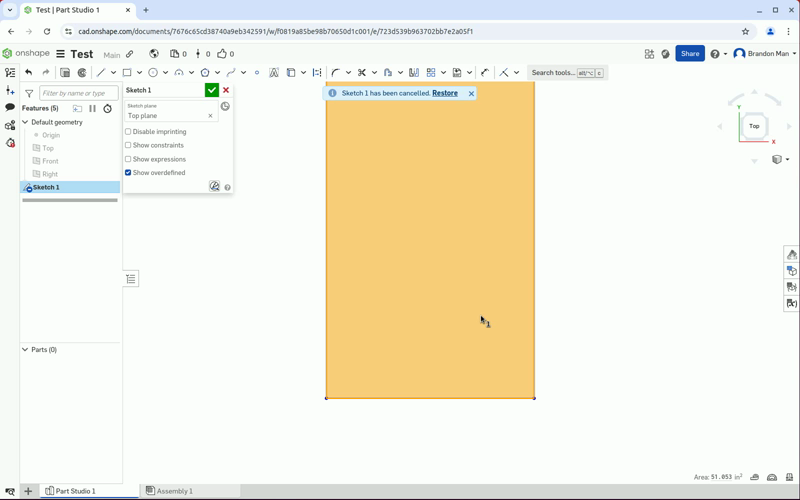
scroll(-6)
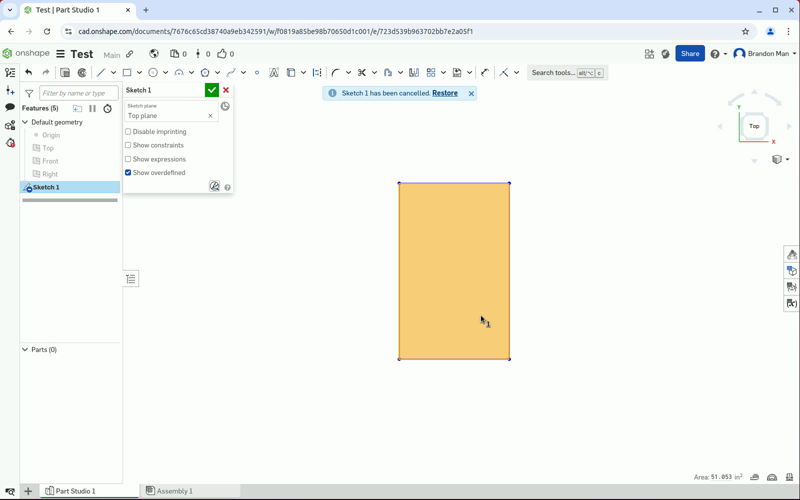
scroll(-6)
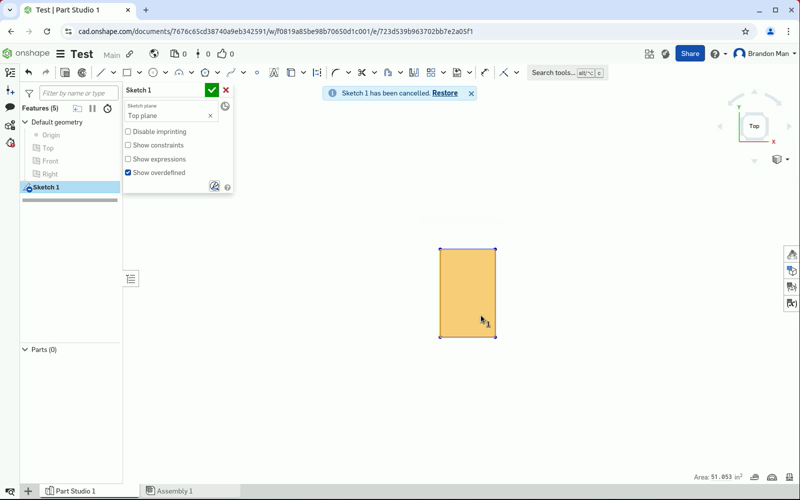
scroll(-6)
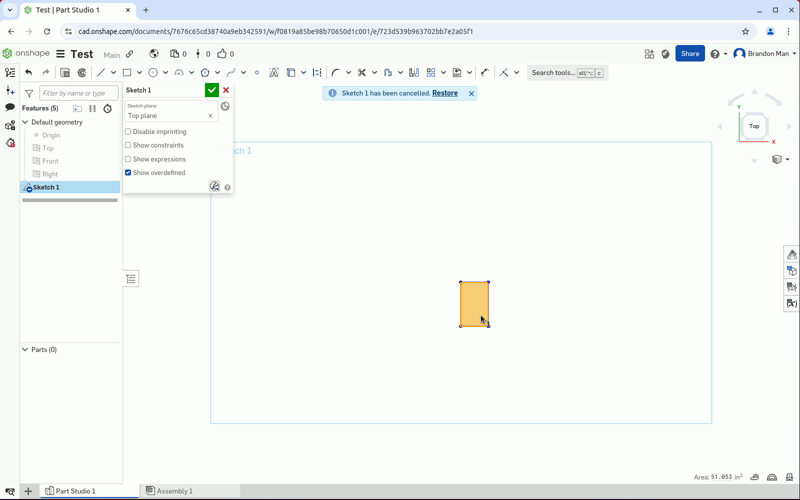
mouse_move(73, 352)
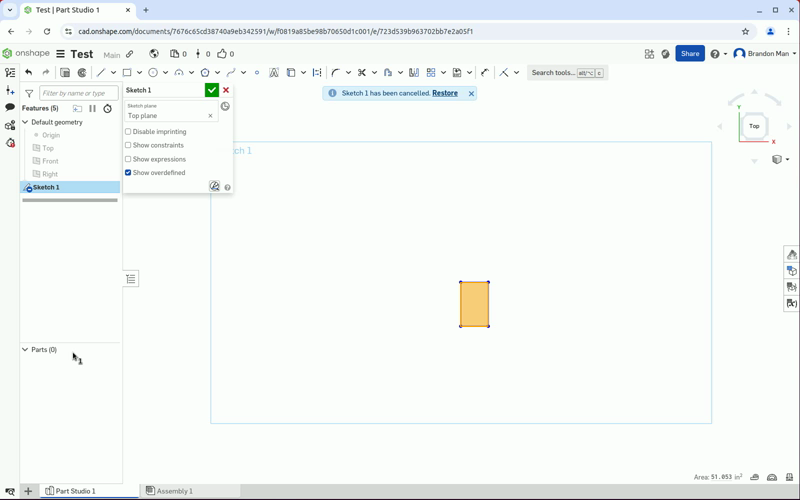
key(shift+y)
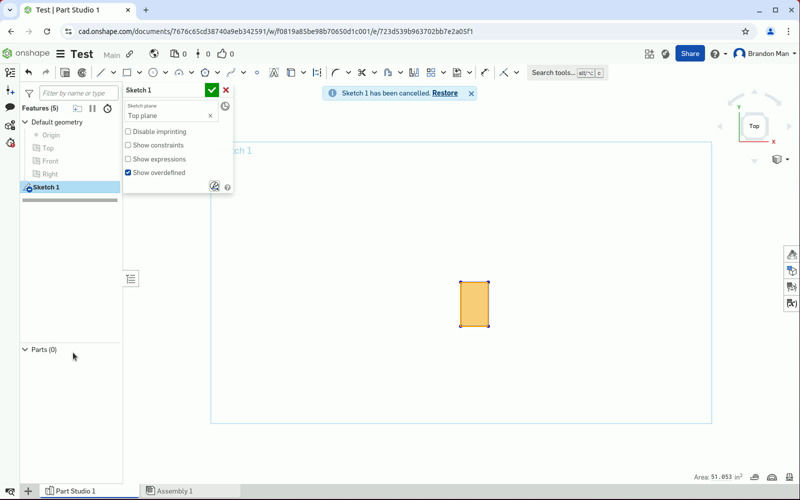
key(shift+e)
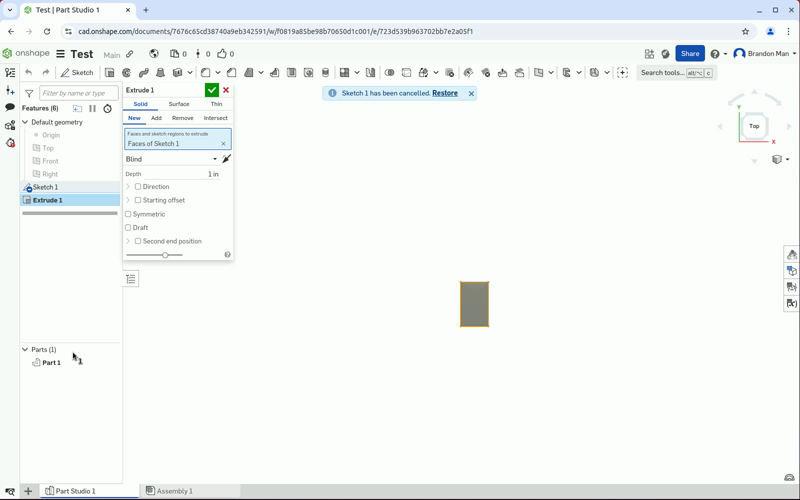
mouse_move(143, 106)
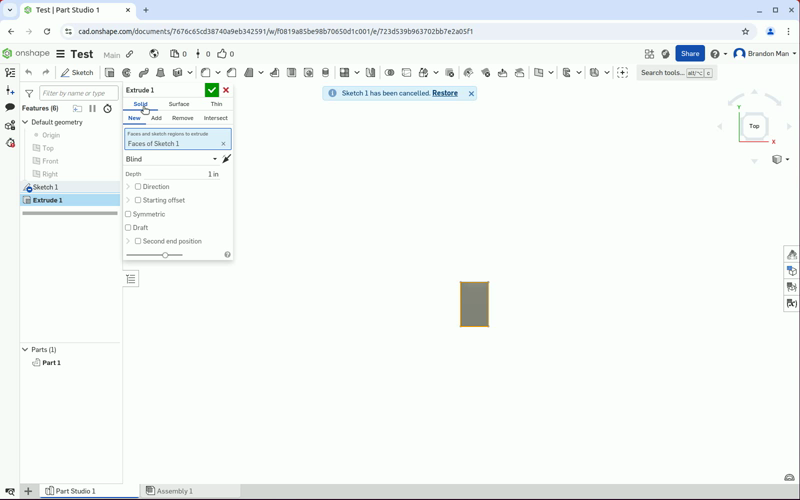
click(143, 106)
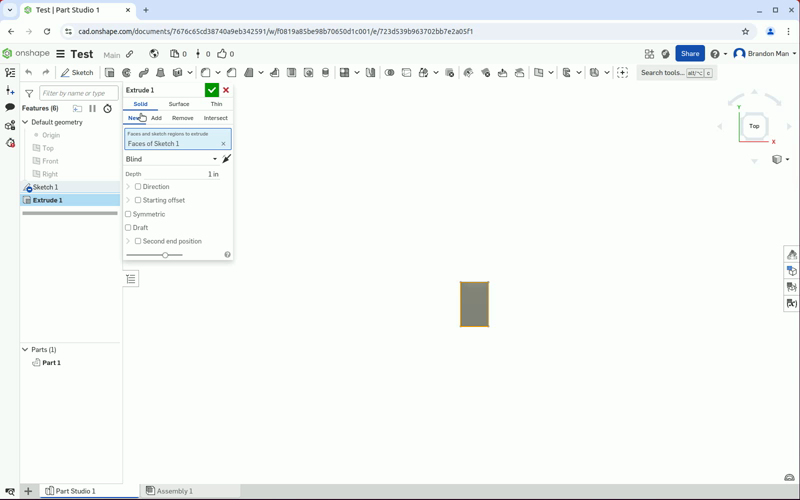
mouse_move(137, 120)
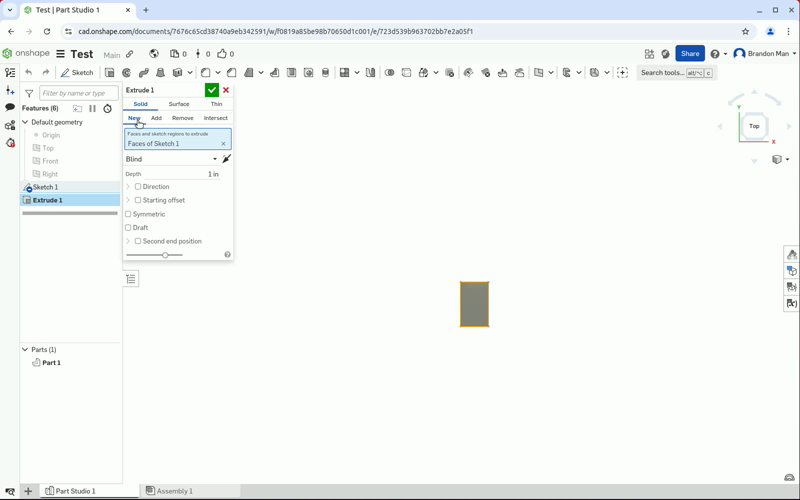
click(137, 120)
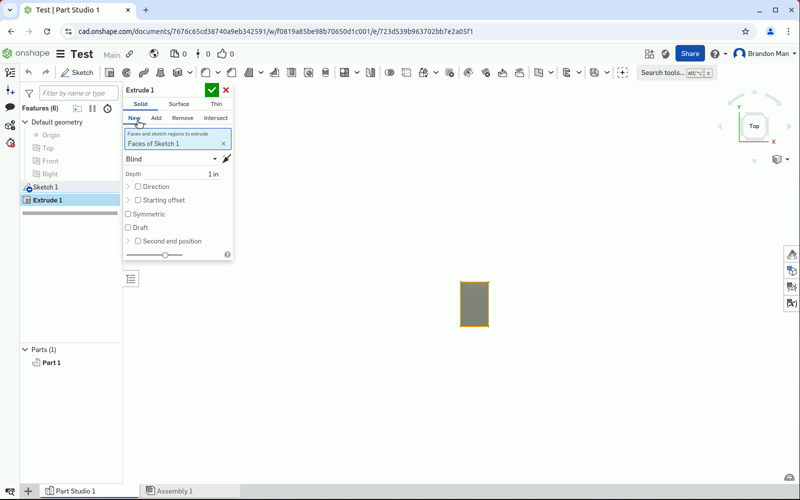
key(tab, 4)
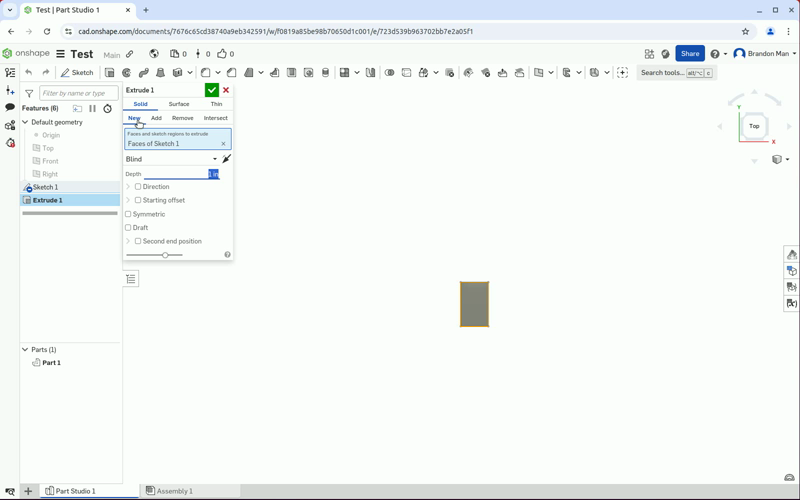
text(0.481)
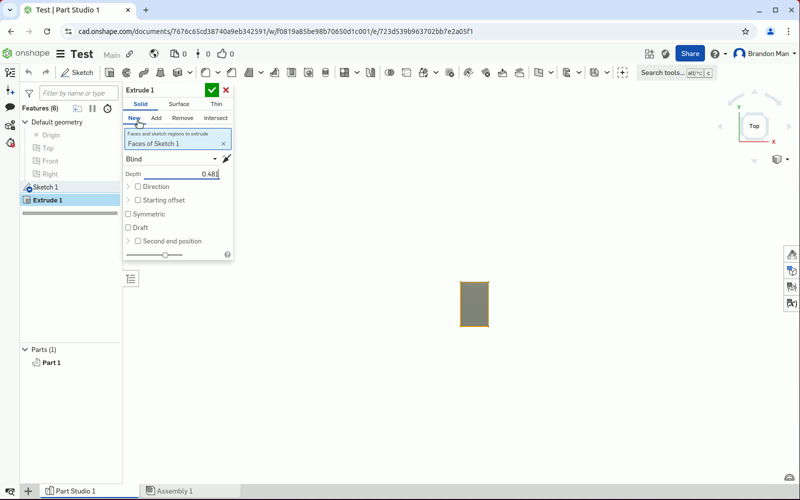
key(enter)
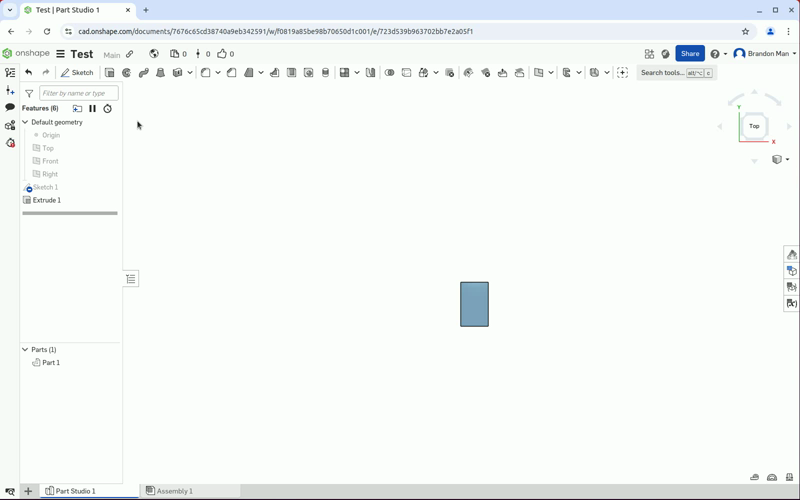
key(shift+h)
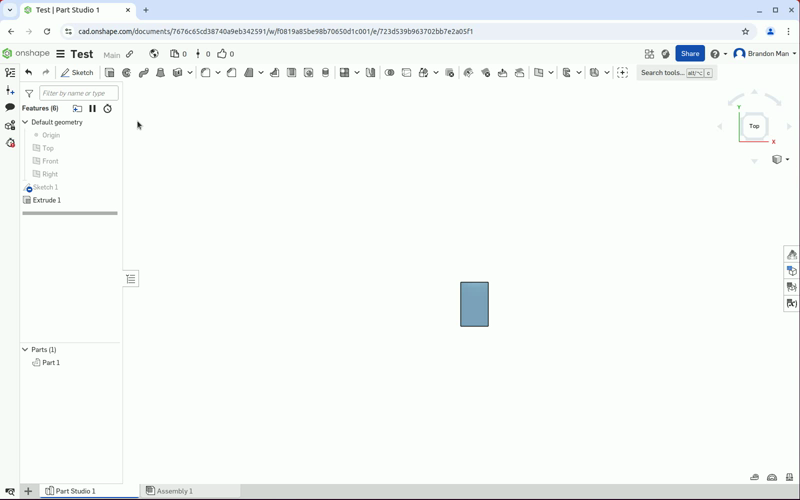
key(shift+h)
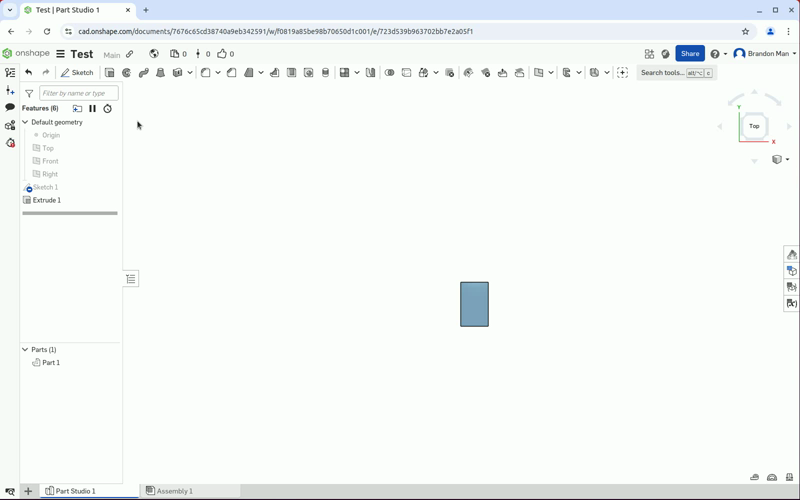
mouse_move(73, 189)
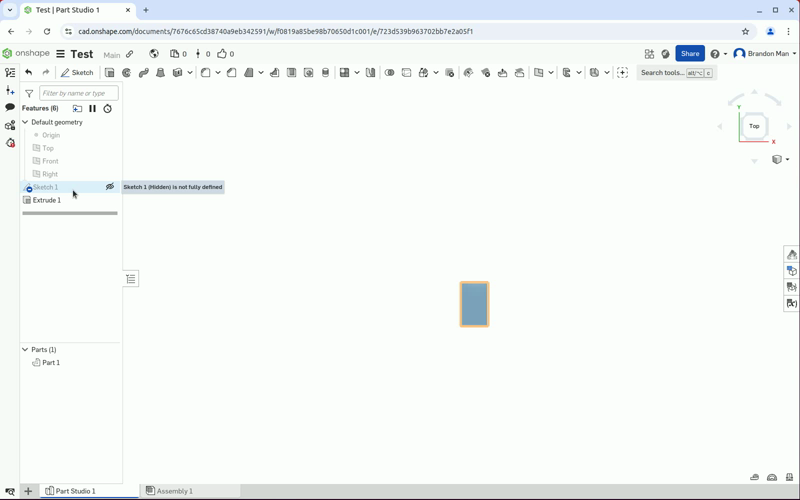
click(73, 189)
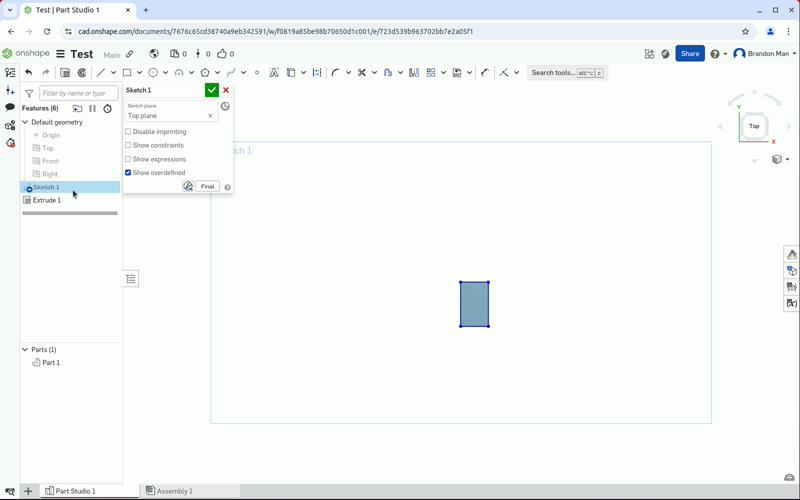
mouse_move(229, 92)
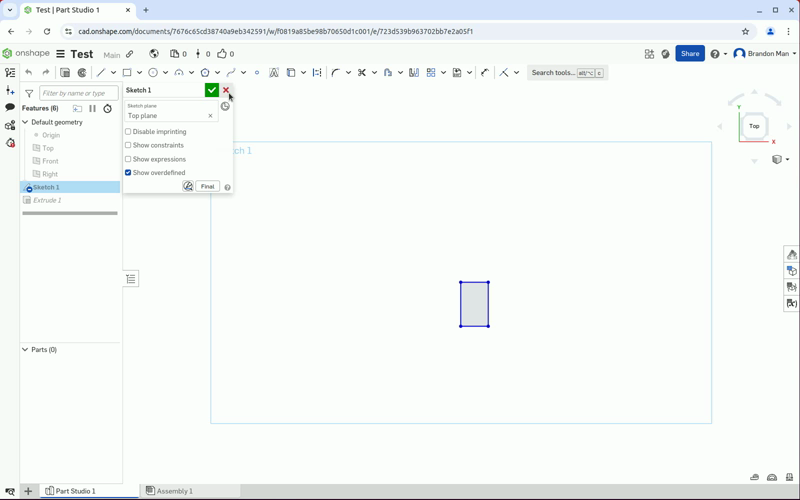
click(229, 92)
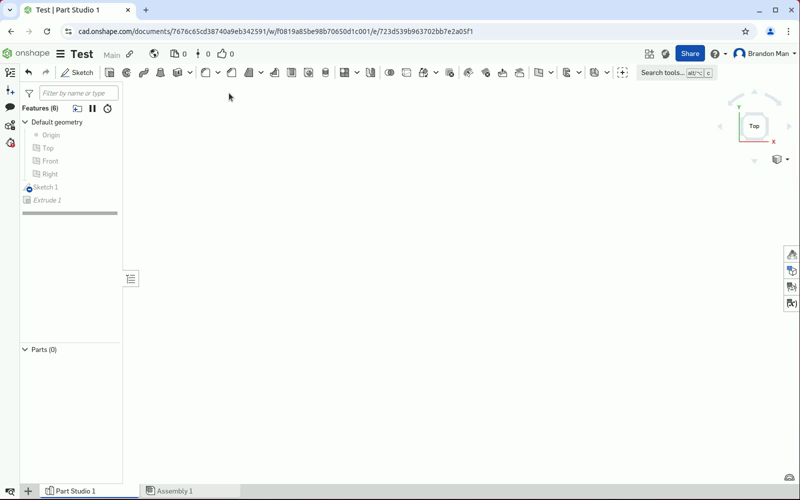
mouse_move(541, 75)
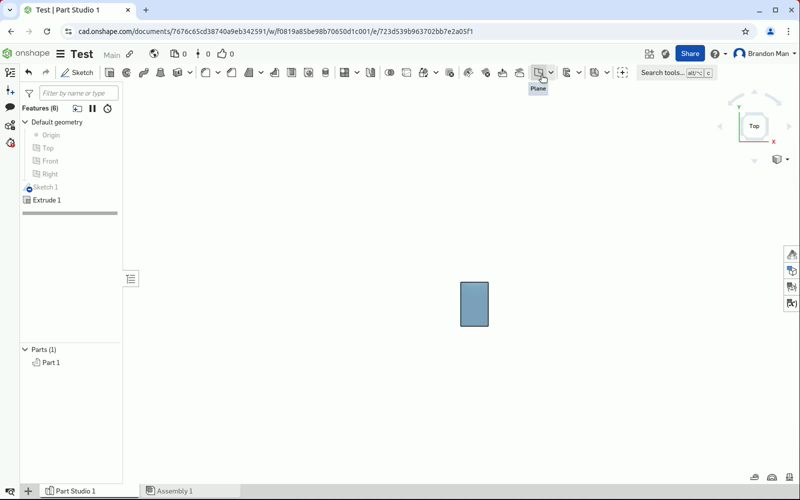
click(541, 75)
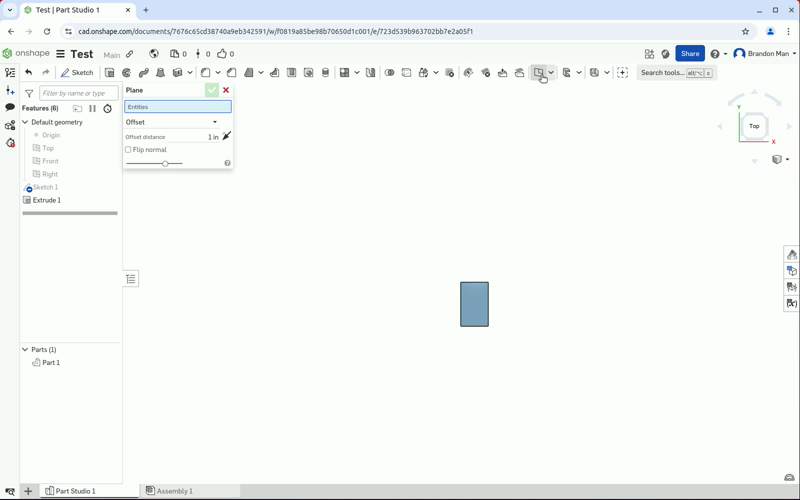
mouse_move(73, 150)
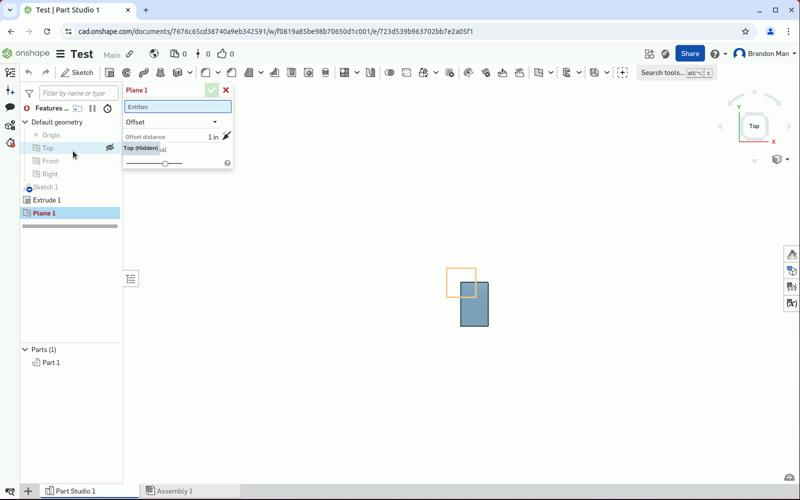
click(73, 150)
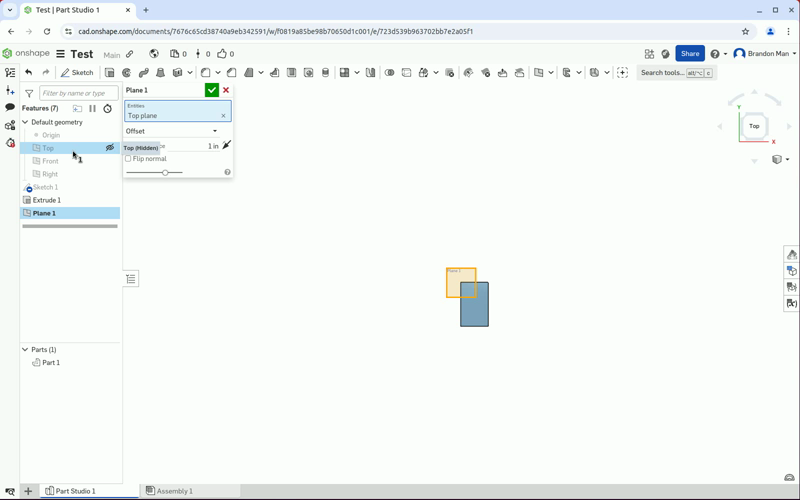
key(tab, 2)
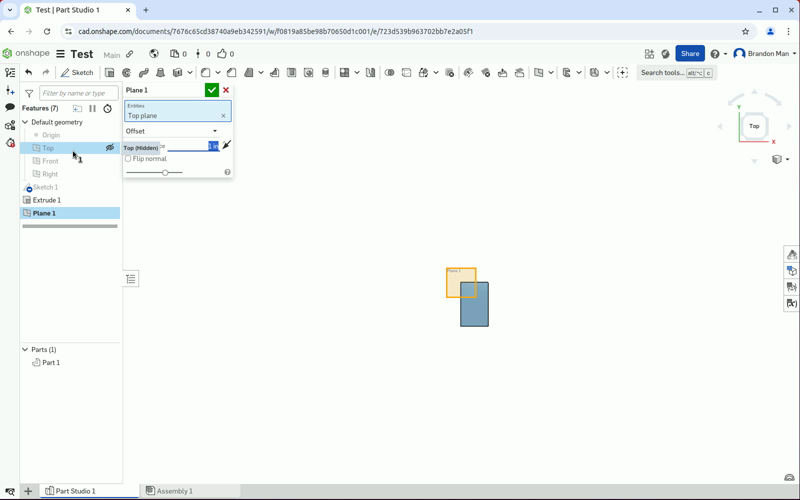
text(0.493)
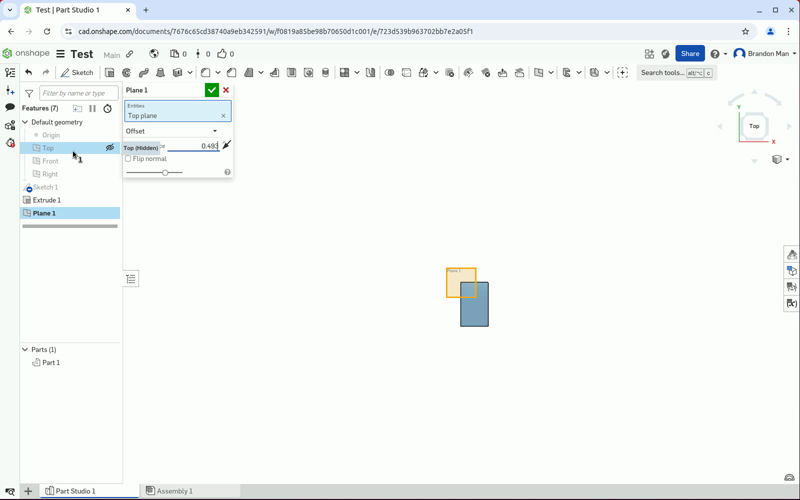
key(enter, 2)
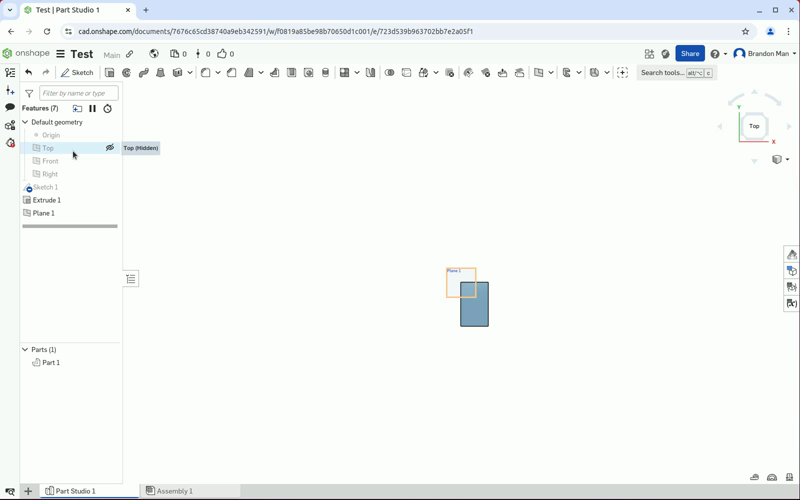
key(shift+s)
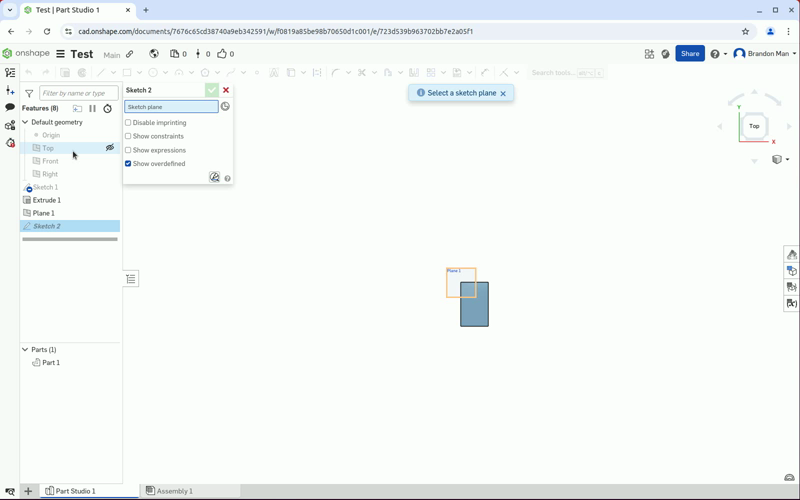
mouse_move(73, 215)
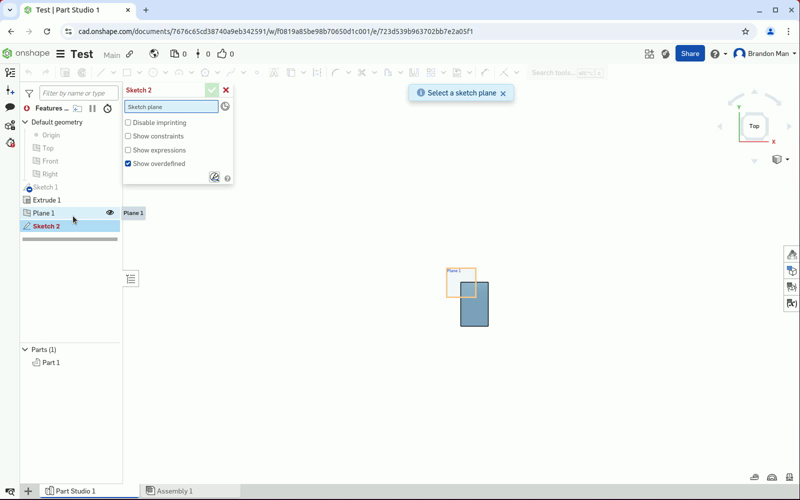
click(73, 215)
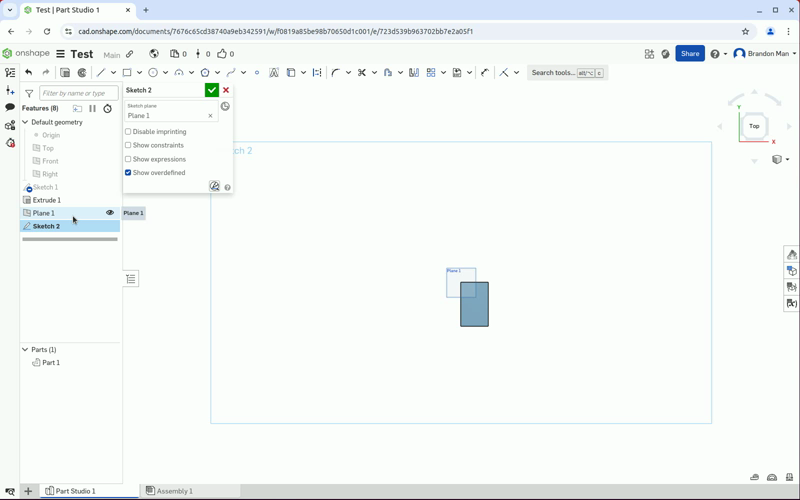
mouse_move(73, 352)
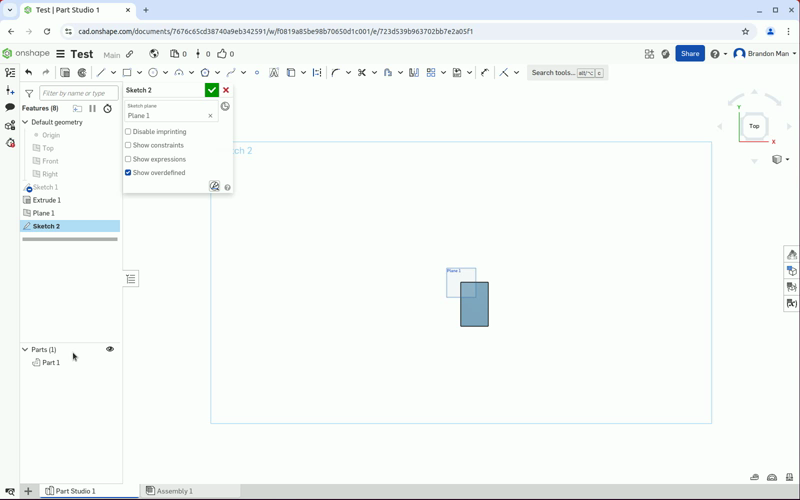
key(y)
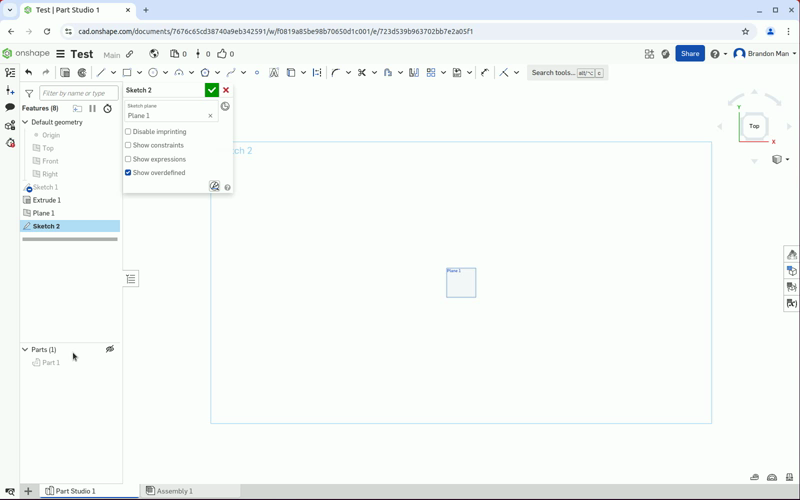
key(l)
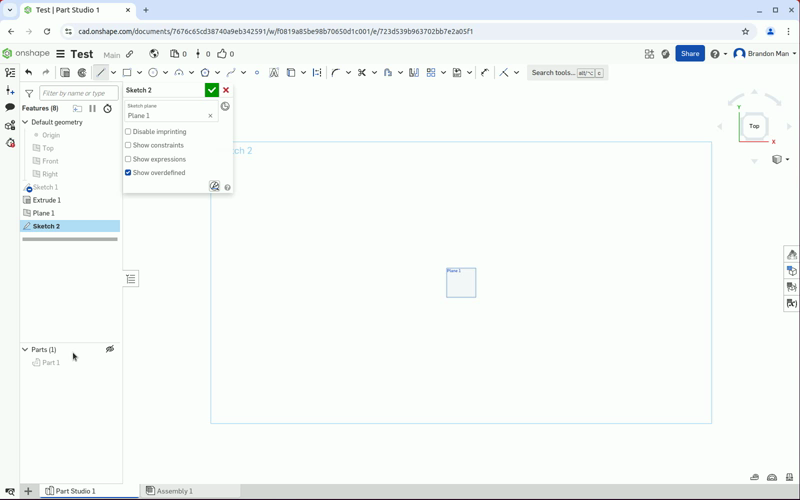
key_down(shift)
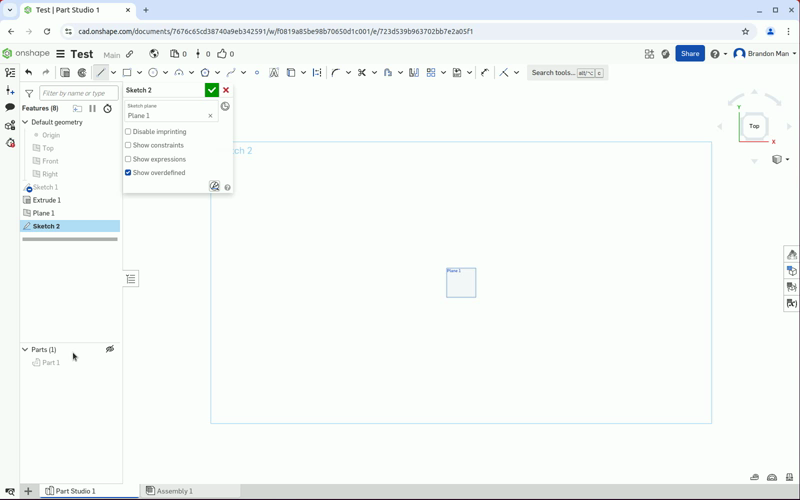
mouse_move(466, 293)
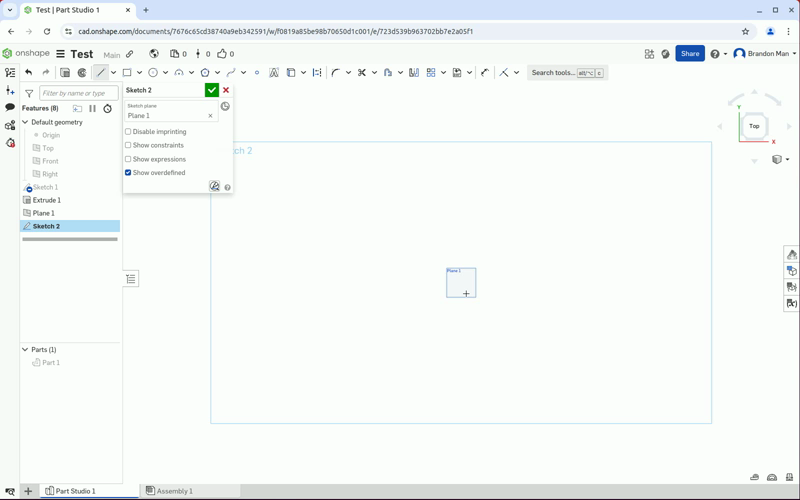
click(466, 293)
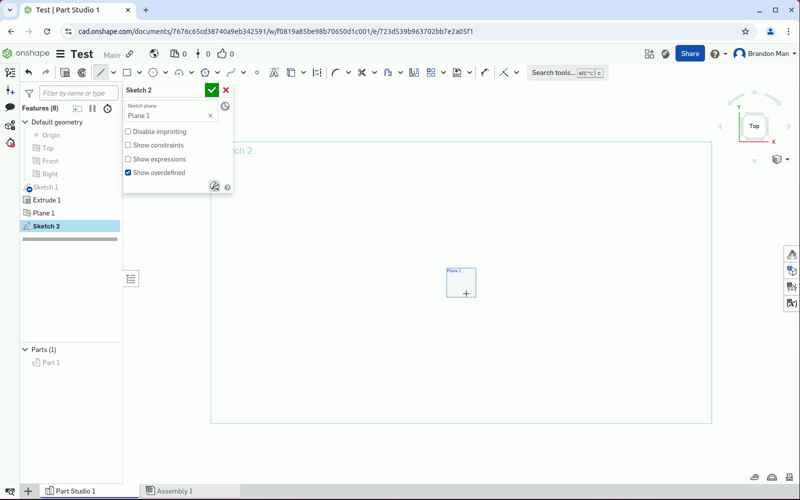
key_up(shift)
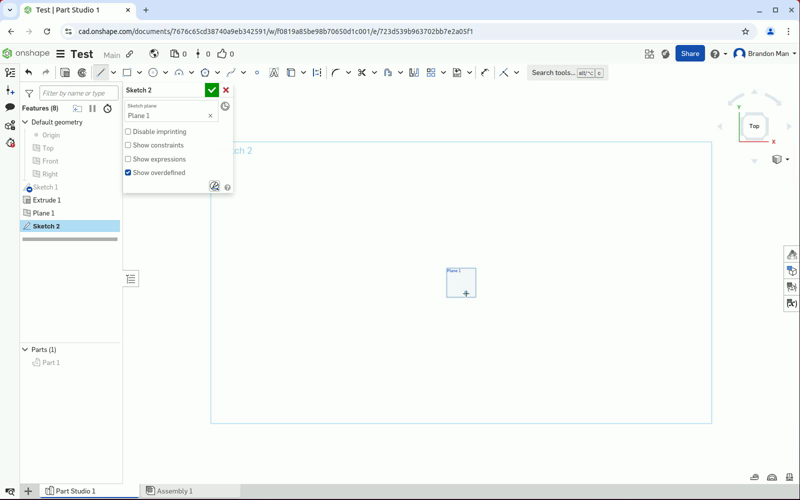
key_down(shift)
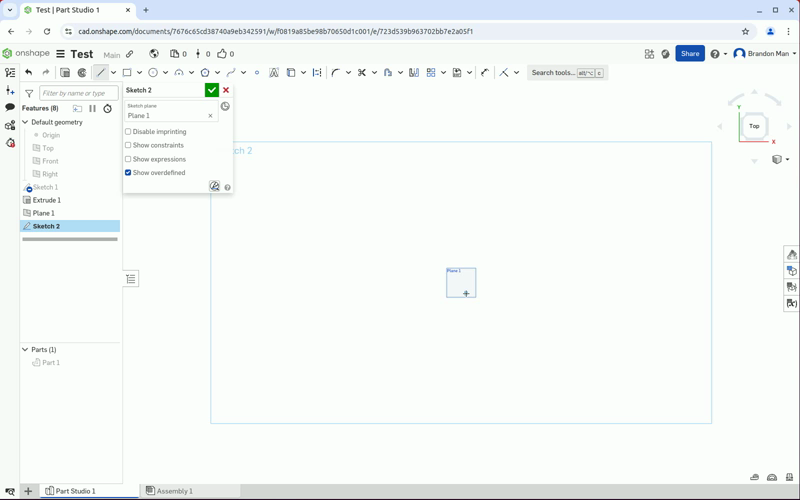
mouse_move(496, 293)
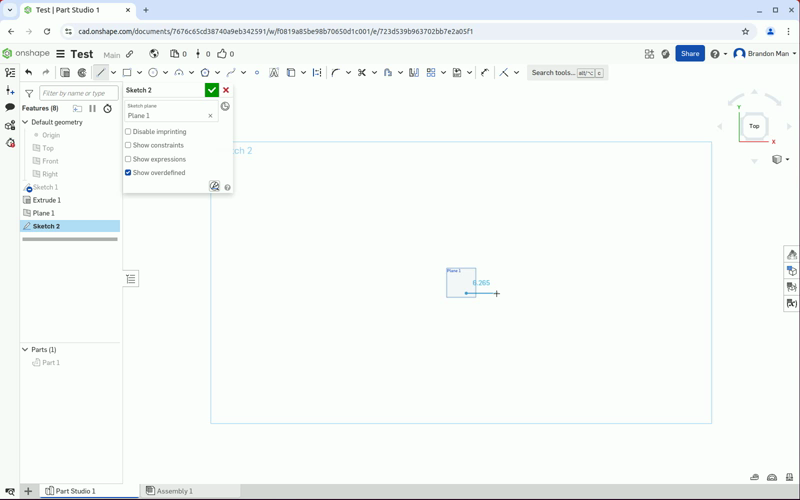
mouse_move(473, 293)
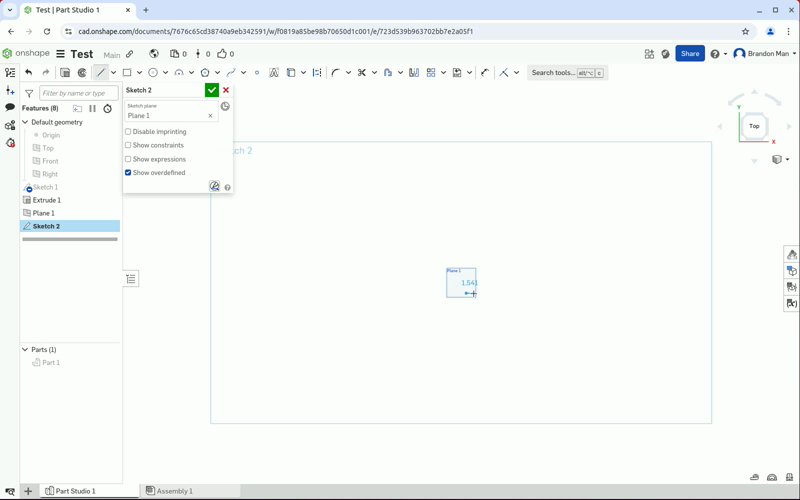
scroll(6)
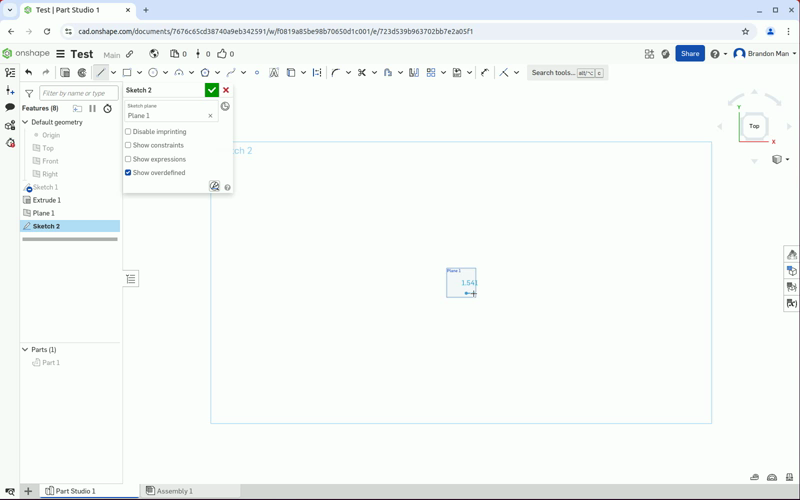
scroll(6)
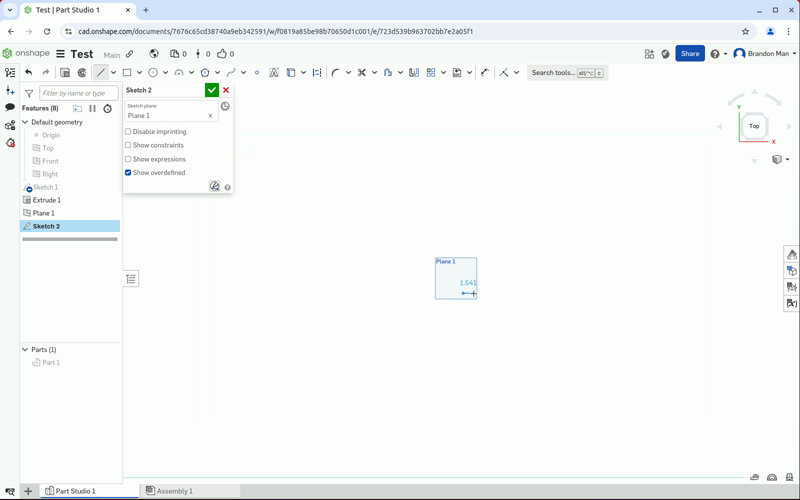
scroll(6)
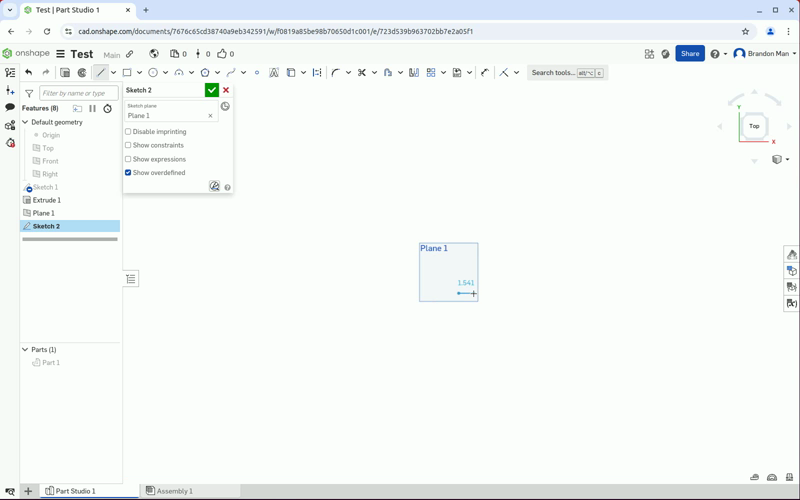
scroll(6)
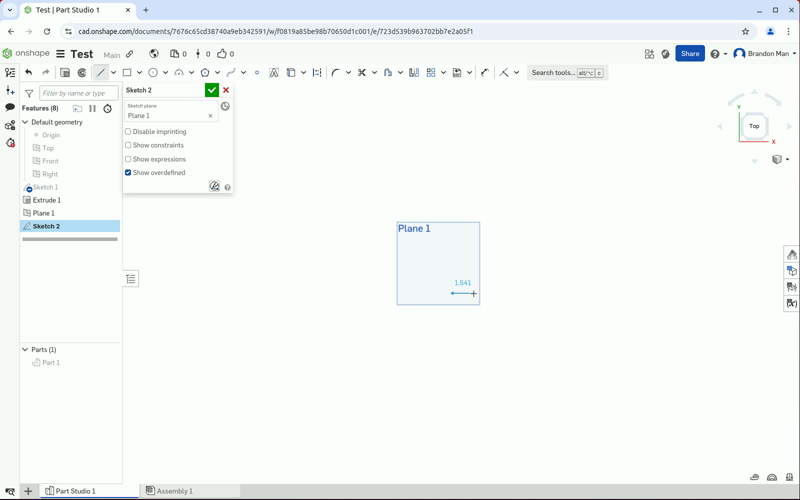
scroll(6)
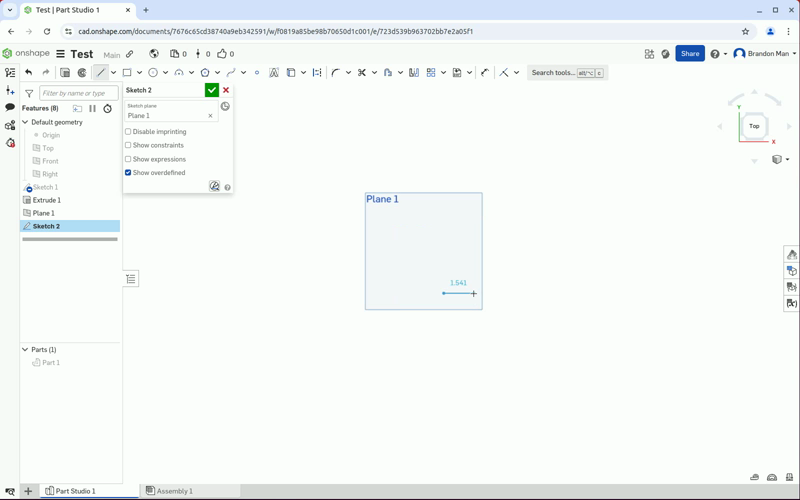
scroll(6)
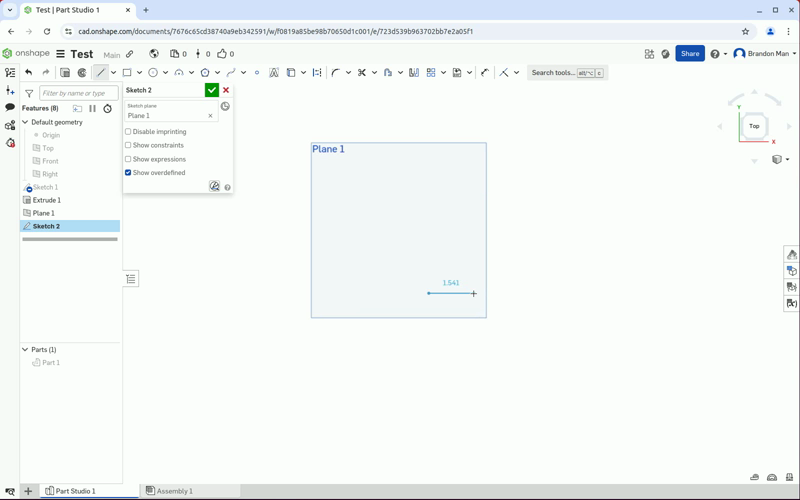
scroll(6)
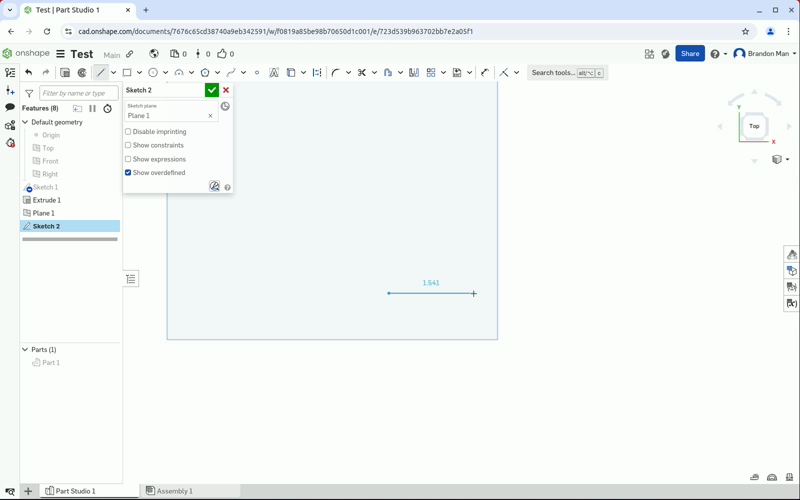
click(473, 293)
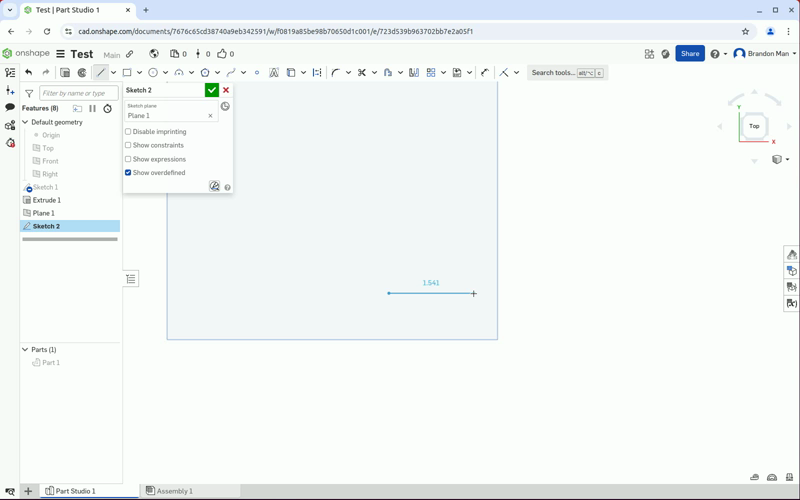
scroll(-6)
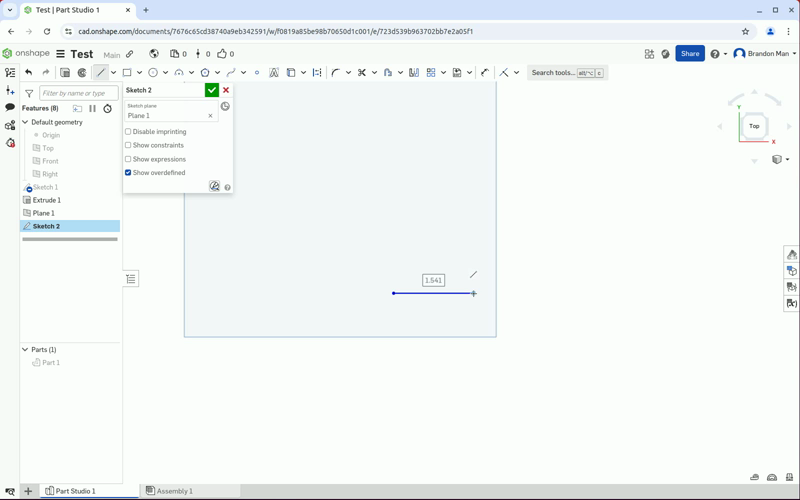
scroll(-6)
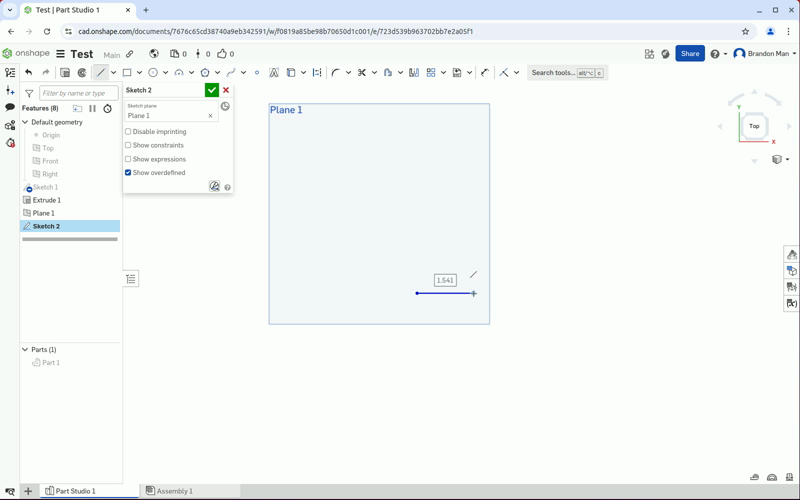
scroll(-6)
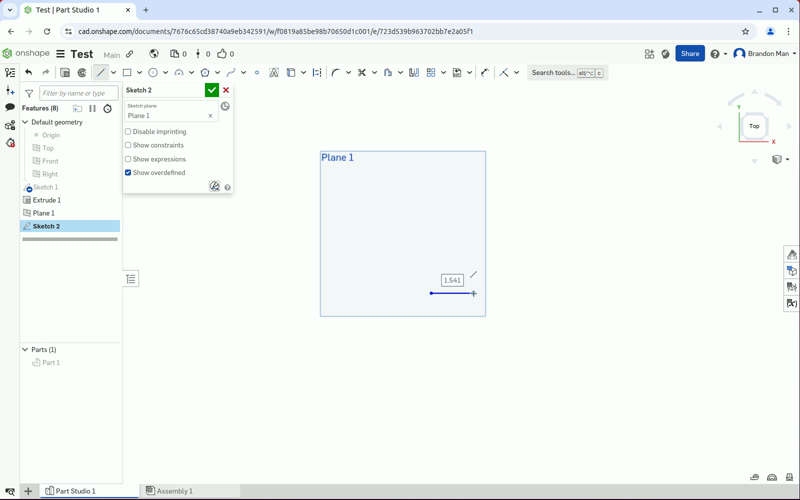
scroll(-6)
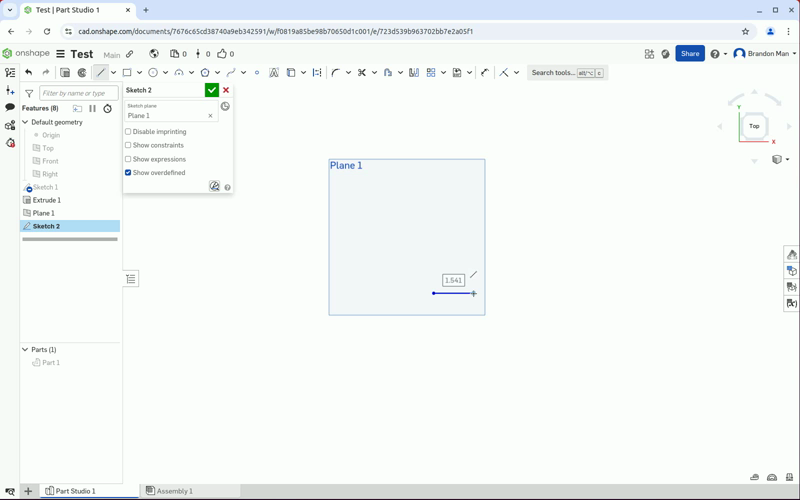
scroll(-6)
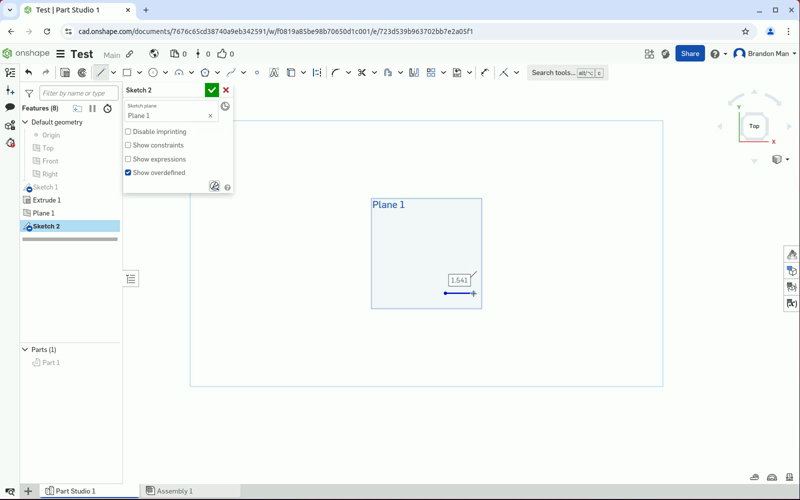
scroll(-6)
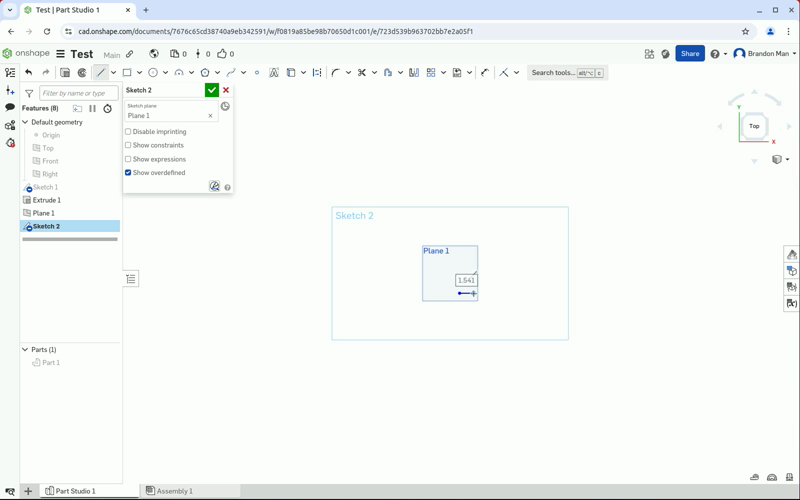
scroll(-6)
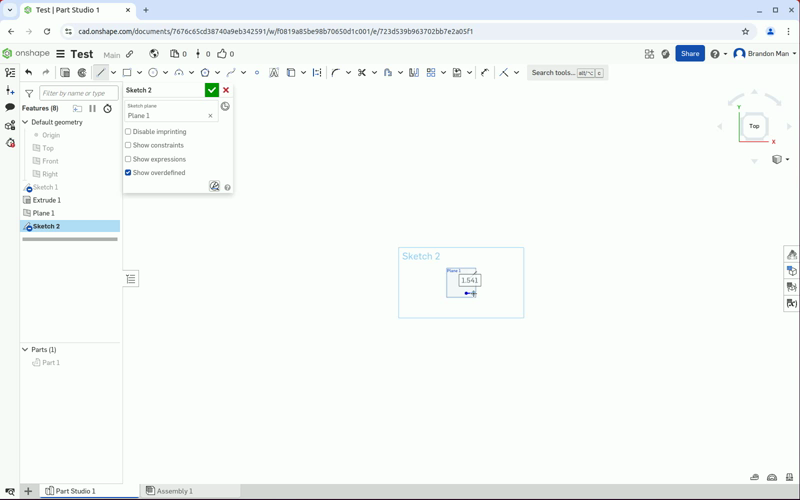
key_up(shift)
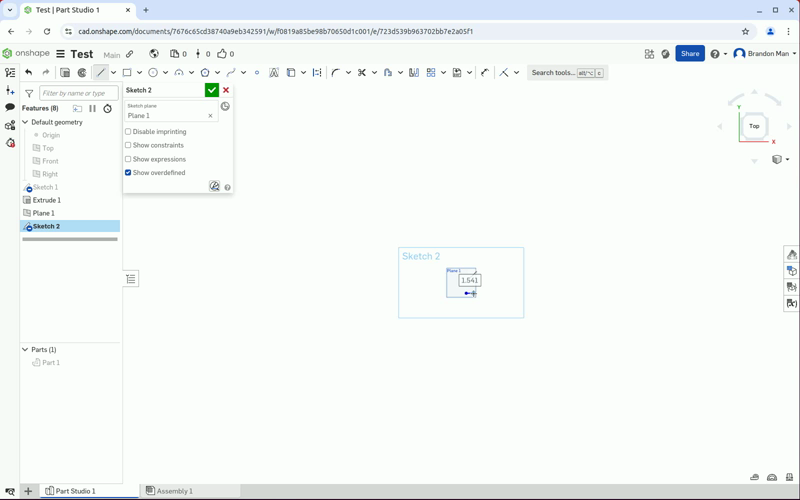
key_down(shift)
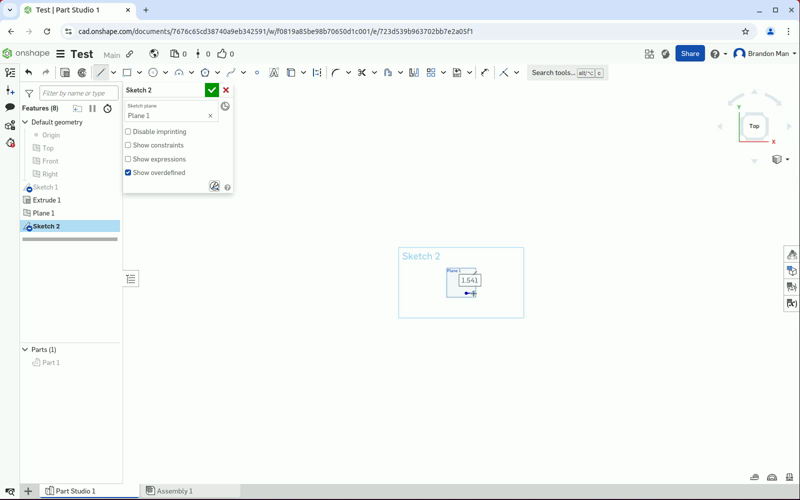
mouse_move(503, 293)
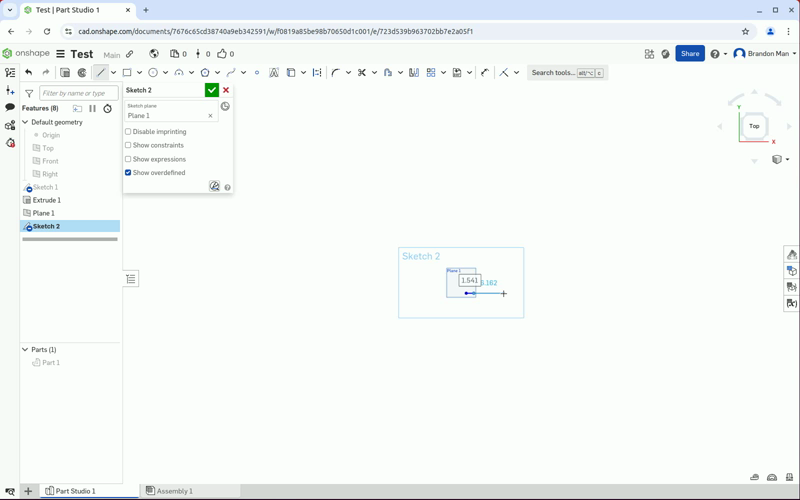
mouse_move(473, 286)
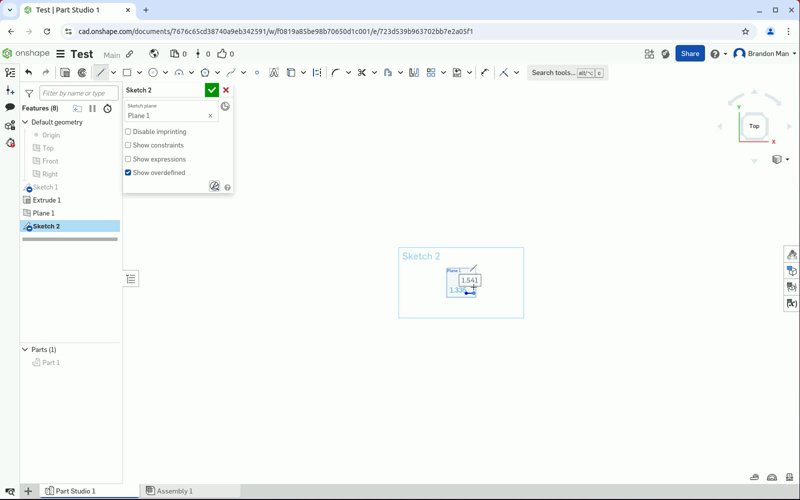
scroll(6)
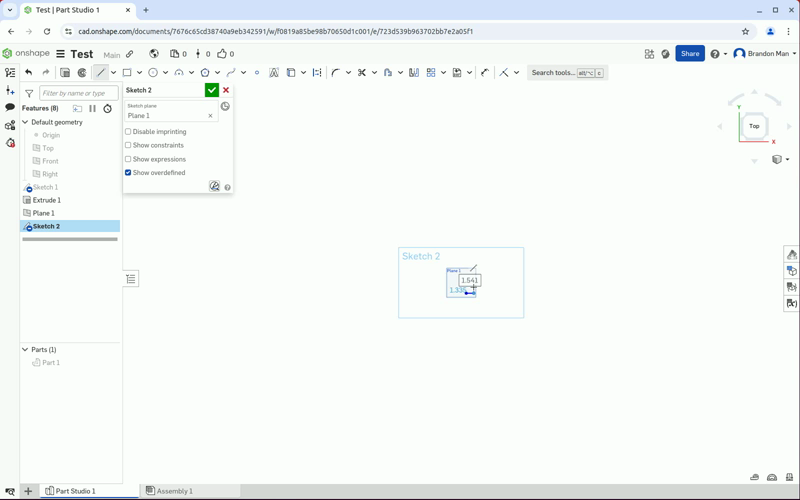
scroll(6)
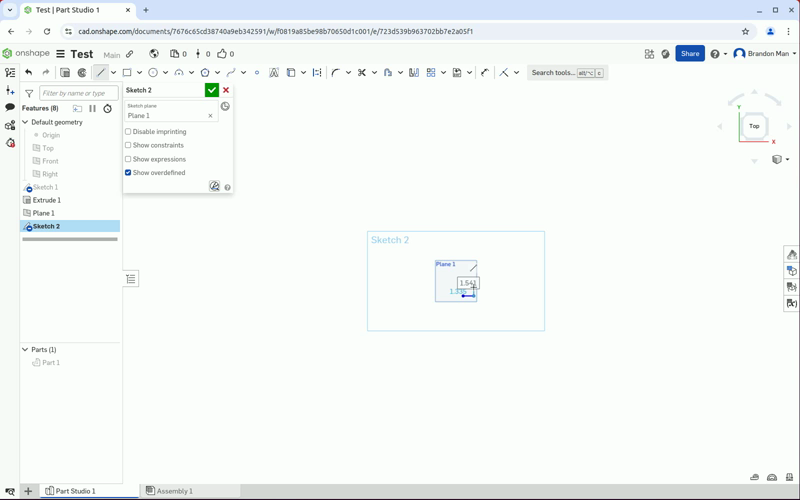
scroll(6)
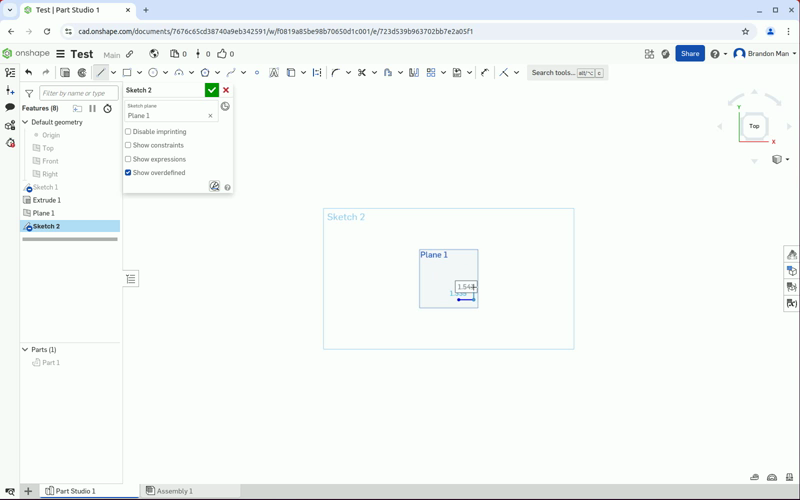
scroll(6)
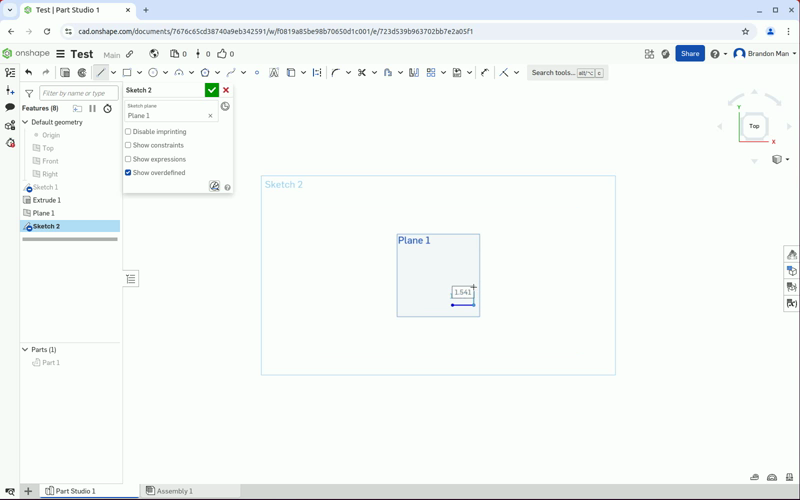
scroll(6)
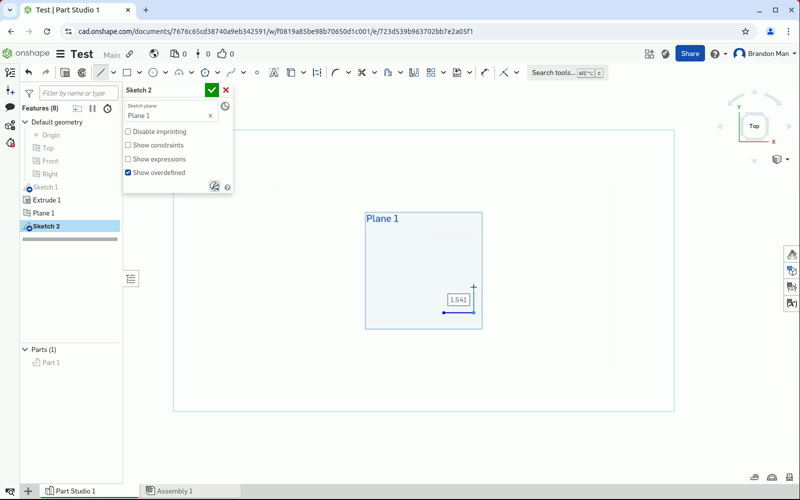
scroll(6)
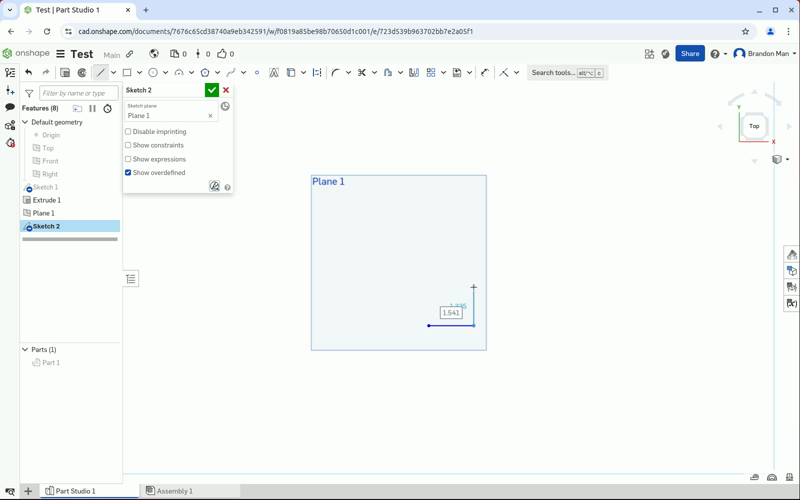
scroll(6)
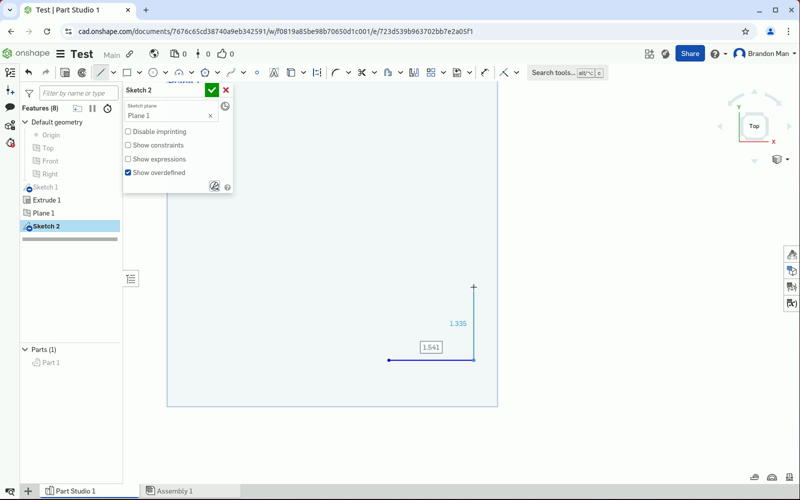
click(473, 286)
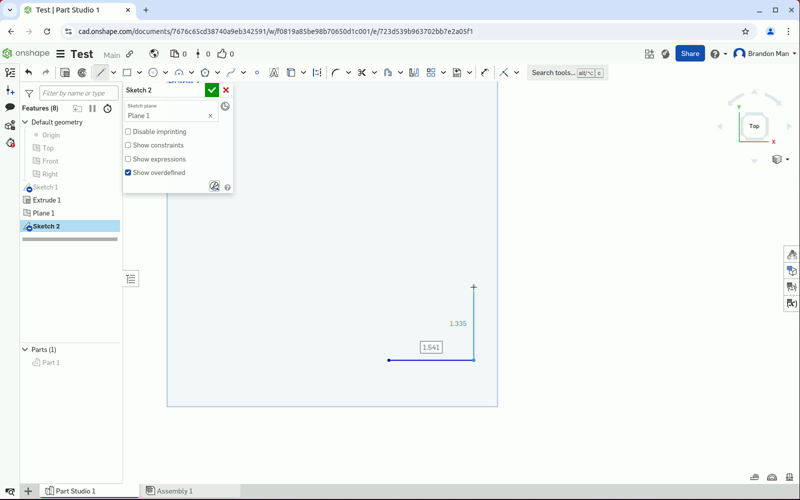
scroll(-6)
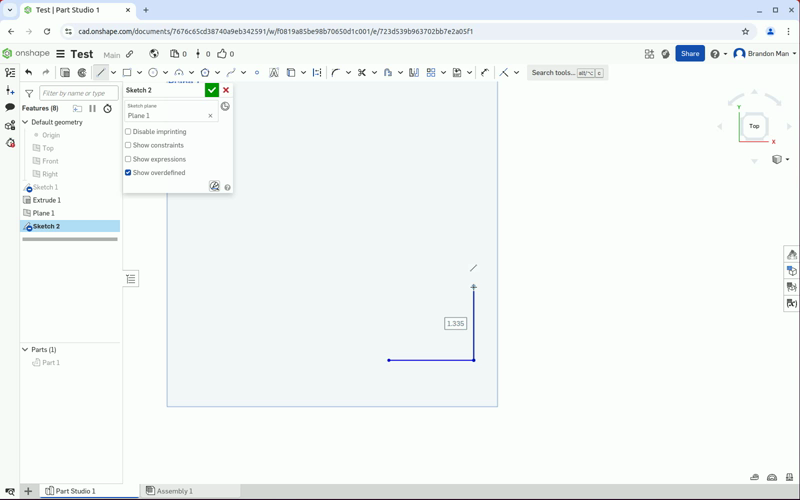
scroll(-6)
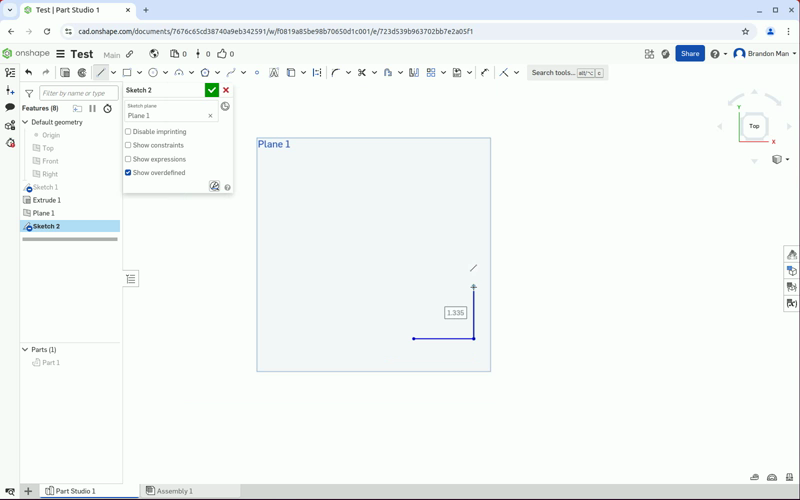
scroll(-6)
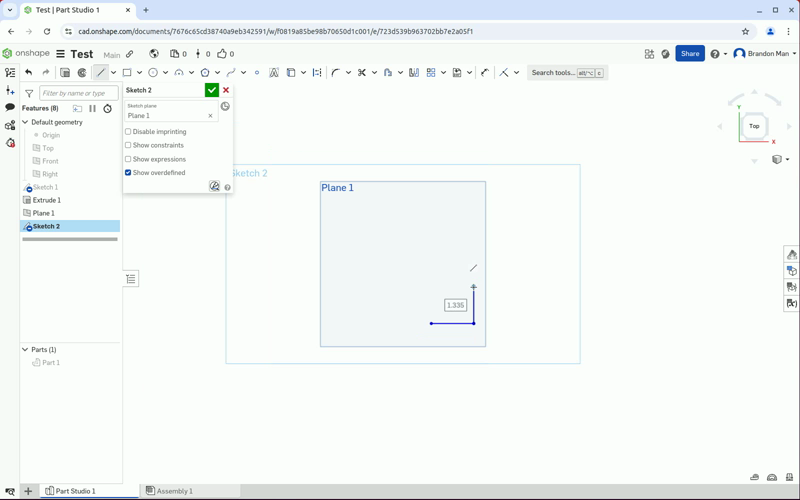
scroll(-6)
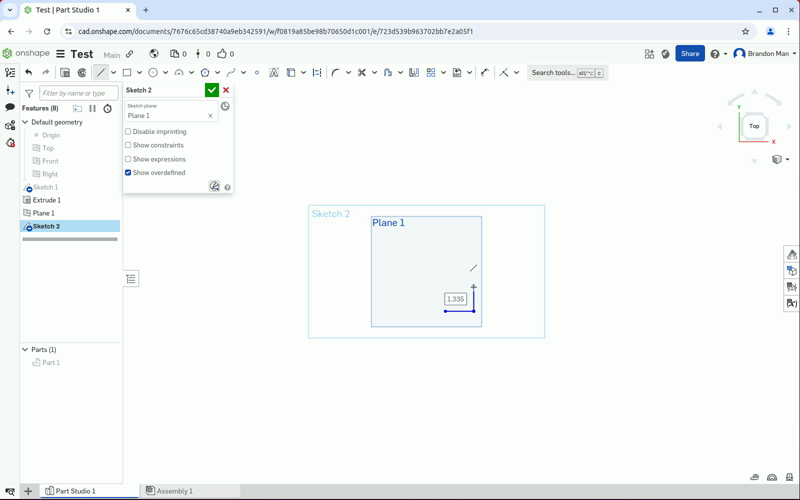
scroll(-6)
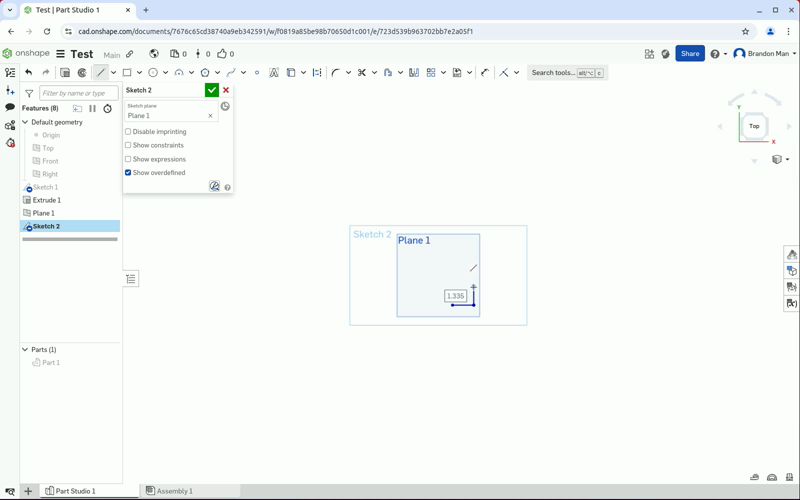
scroll(-6)
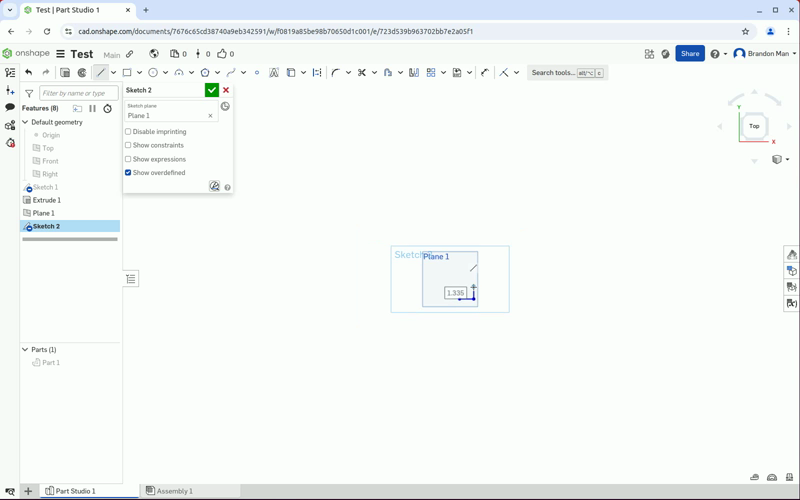
scroll(-6)
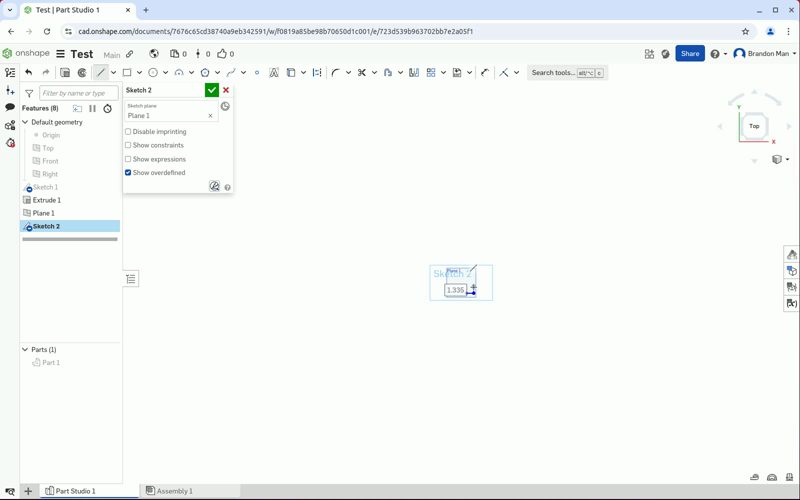
key_up(shift)
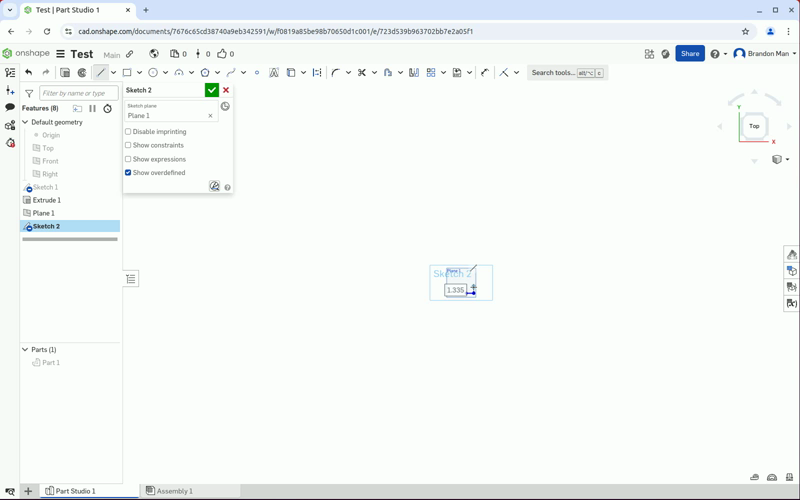
key_down(shift)
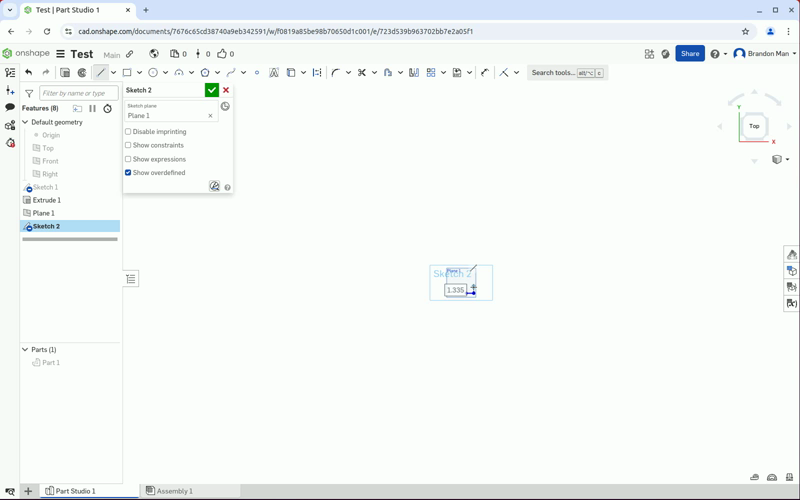
mouse_move(503, 286)
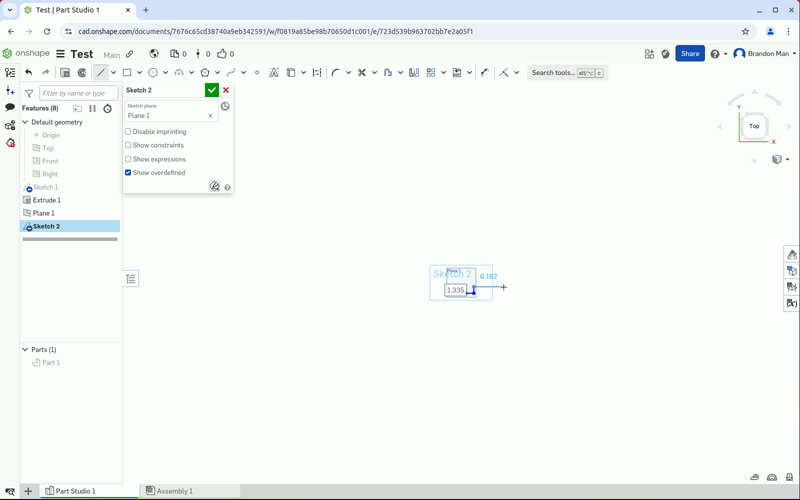
mouse_move(466, 286)
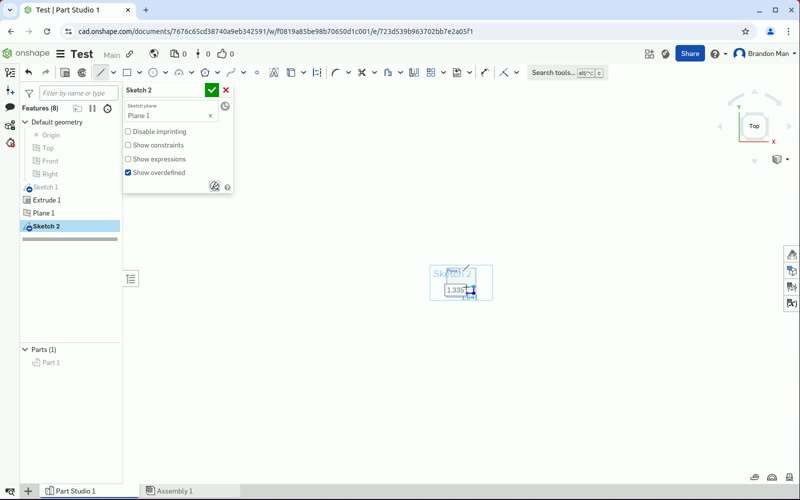
scroll(6)
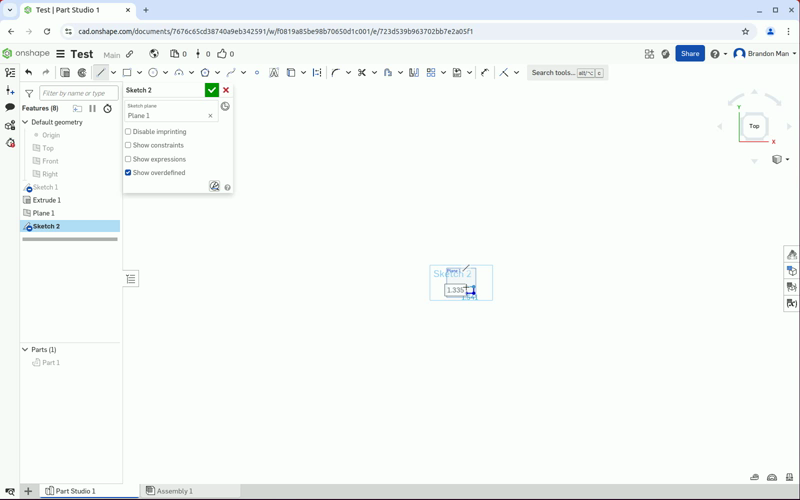
scroll(6)
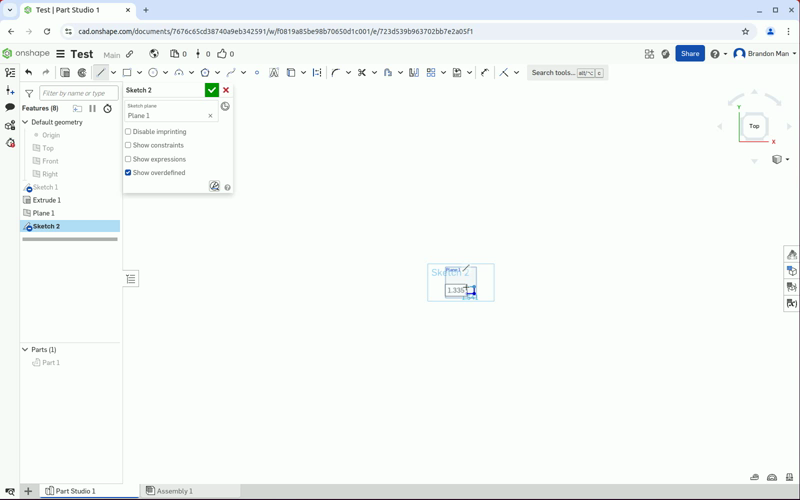
scroll(6)
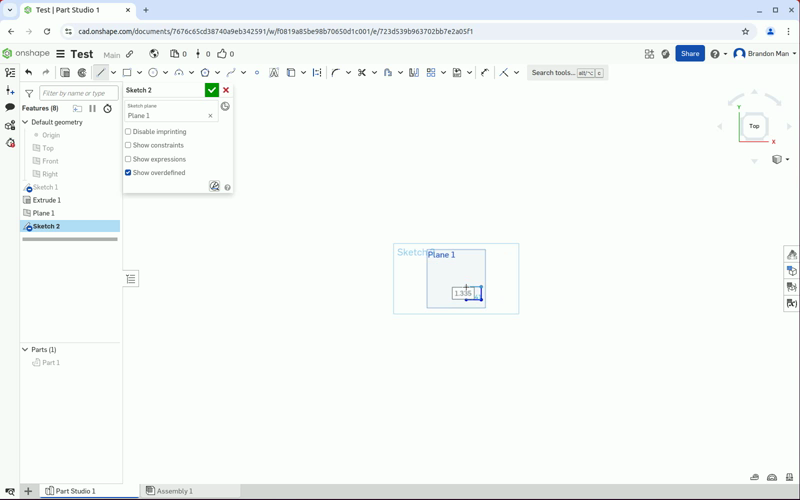
scroll(6)
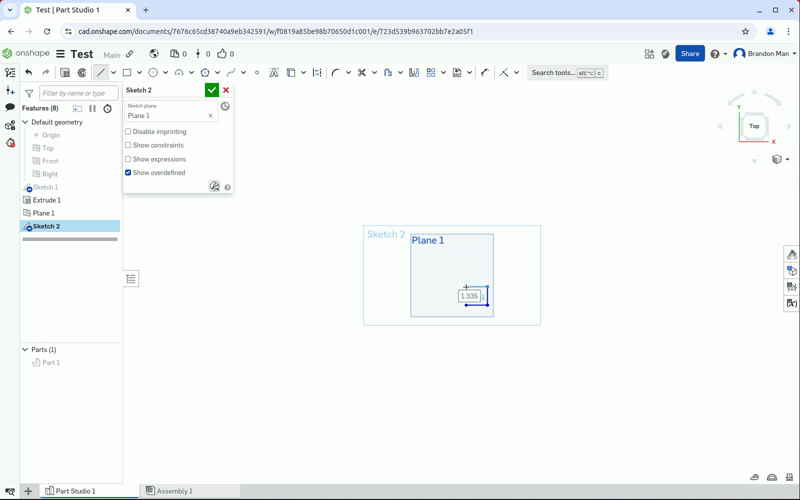
scroll(6)
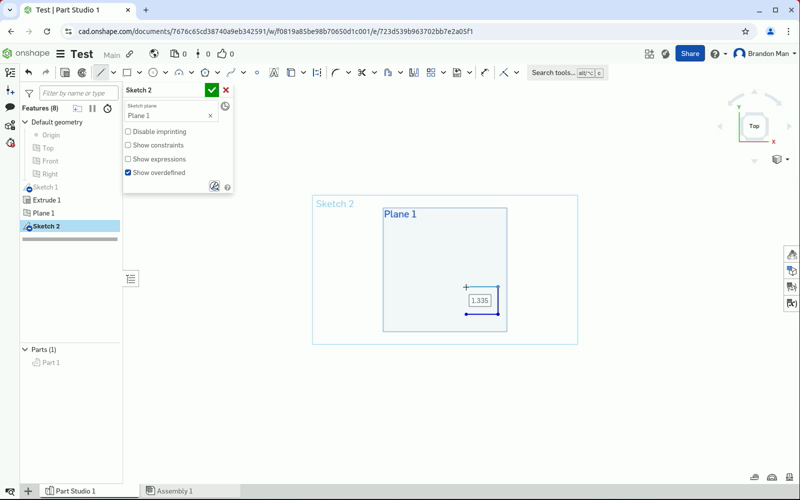
scroll(6)
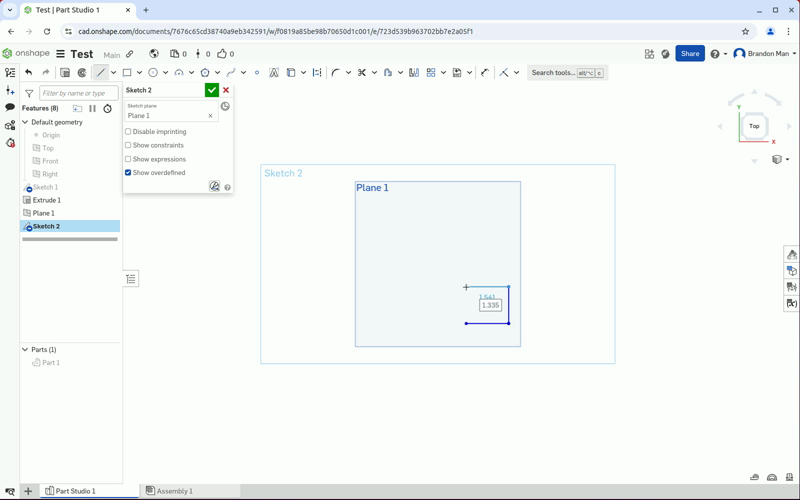
scroll(6)
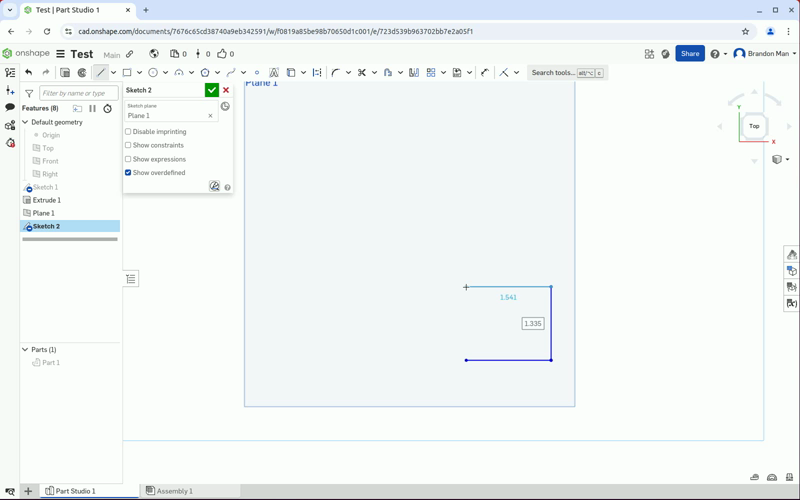
click(466, 286)
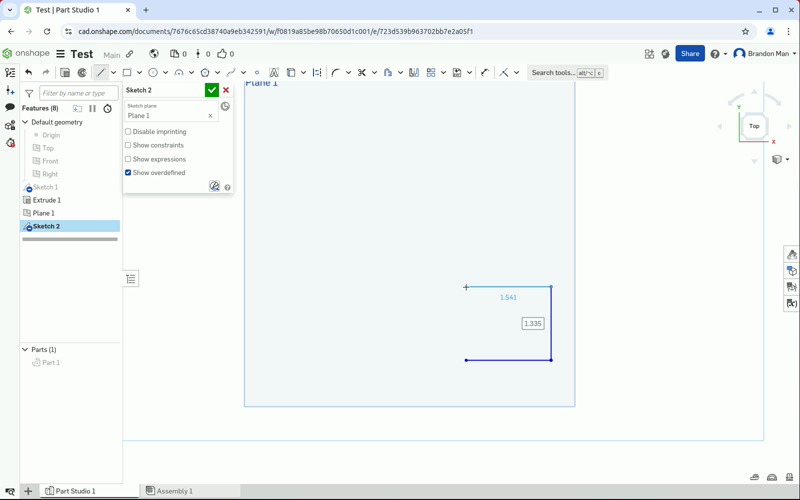
scroll(-6)
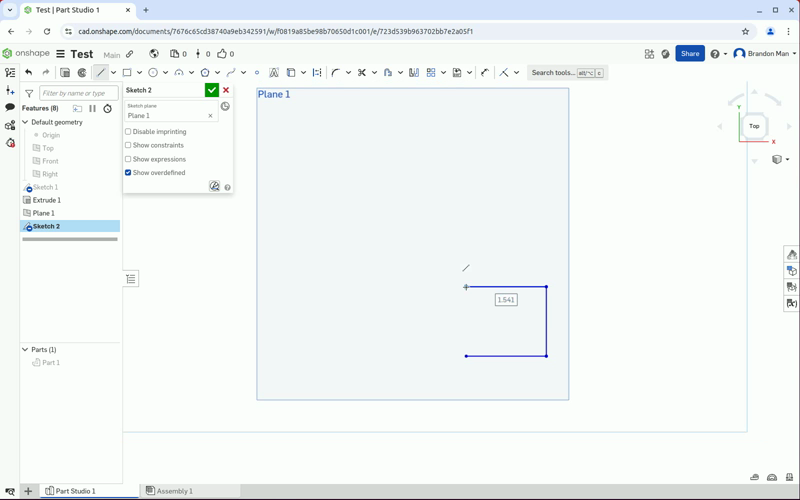
scroll(-6)
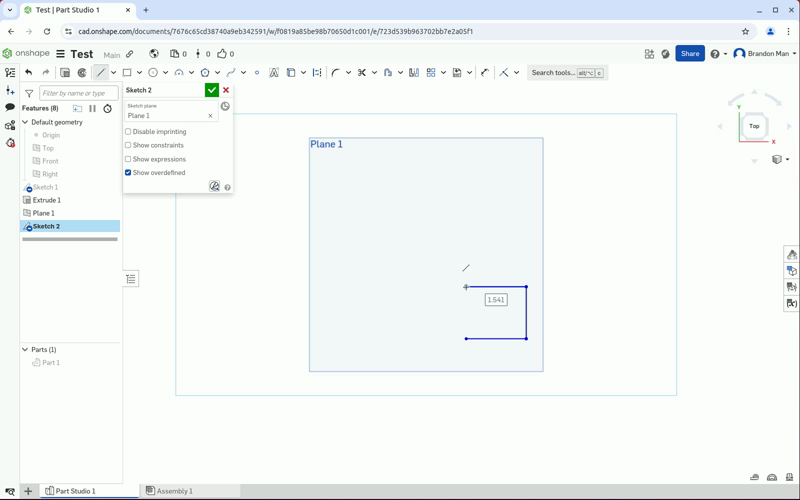
scroll(-6)
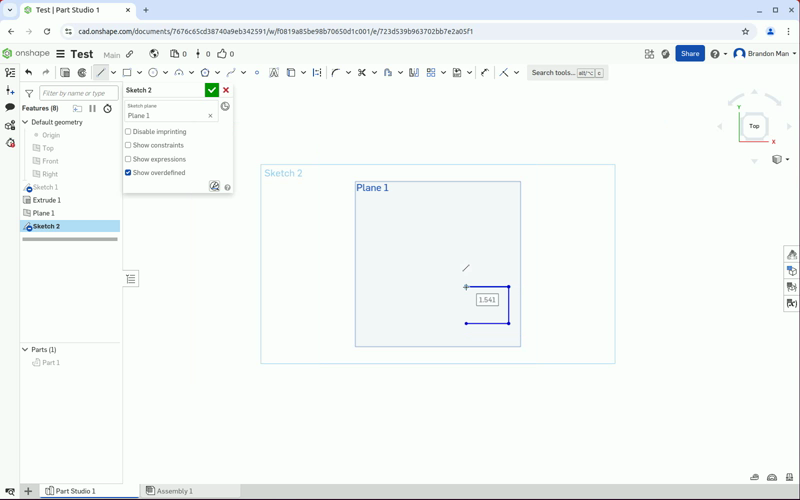
scroll(-6)
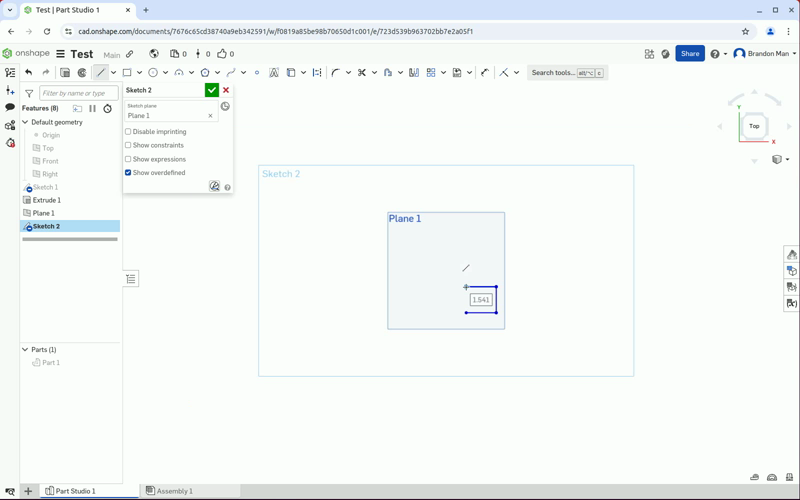
scroll(-6)
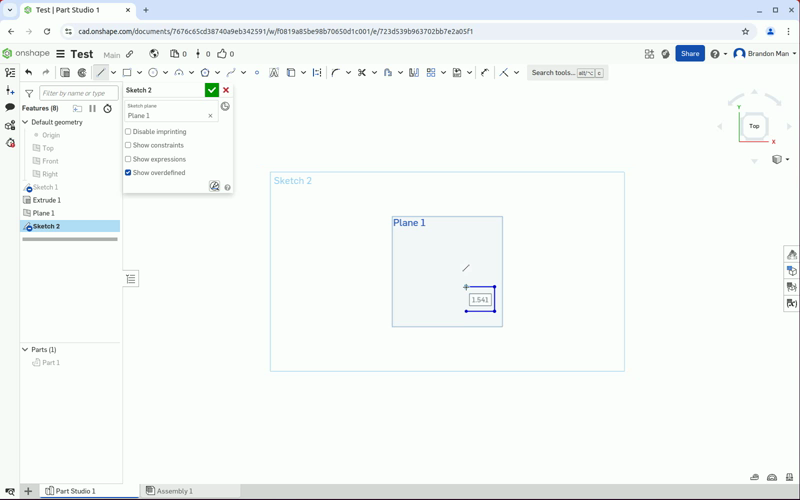
scroll(-6)
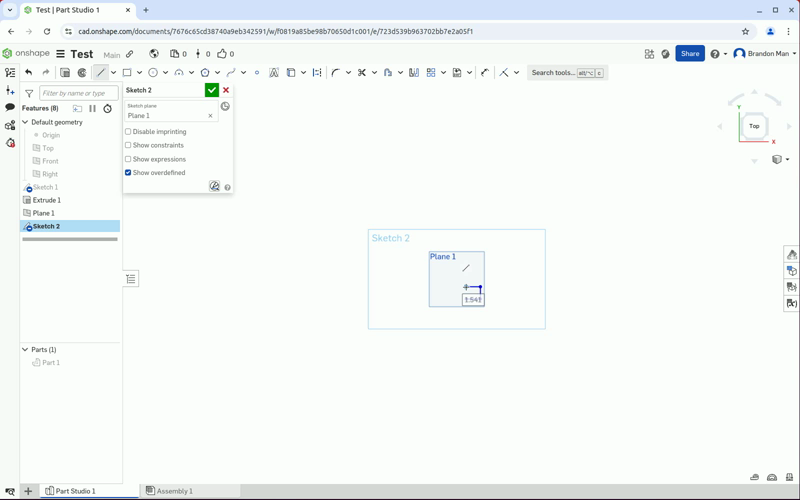
scroll(-6)
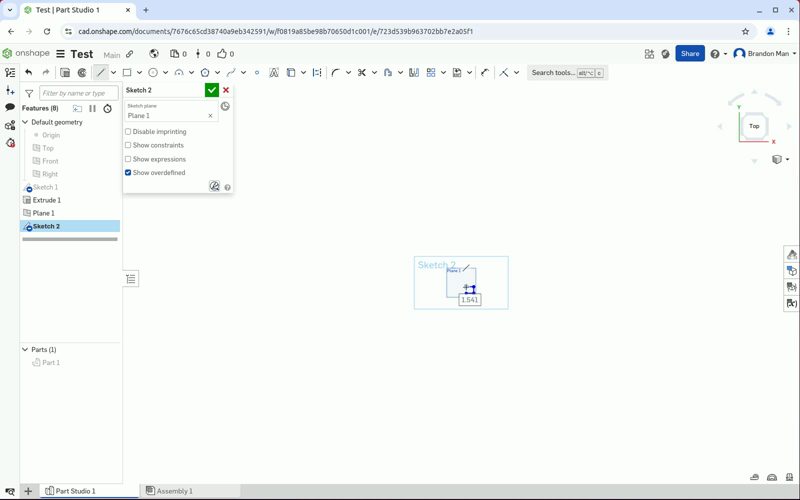
key_up(shift)
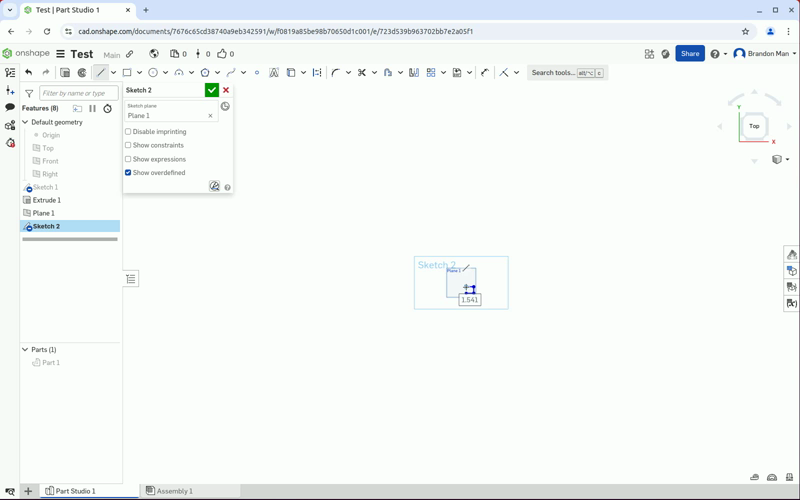
mouse_move(496, 286)
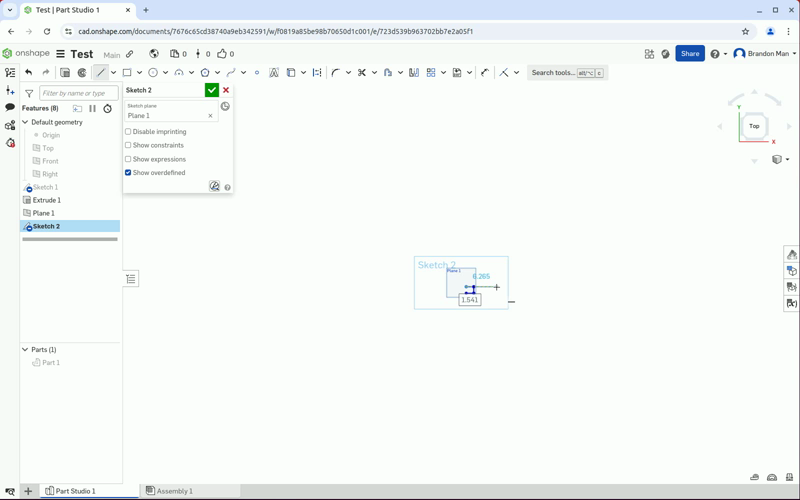
key_down(shift)
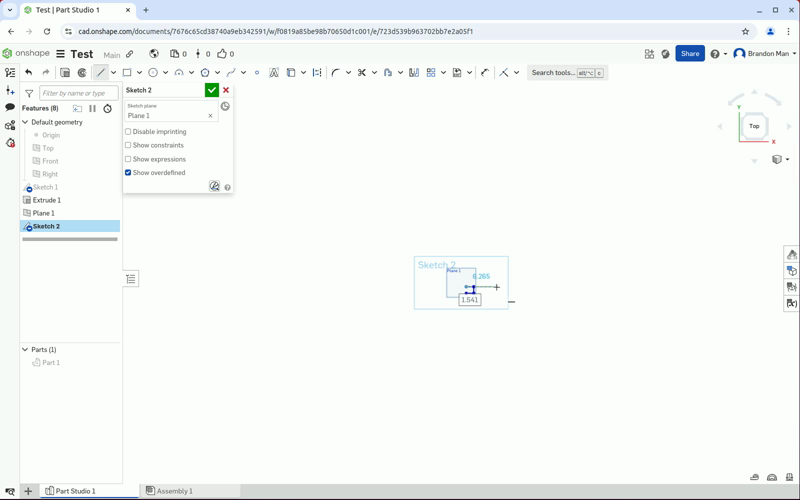
mouse_move(466, 293)
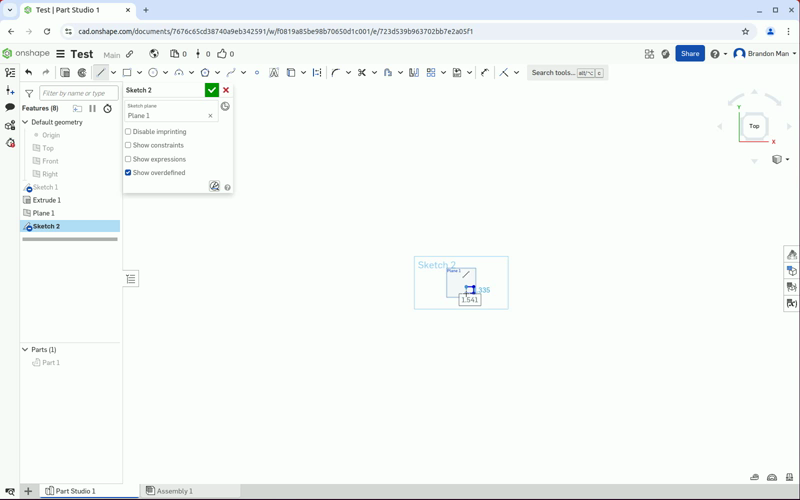
scroll(6)
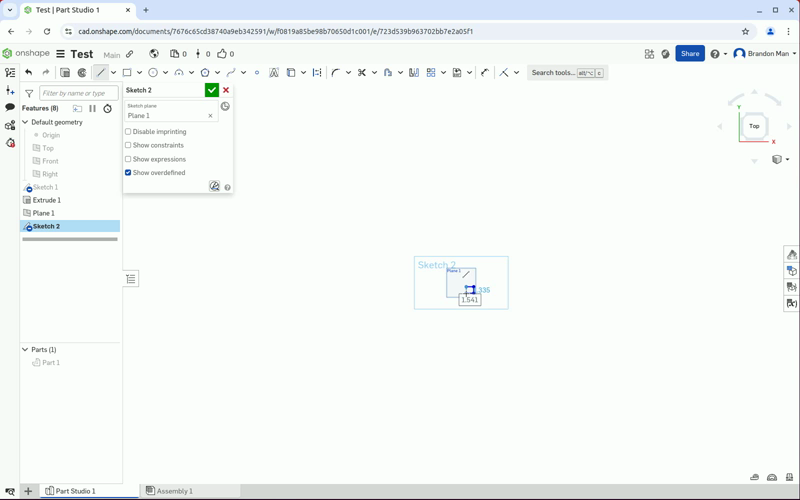
scroll(6)
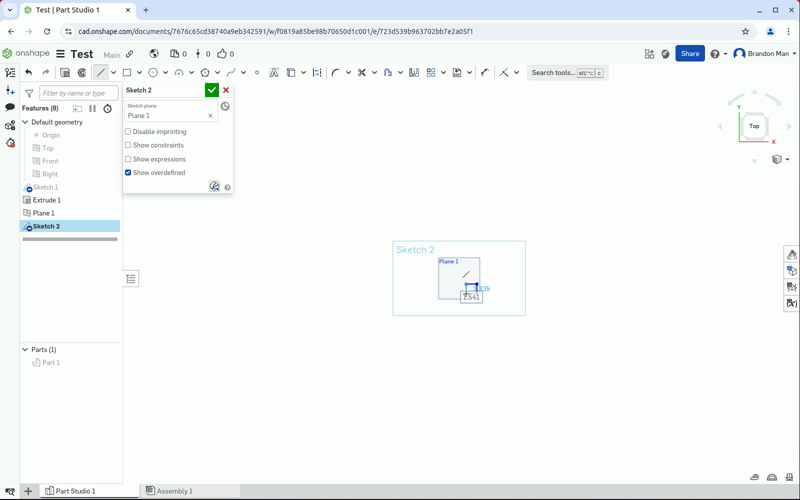
scroll(6)
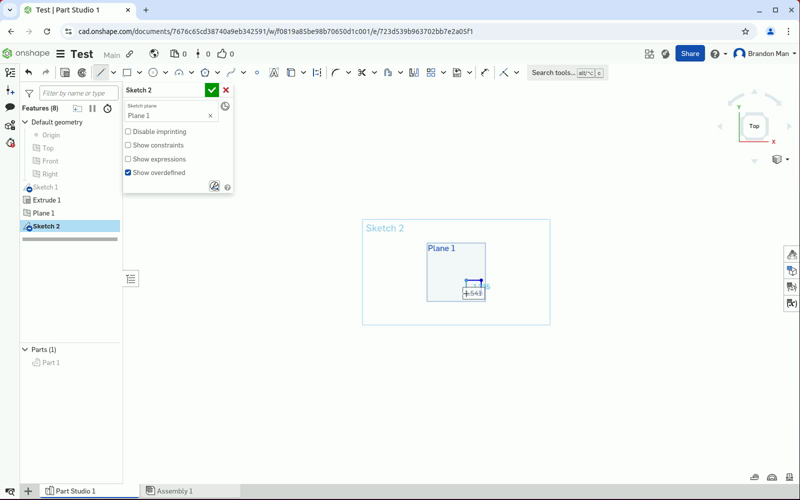
scroll(6)
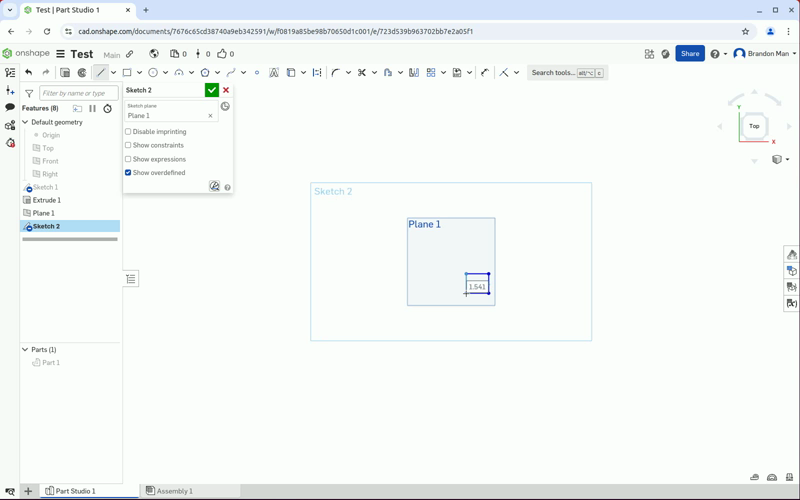
scroll(6)
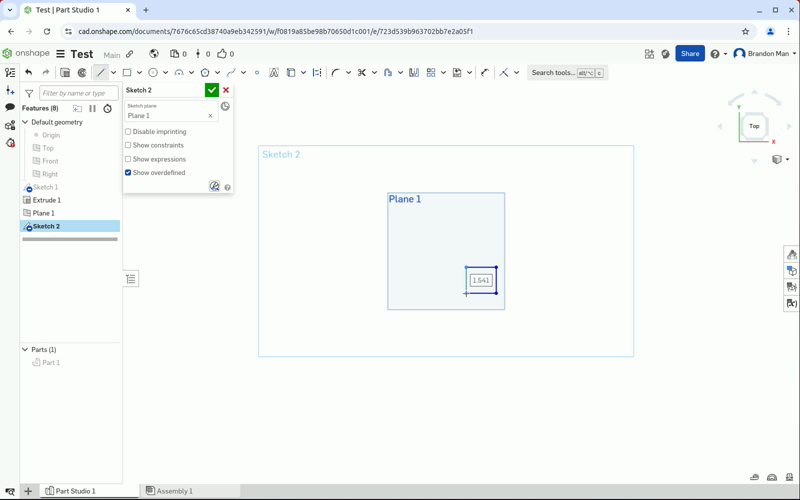
scroll(6)
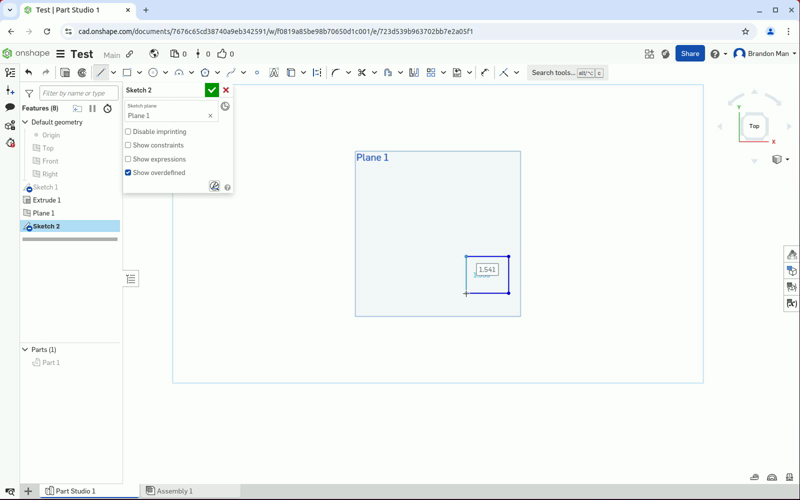
scroll(6)
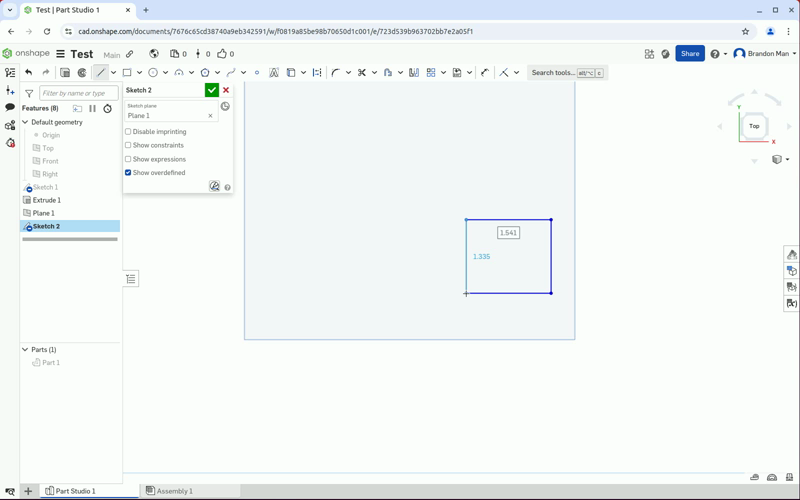
key_up(shift)
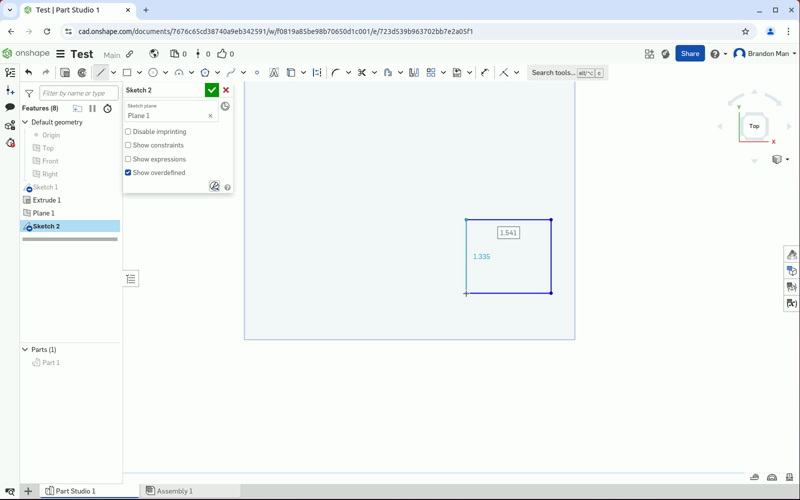
click(466, 293)
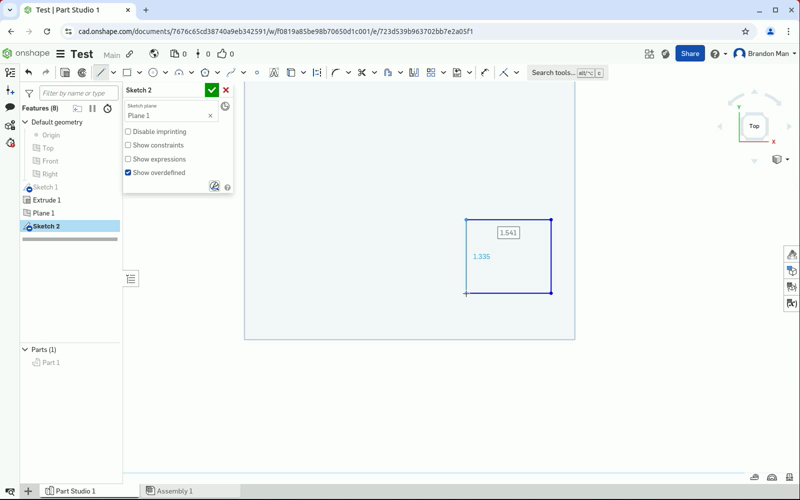
scroll(-6)
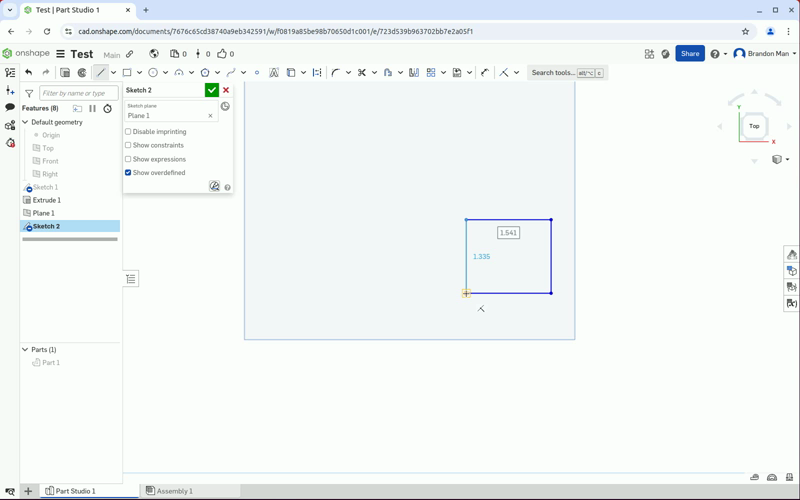
scroll(-6)
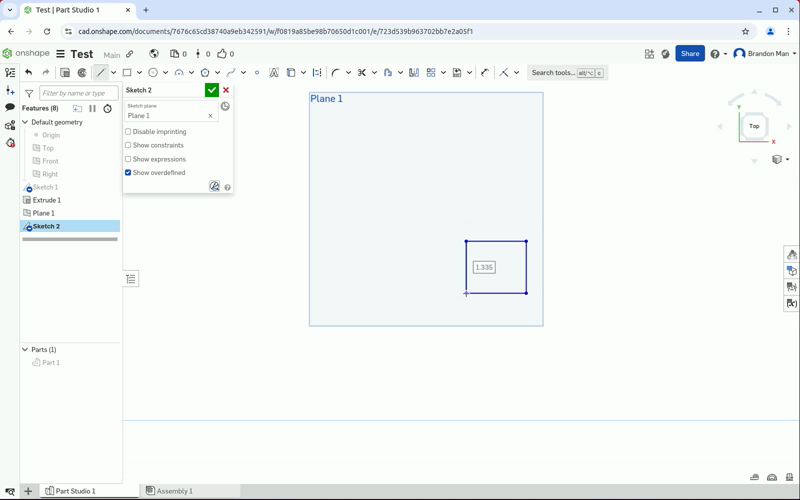
scroll(-6)
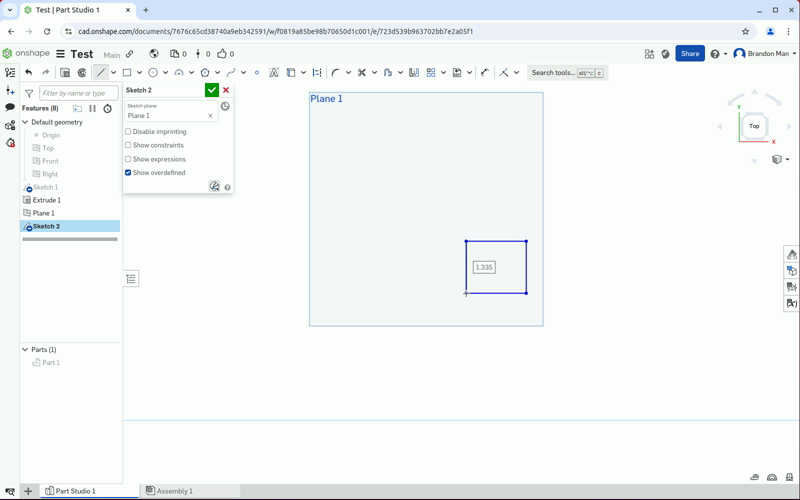
scroll(-6)
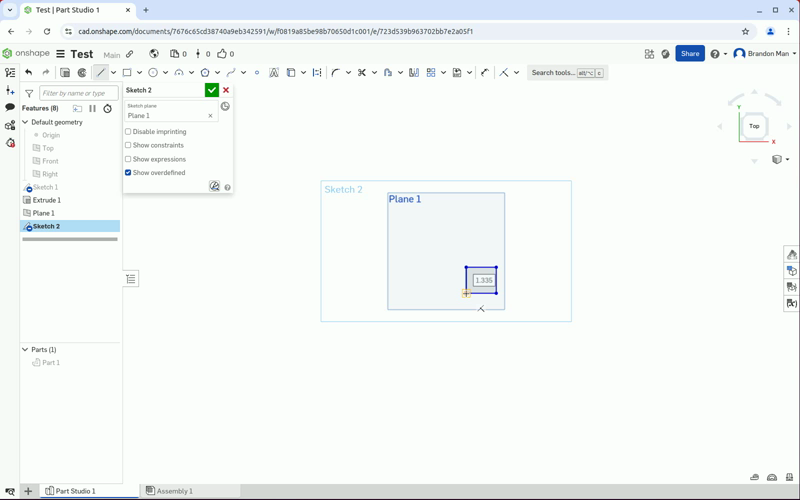
scroll(-6)
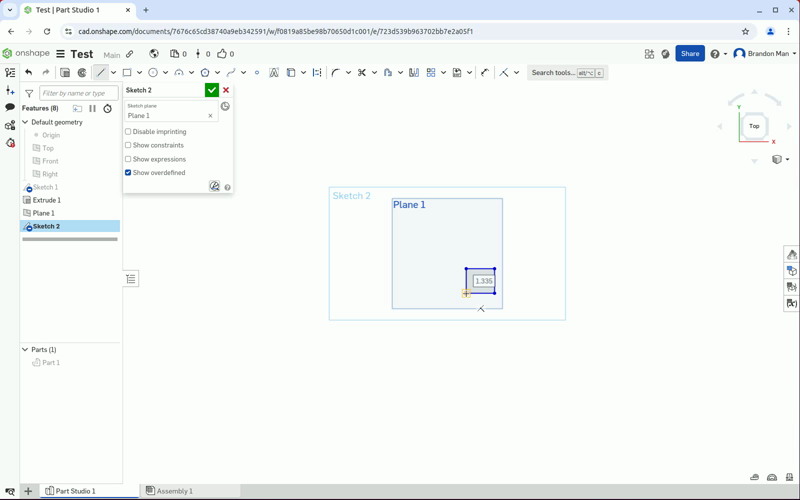
scroll(-6)
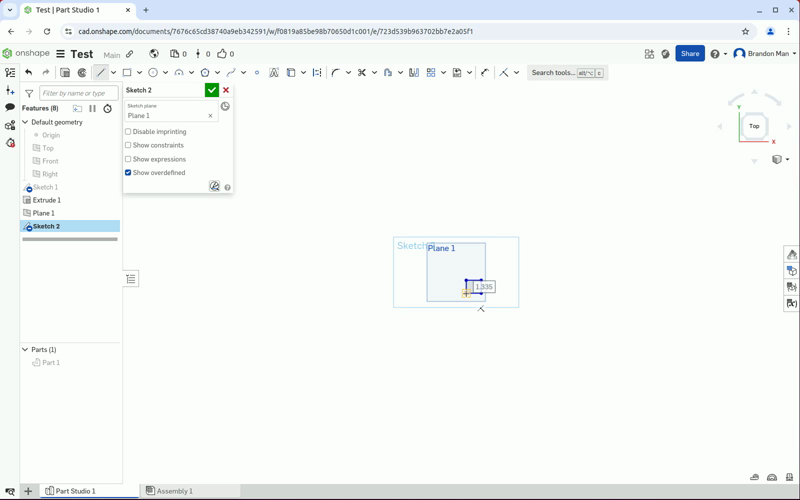
scroll(-6)
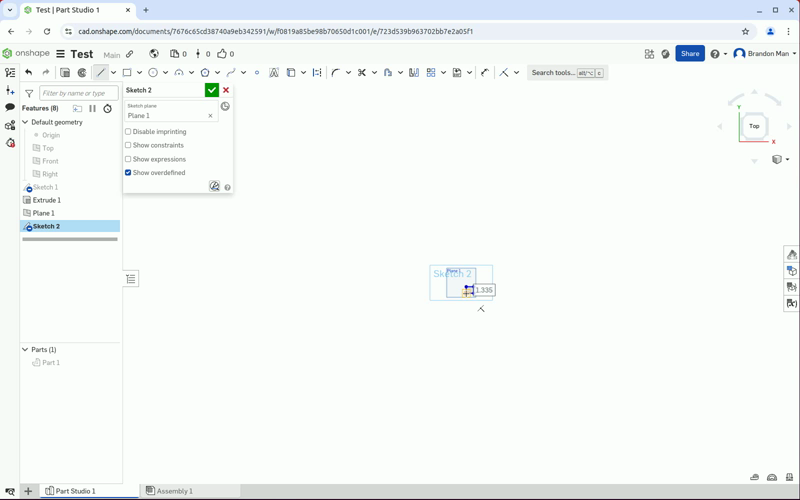
key(esc)
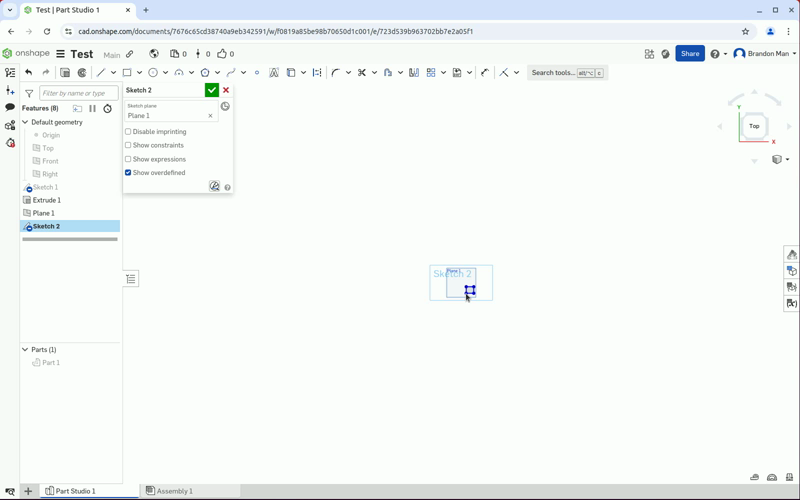
mouse_move(473, 292)
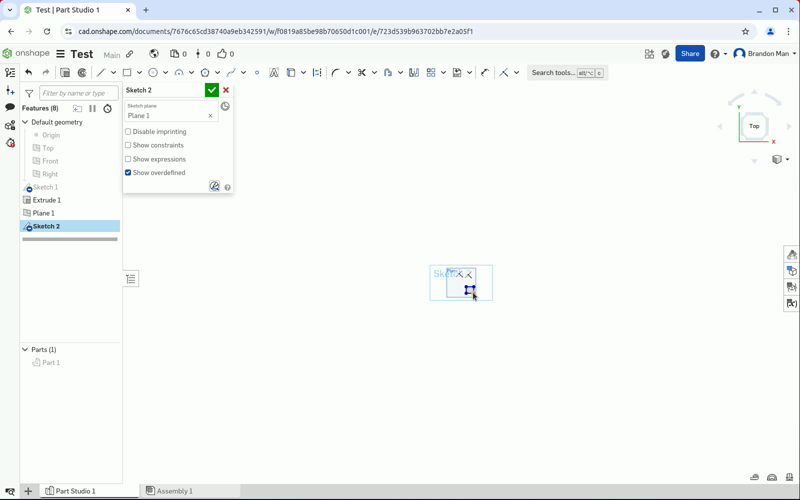
scroll(6)
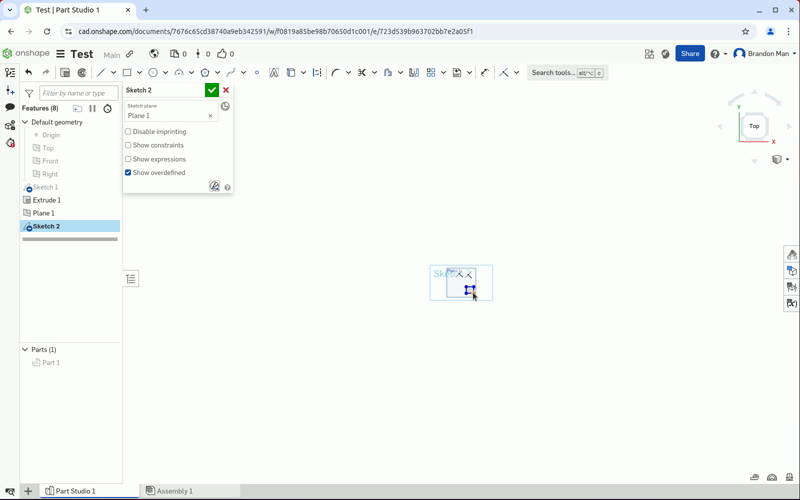
scroll(6)
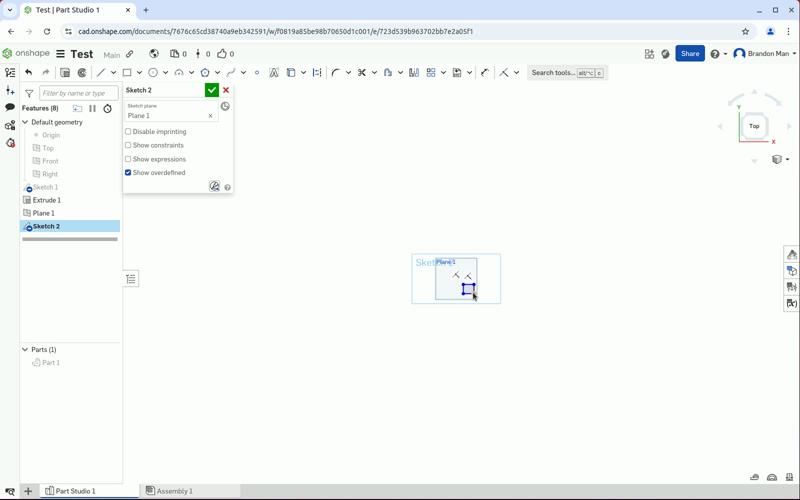
scroll(6)
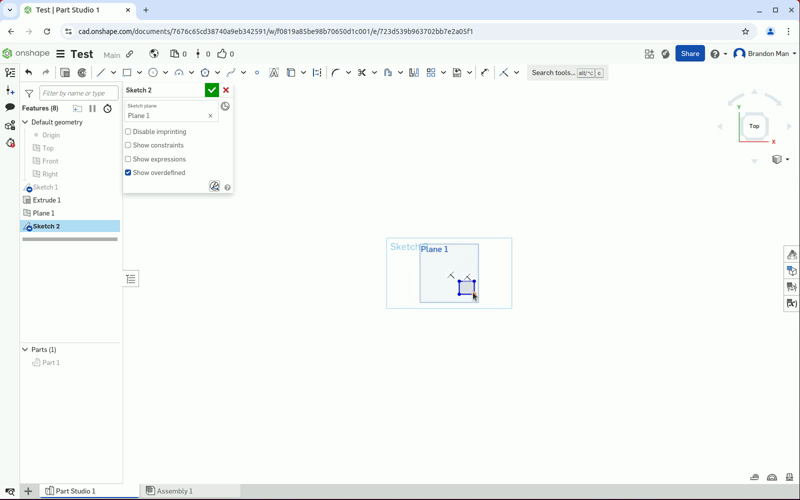
scroll(6)
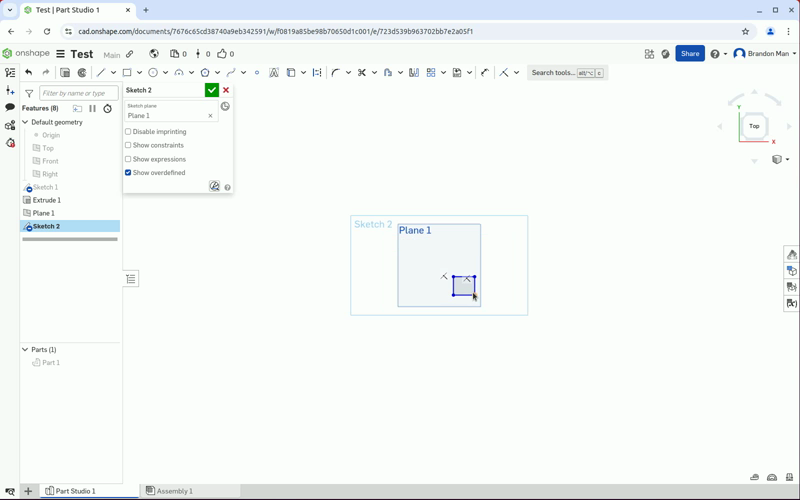
scroll(6)
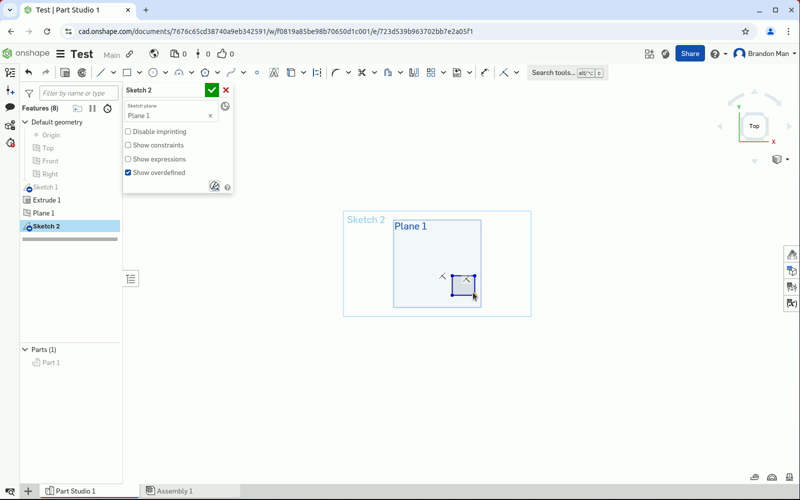
scroll(6)
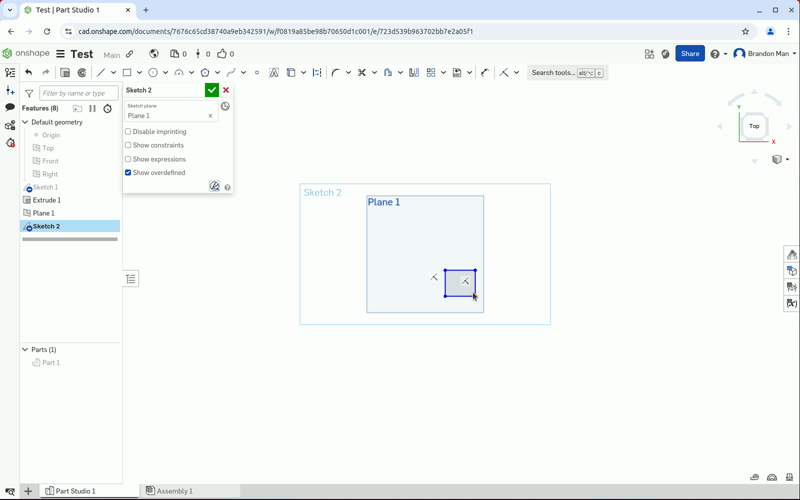
scroll(6)
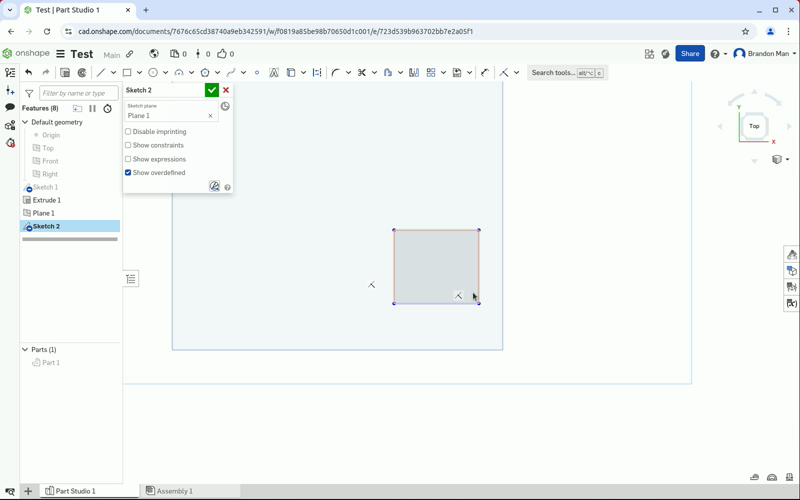
click(473, 292)
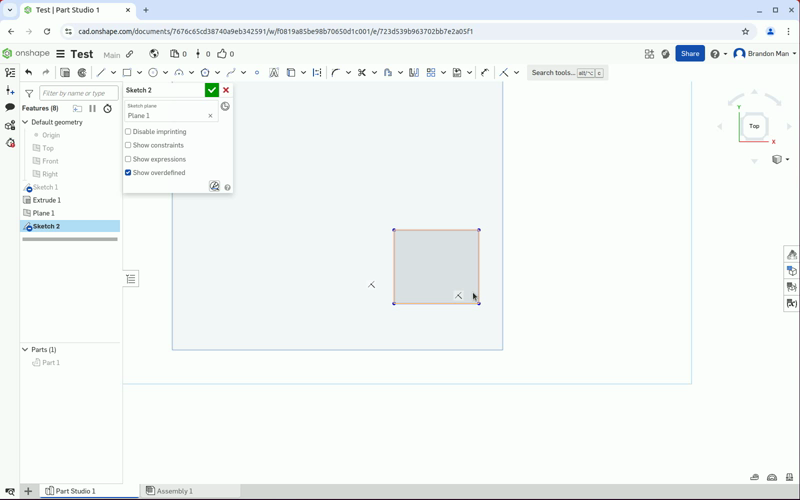
scroll(-6)
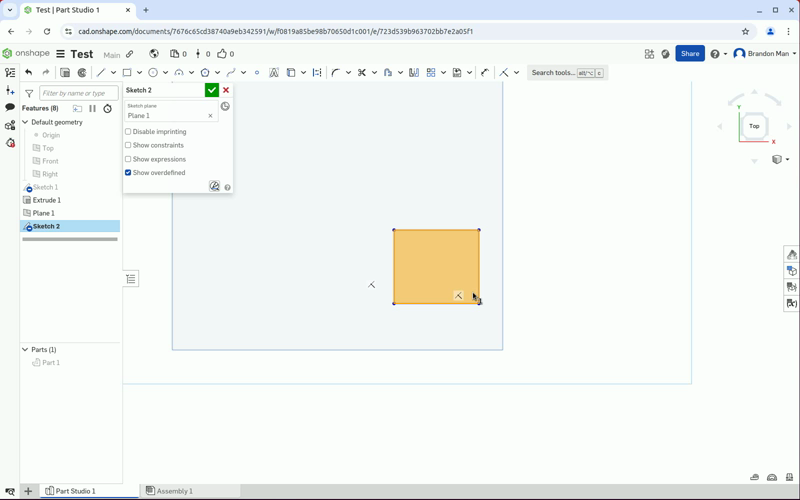
scroll(-6)
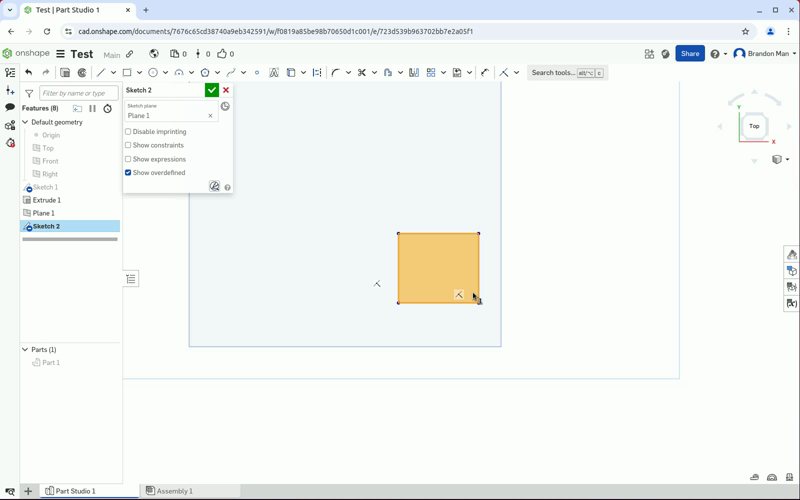
scroll(-6)
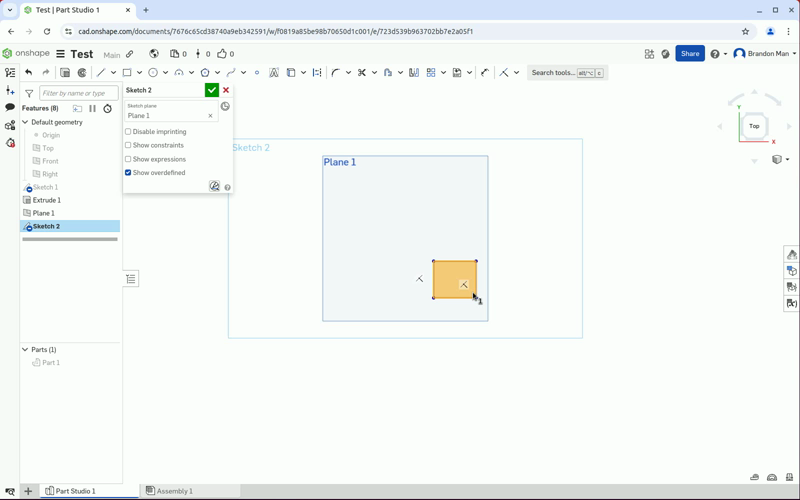
scroll(-6)
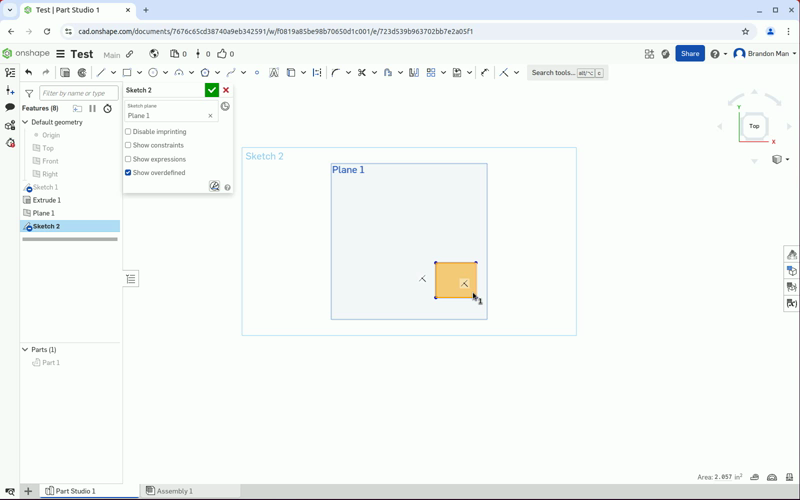
scroll(-6)
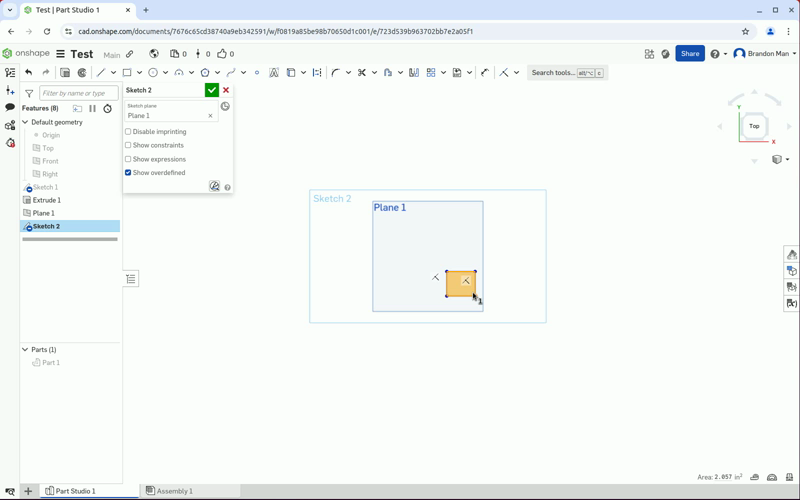
scroll(-6)
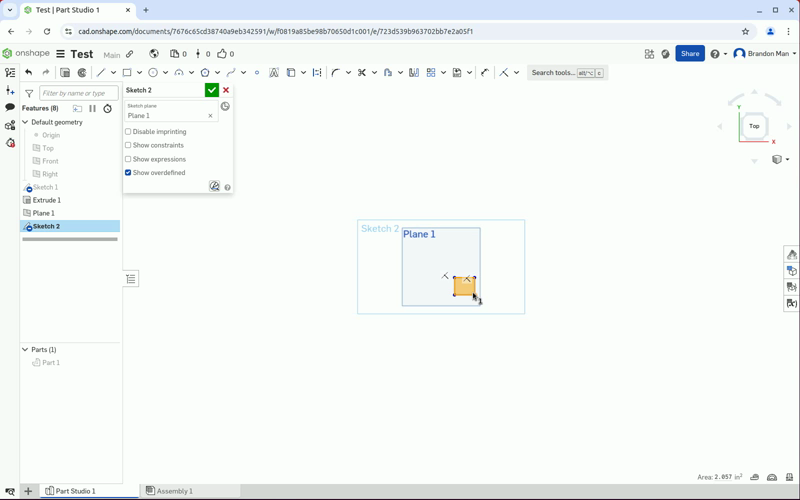
scroll(-6)
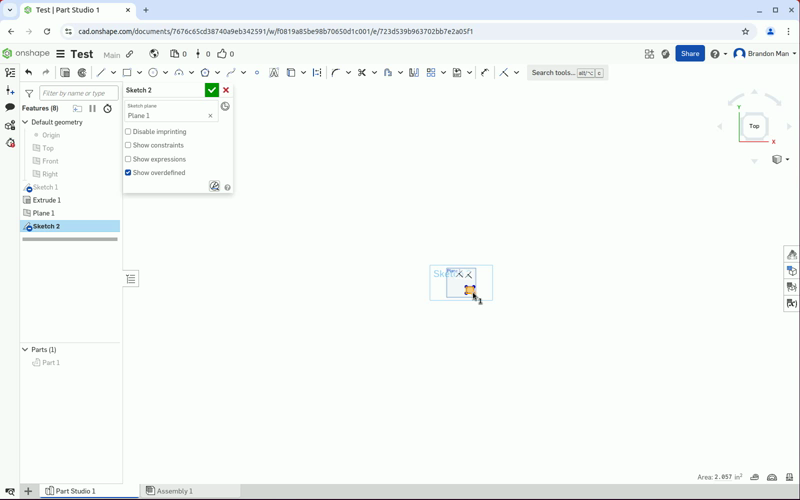
mouse_move(73, 352)
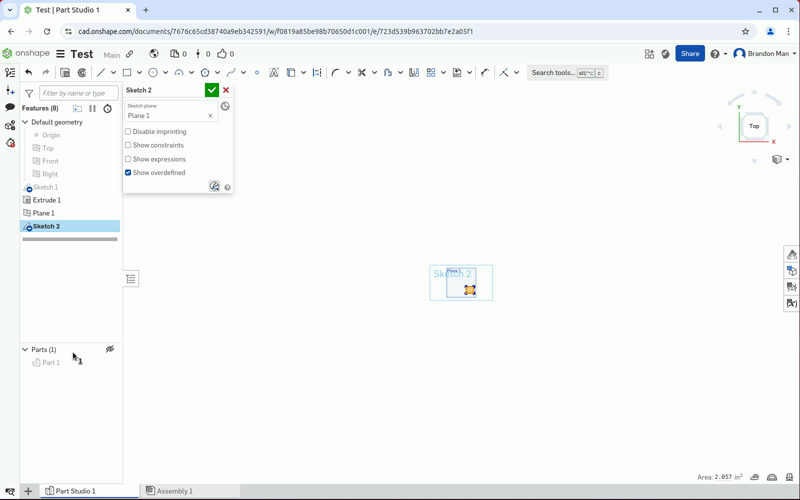
key(shift+y)
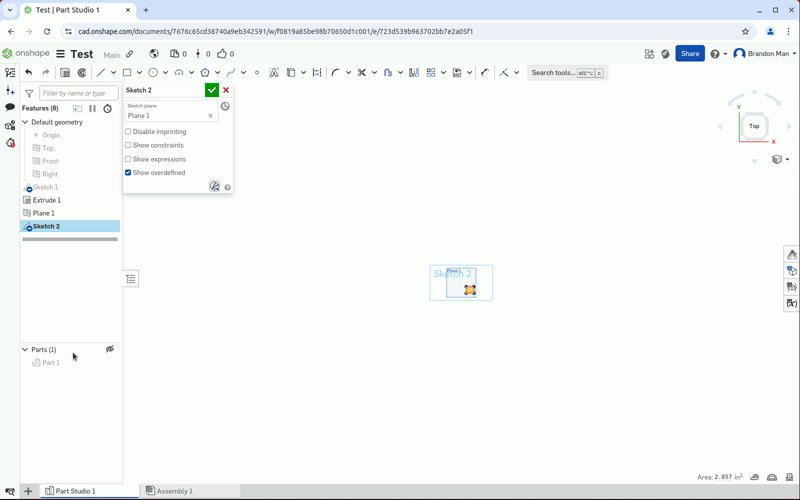
key(shift+e)
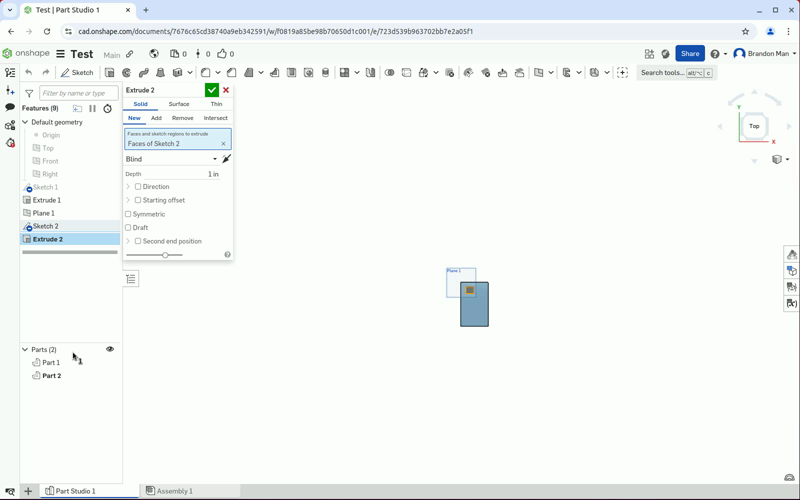
mouse_move(143, 106)
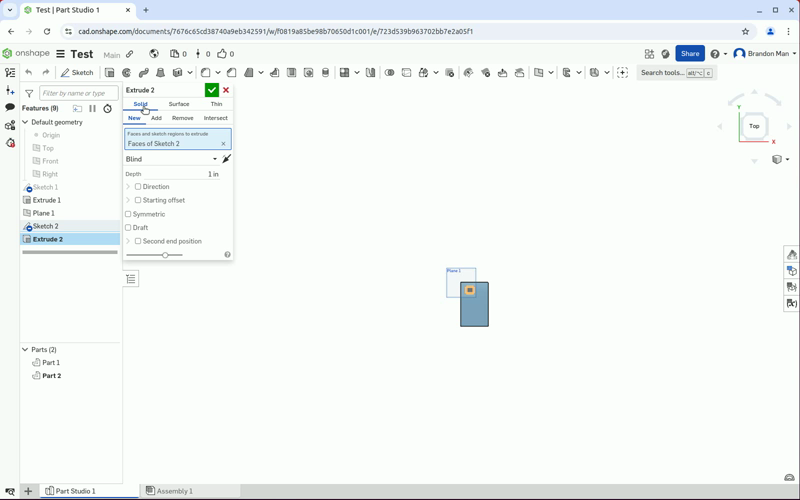
click(143, 106)
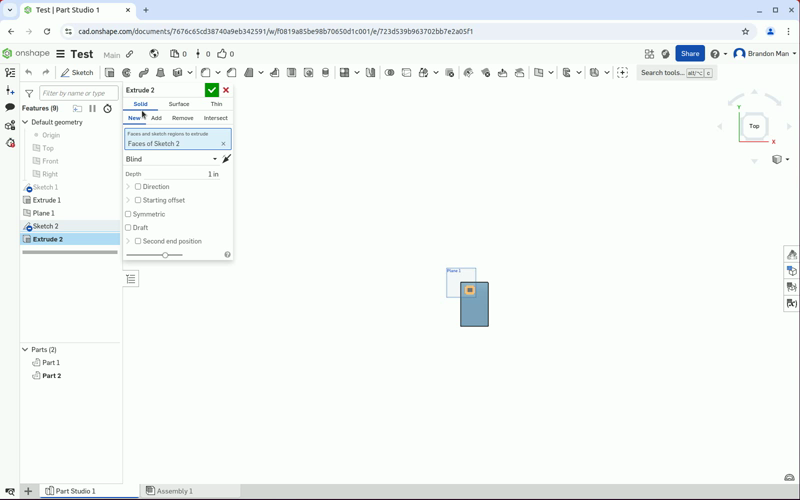
mouse_move(137, 120)
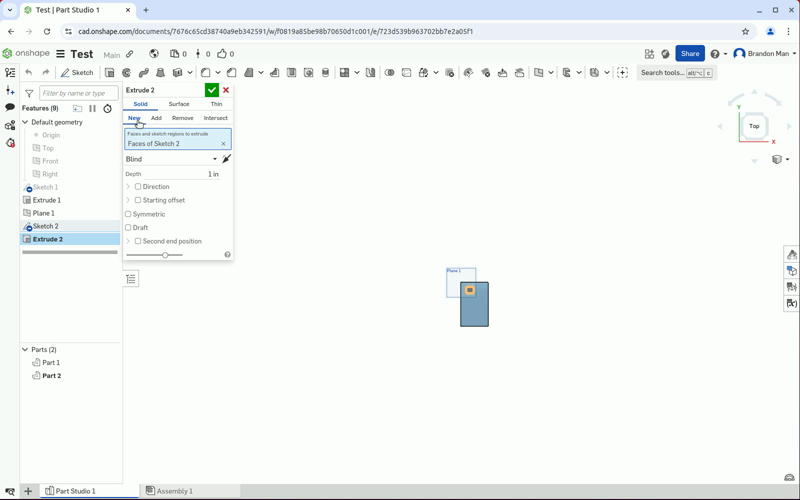
click(137, 120)
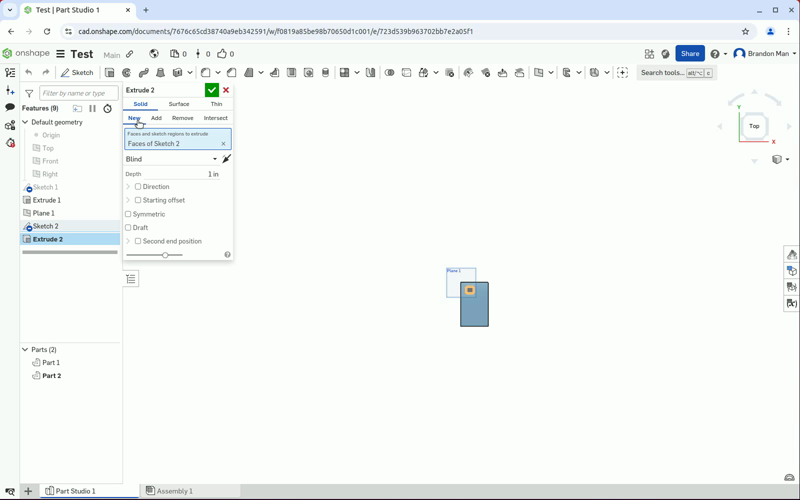
key(tab, 4)
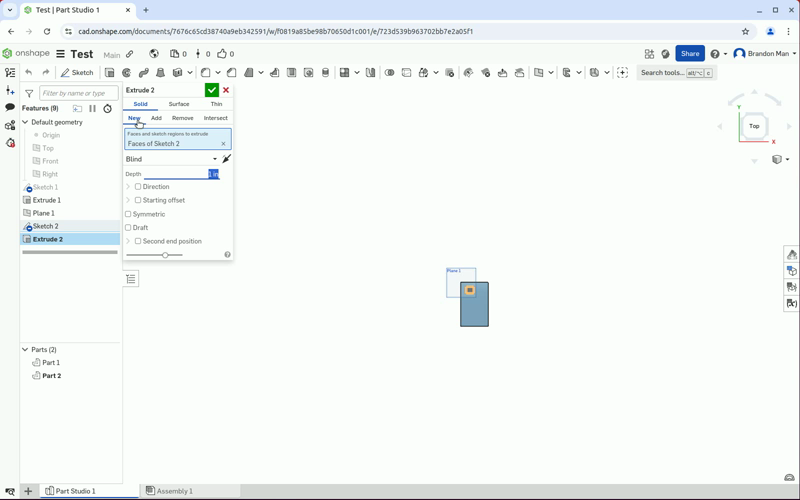
text(22.627)
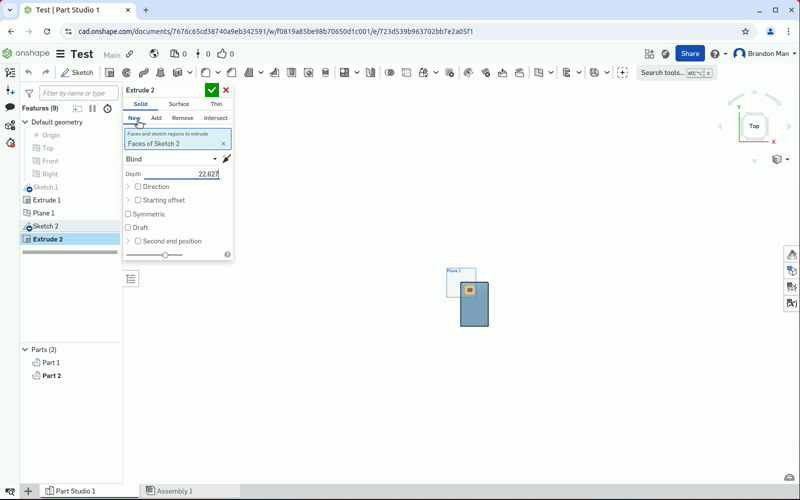
key(enter)
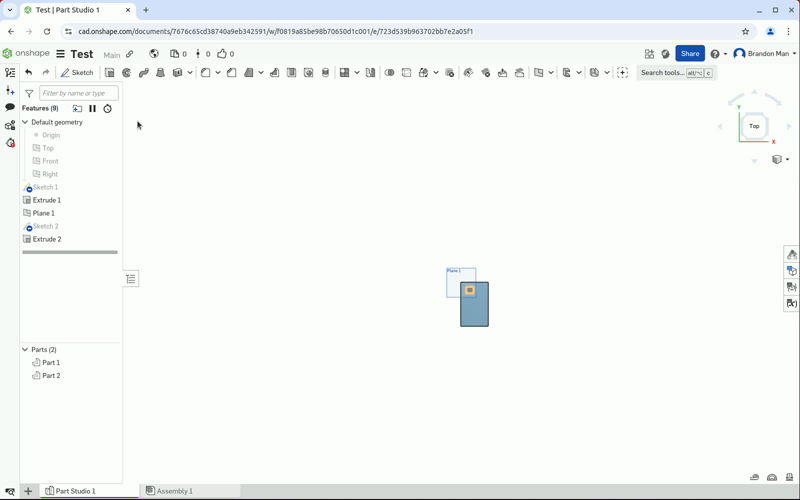
key(shift+h)
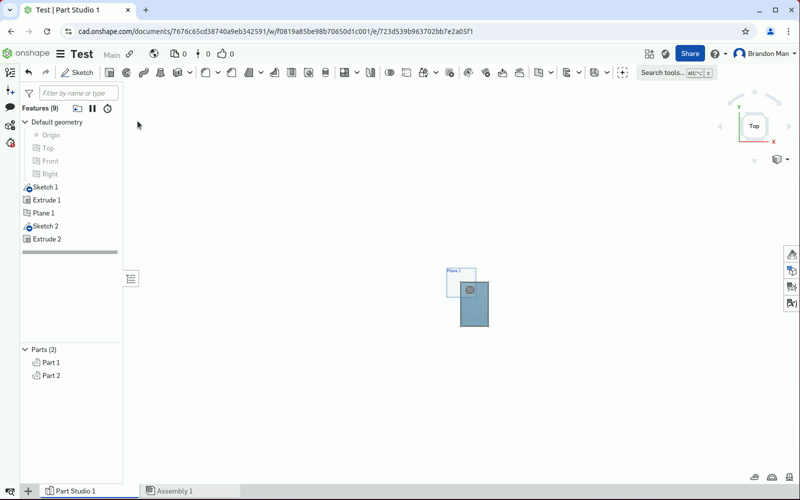
key(shift+h)
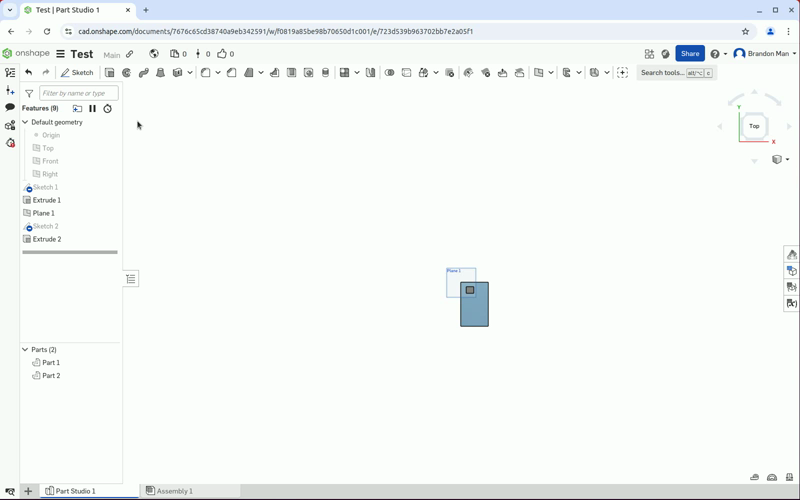
mouse_move(73, 189)
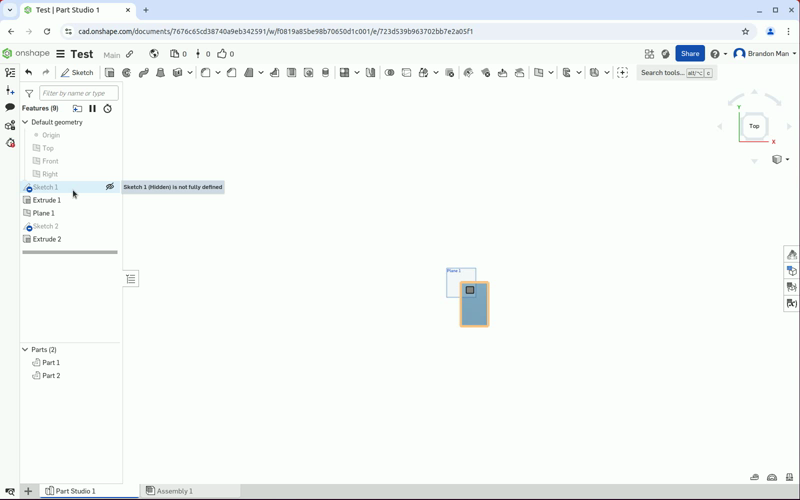
click(73, 189)
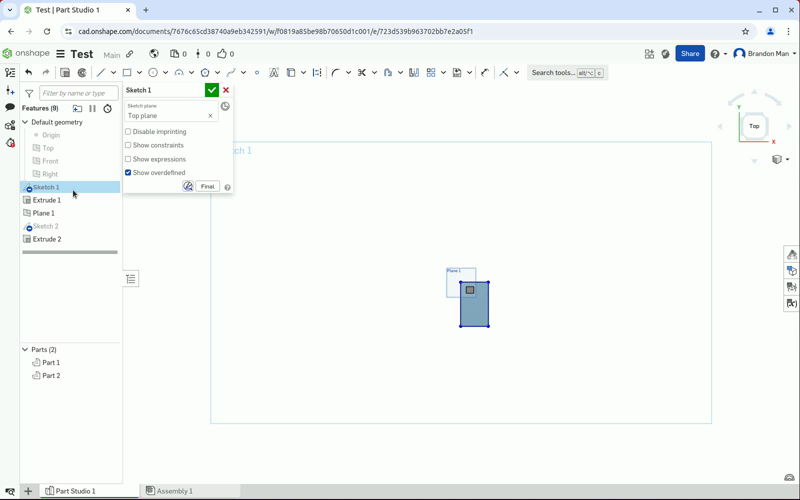
mouse_move(229, 92)
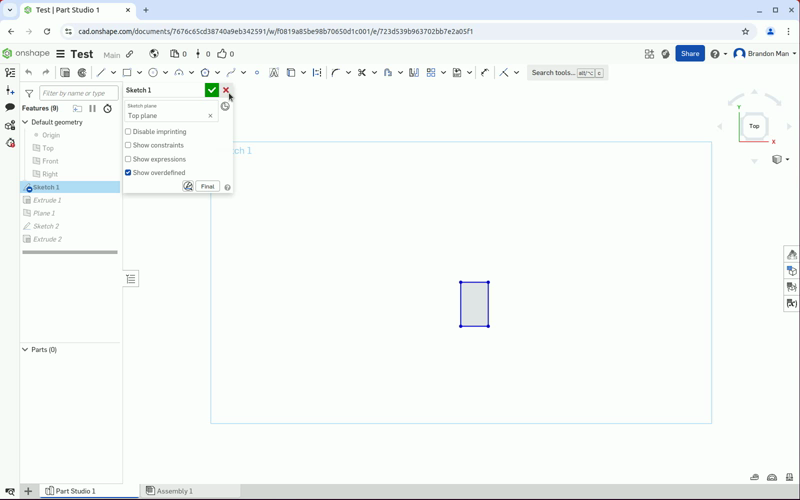
click(229, 92)
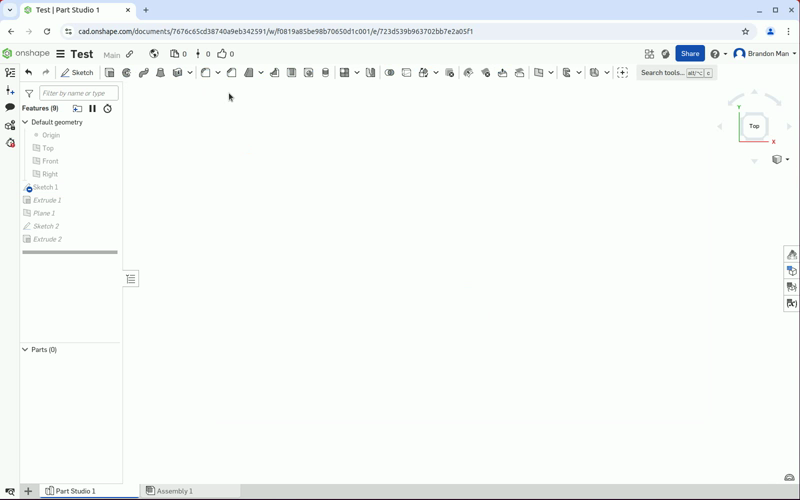
key(shift+s)
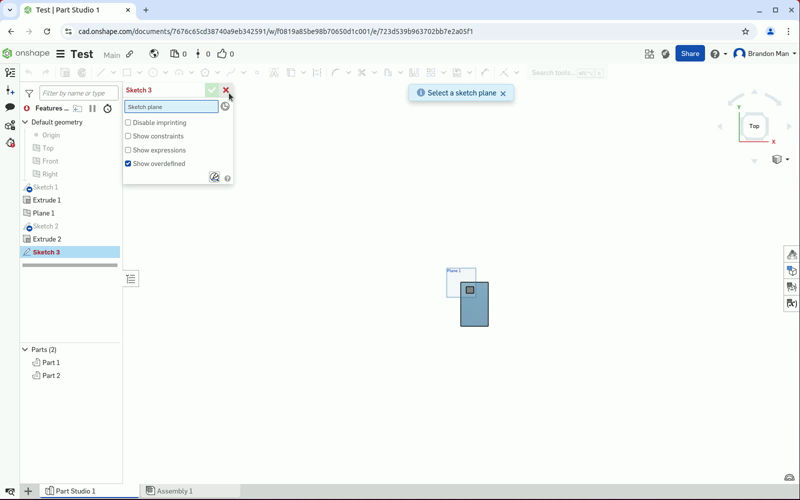
mouse_move(73, 215)
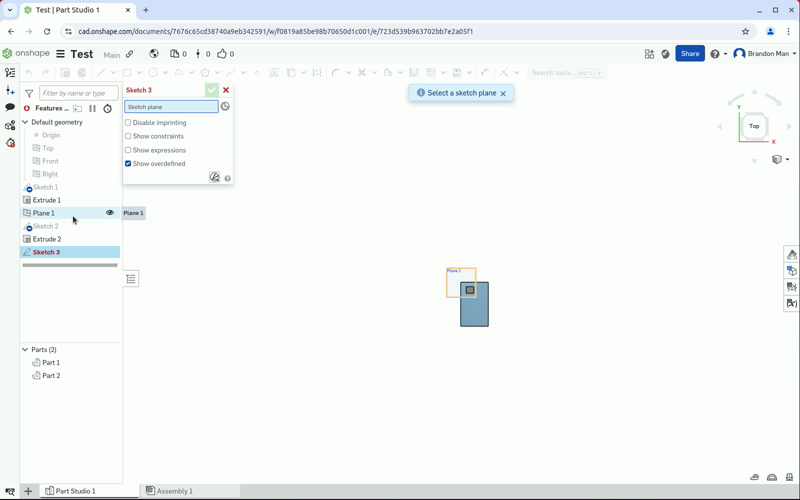
click(73, 215)
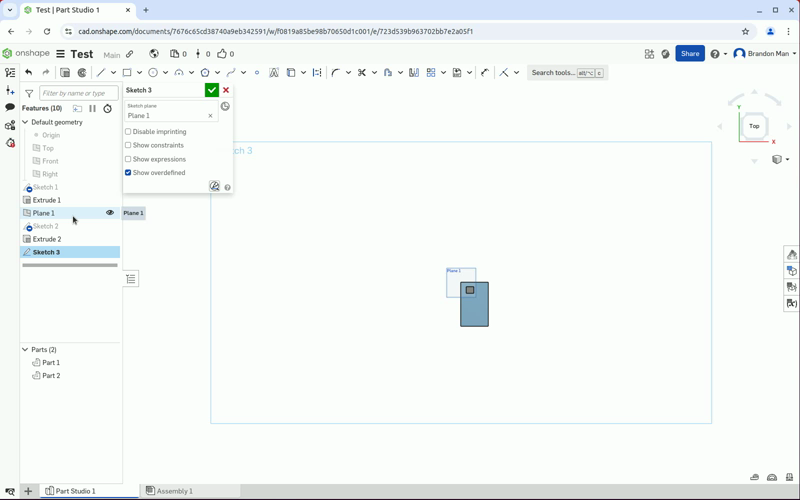
mouse_move(73, 352)
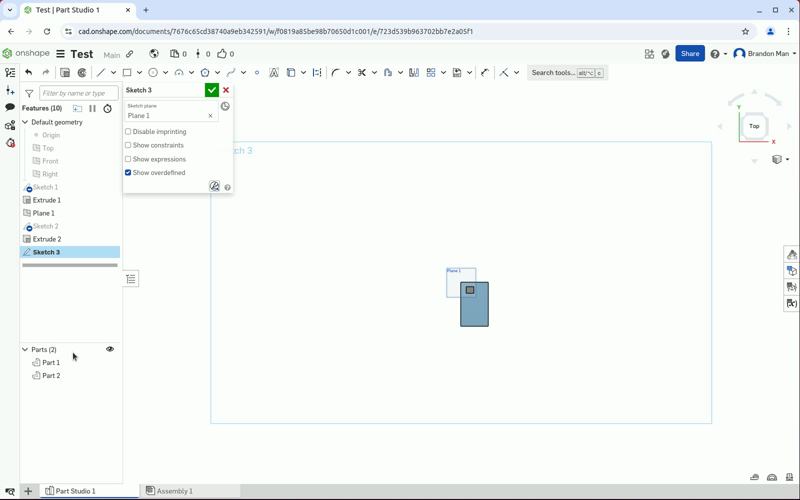
key(y)
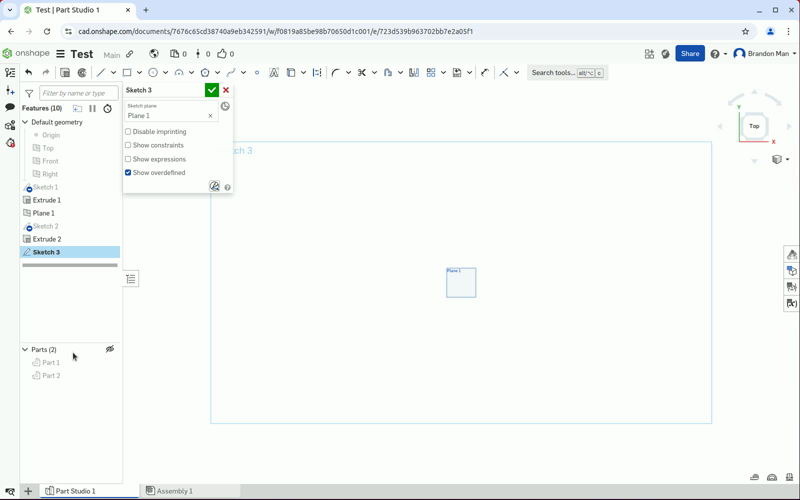
key(l)
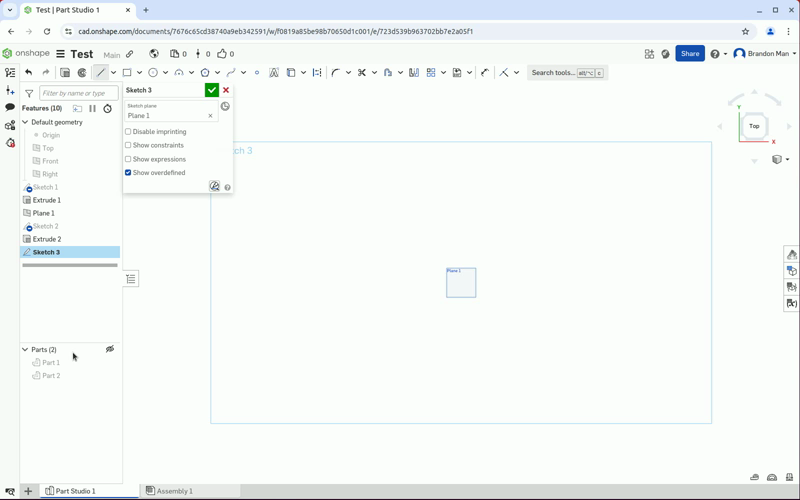
key_down(shift)
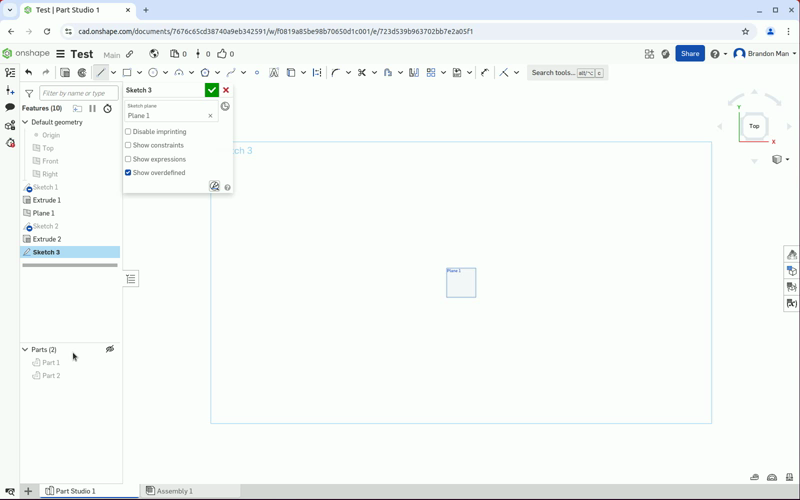
mouse_move(466, 321)
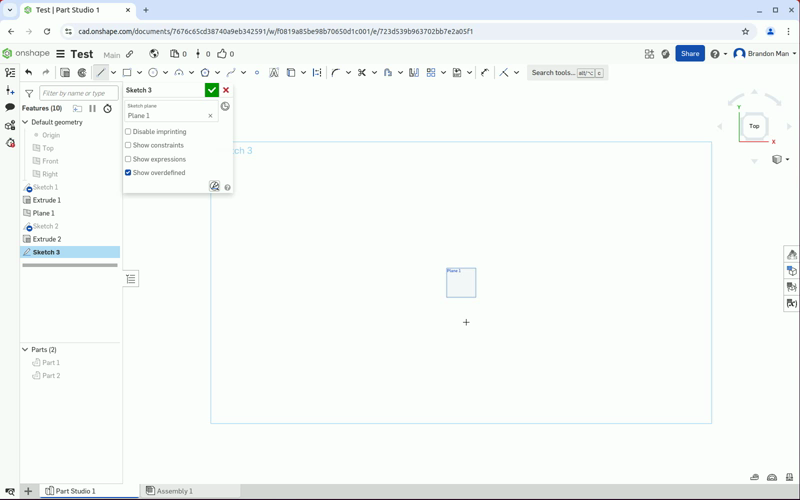
click(466, 321)
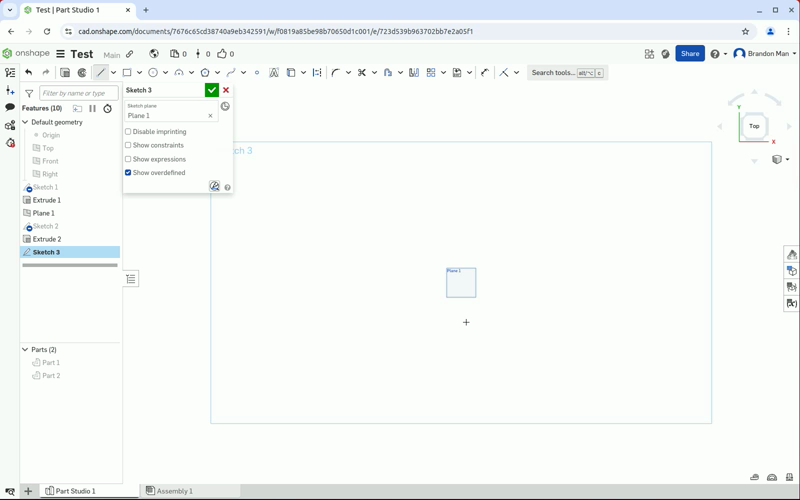
key_up(shift)
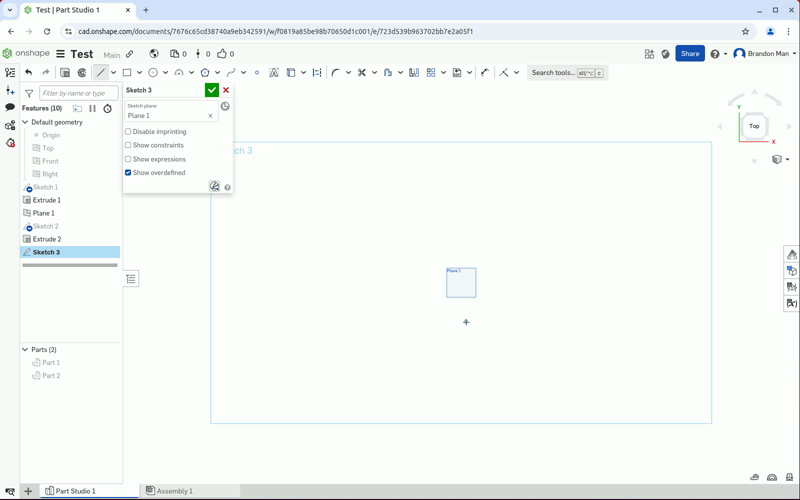
key_down(shift)
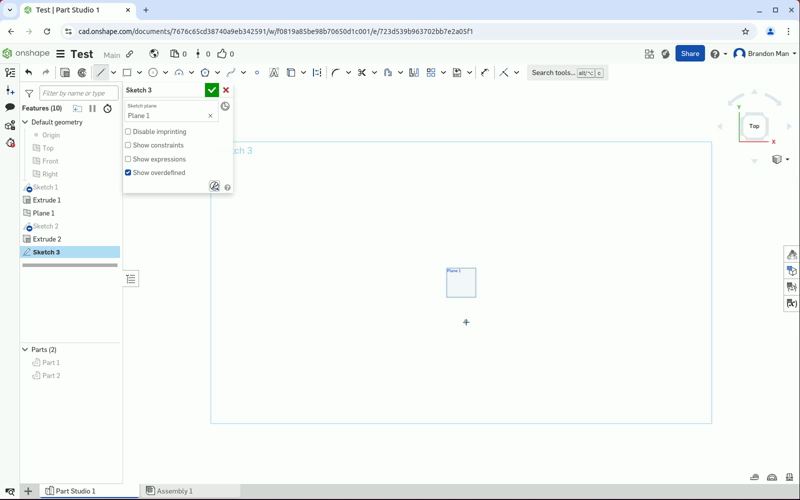
mouse_move(496, 321)
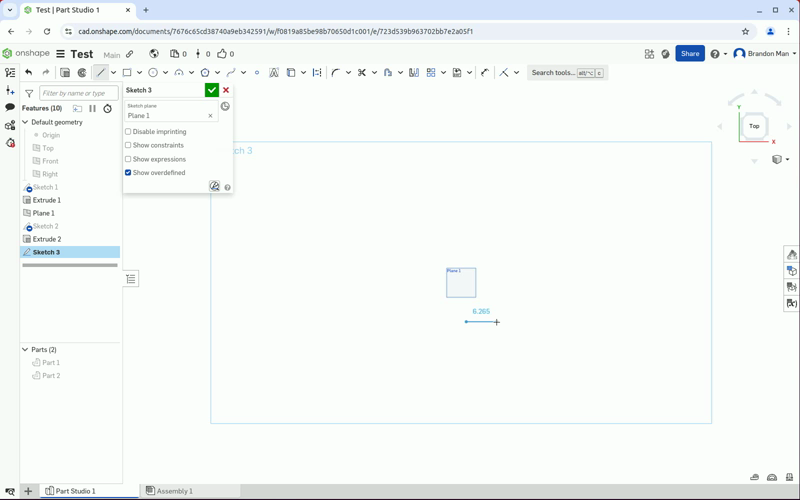
mouse_move(473, 321)
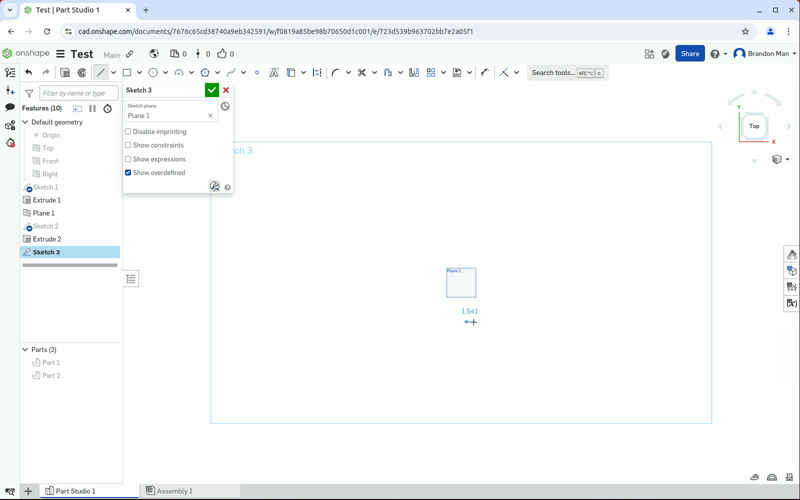
scroll(6)
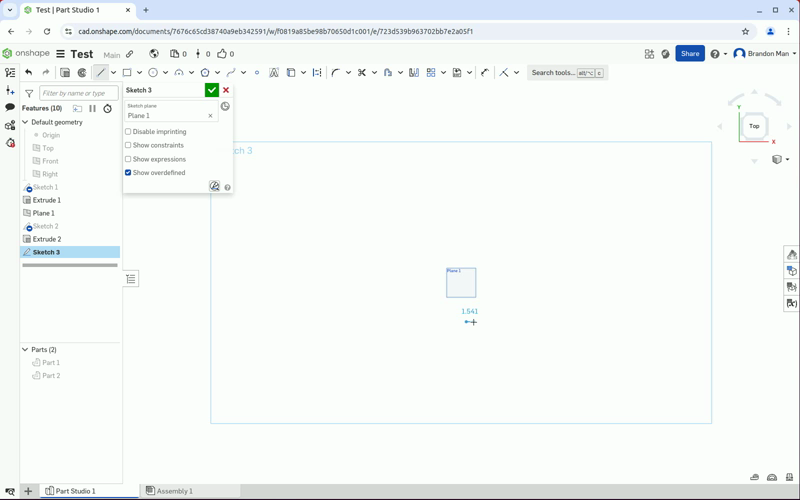
scroll(6)
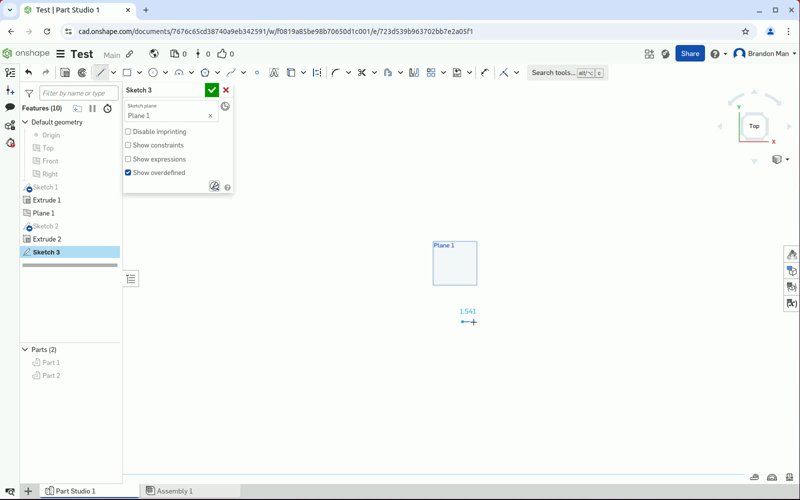
scroll(6)
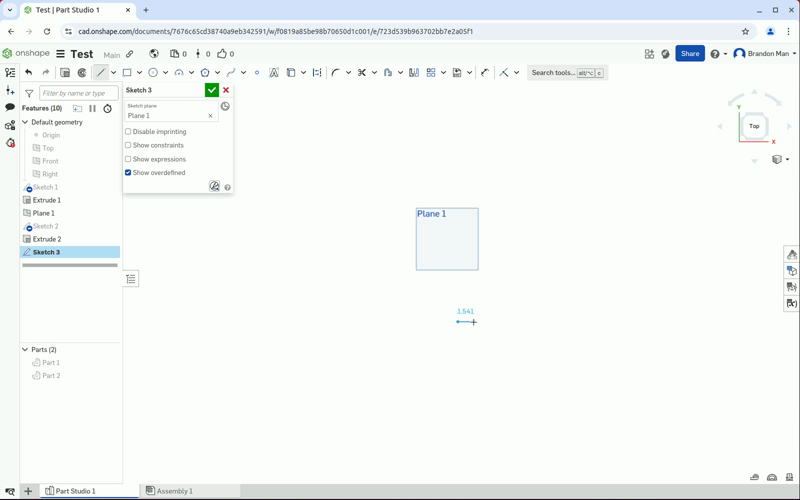
scroll(6)
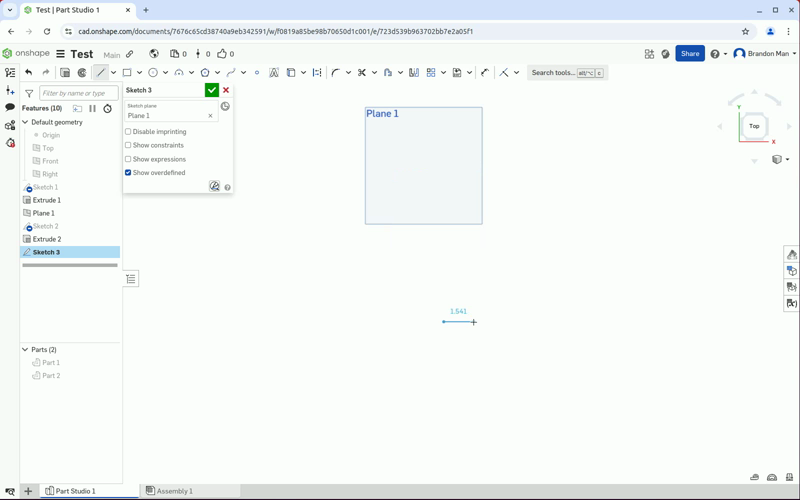
scroll(6)
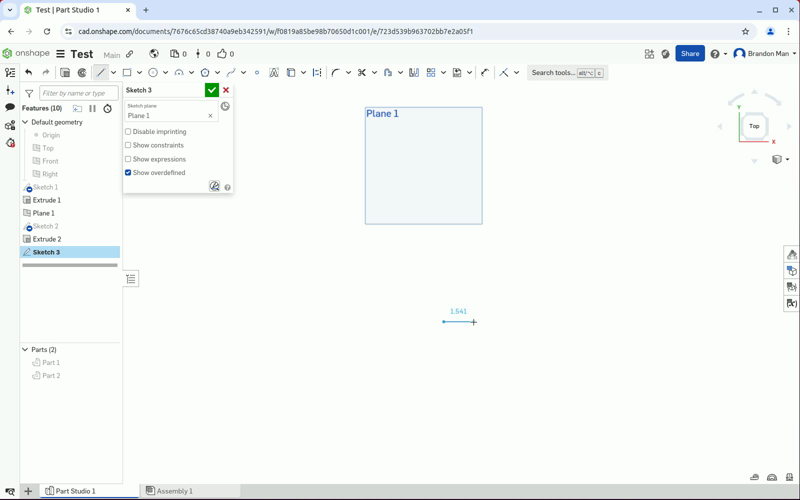
scroll(6)
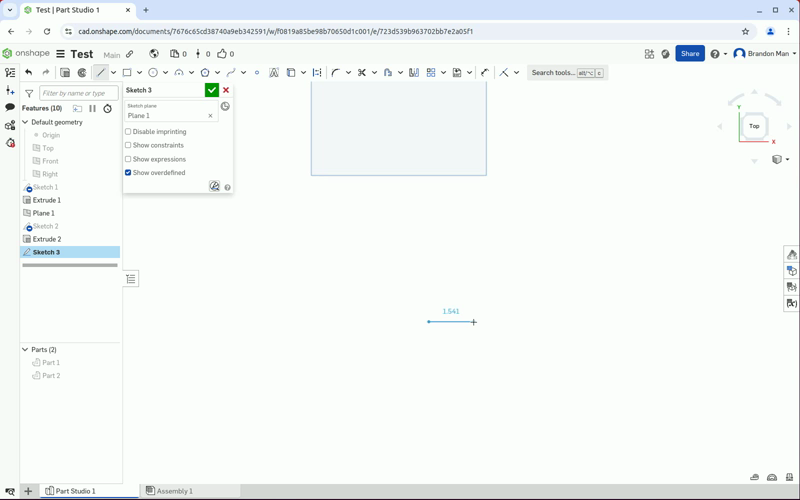
scroll(6)
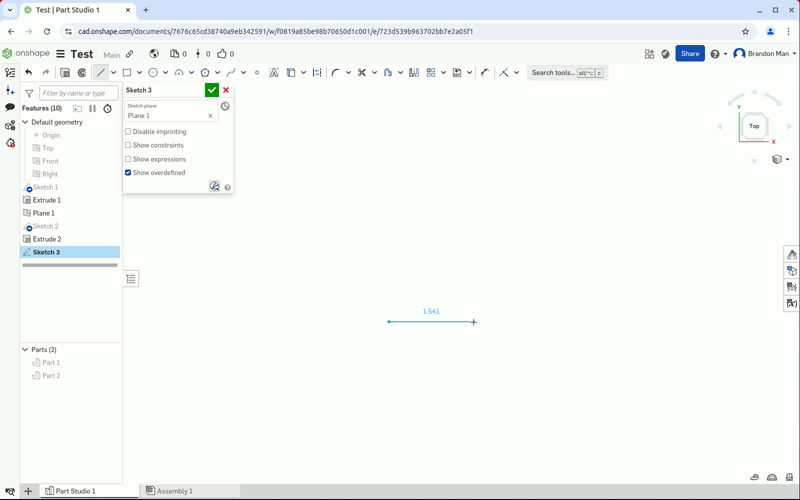
click(473, 321)
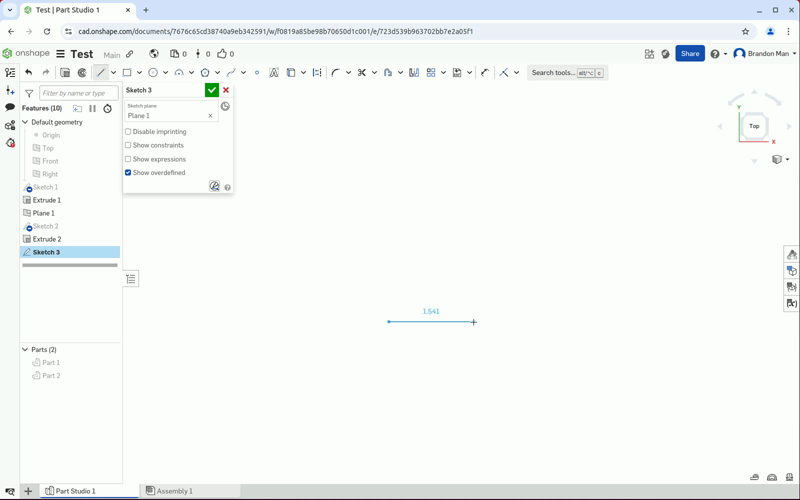
scroll(-6)
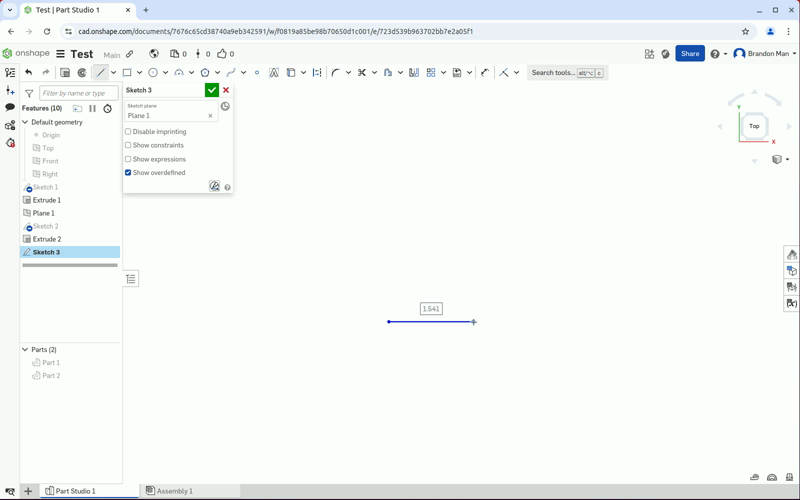
scroll(-6)
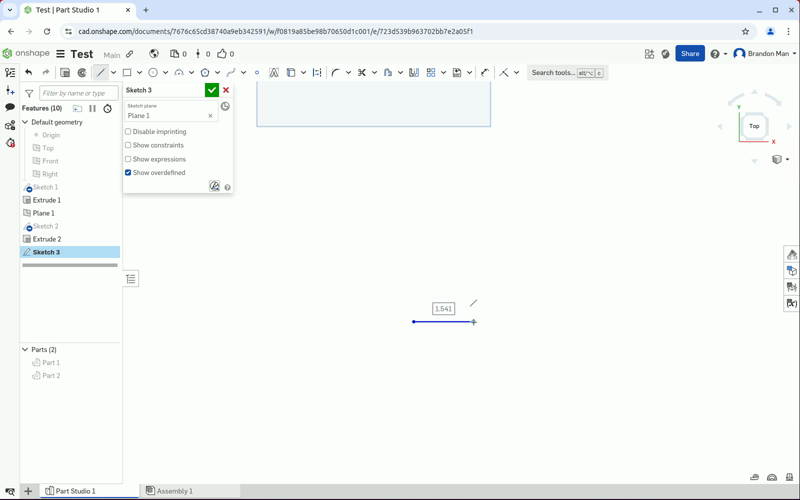
scroll(-6)
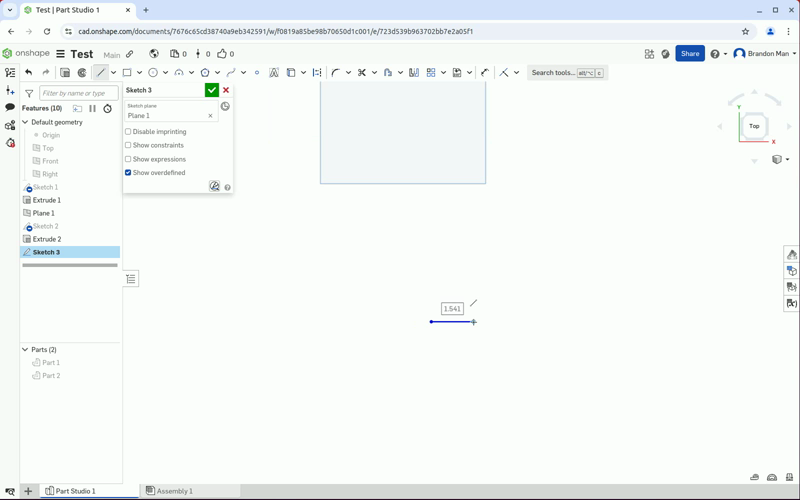
scroll(-6)
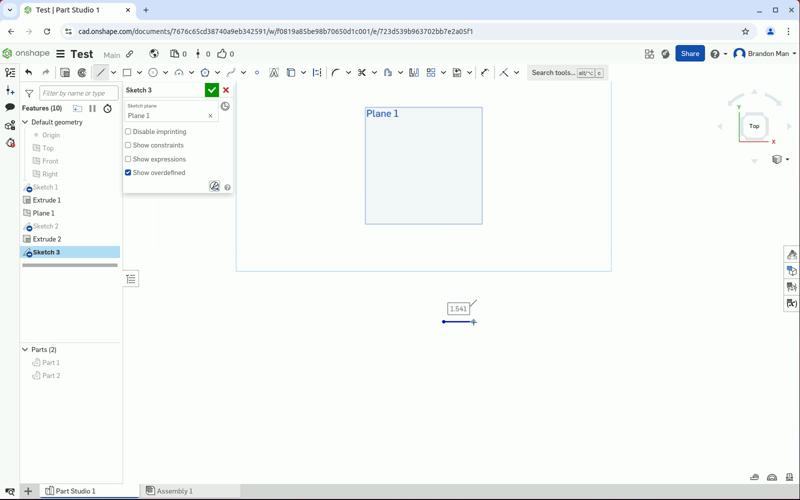
scroll(-6)
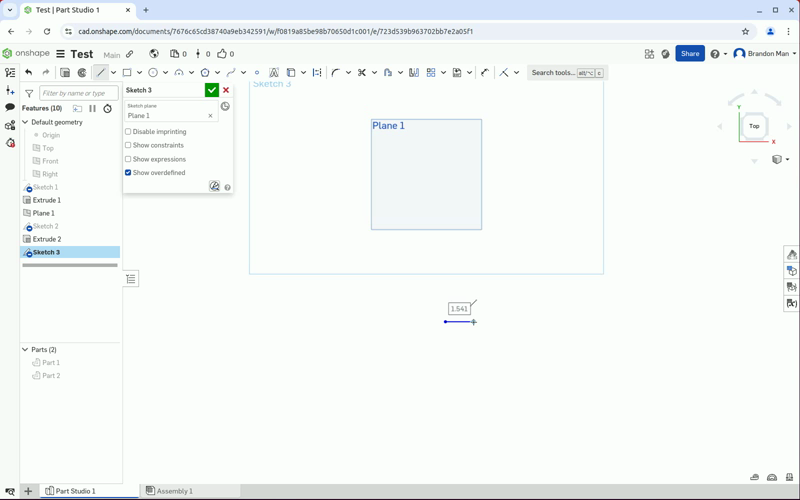
scroll(-6)
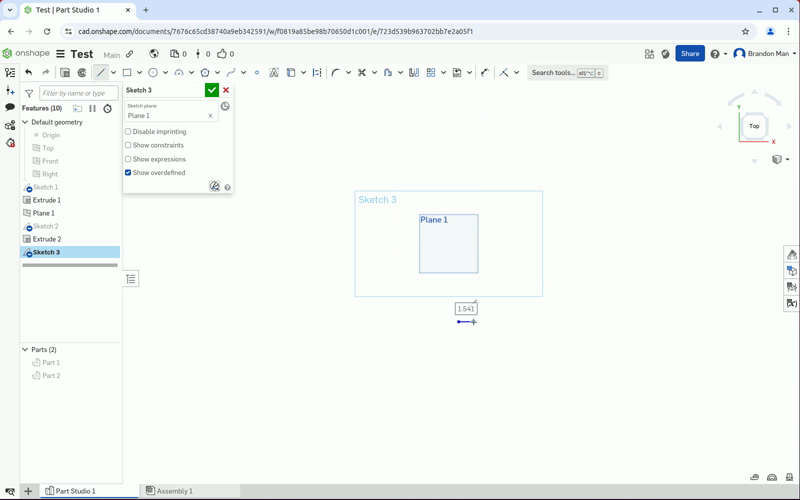
scroll(-6)
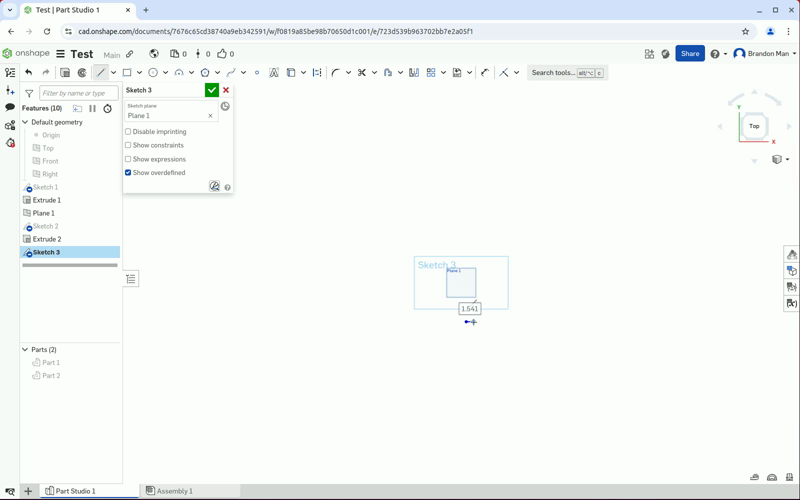
key_up(shift)
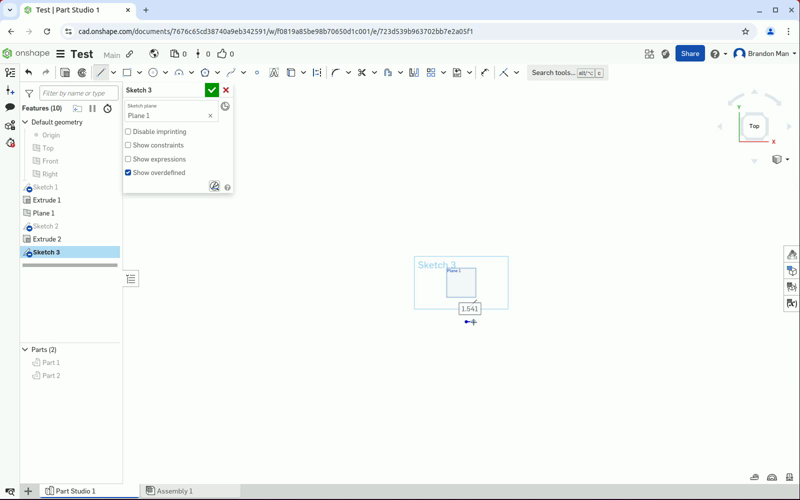
key_down(shift)
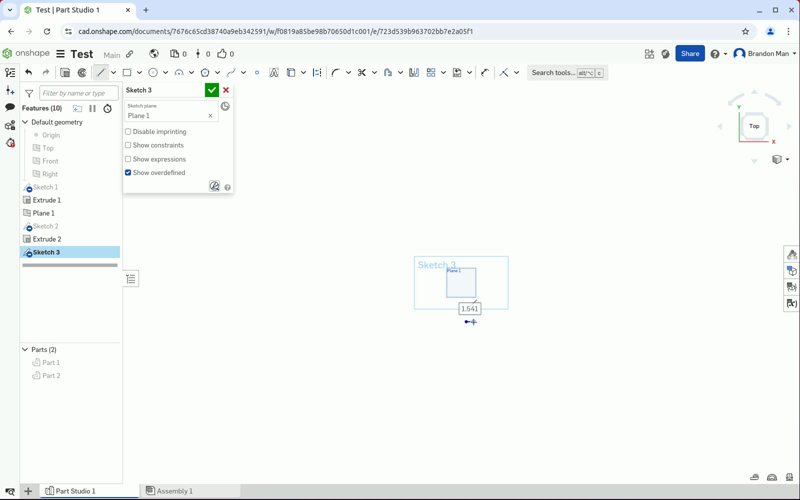
mouse_move(503, 321)
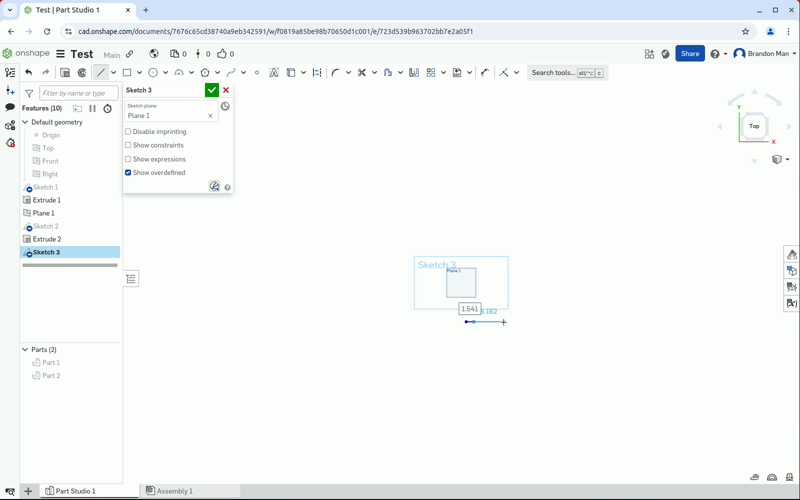
mouse_move(473, 314)
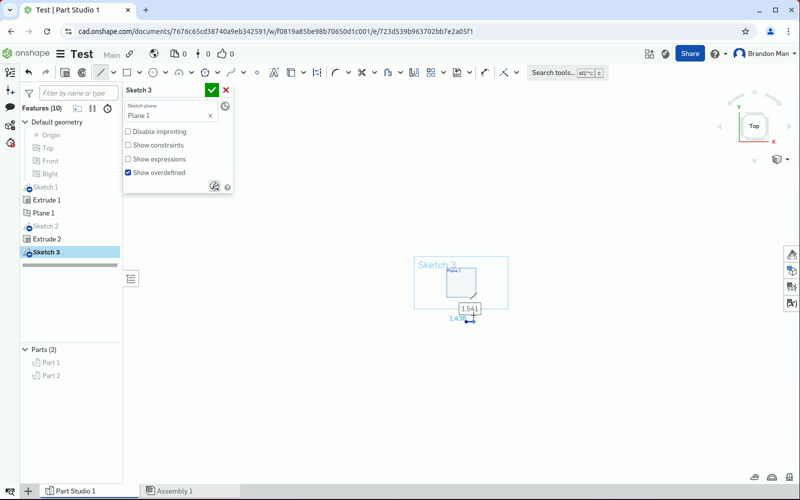
scroll(6)
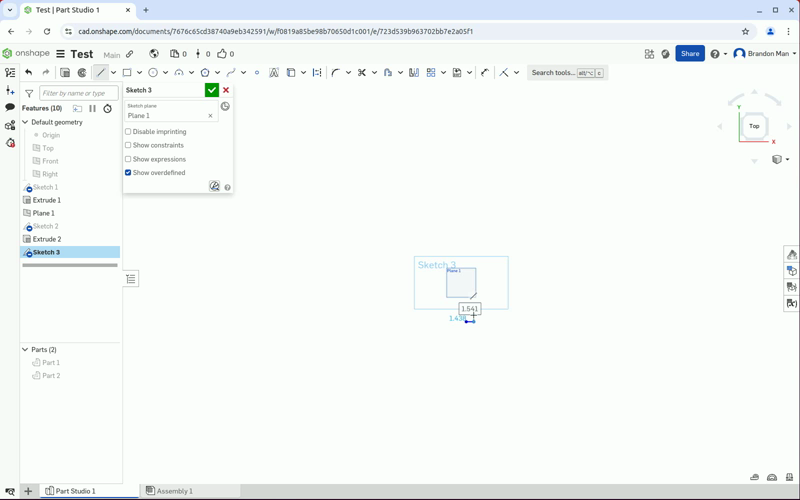
scroll(6)
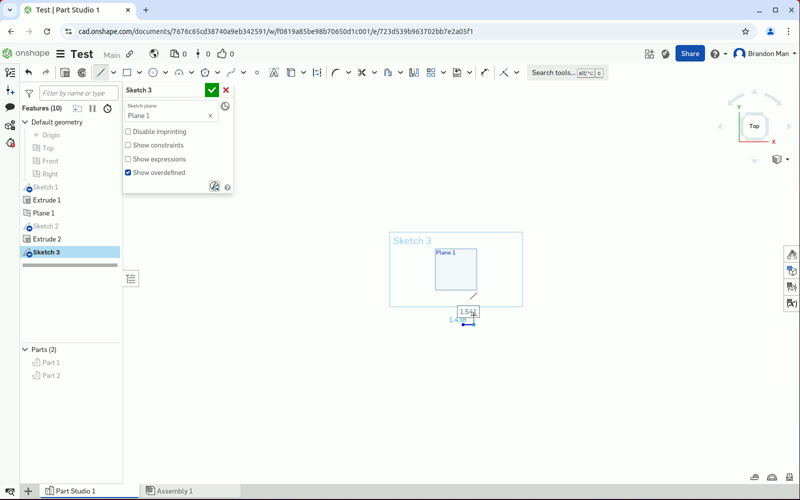
scroll(6)
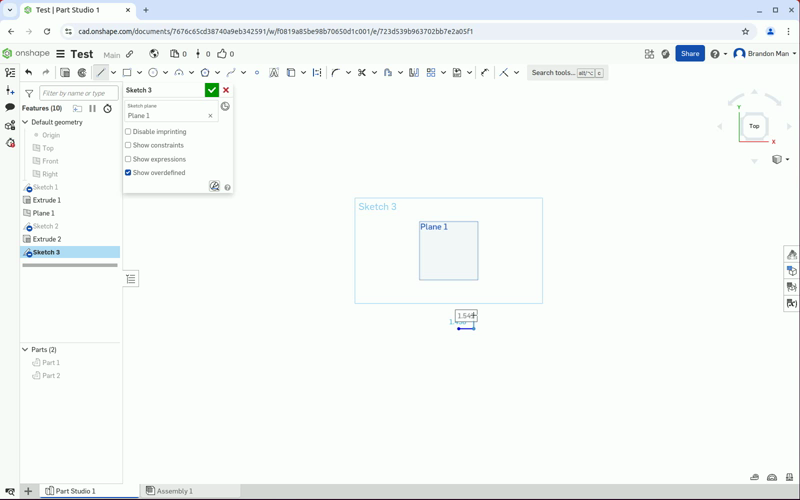
scroll(6)
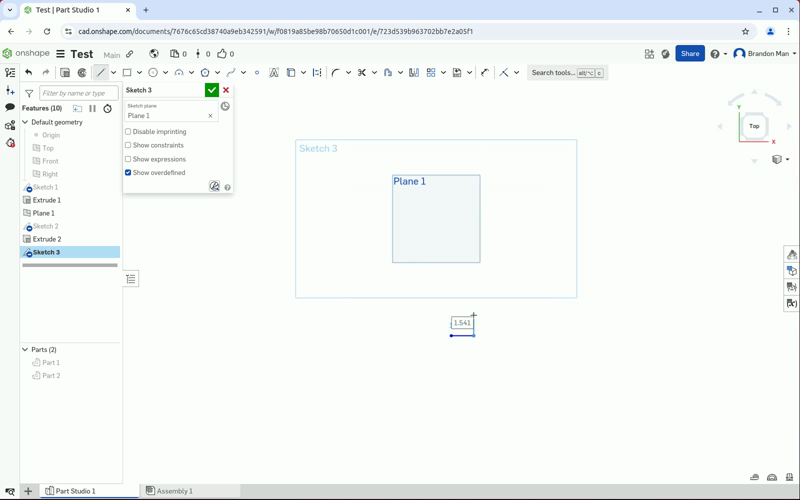
scroll(6)
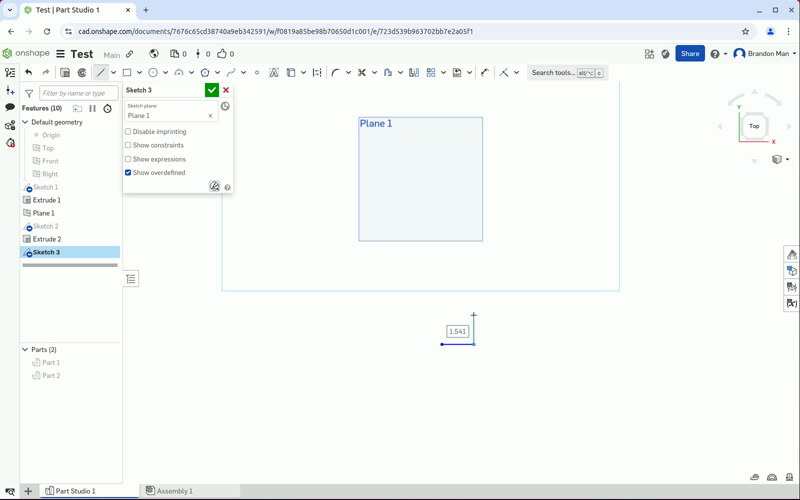
scroll(6)
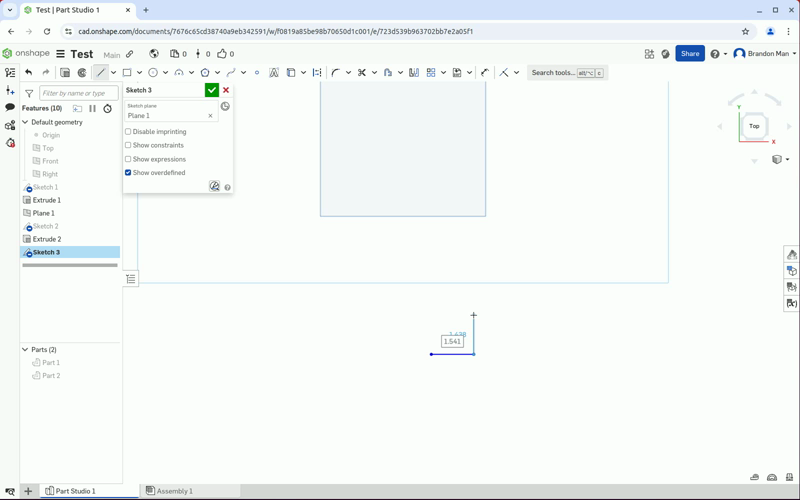
scroll(6)
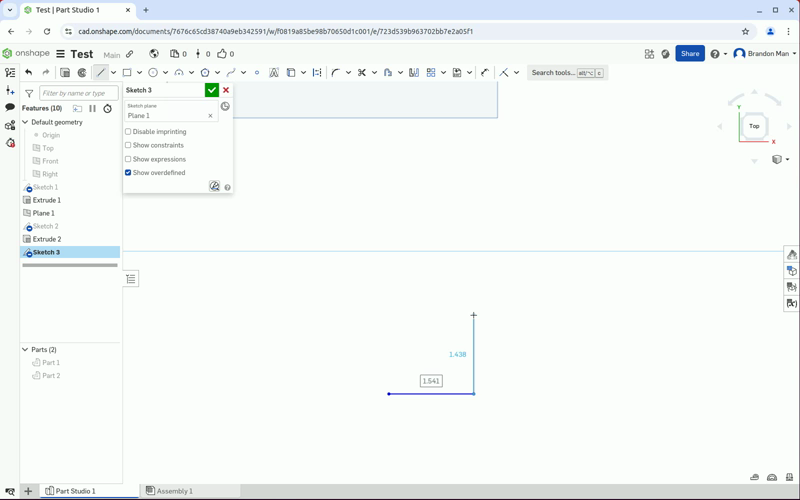
click(473, 314)
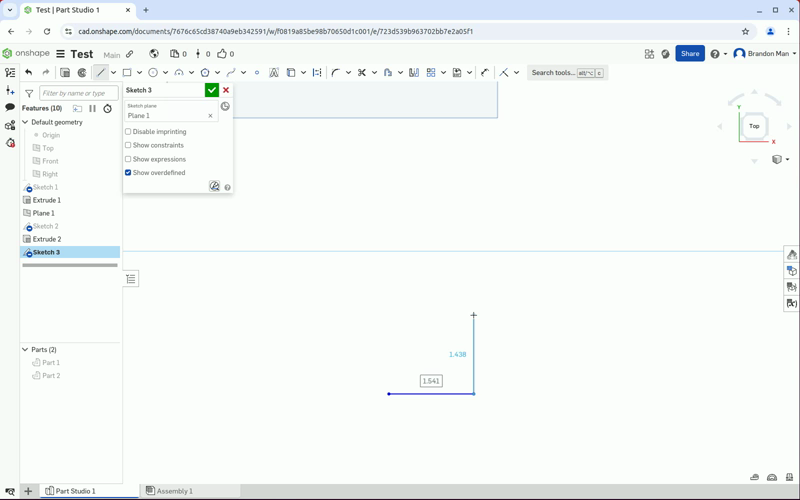
scroll(-6)
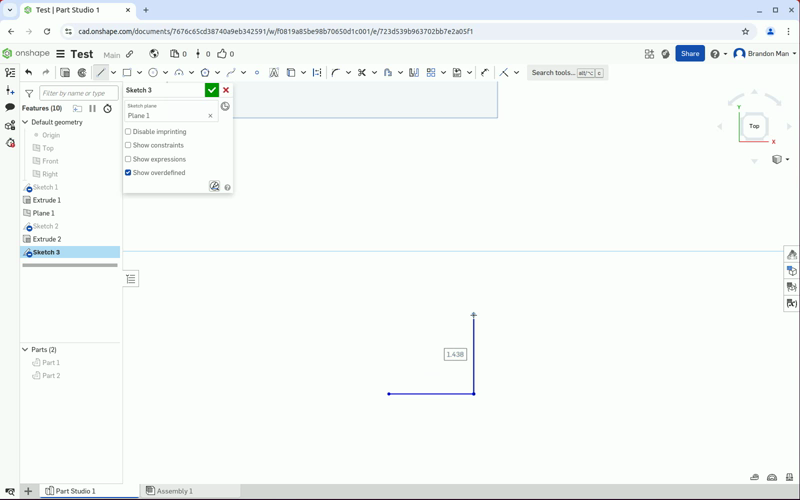
scroll(-6)
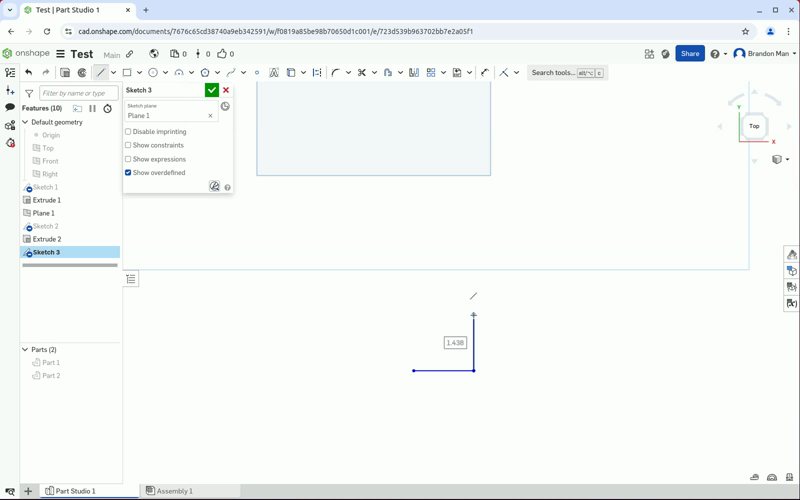
scroll(-6)
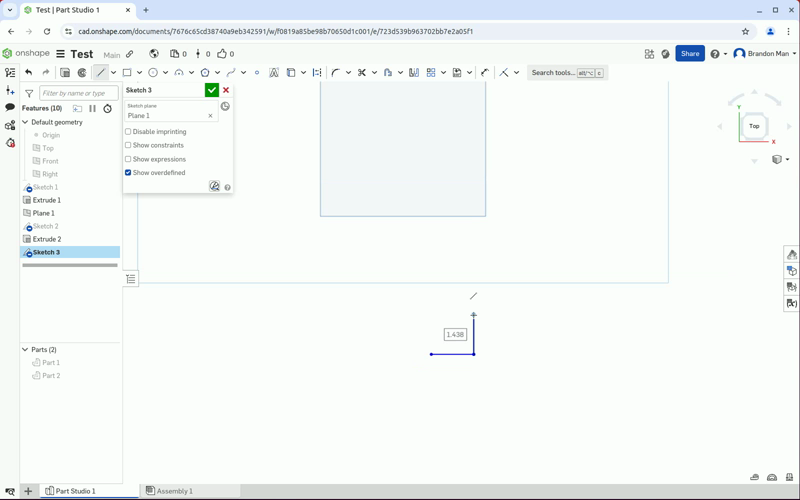
scroll(-6)
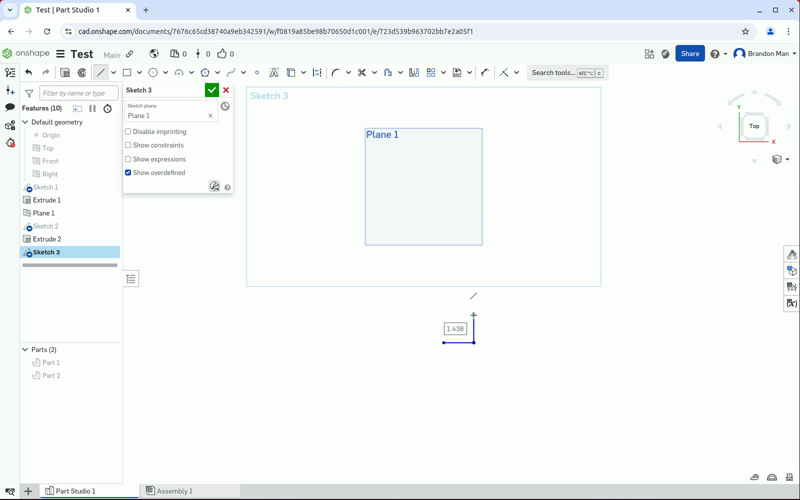
scroll(-6)
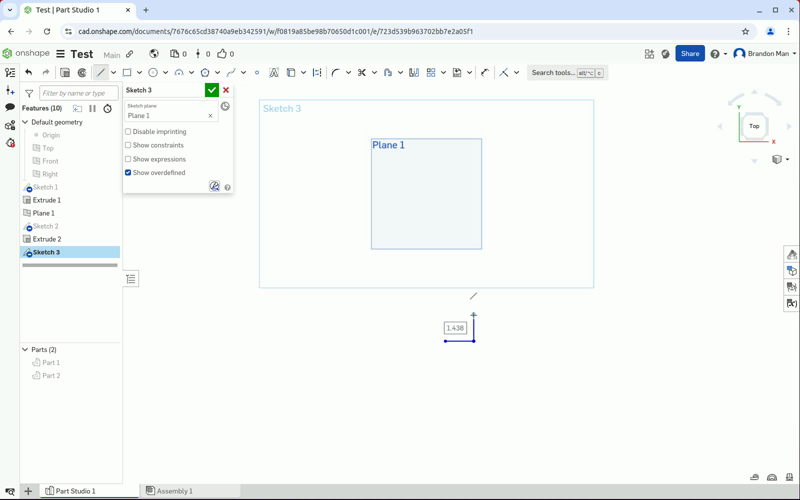
scroll(-6)
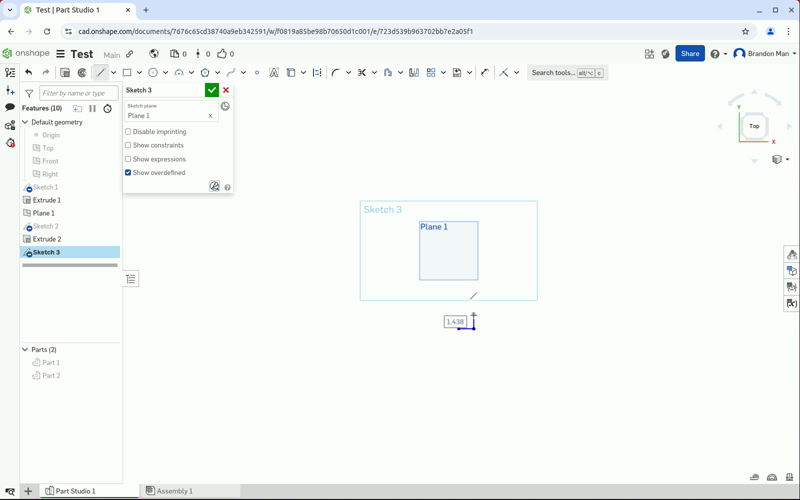
scroll(-6)
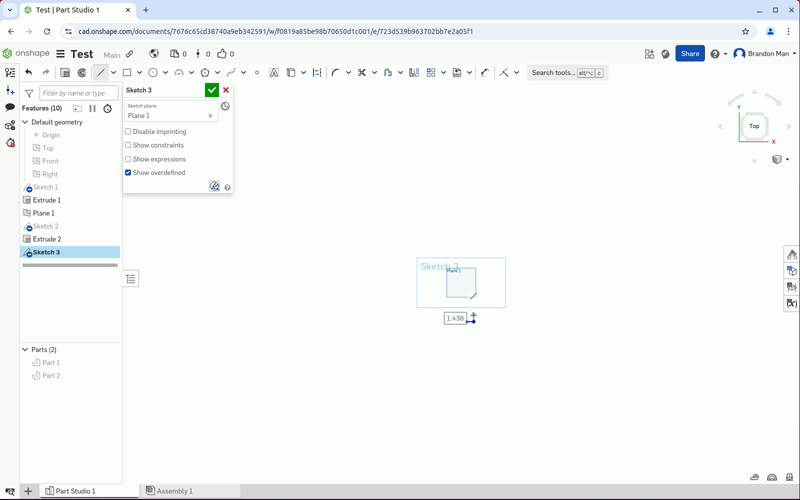
key_up(shift)
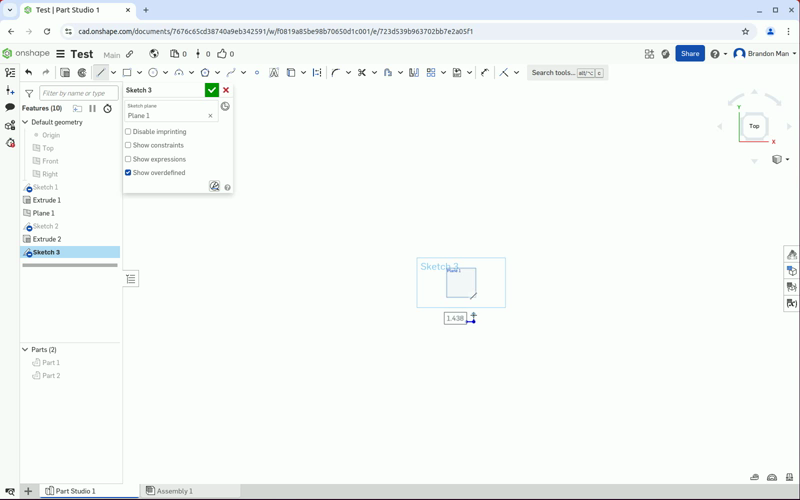
key_down(shift)
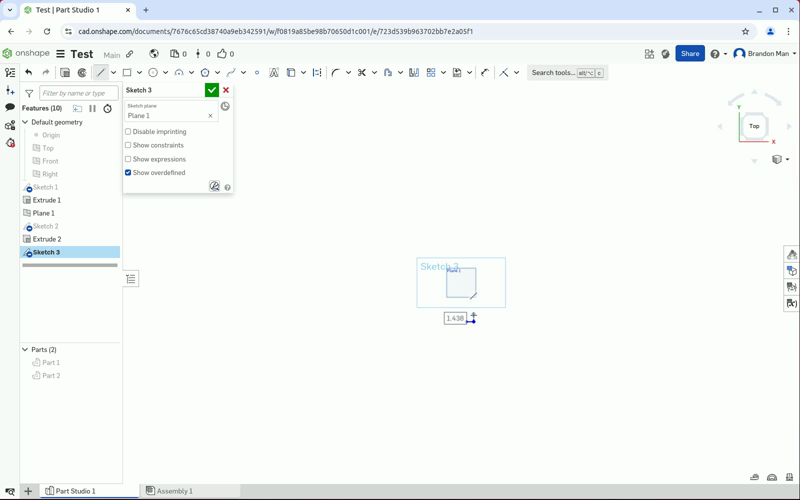
mouse_move(503, 314)
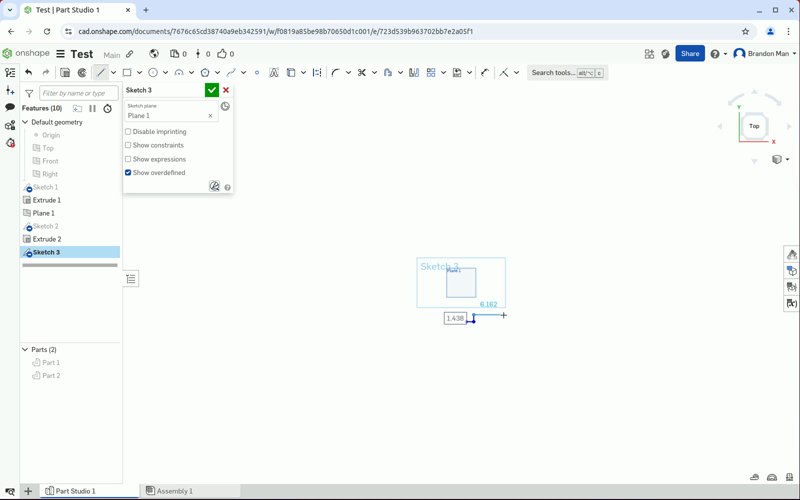
mouse_move(466, 314)
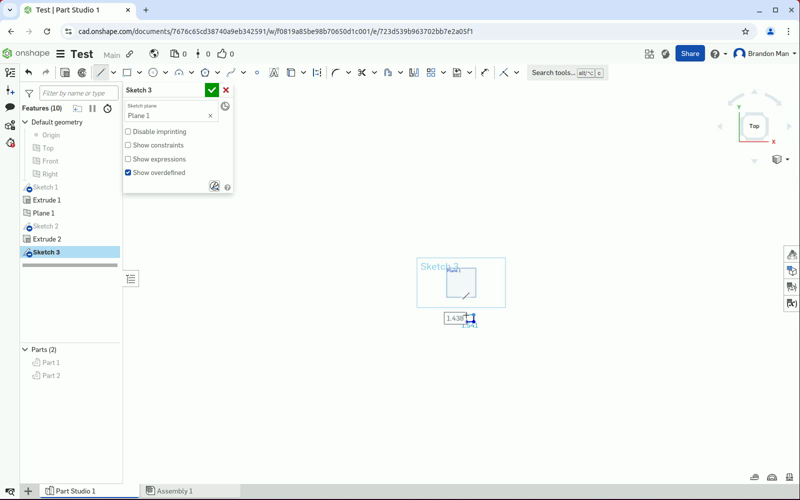
scroll(6)
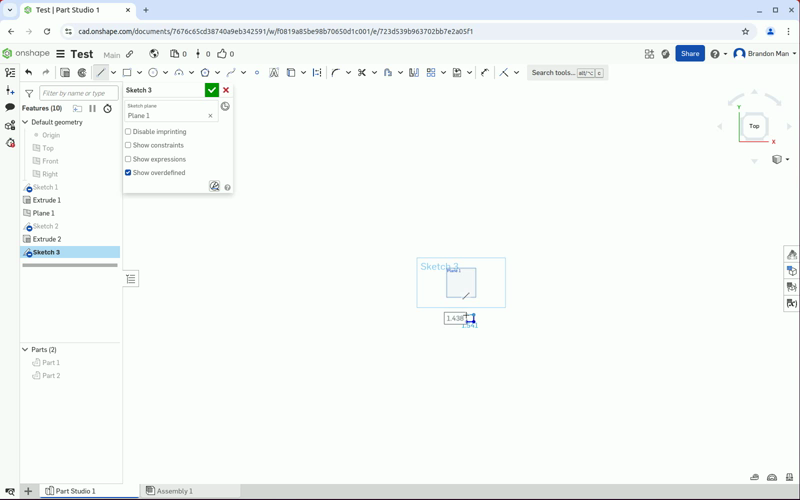
scroll(6)
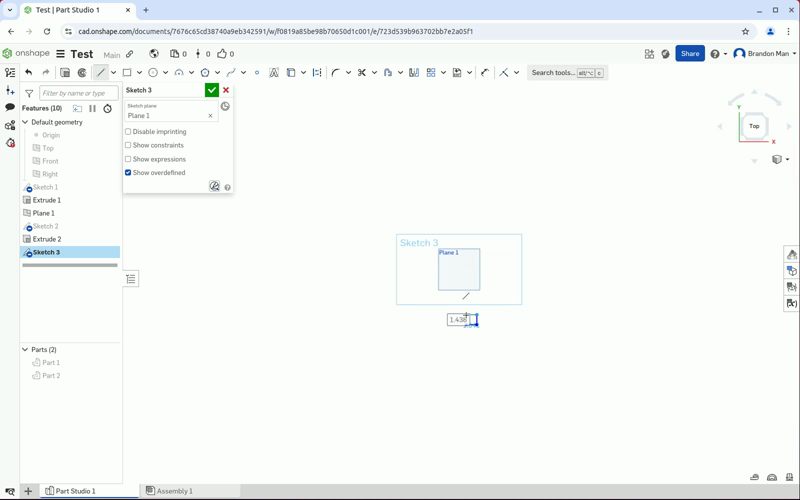
scroll(6)
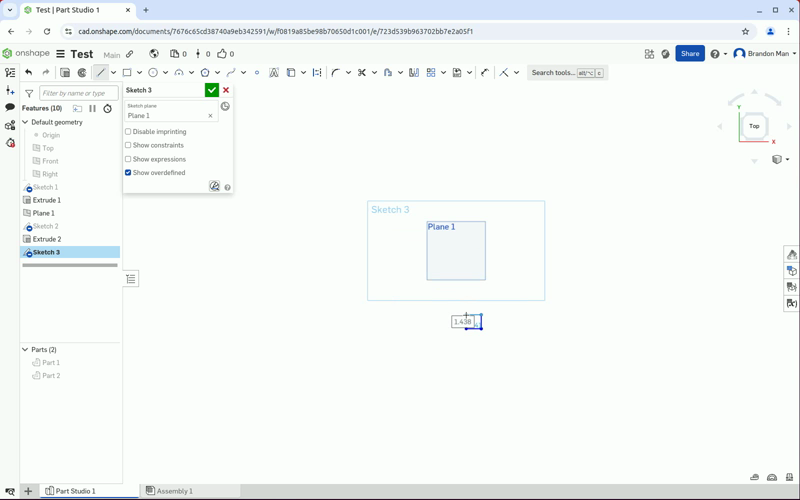
scroll(6)
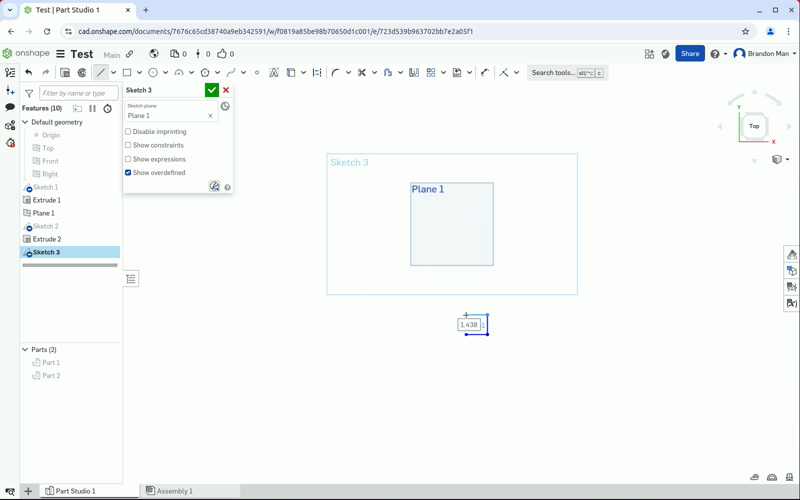
scroll(6)
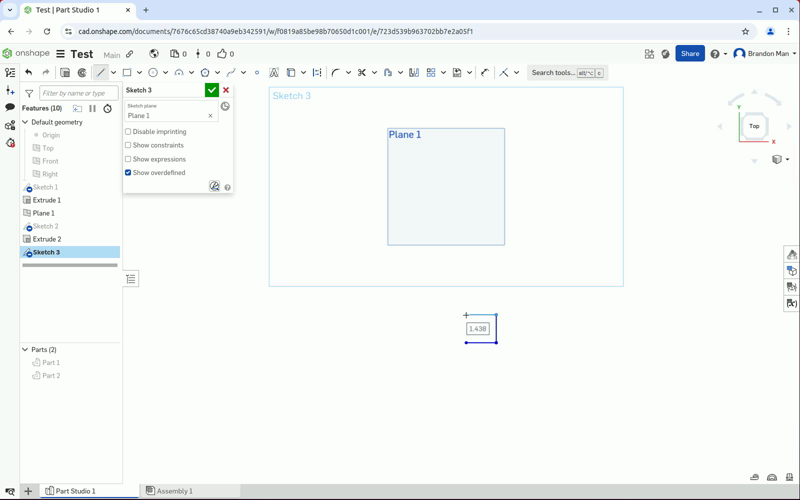
scroll(6)
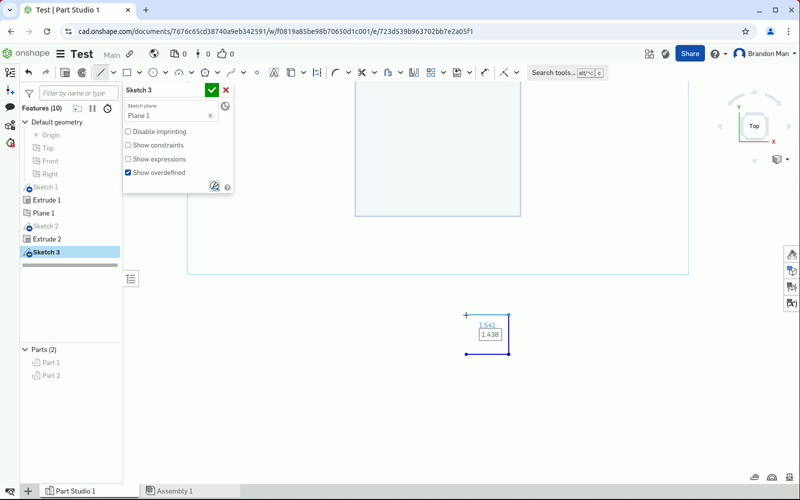
scroll(6)
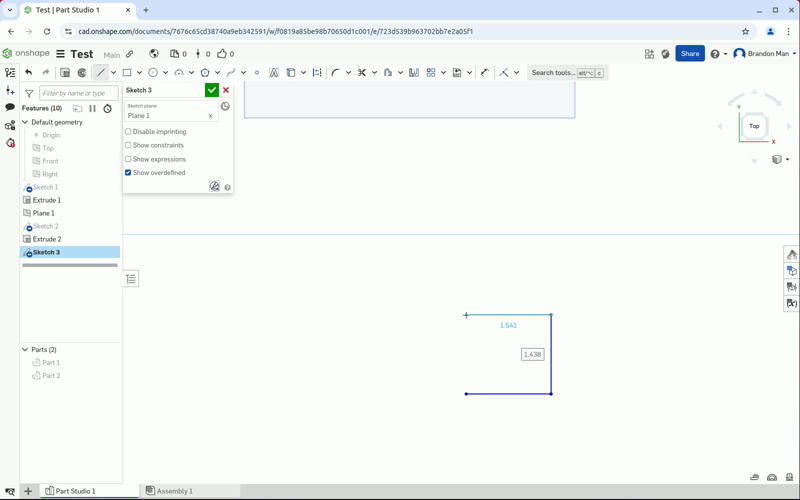
click(466, 314)
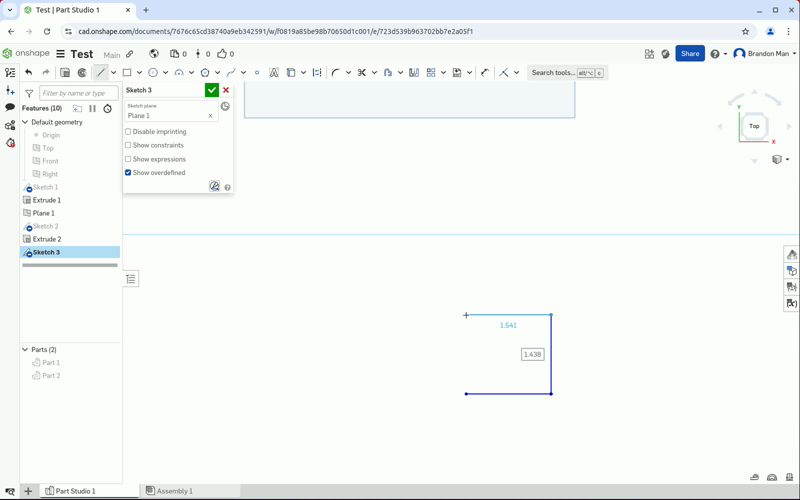
scroll(-6)
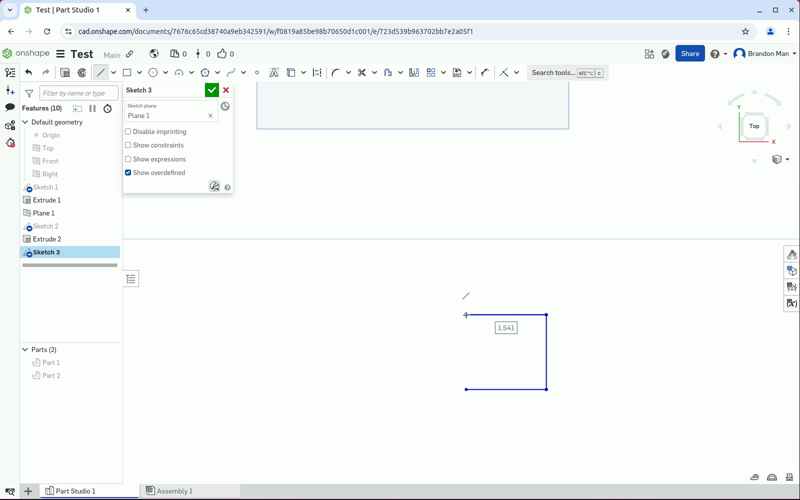
scroll(-6)
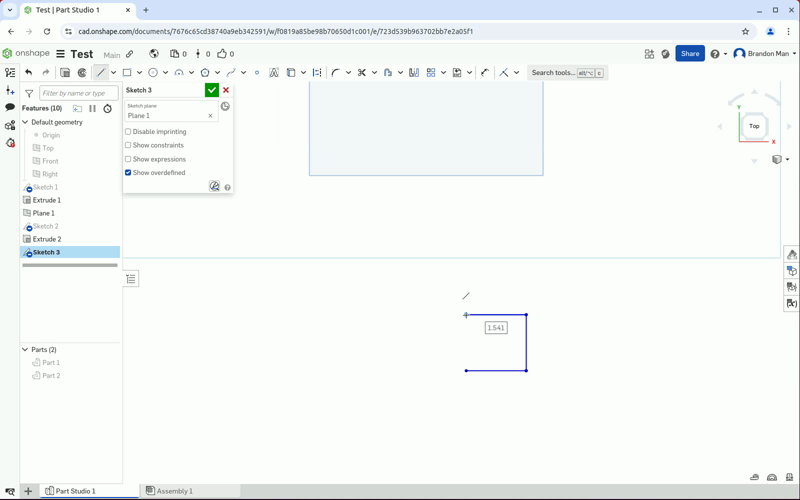
scroll(-6)
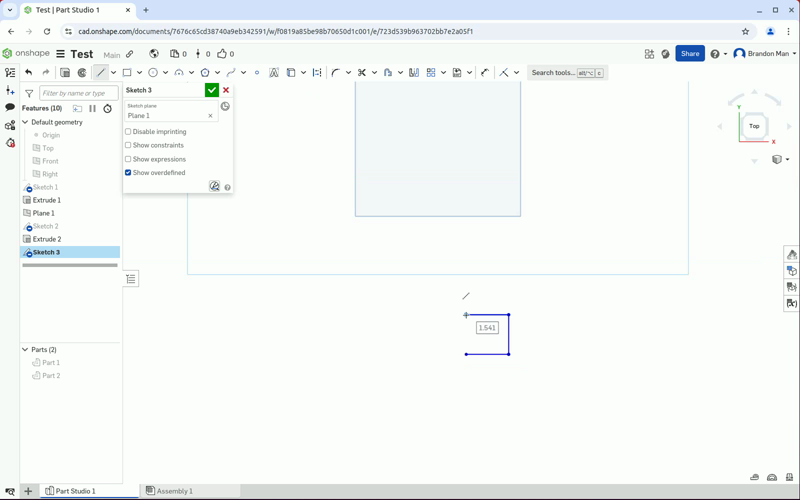
scroll(-6)
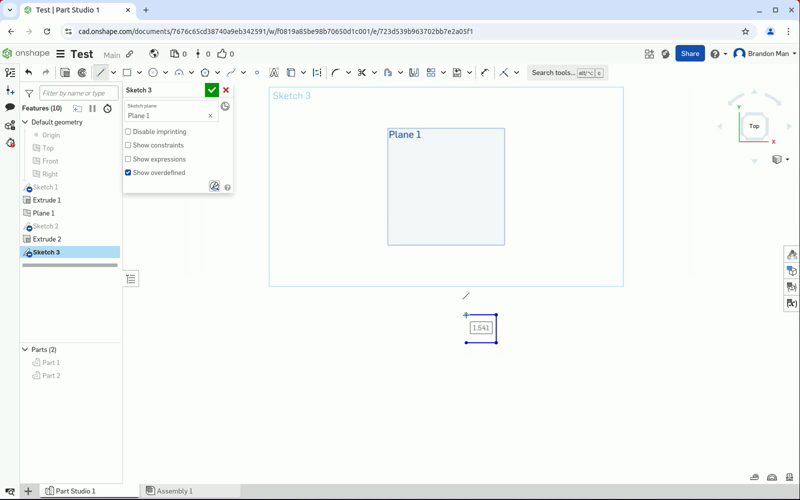
scroll(-6)
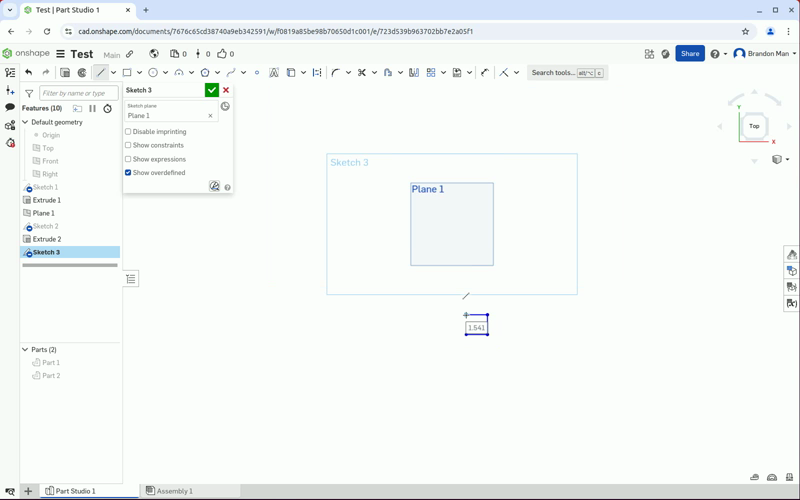
scroll(-6)
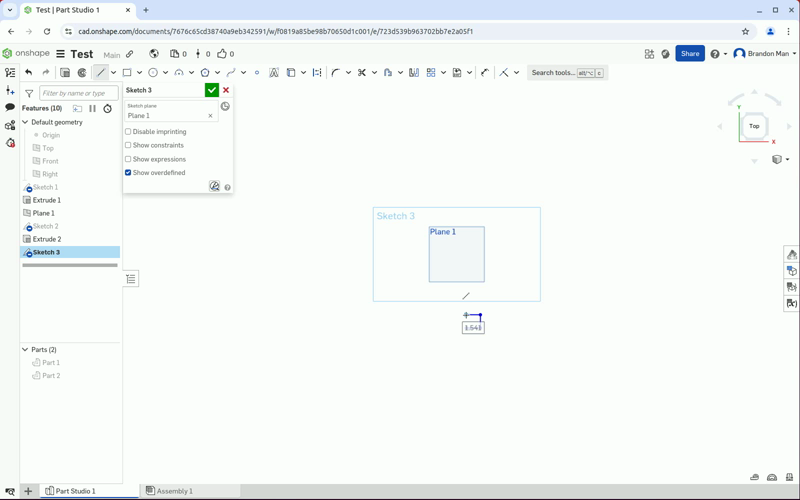
scroll(-6)
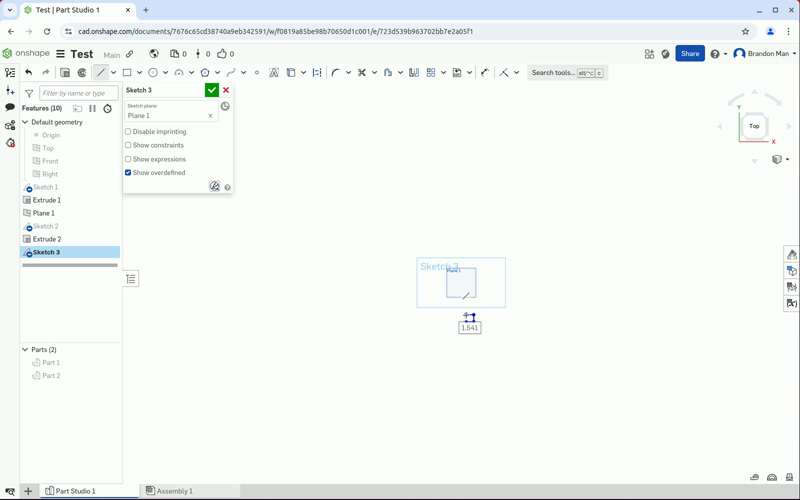
key_up(shift)
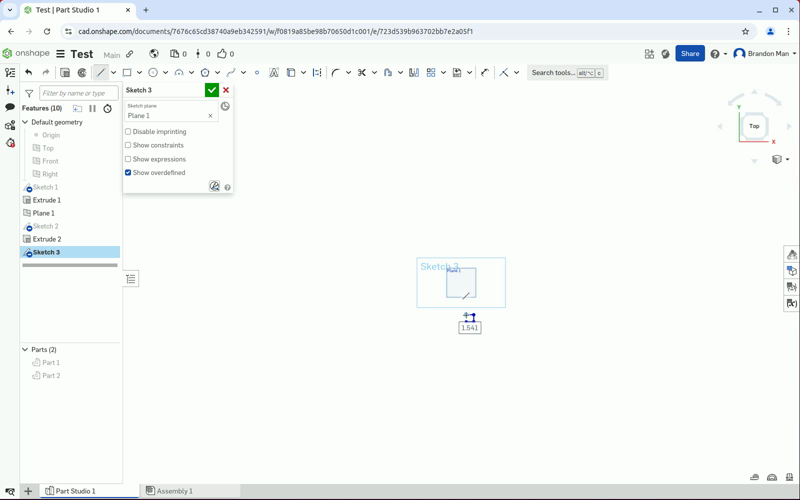
mouse_move(496, 314)
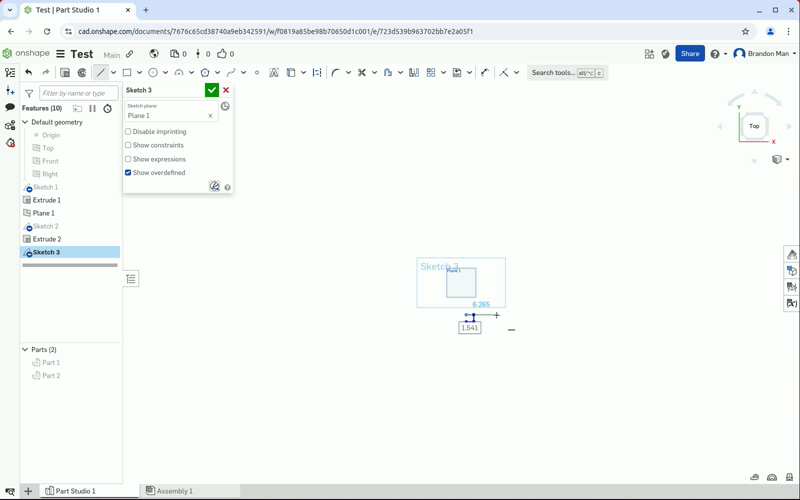
key_down(shift)
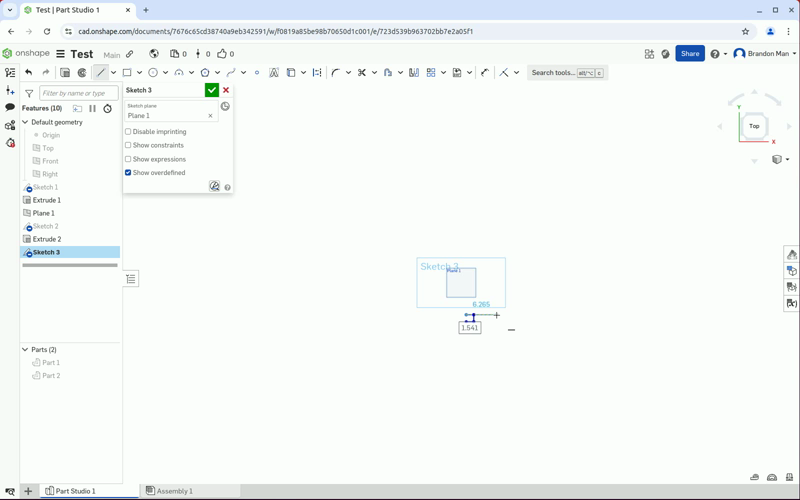
mouse_move(466, 321)
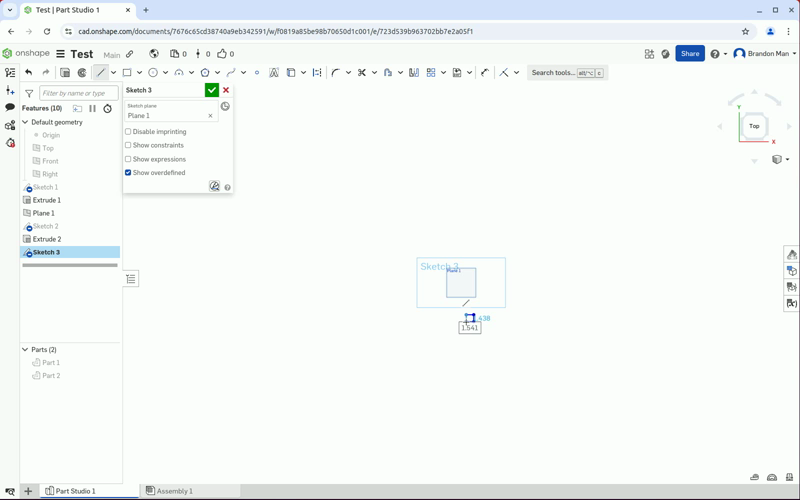
scroll(6)
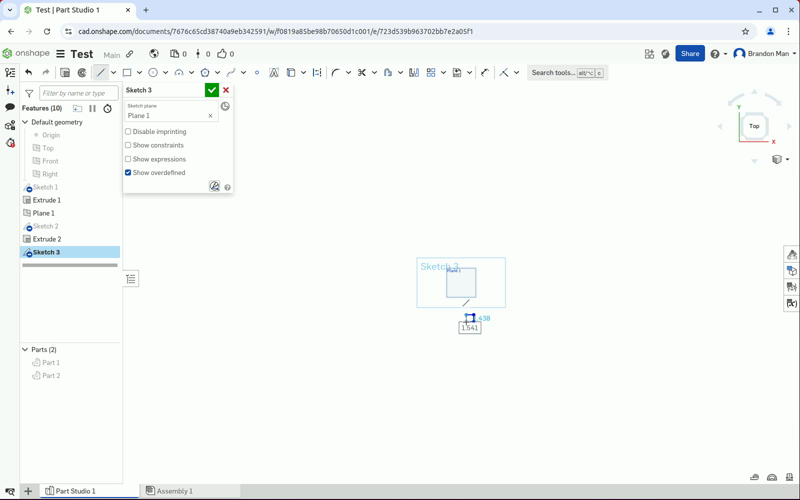
scroll(6)
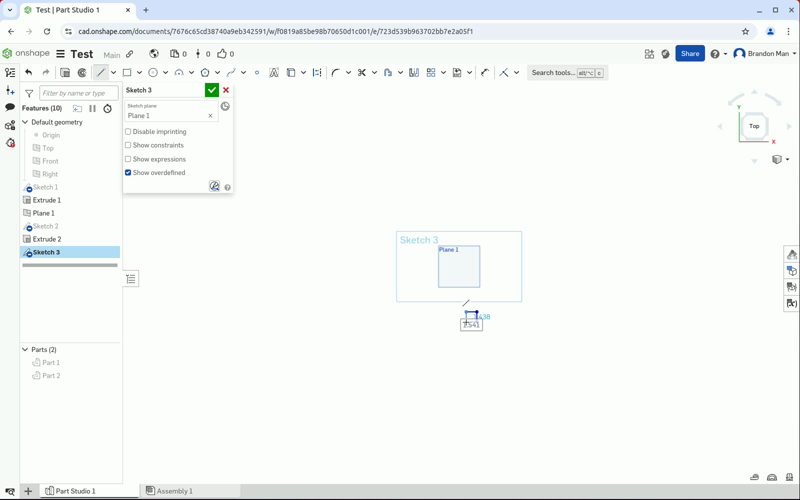
scroll(6)
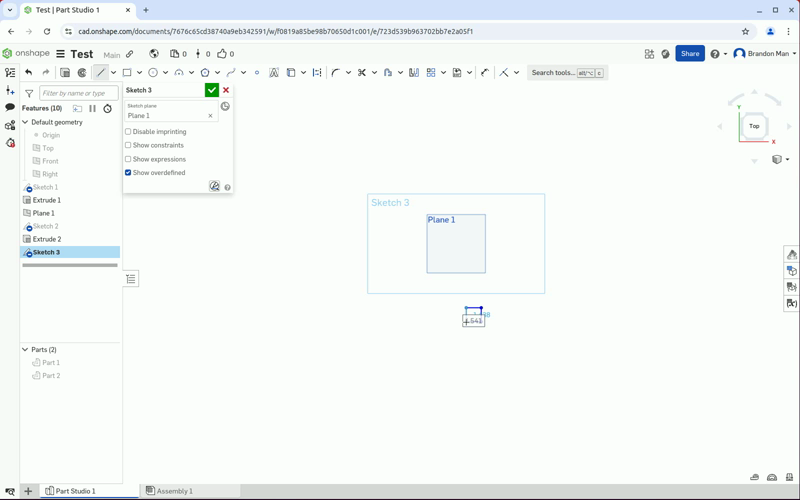
scroll(6)
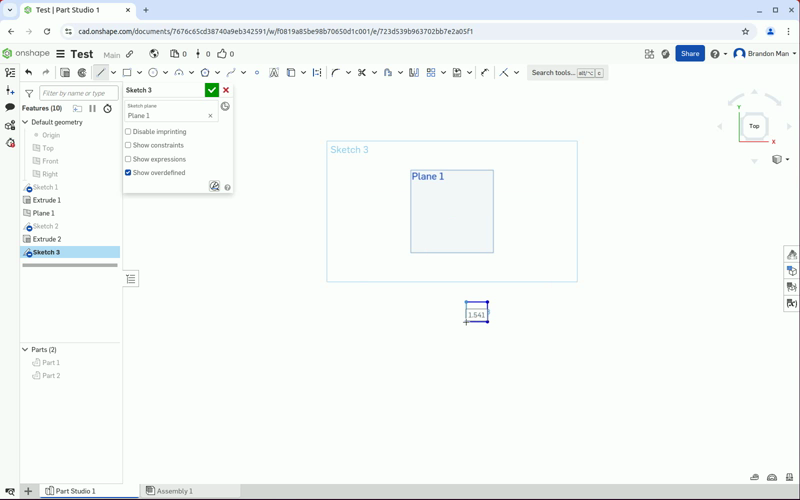
scroll(6)
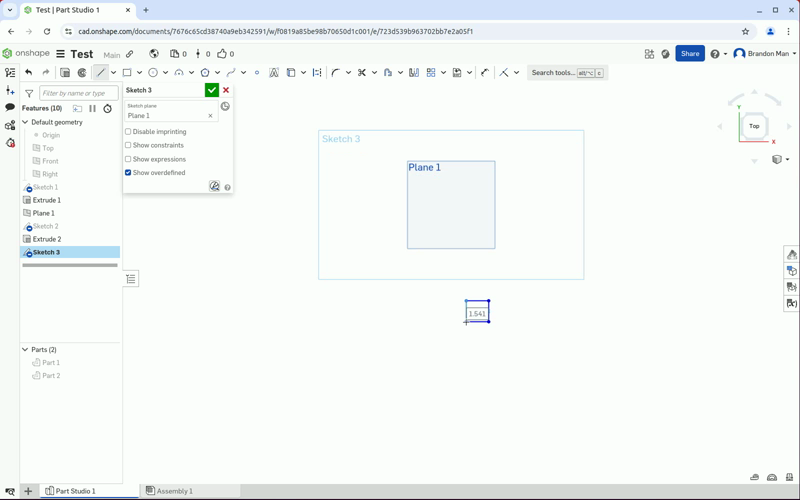
scroll(6)
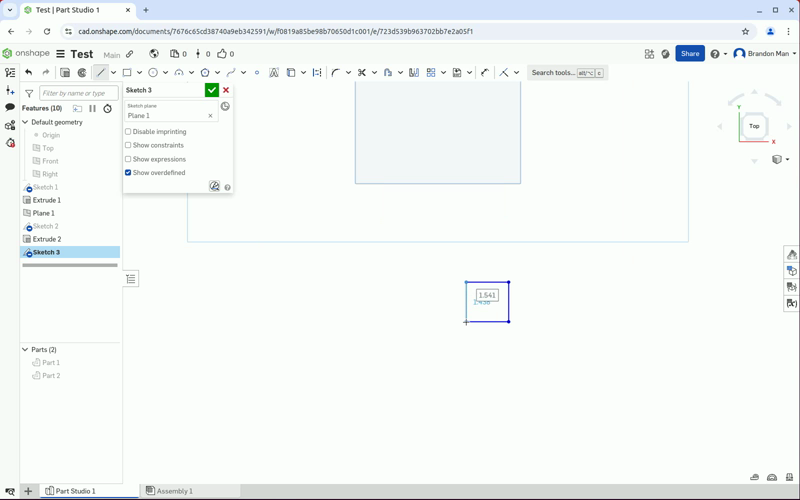
scroll(6)
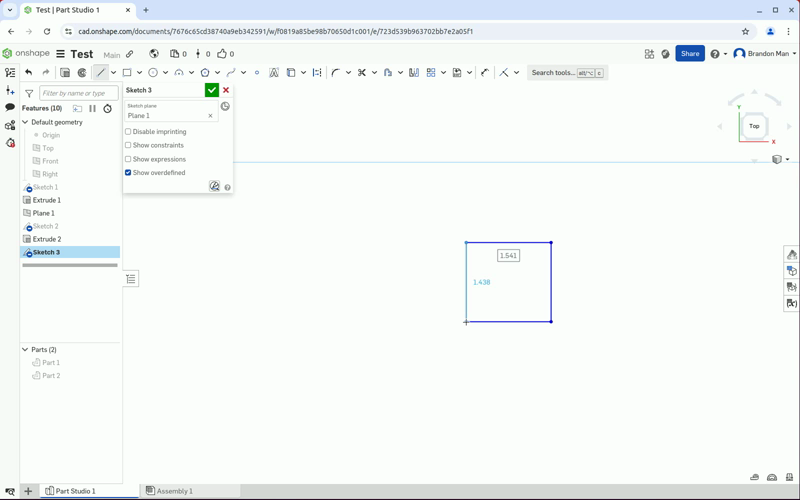
key_up(shift)
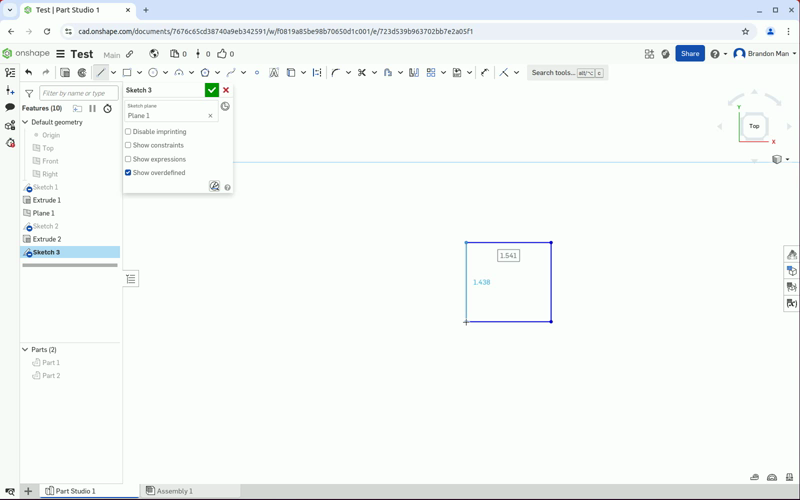
click(466, 321)
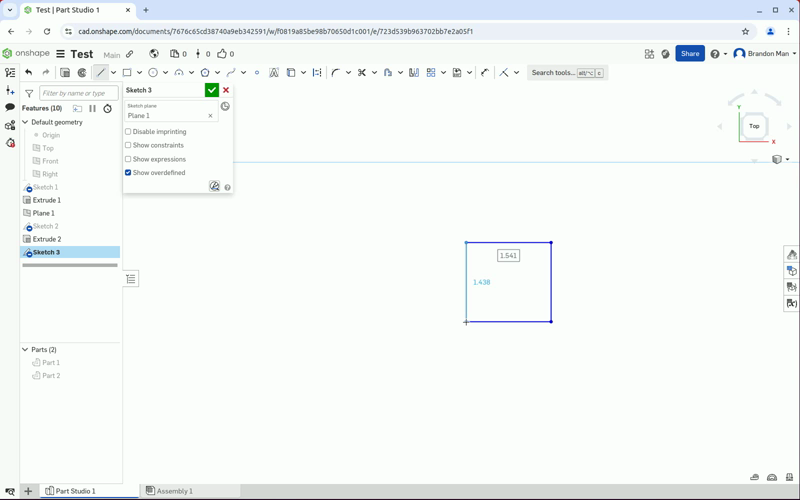
scroll(-6)
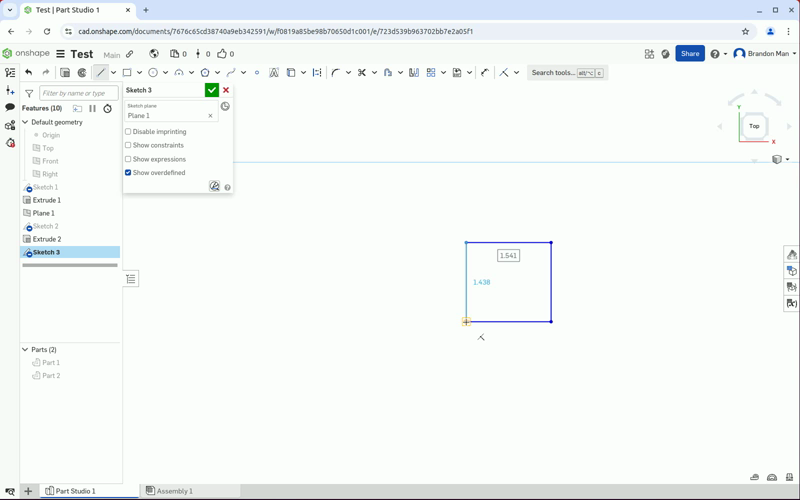
scroll(-6)
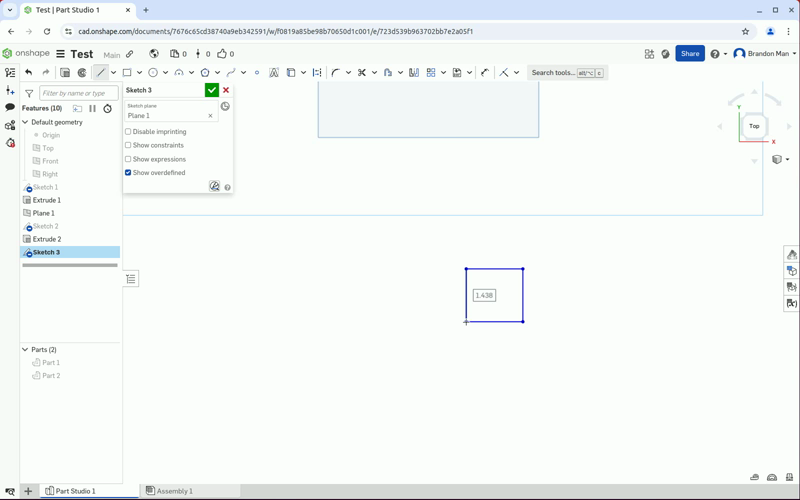
scroll(-6)
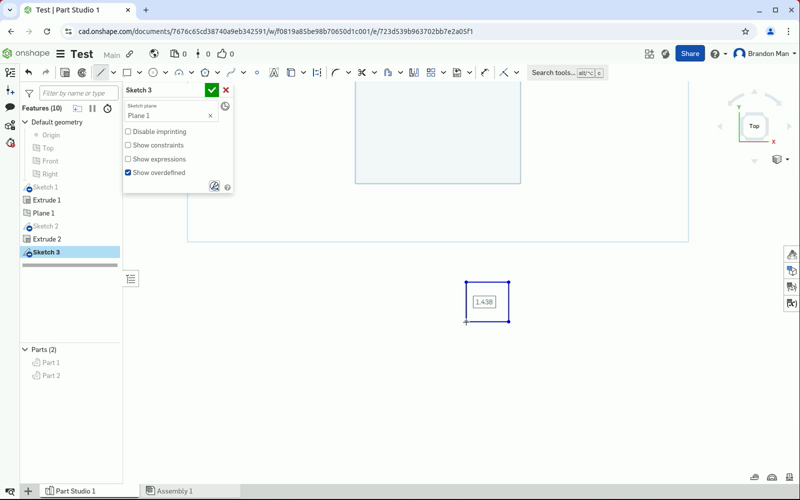
scroll(-6)
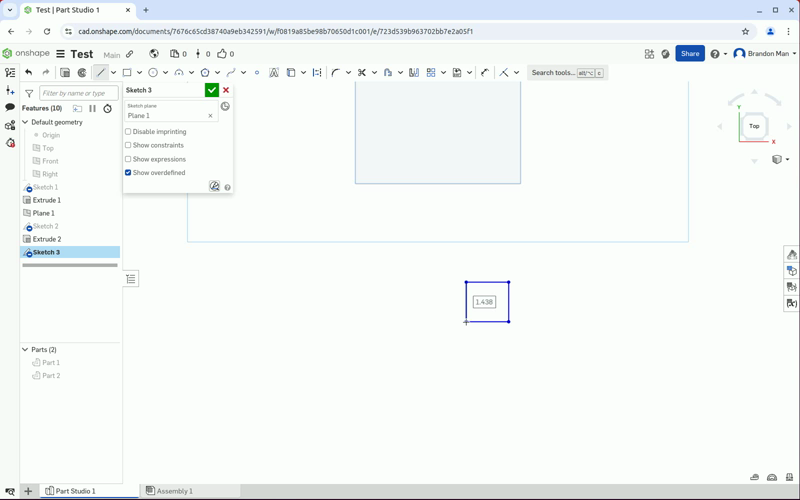
scroll(-6)
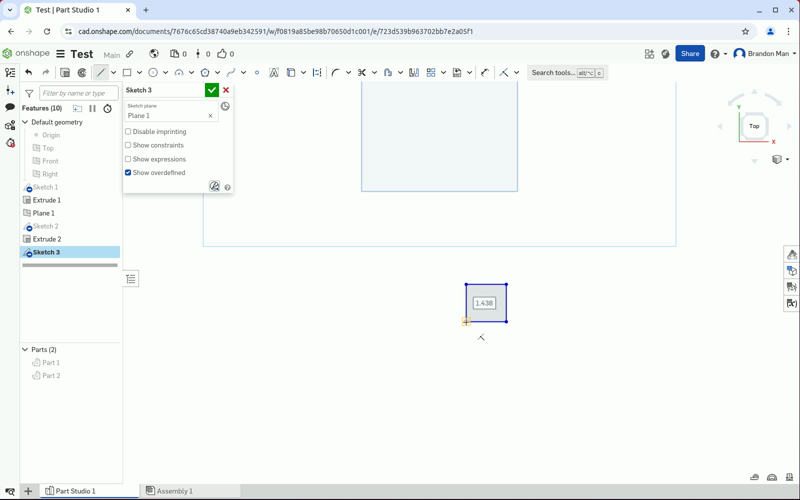
scroll(-6)
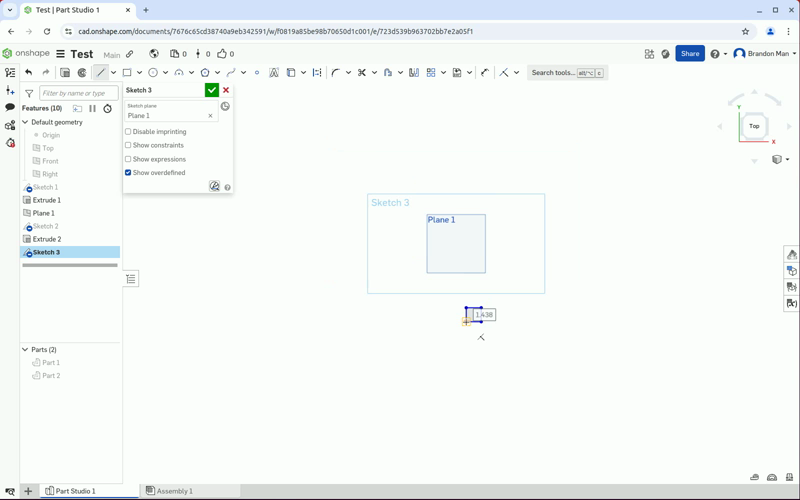
scroll(-6)
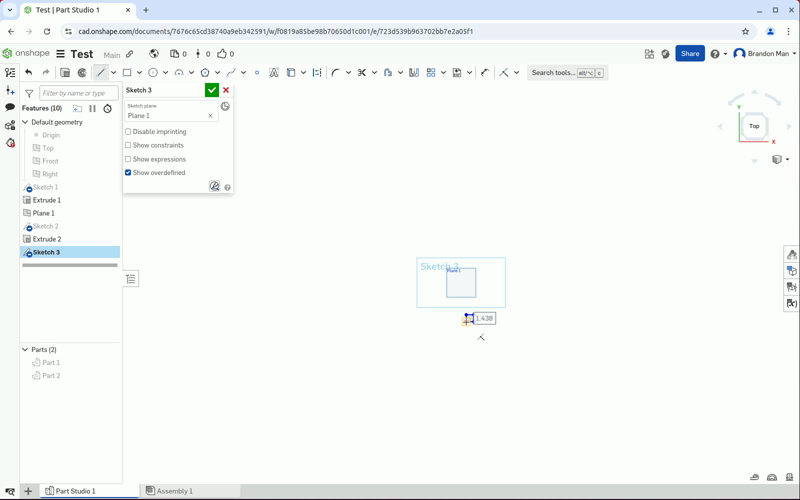
key(esc)
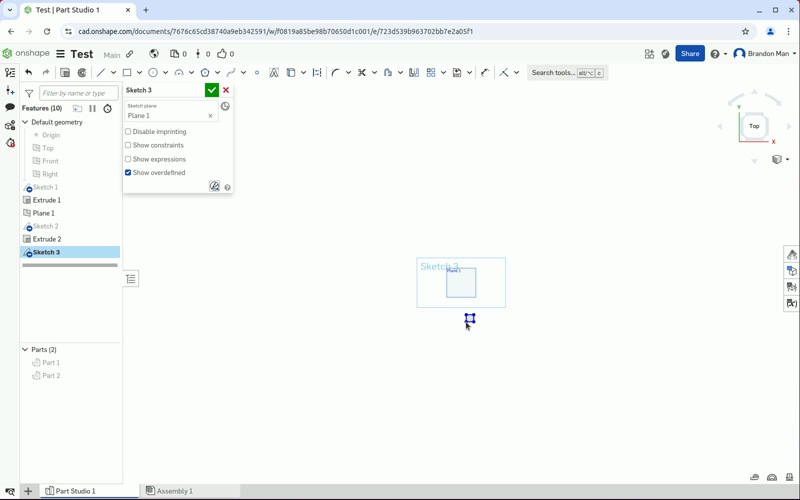
mouse_move(472, 316)
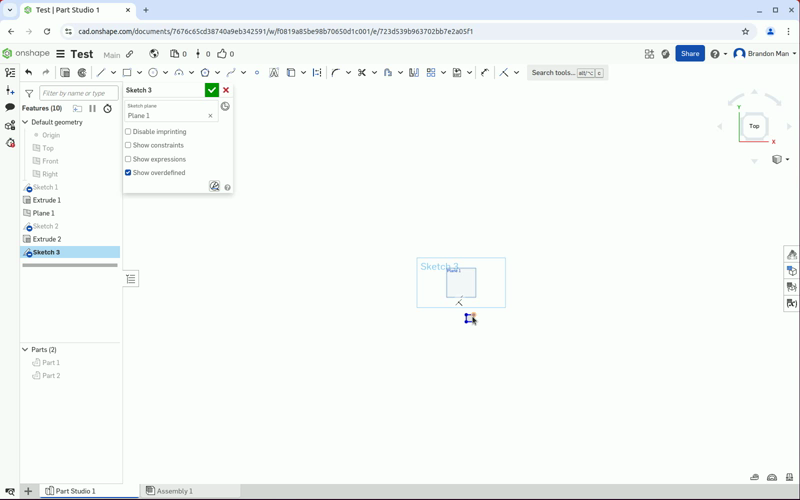
scroll(6)
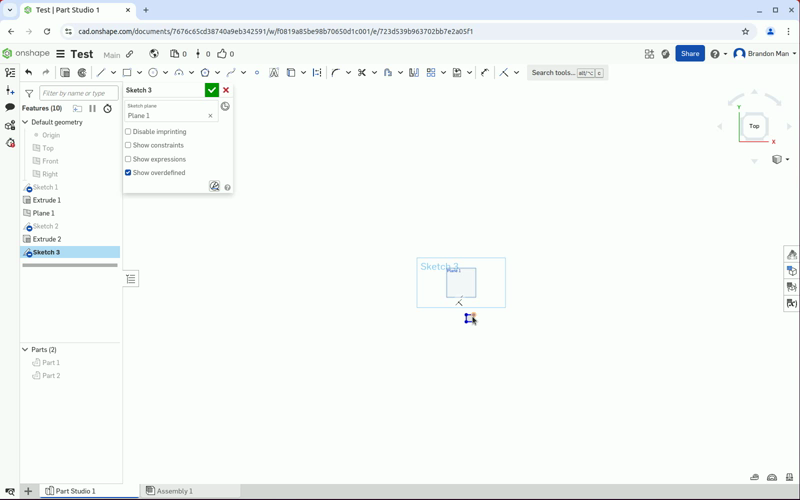
scroll(6)
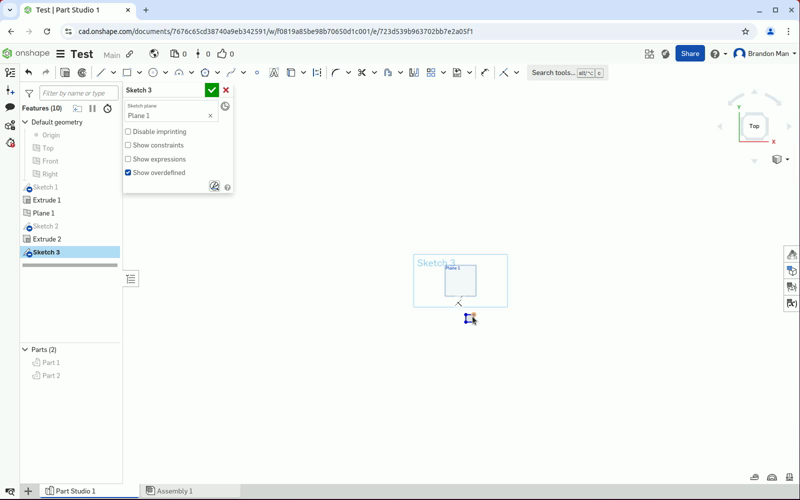
scroll(6)
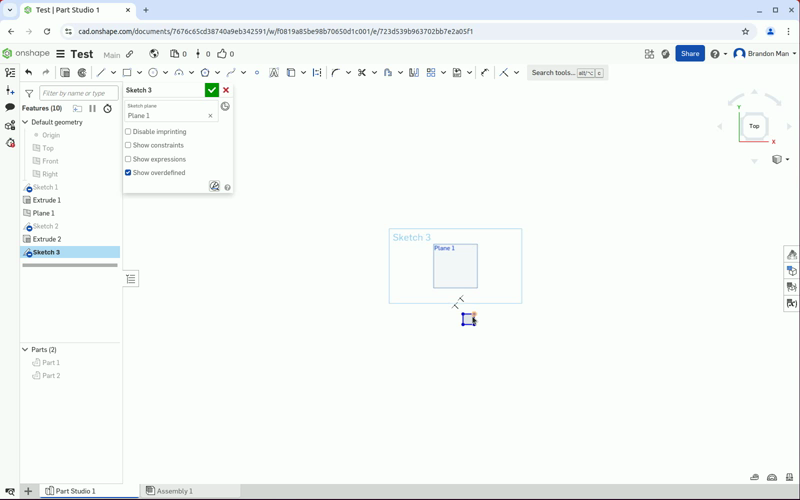
scroll(6)
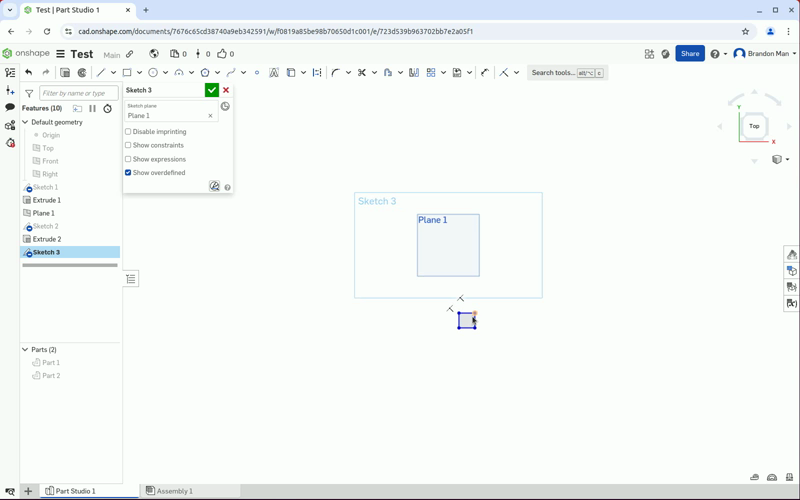
scroll(6)
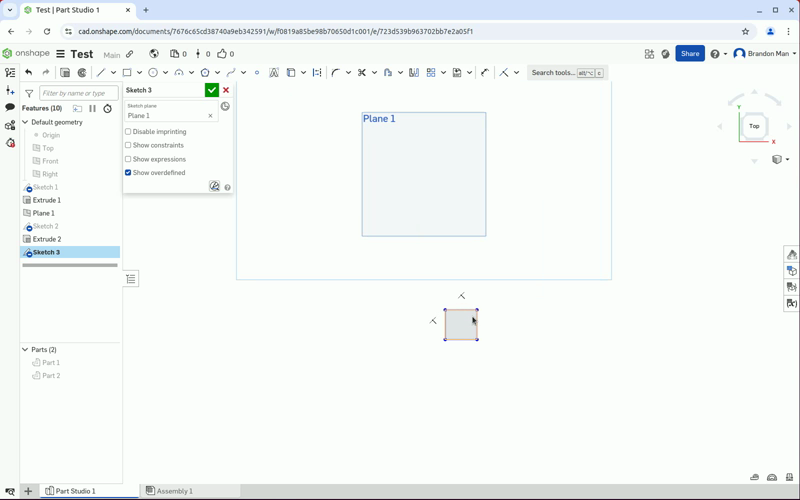
scroll(6)
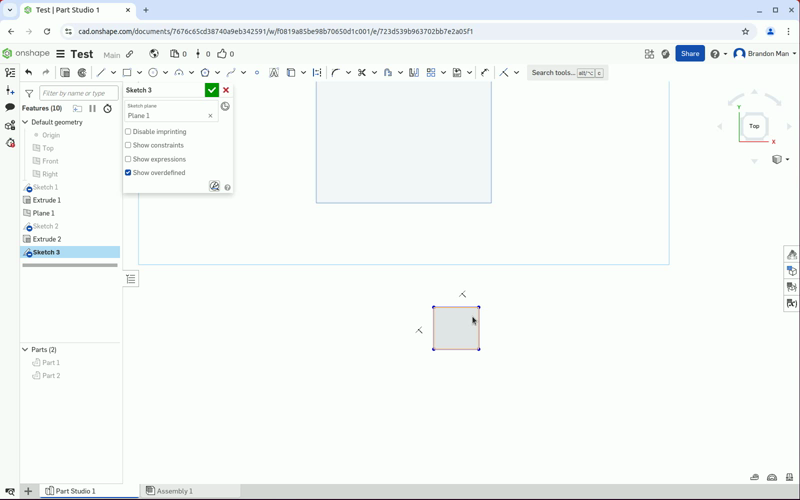
scroll(6)
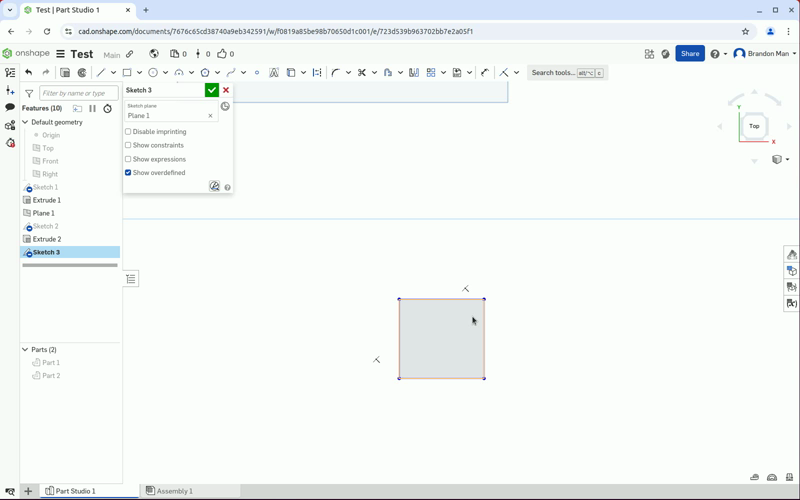
click(472, 316)
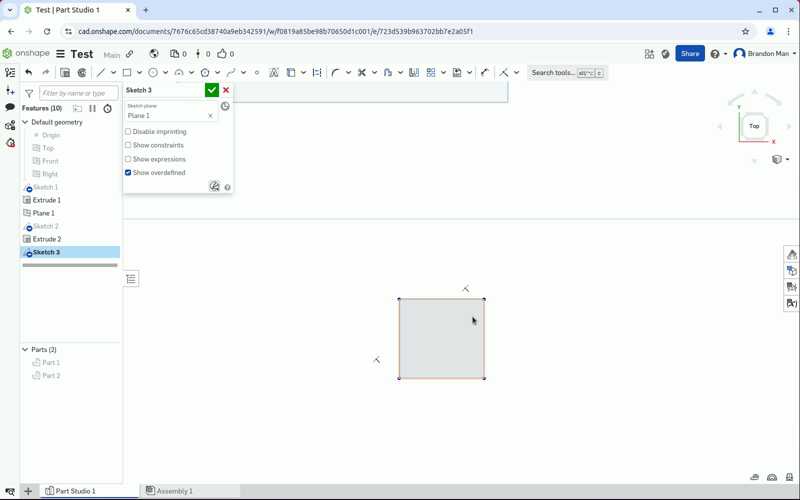
scroll(-6)
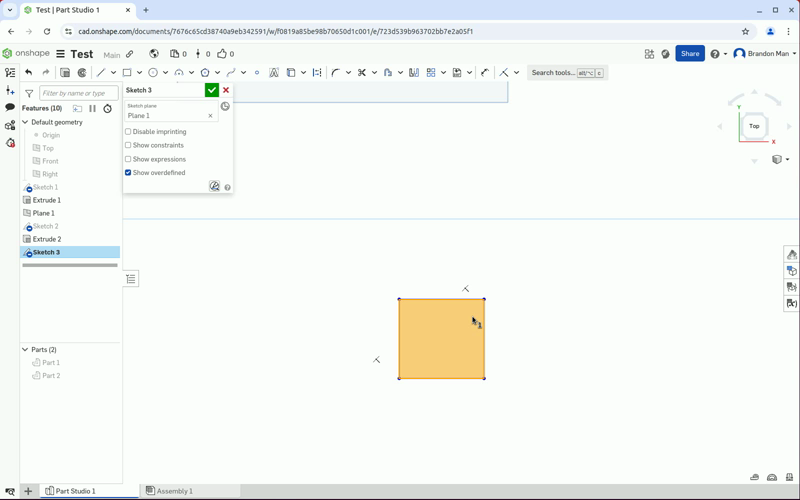
scroll(-6)
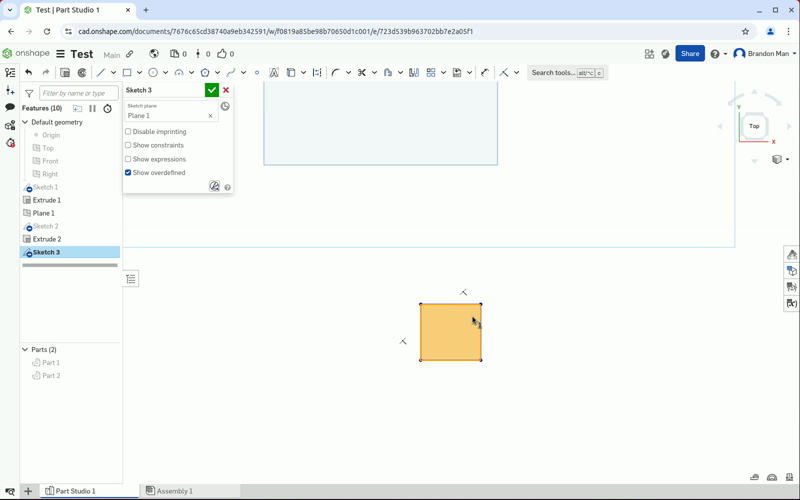
scroll(-6)
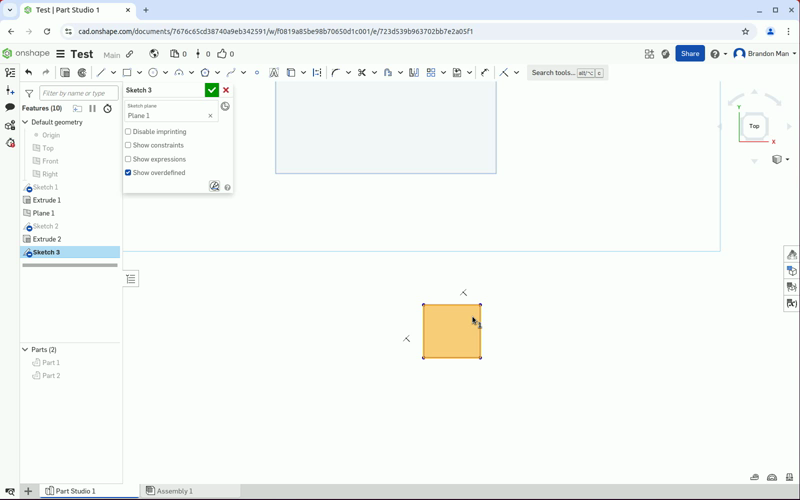
scroll(-6)
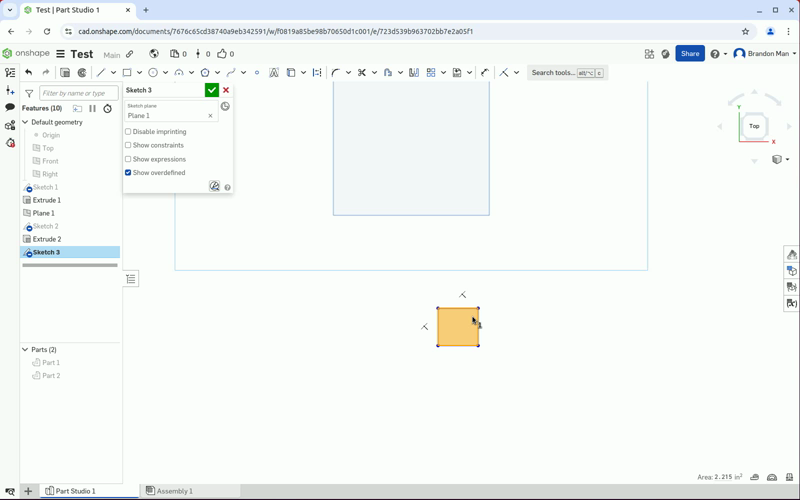
scroll(-6)
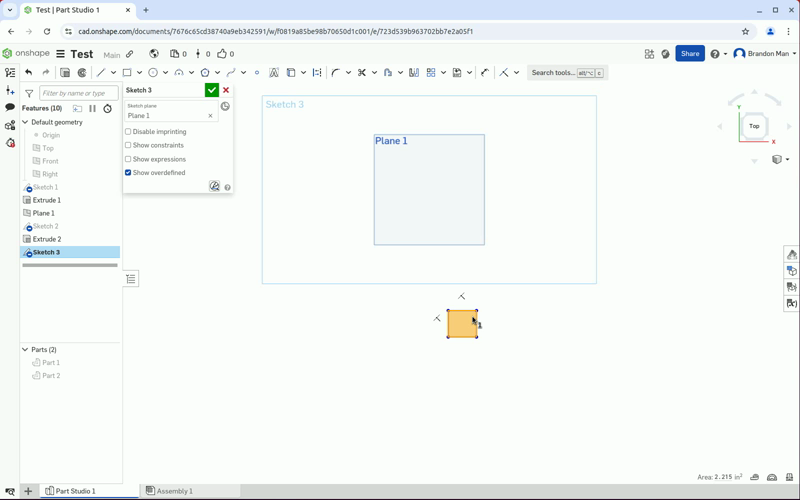
scroll(-6)
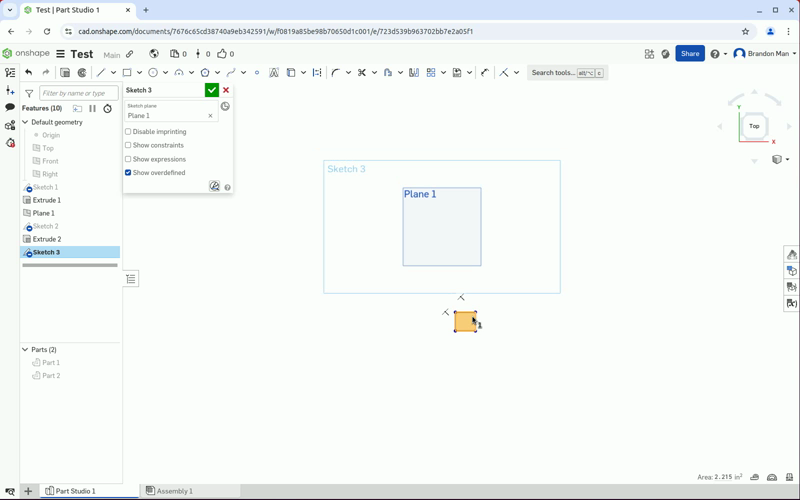
scroll(-6)
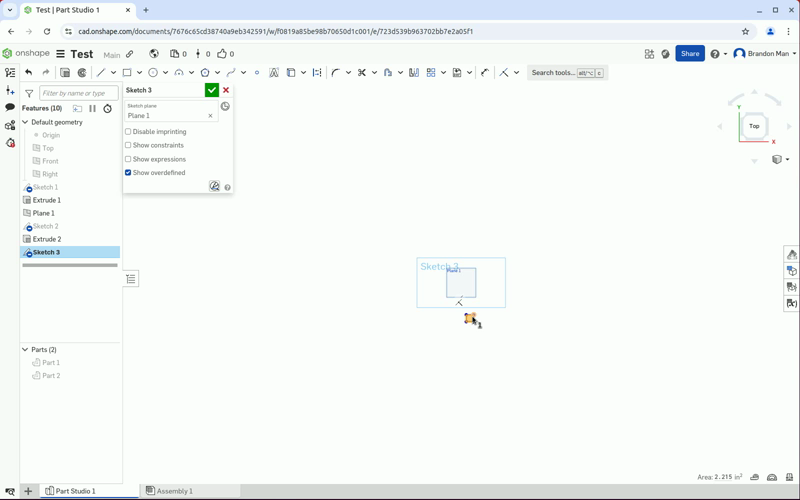
mouse_move(73, 352)
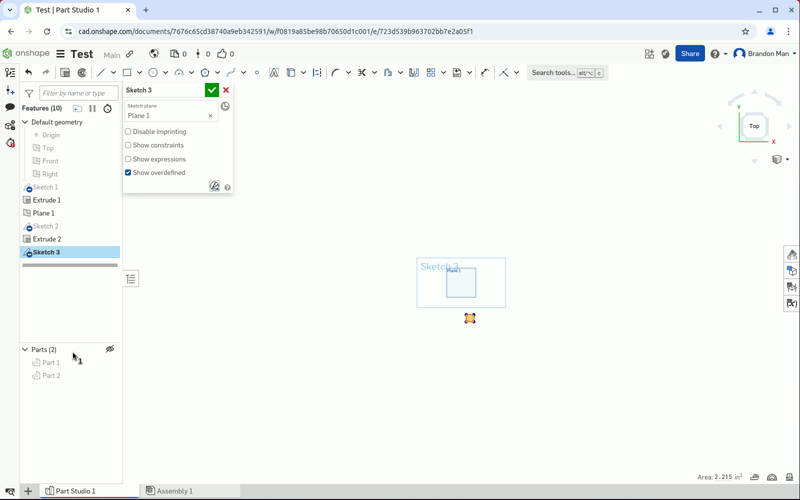
key(shift+y)
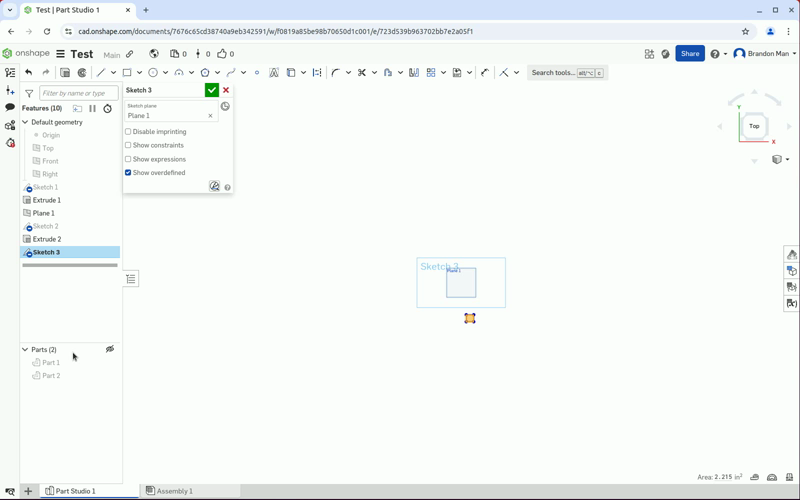
key(shift+e)
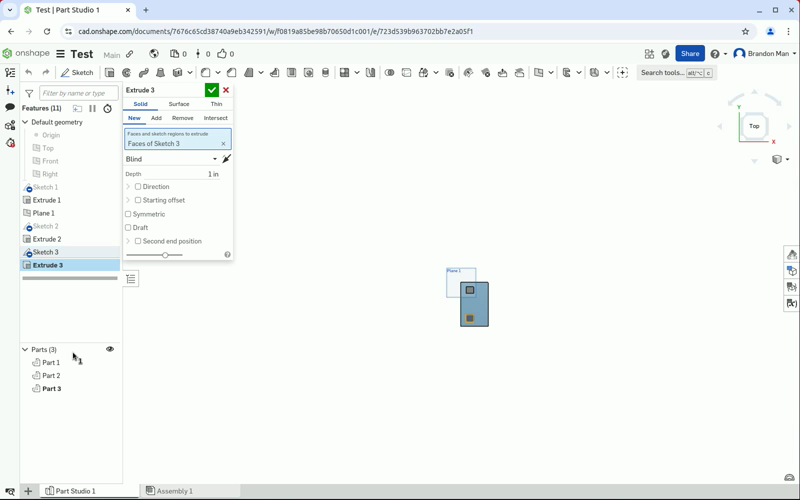
mouse_move(143, 106)
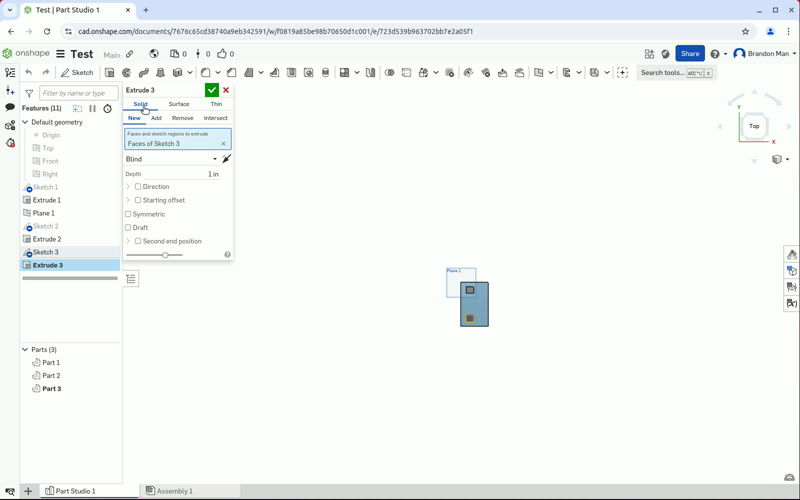
click(143, 106)
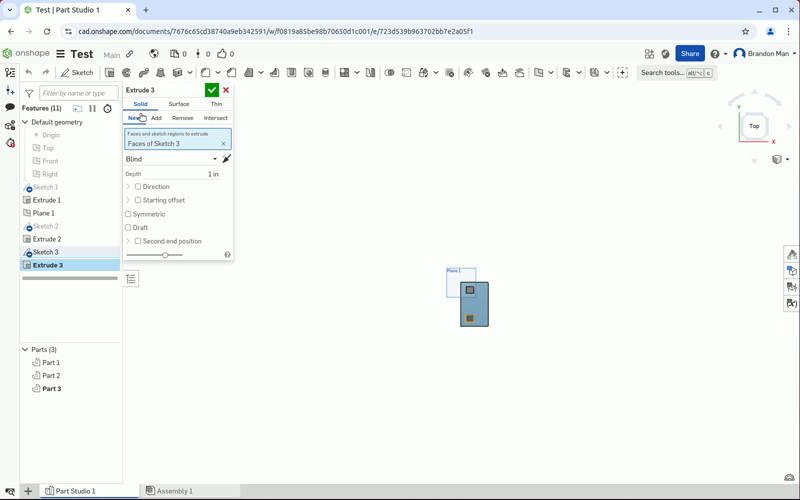
mouse_move(137, 120)
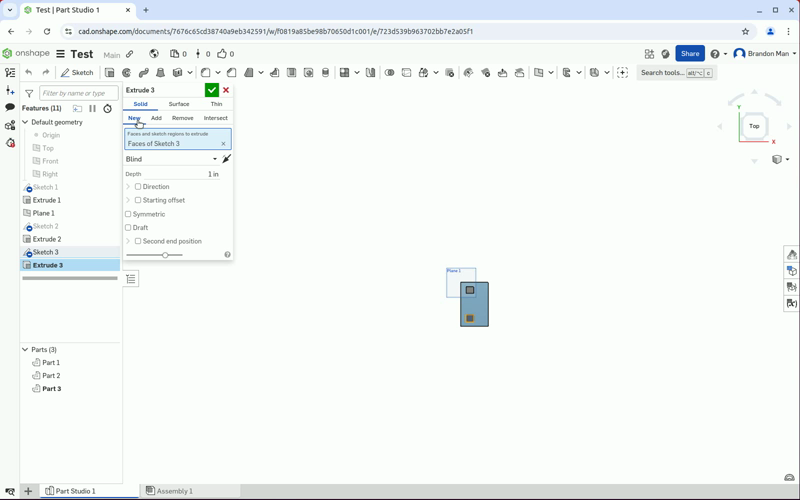
click(137, 120)
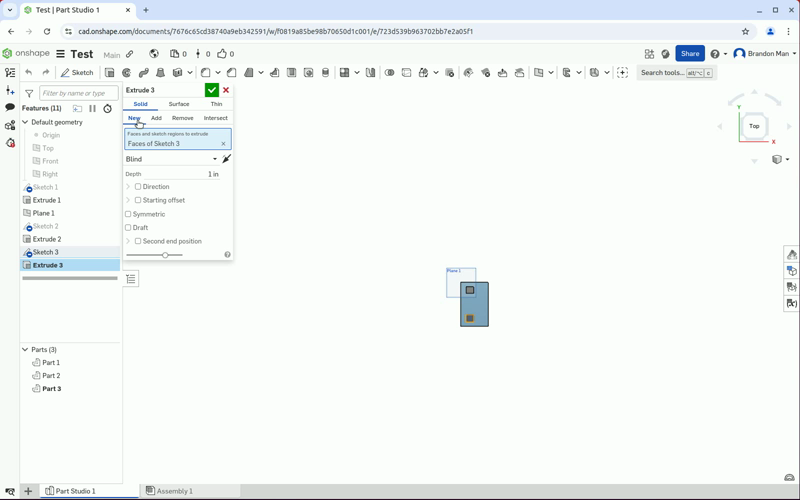
key(tab, 4)
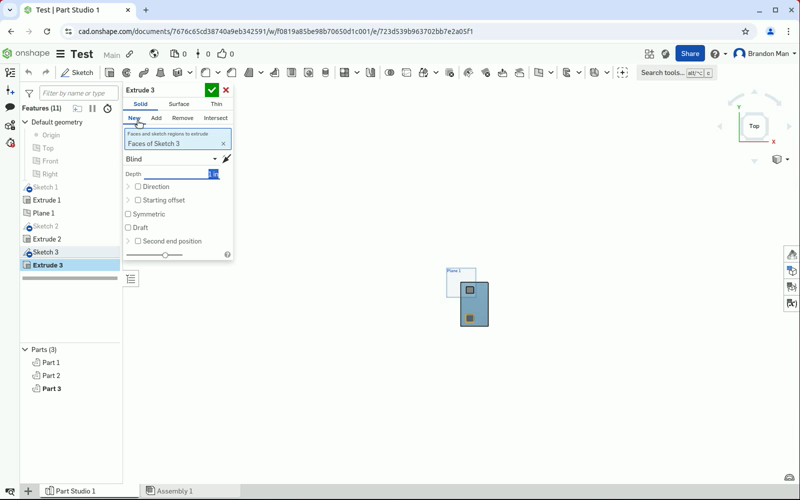
text(22.627)
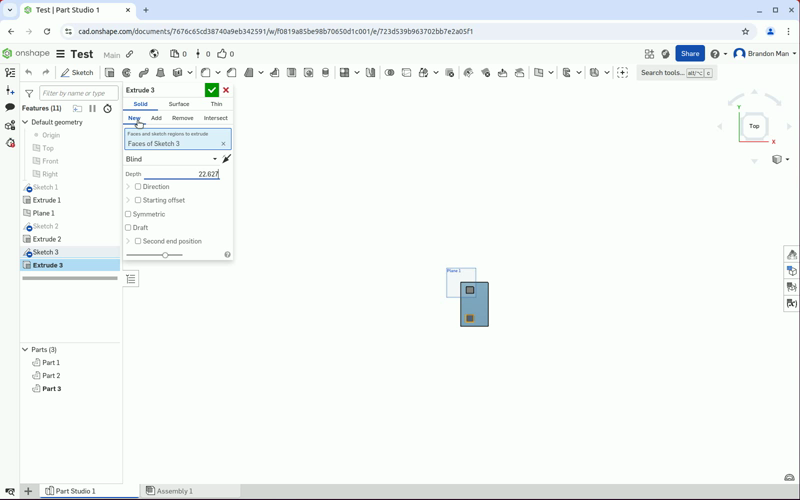
key(enter)
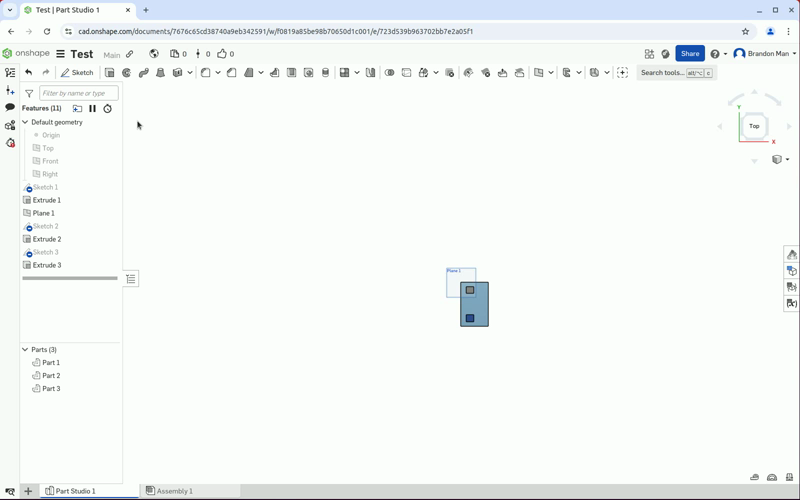
key(shift+h)
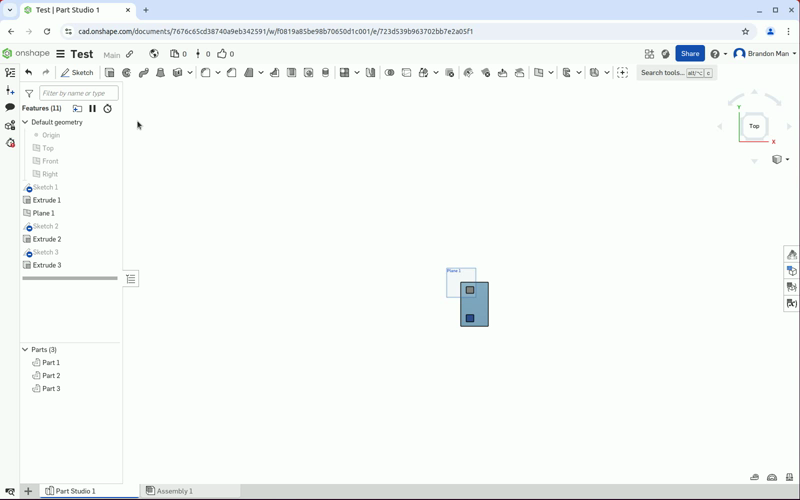
key(shift+h)
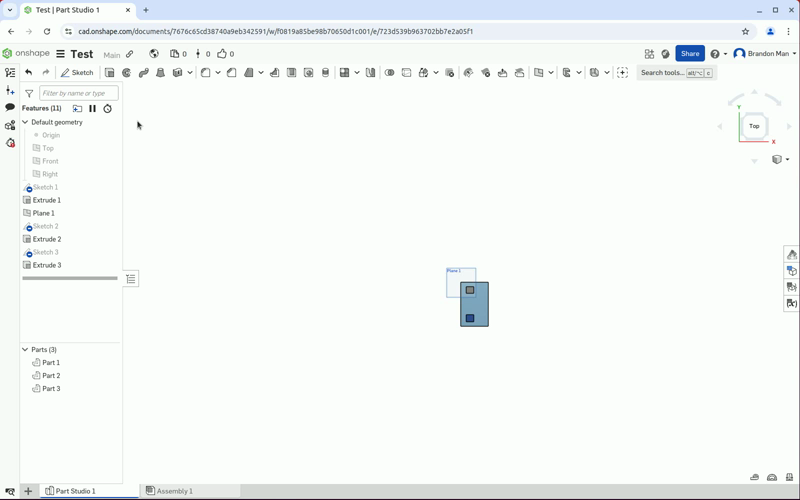
mouse_move(73, 189)
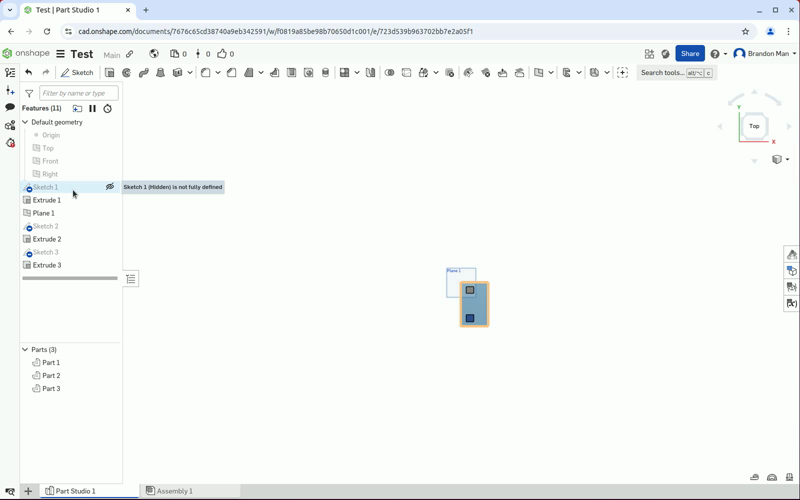
click(73, 189)
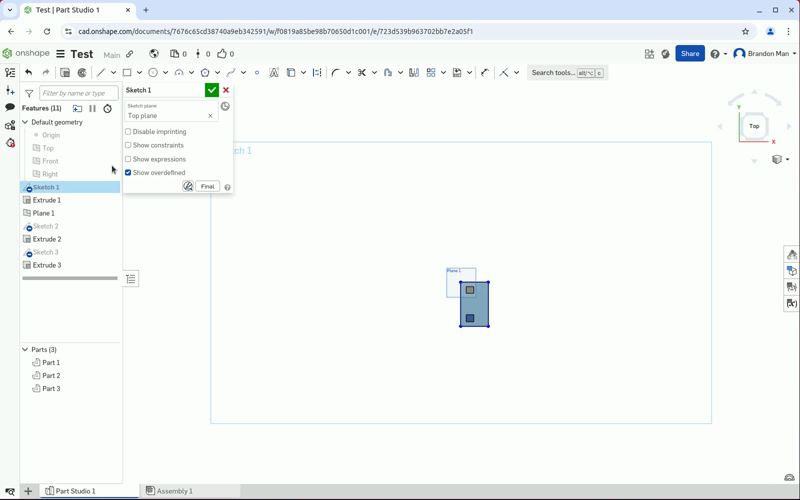
mouse_move(229, 92)
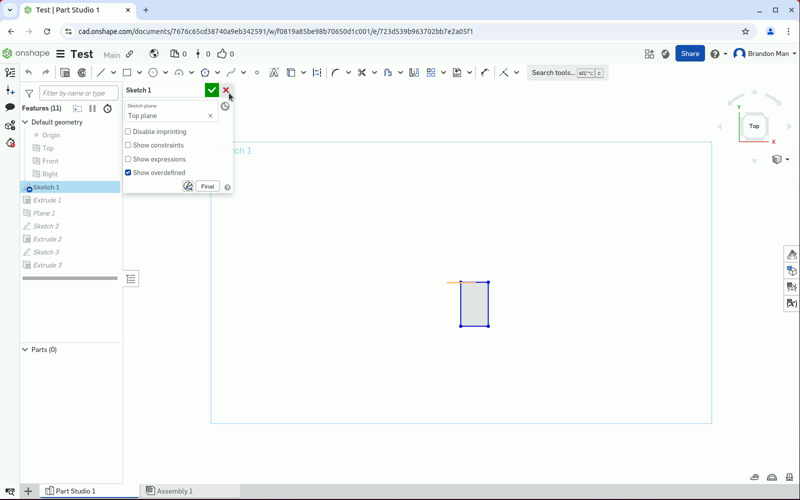
click(229, 92)
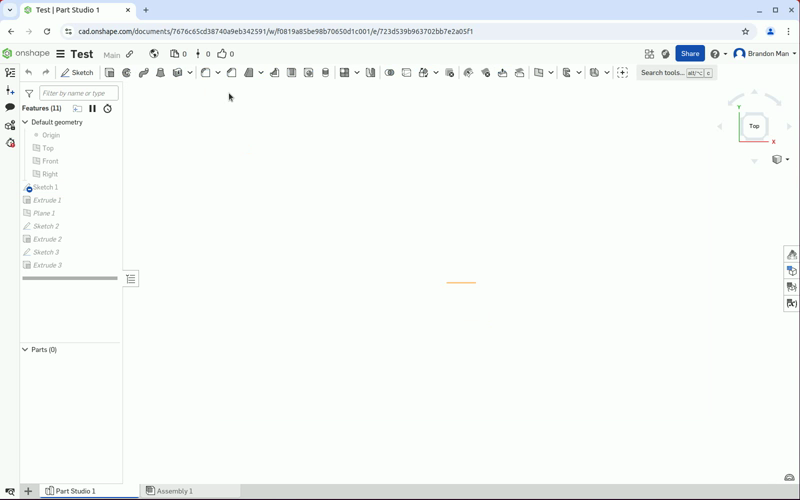
key(shift+s)
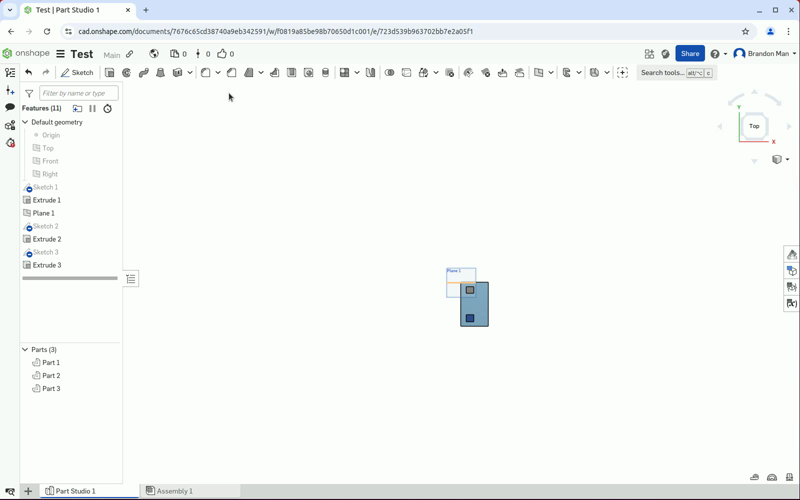
mouse_move(73, 215)
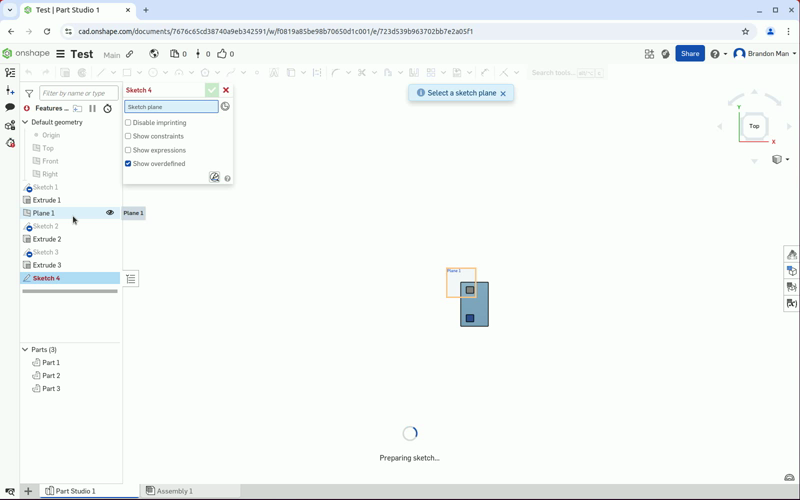
click(73, 215)
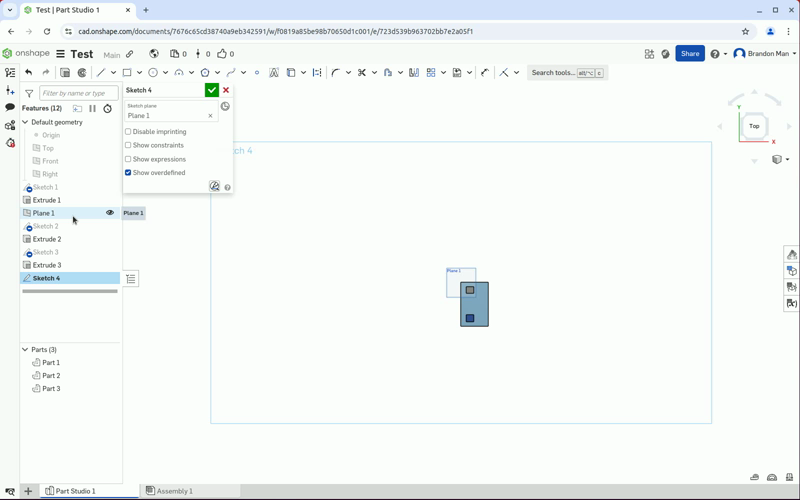
mouse_move(73, 352)
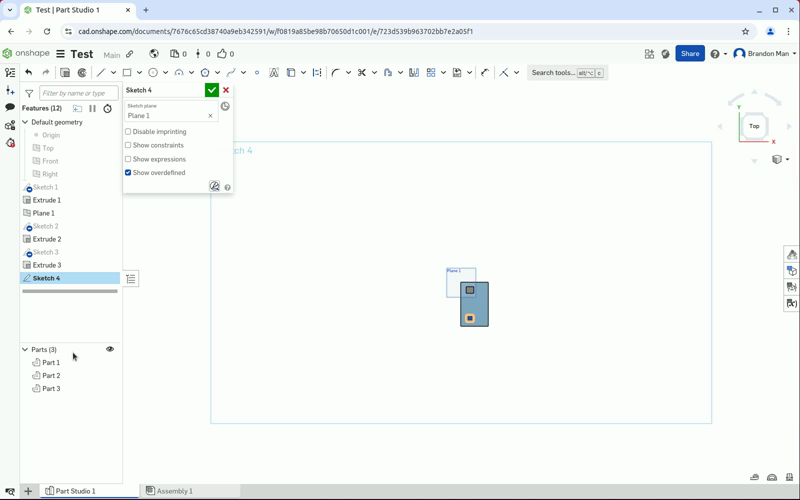
key(y)
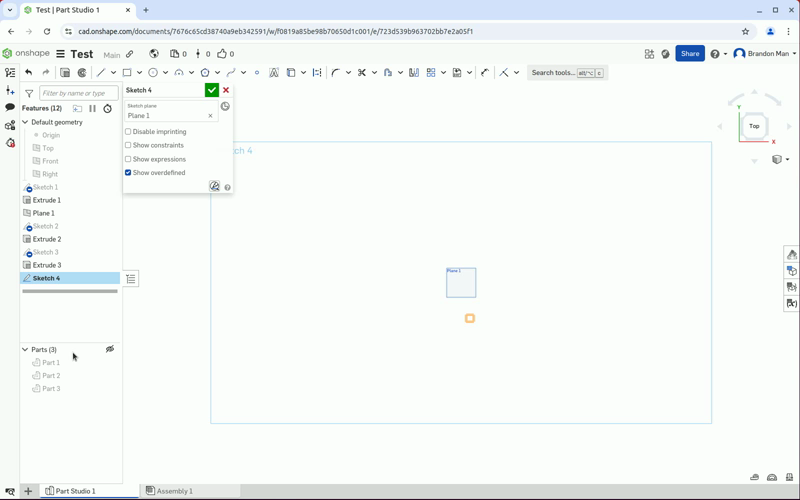
key(l)
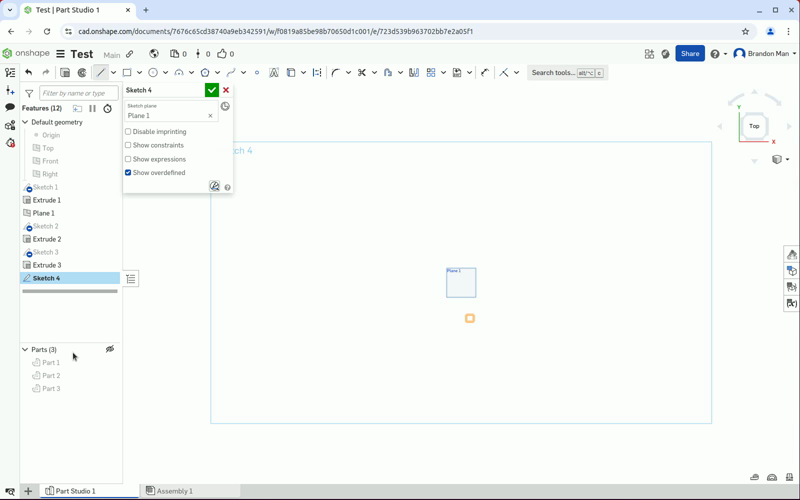
key_down(shift)
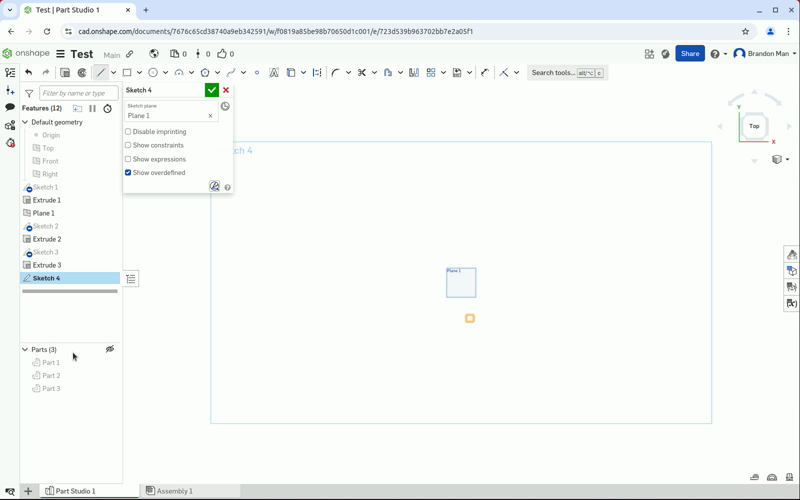
mouse_move(477, 293)
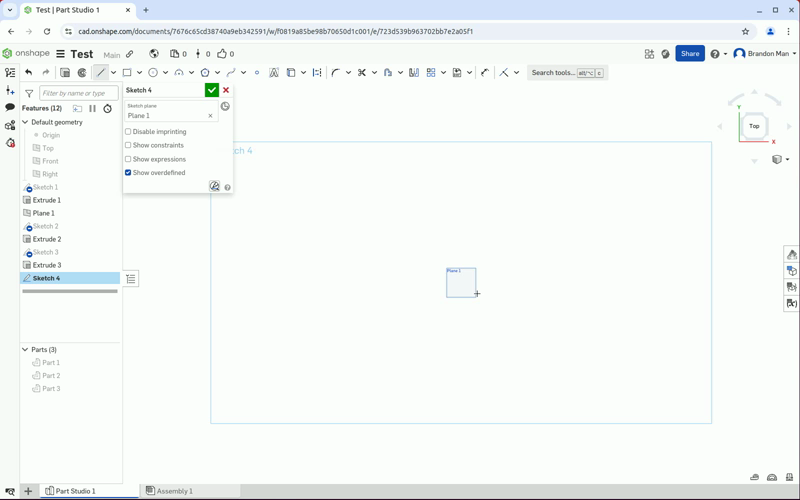
click(477, 293)
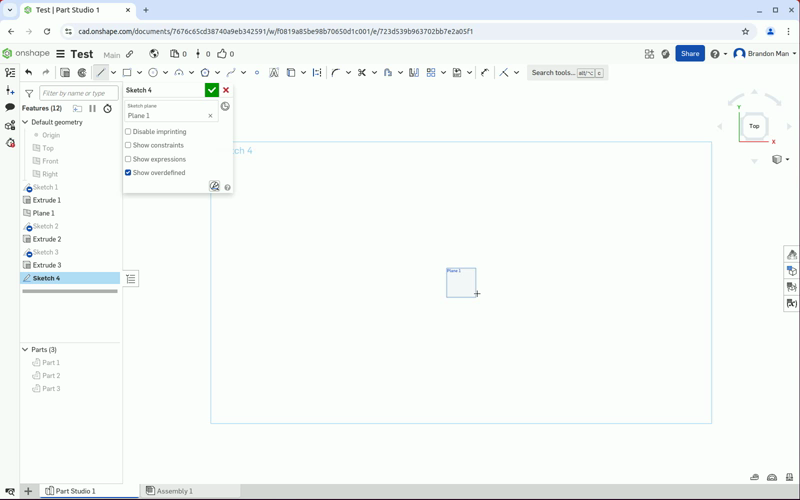
key_up(shift)
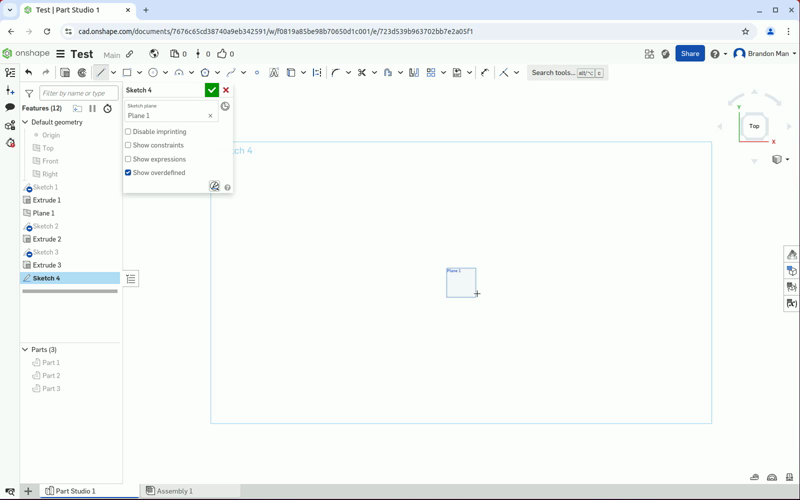
key_down(shift)
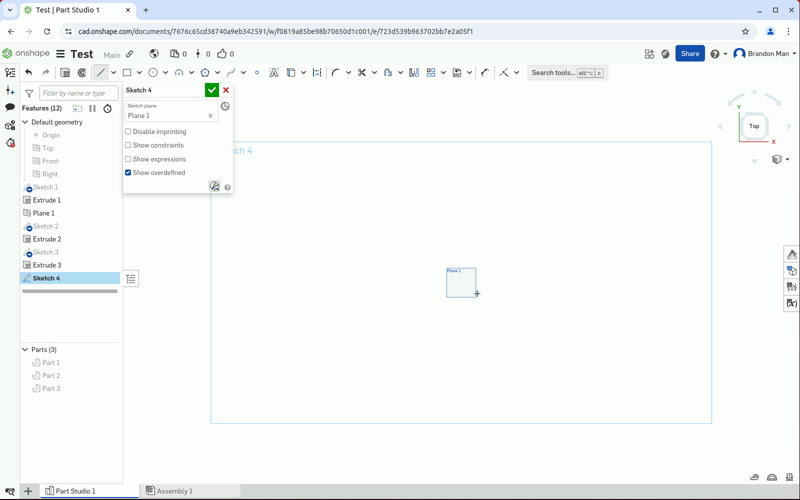
mouse_move(507, 293)
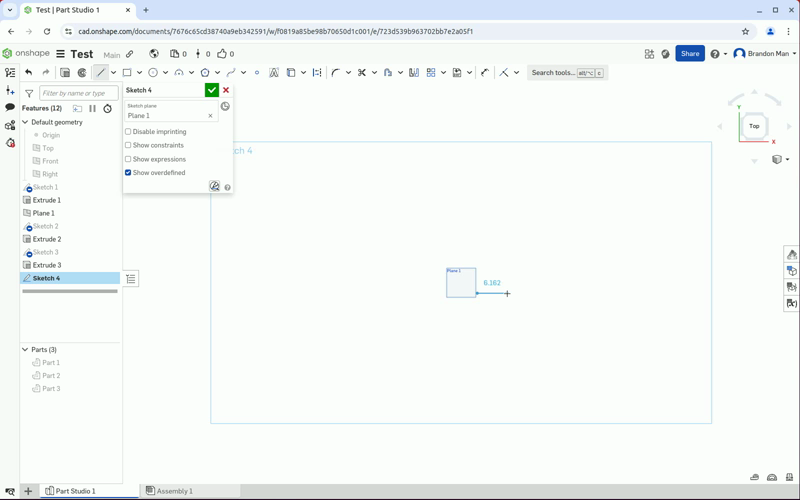
mouse_move(484, 293)
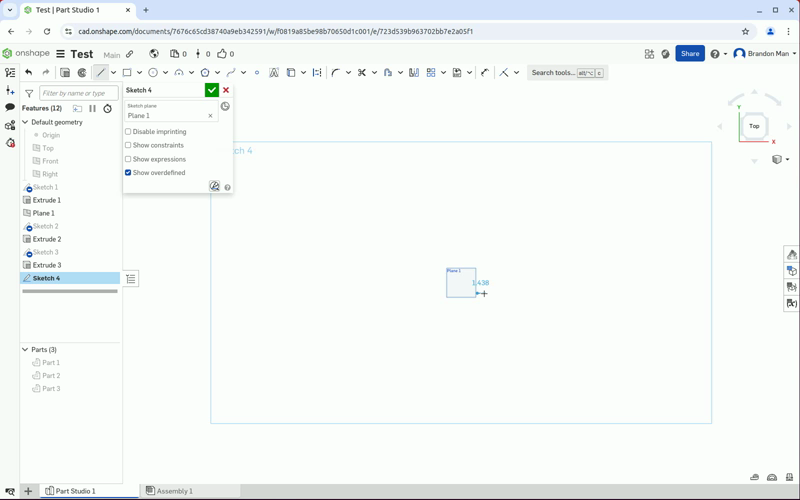
scroll(6)
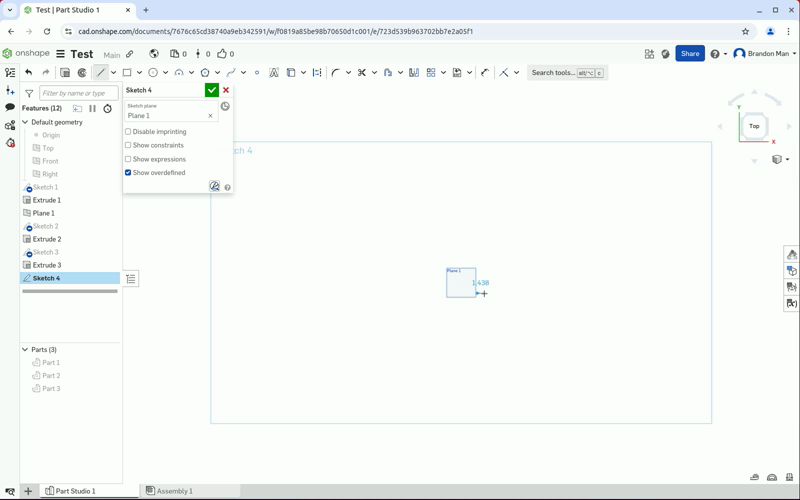
scroll(6)
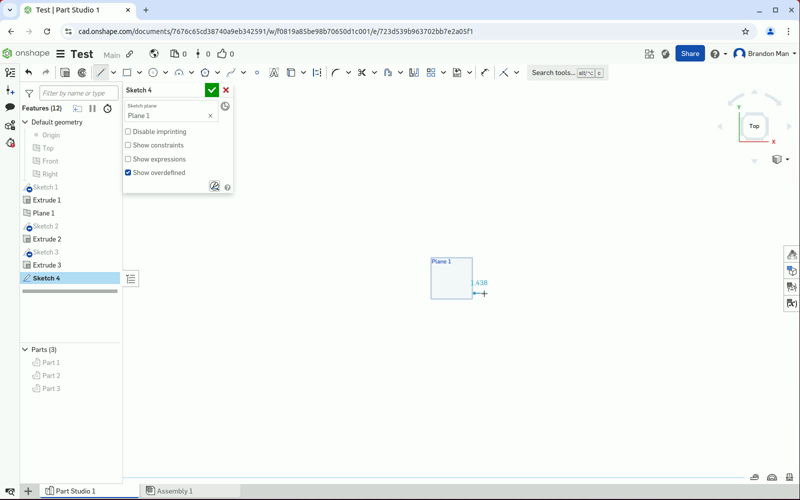
scroll(6)
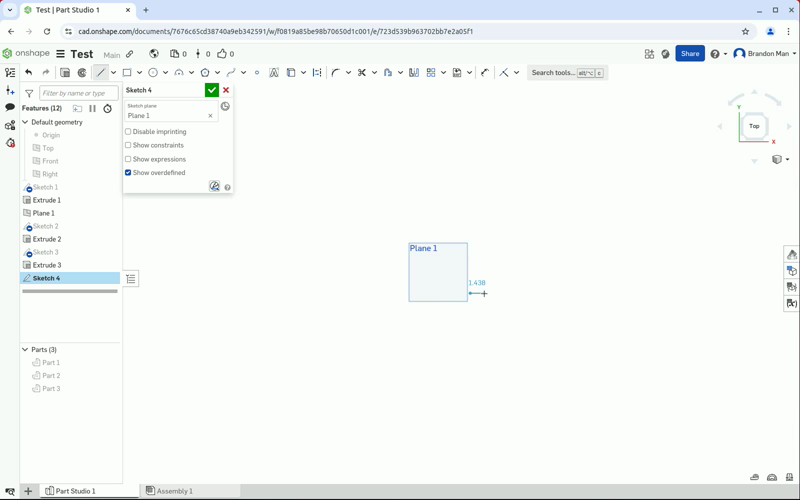
scroll(6)
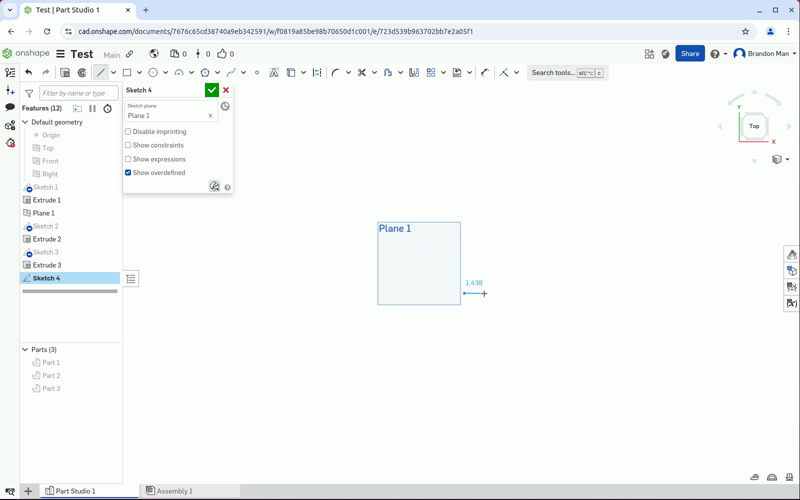
scroll(6)
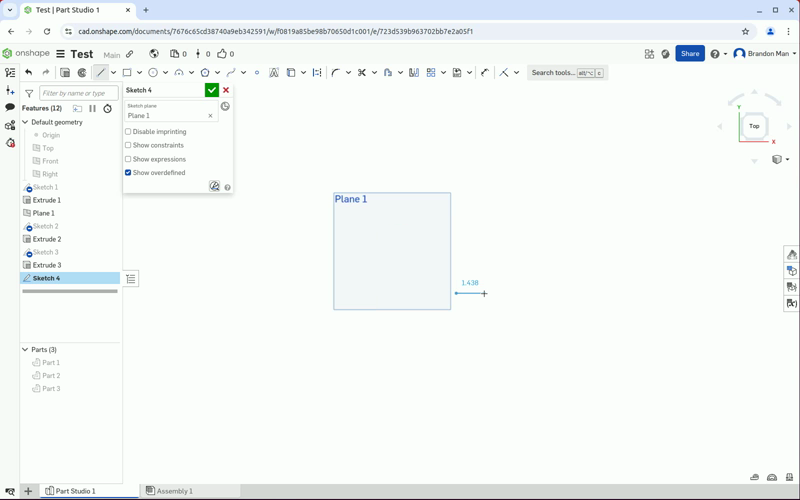
scroll(6)
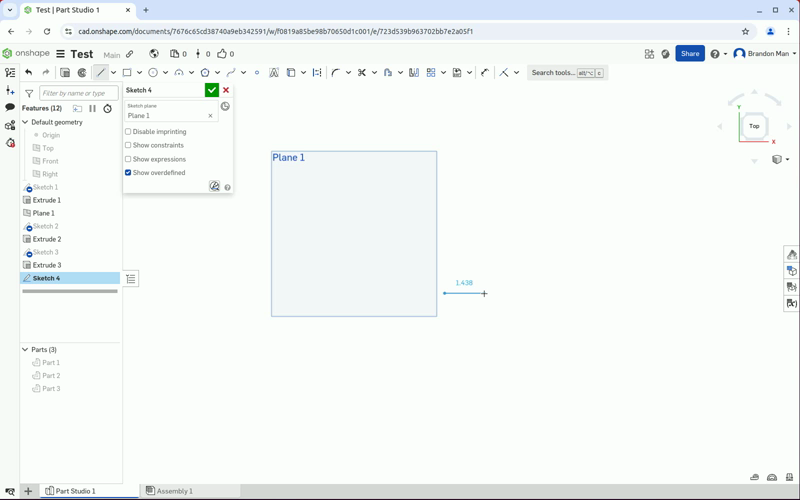
scroll(6)
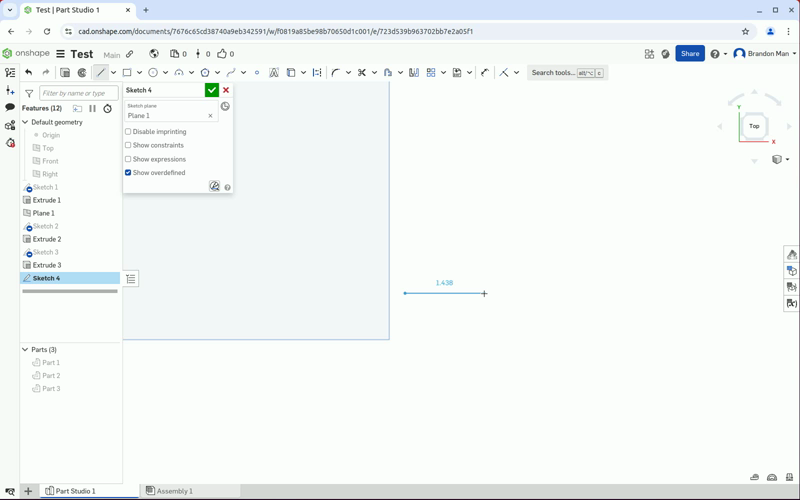
click(484, 293)
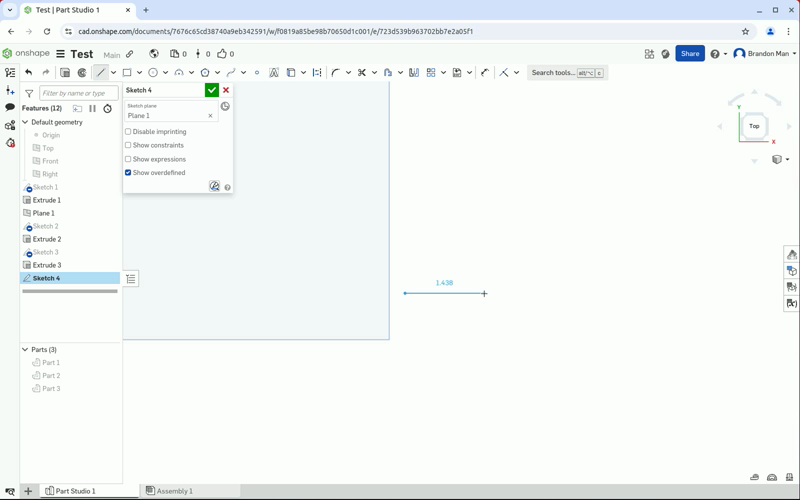
scroll(-6)
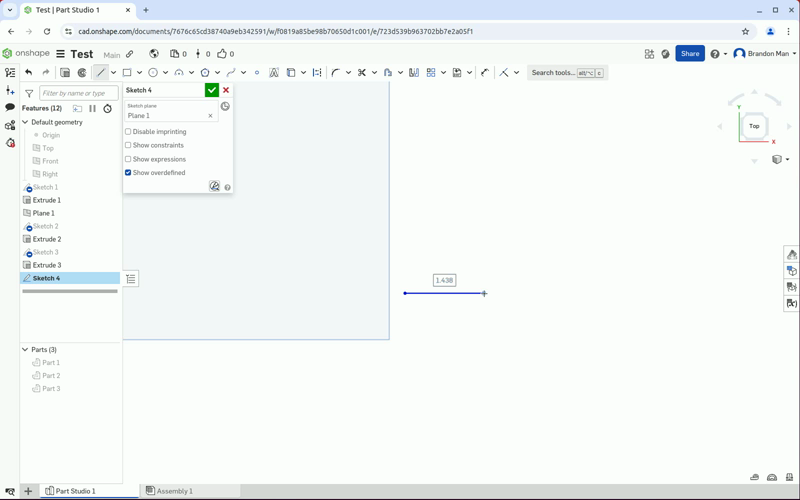
scroll(-6)
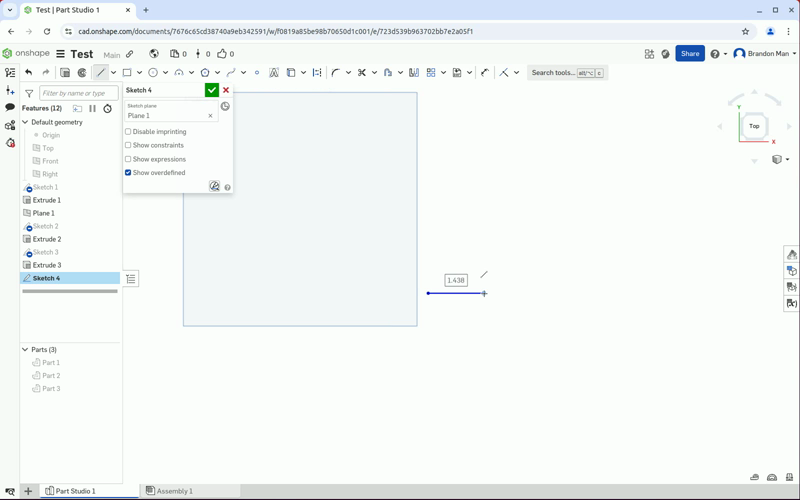
scroll(-6)
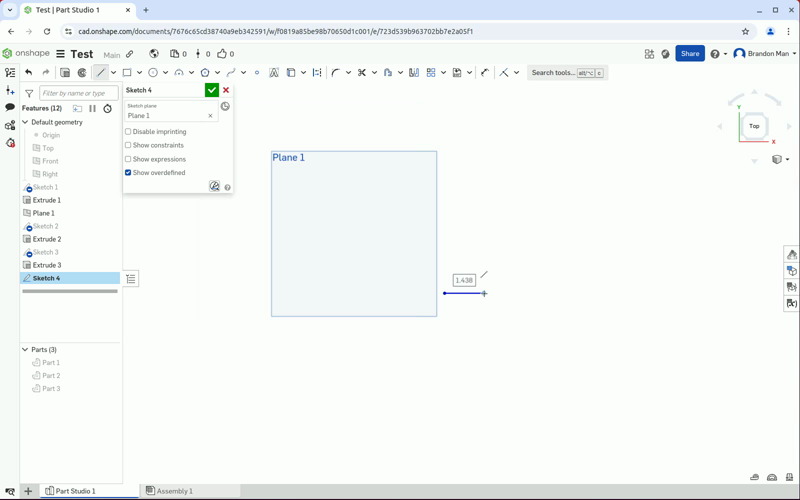
scroll(-6)
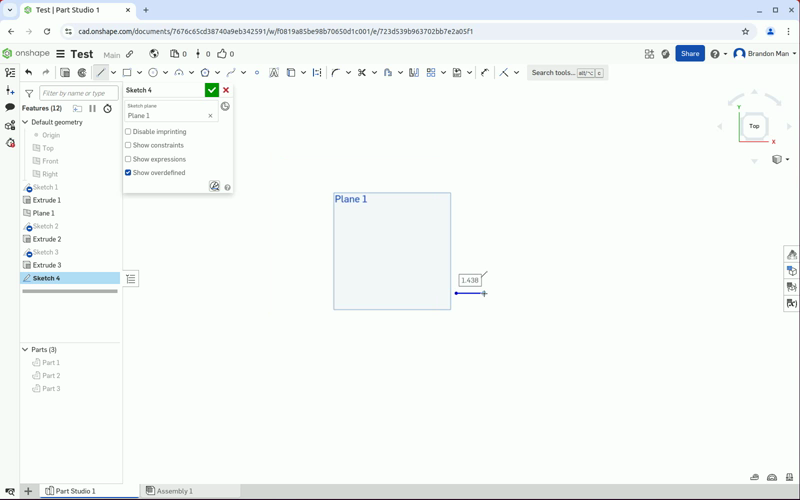
scroll(-6)
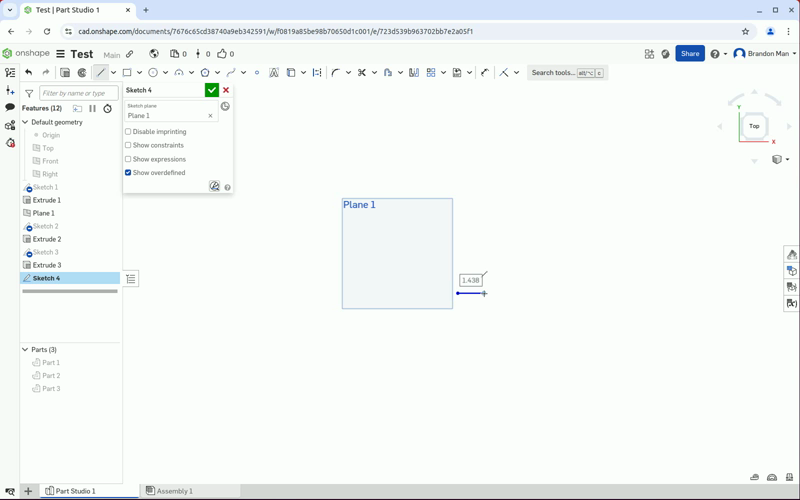
scroll(-6)
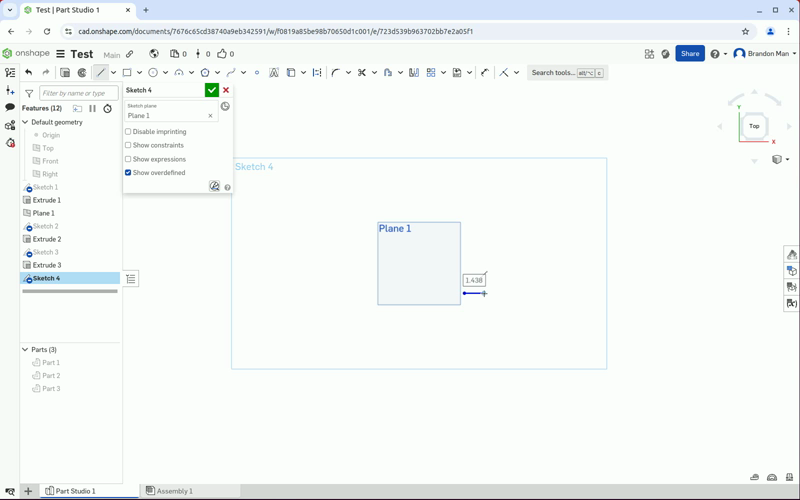
scroll(-6)
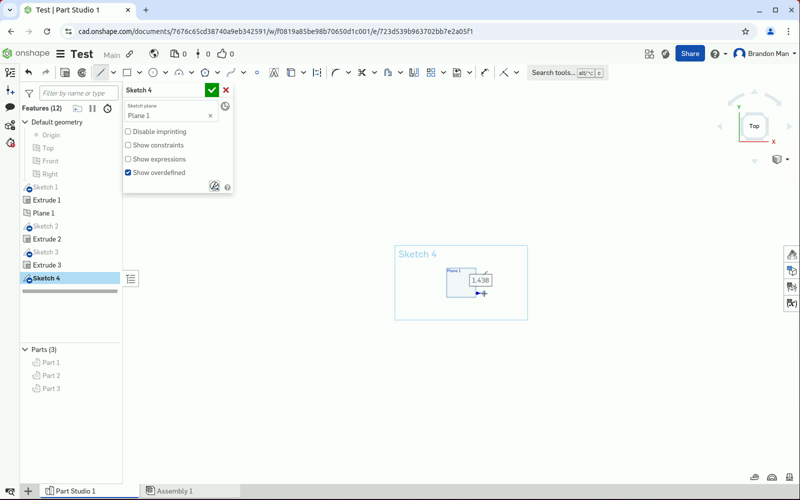
key_up(shift)
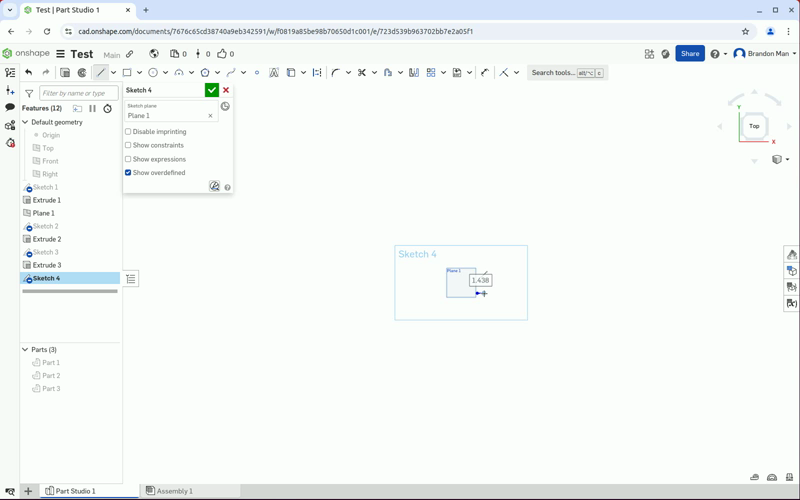
key_down(shift)
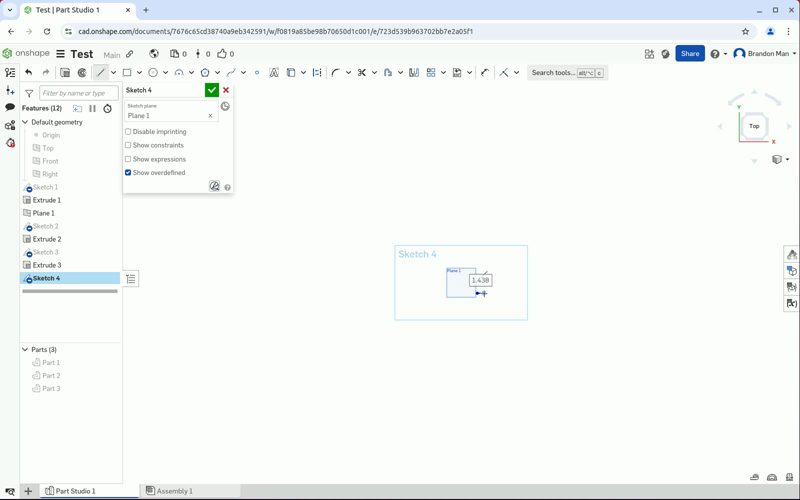
mouse_move(514, 293)
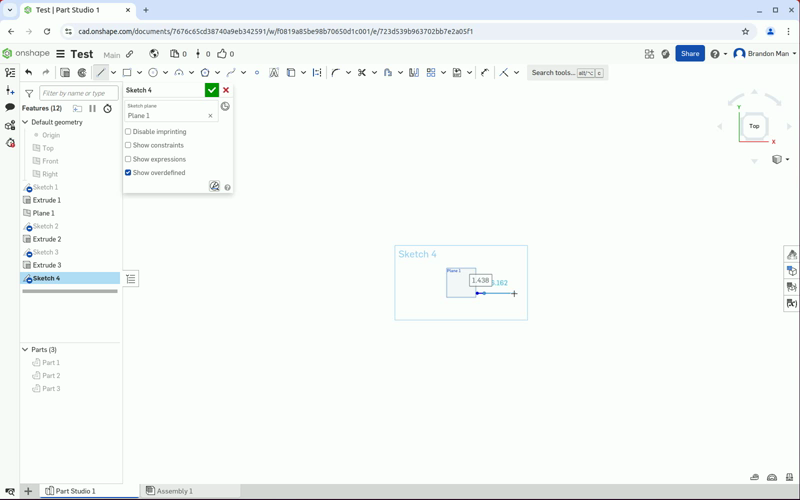
mouse_move(484, 286)
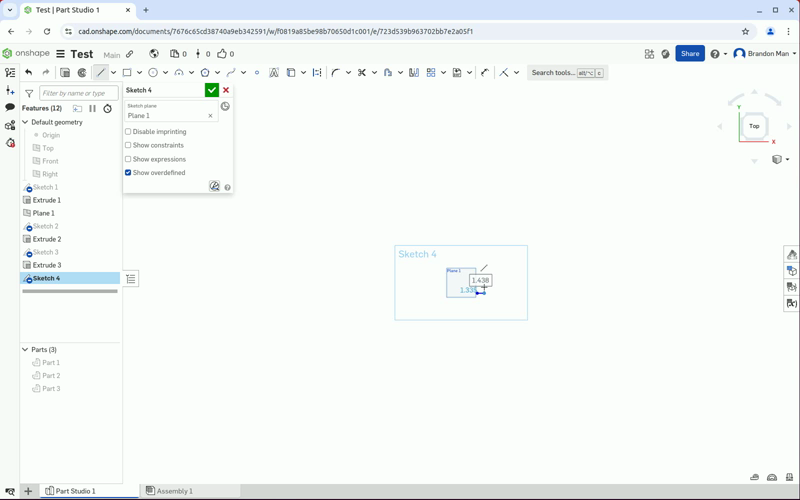
scroll(6)
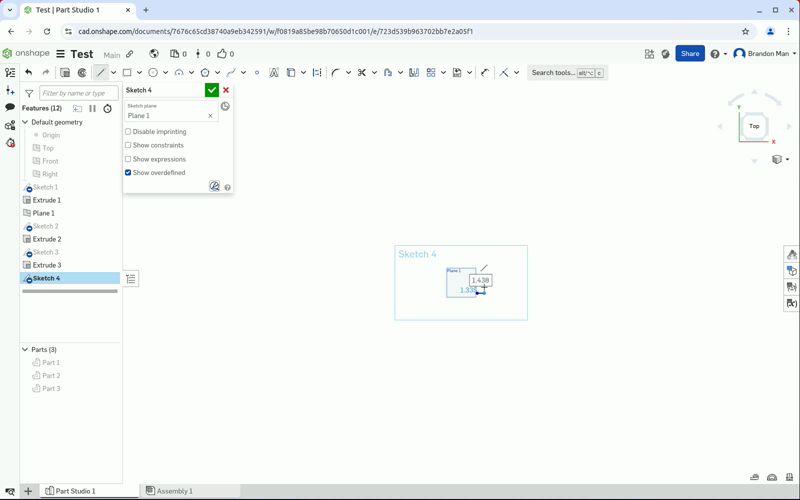
scroll(6)
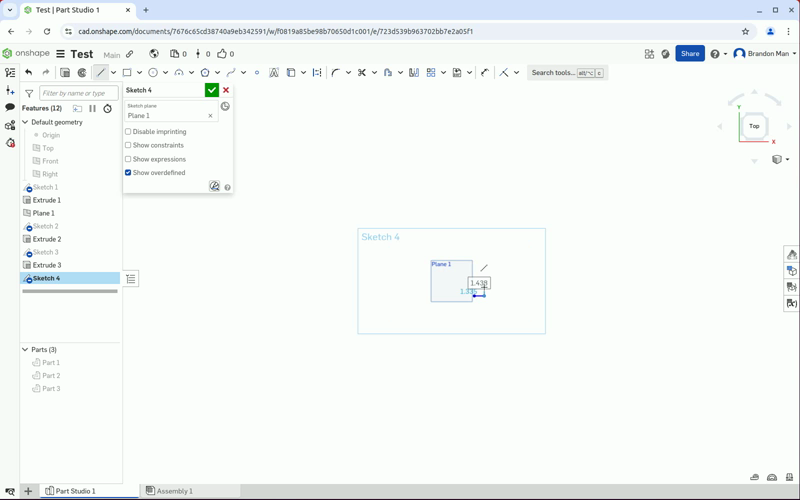
scroll(6)
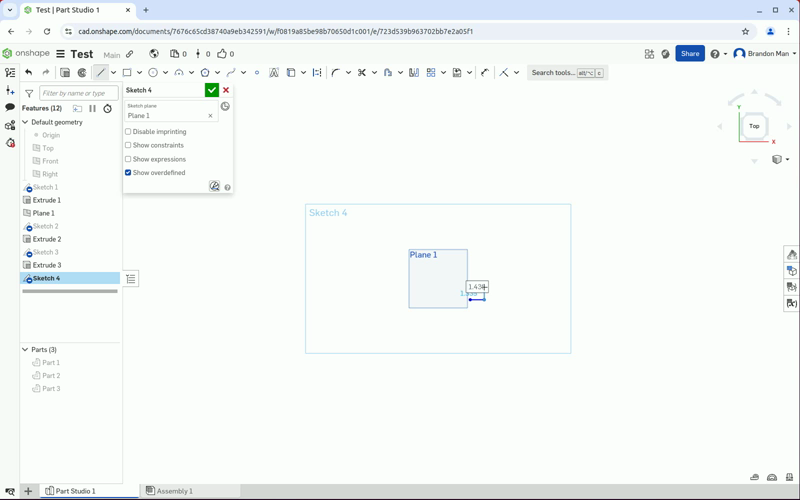
scroll(6)
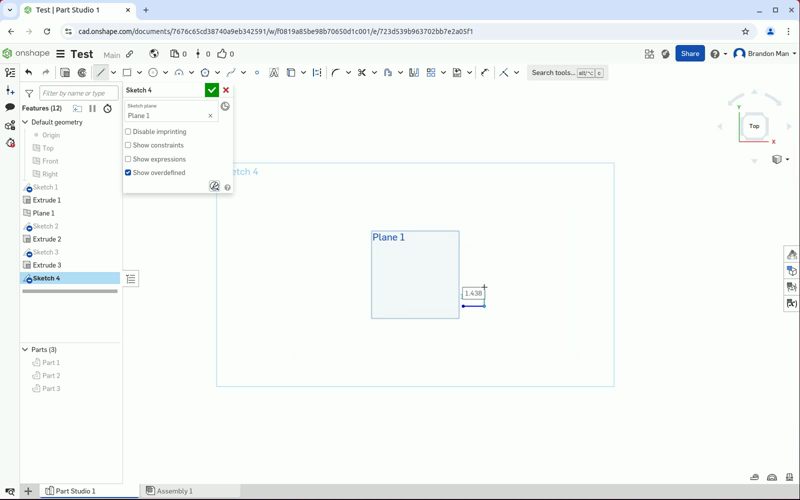
scroll(6)
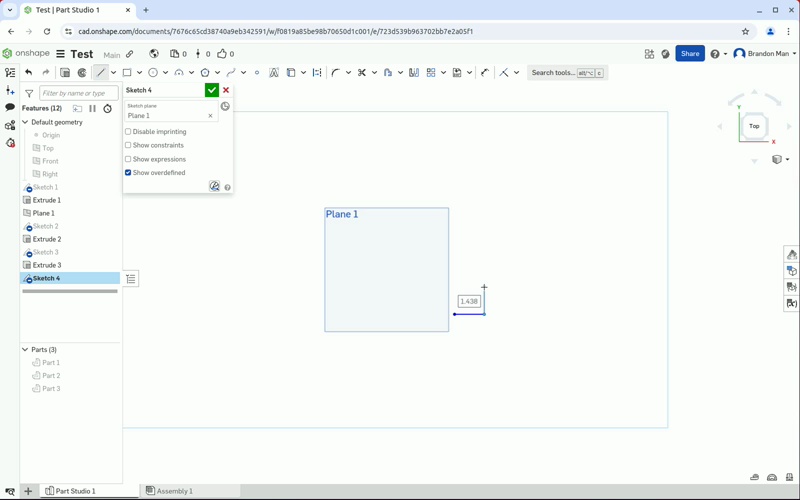
scroll(6)
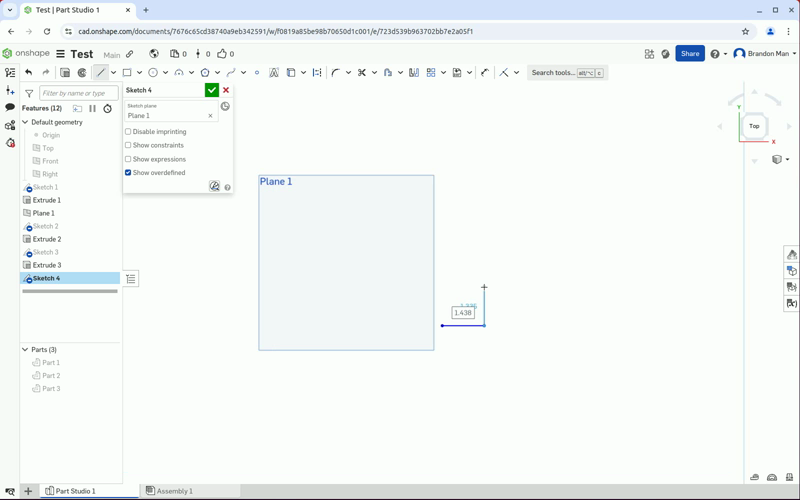
scroll(6)
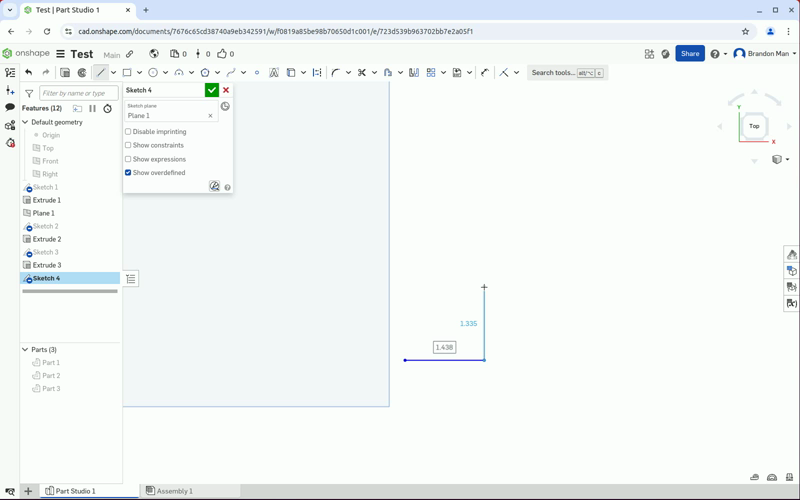
click(484, 286)
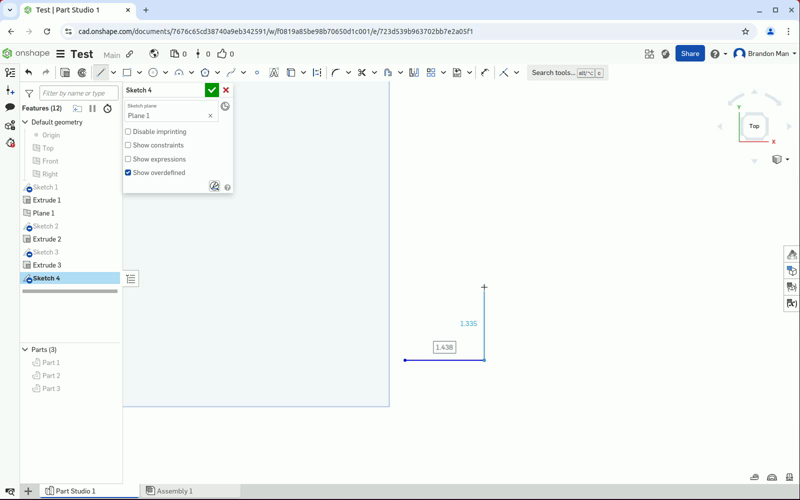
scroll(-6)
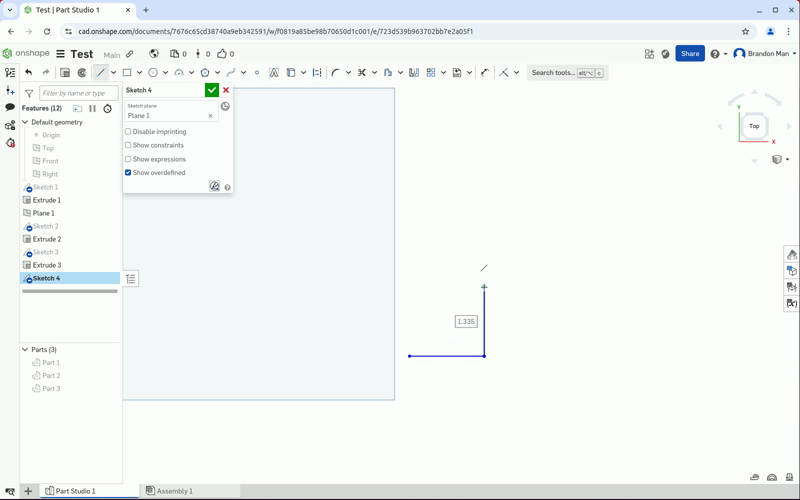
scroll(-6)
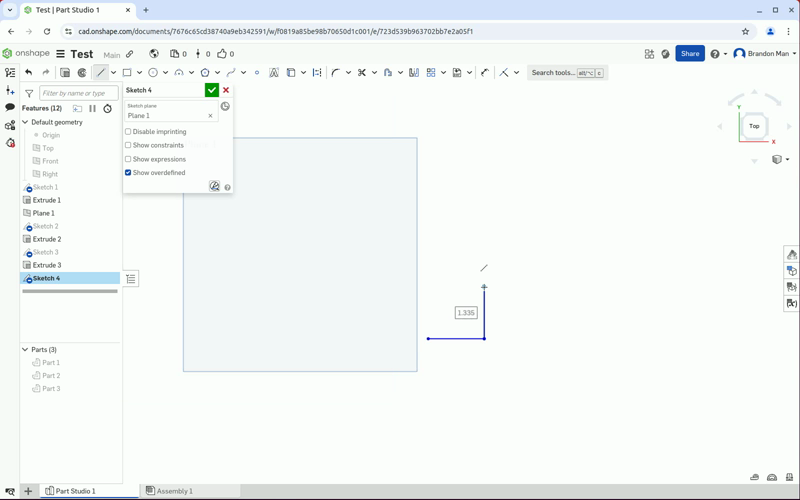
scroll(-6)
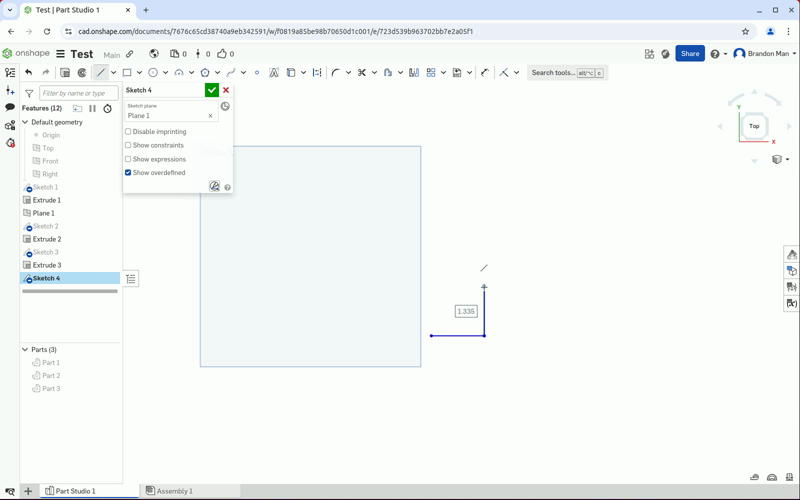
scroll(-6)
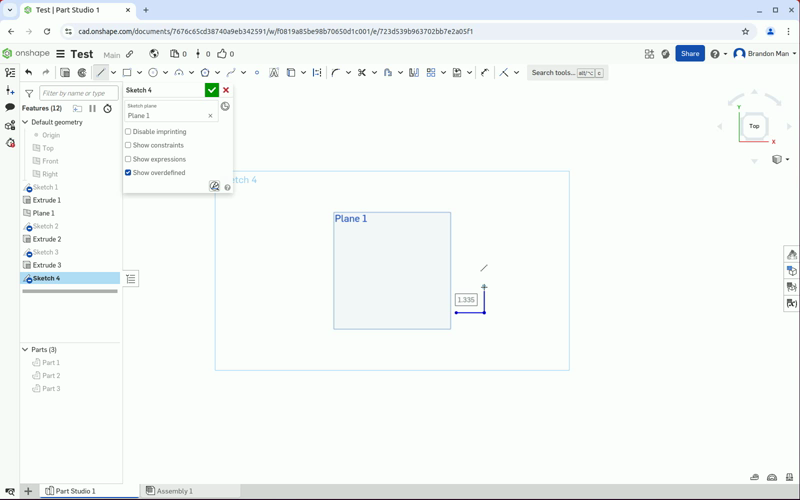
scroll(-6)
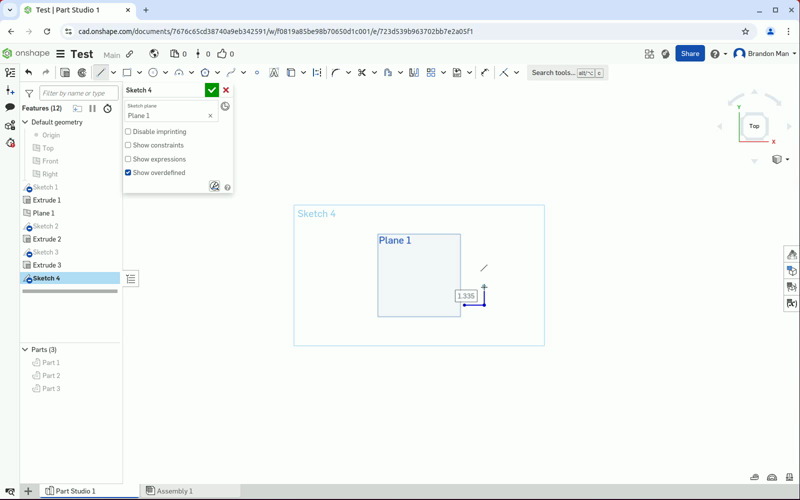
scroll(-6)
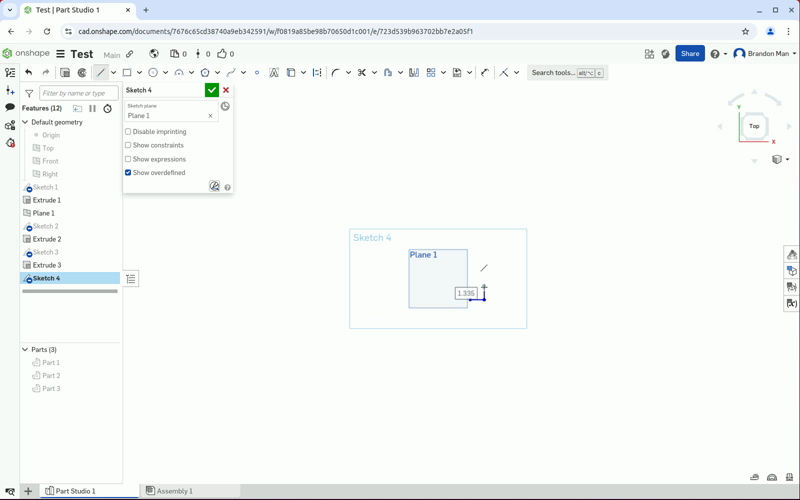
scroll(-6)
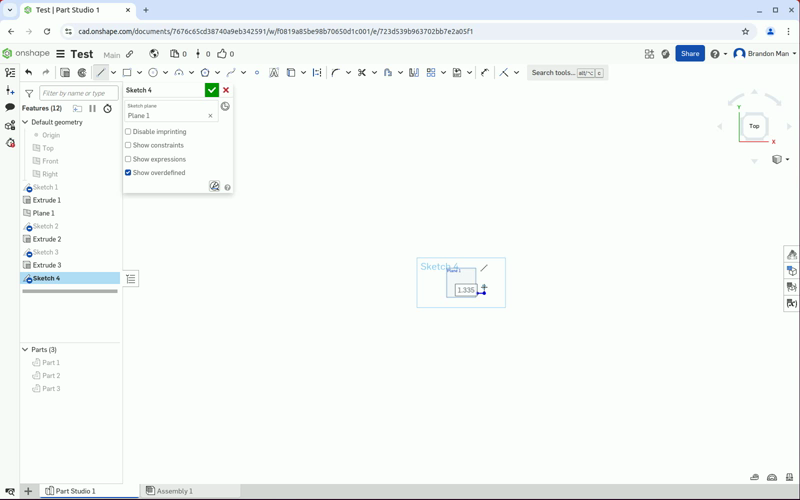
key_up(shift)
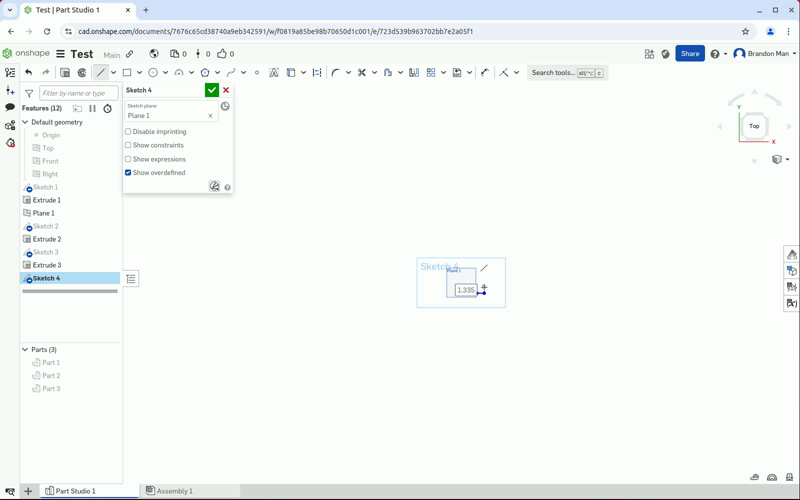
key_down(shift)
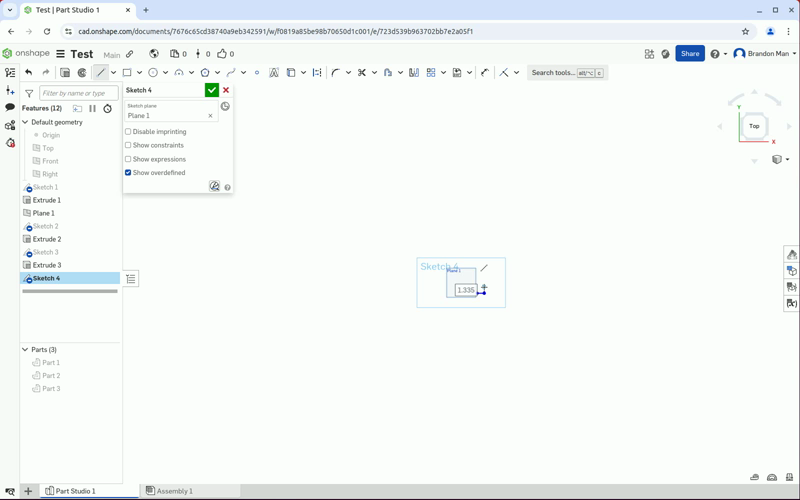
mouse_move(514, 286)
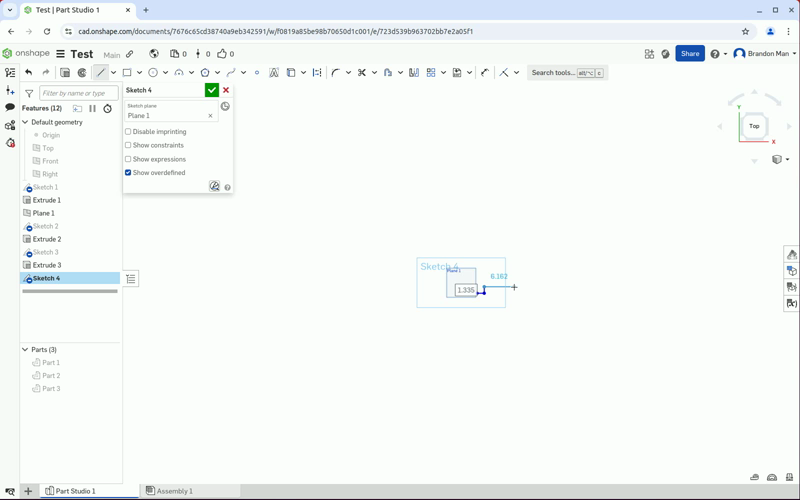
mouse_move(477, 286)
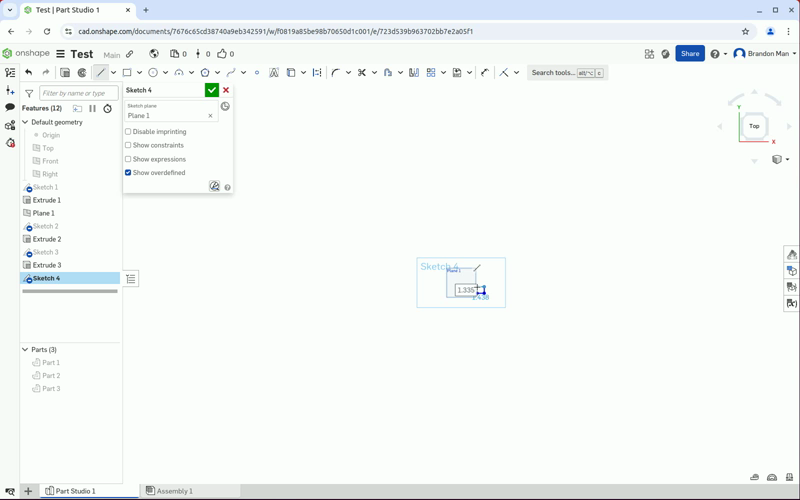
scroll(6)
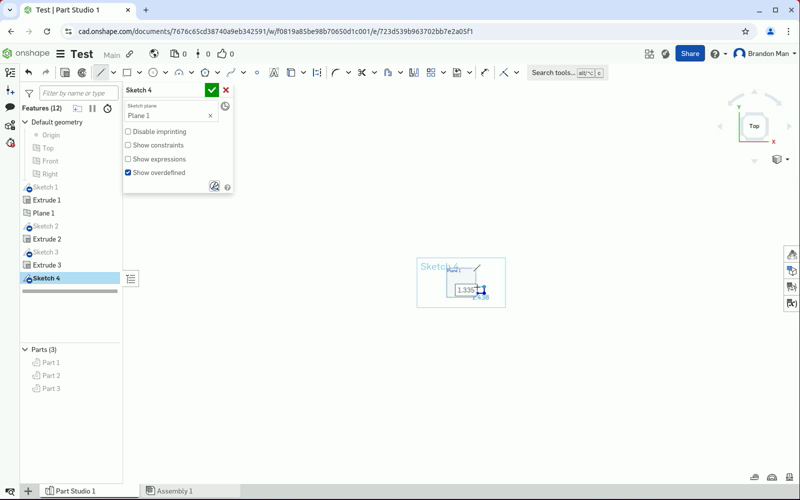
scroll(6)
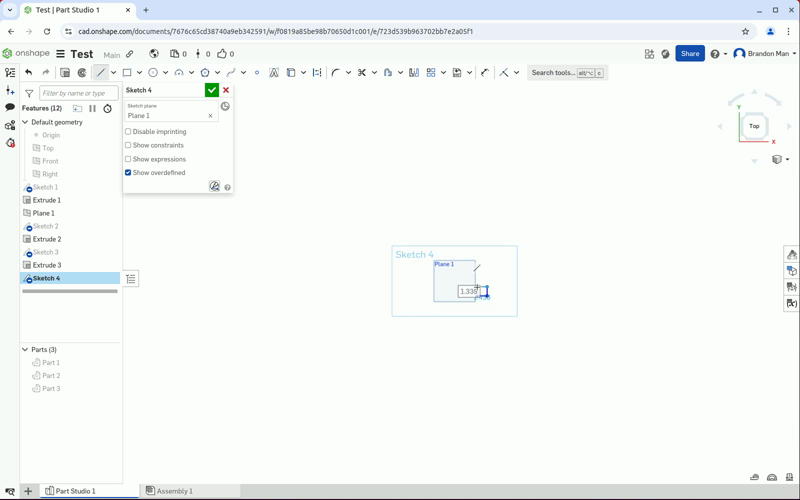
scroll(6)
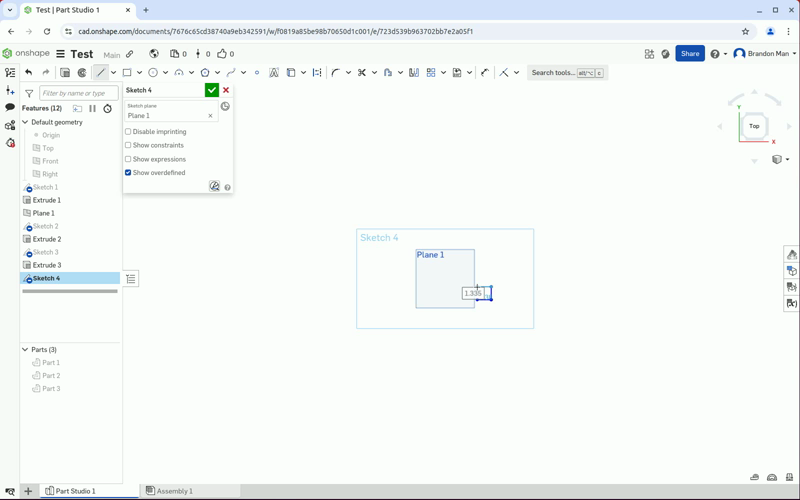
scroll(6)
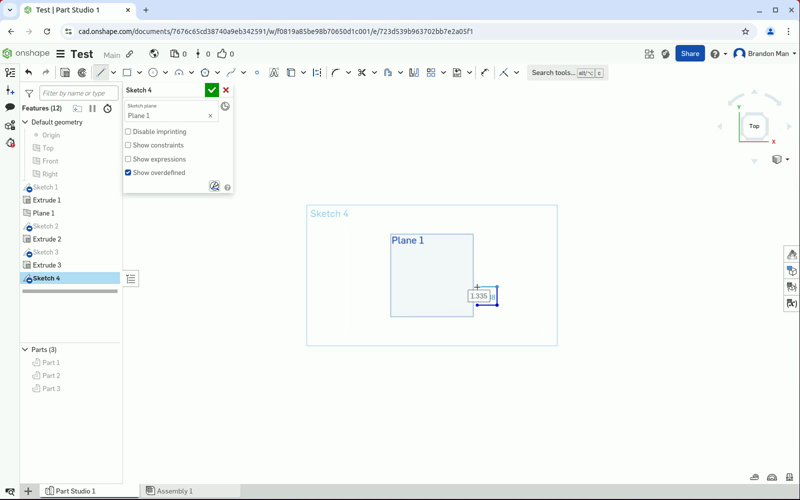
scroll(6)
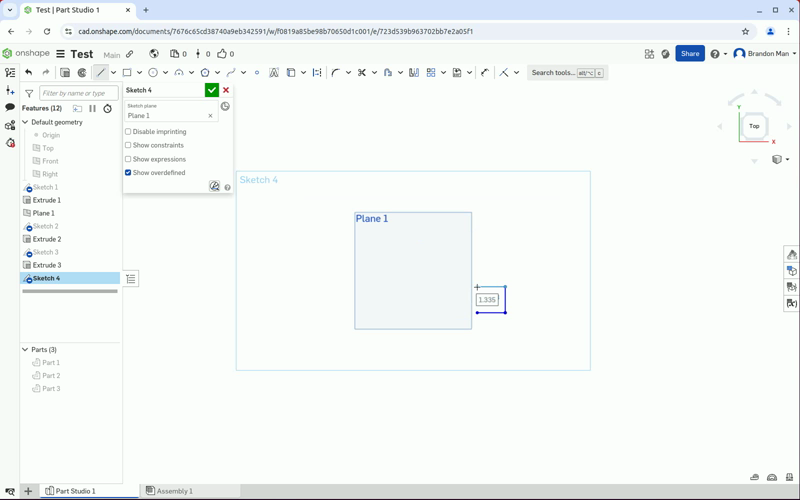
scroll(6)
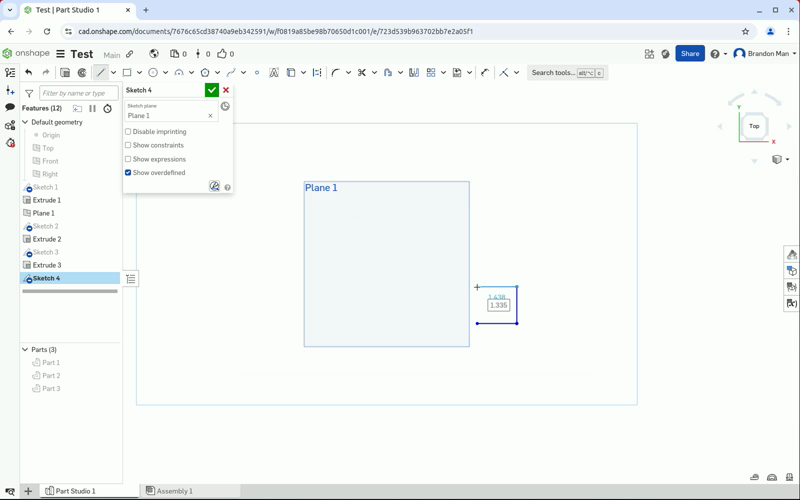
scroll(6)
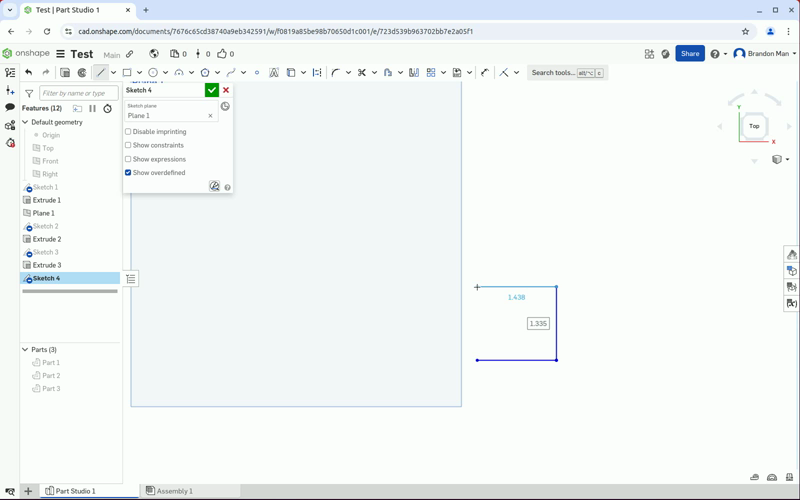
click(477, 286)
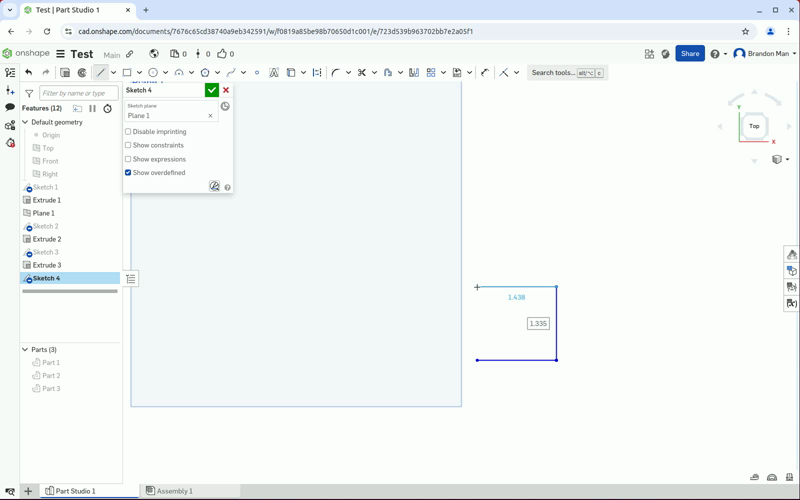
scroll(-6)
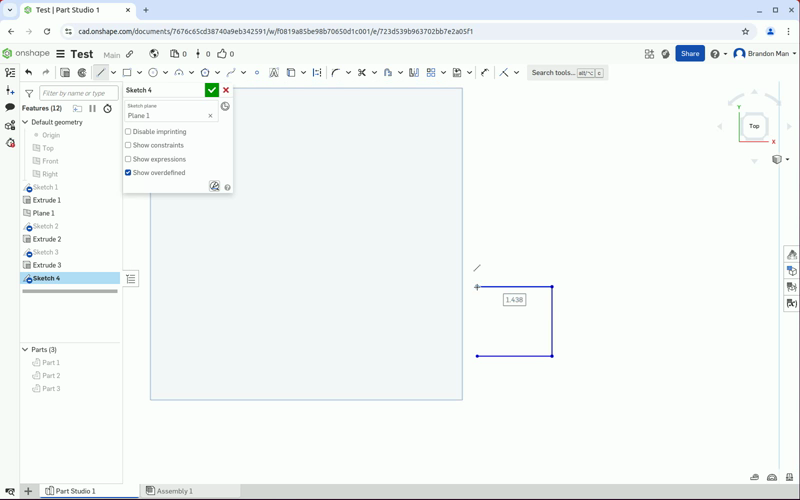
scroll(-6)
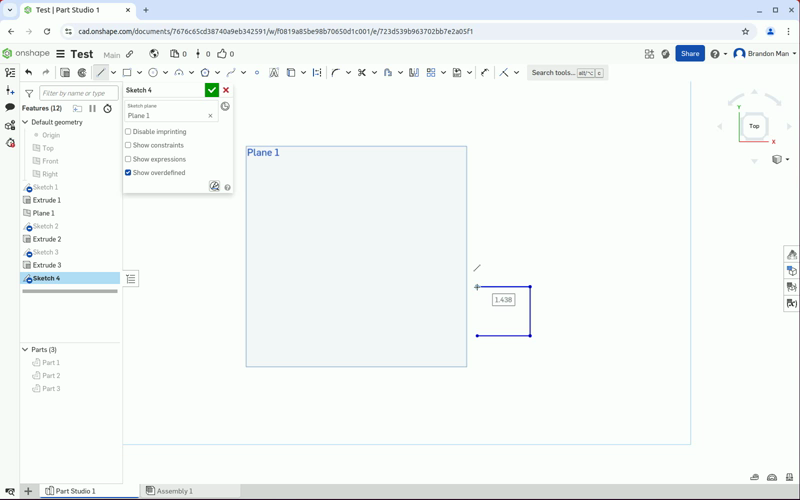
scroll(-6)
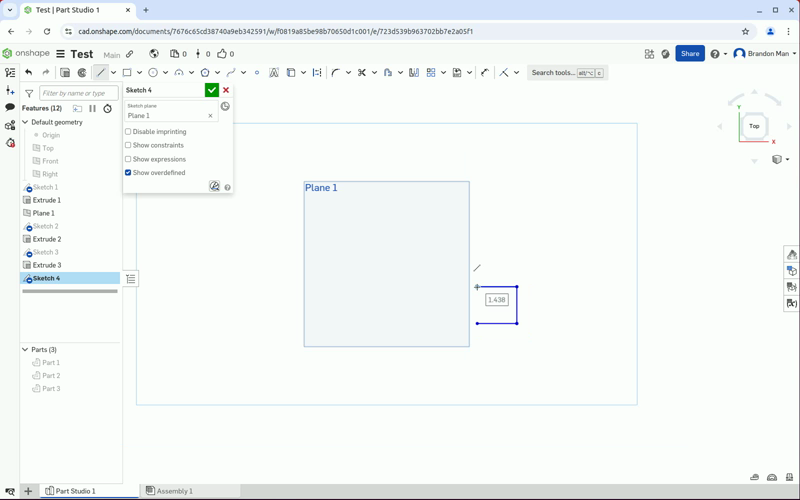
scroll(-6)
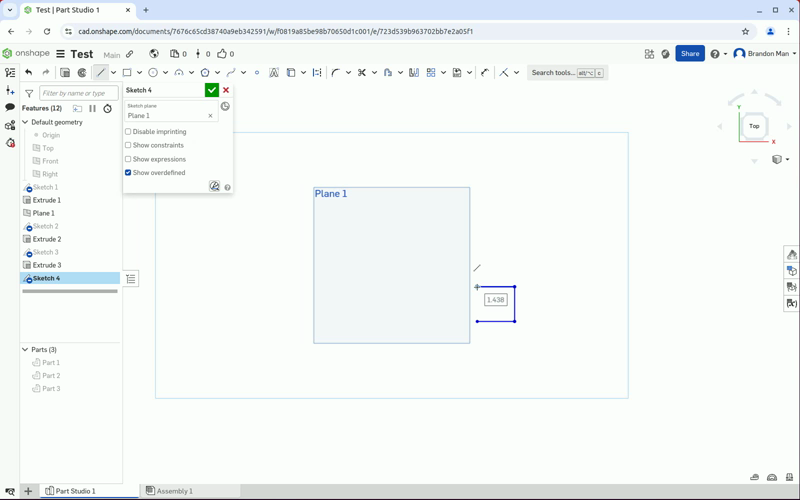
scroll(-6)
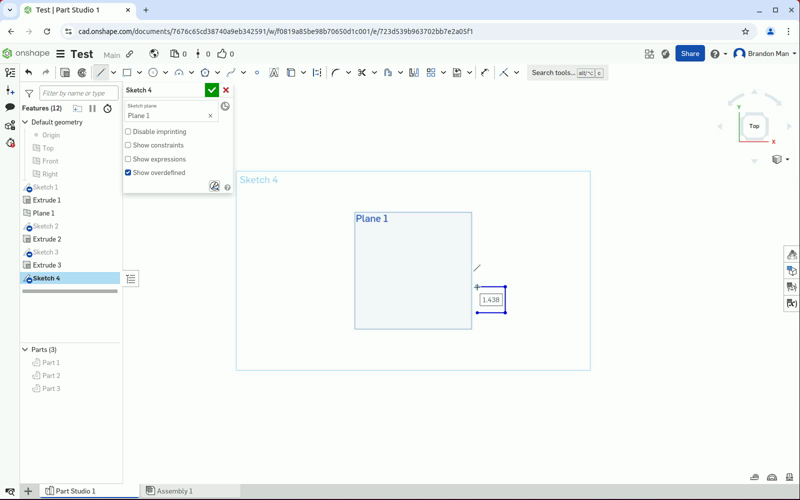
scroll(-6)
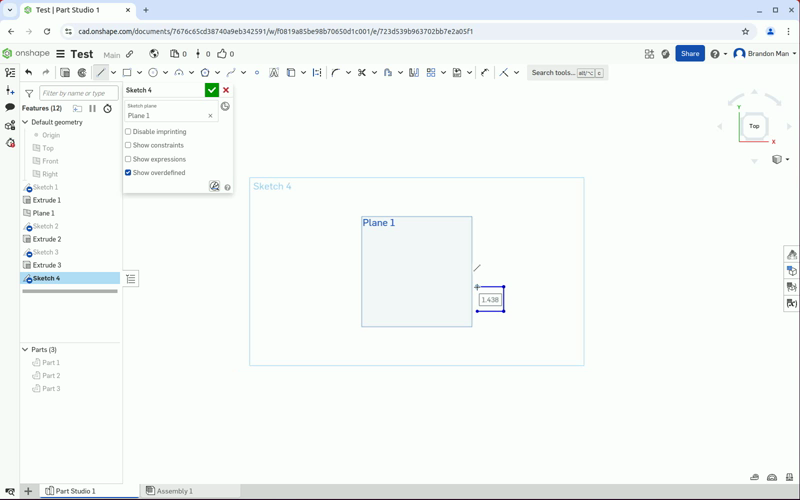
scroll(-6)
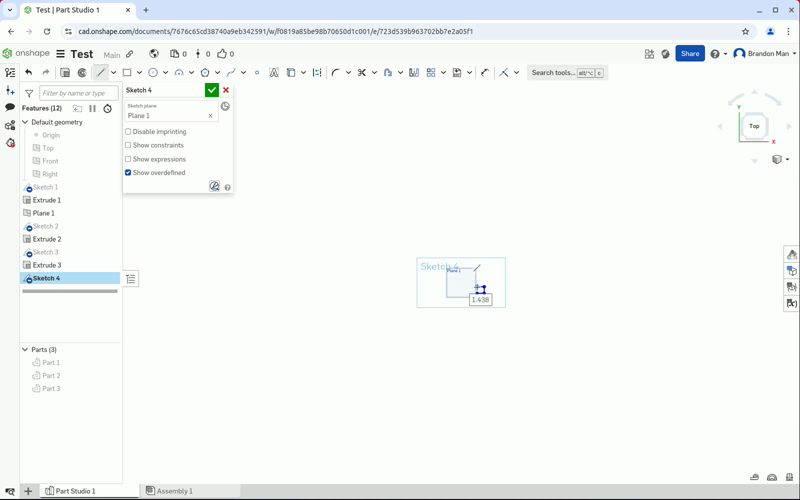
key_up(shift)
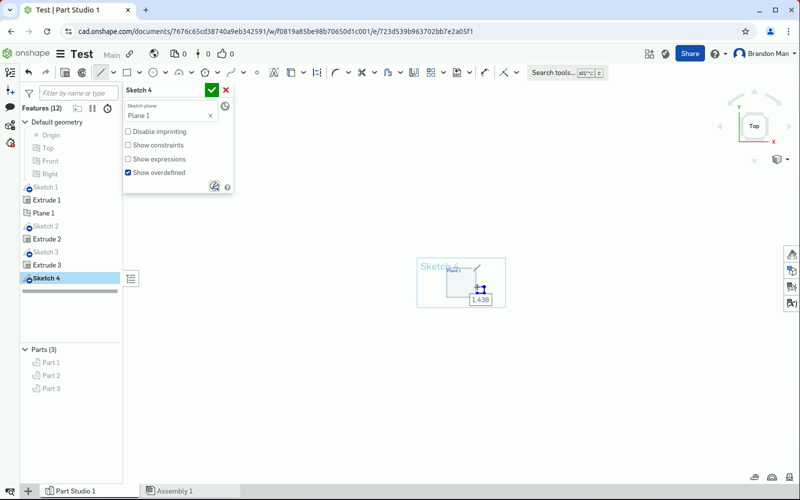
mouse_move(507, 286)
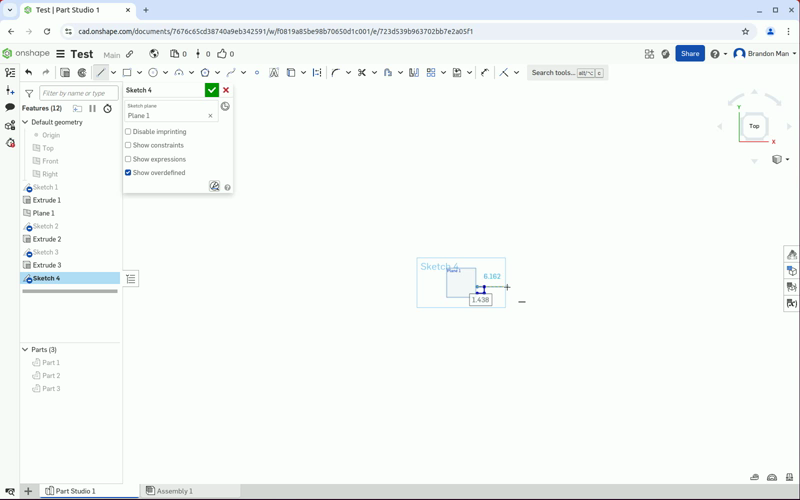
key_down(shift)
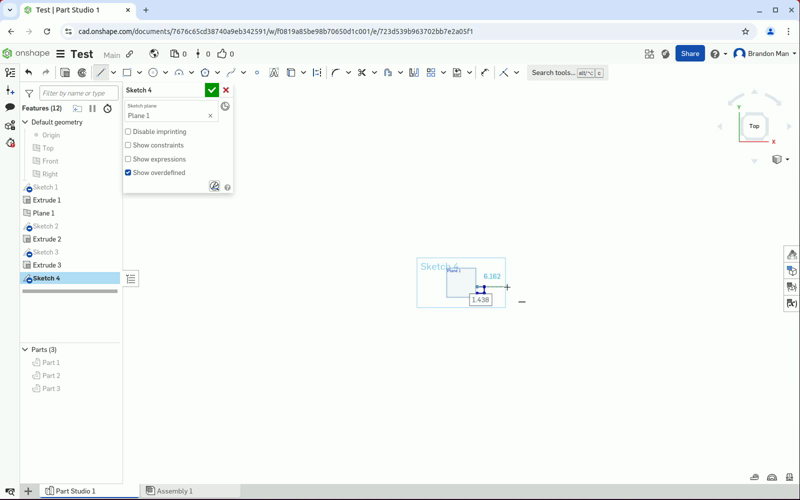
mouse_move(477, 293)
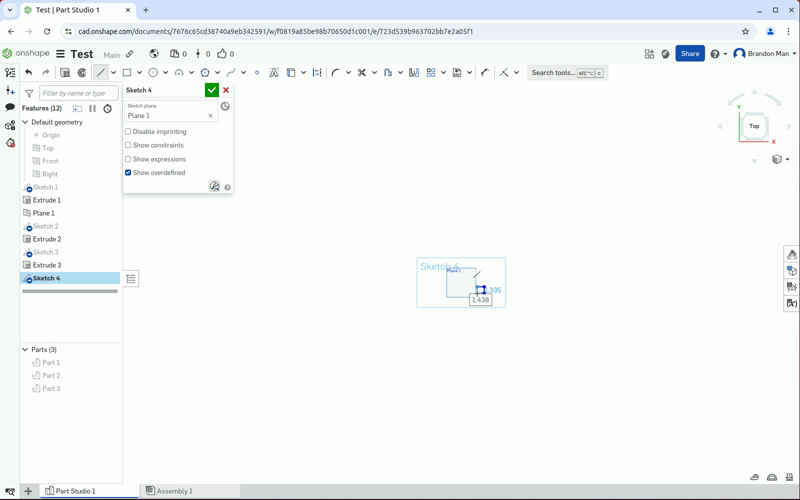
scroll(6)
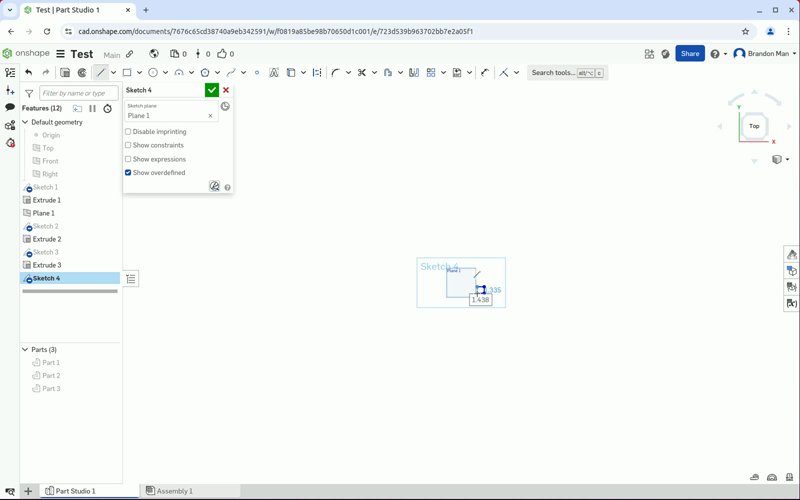
scroll(6)
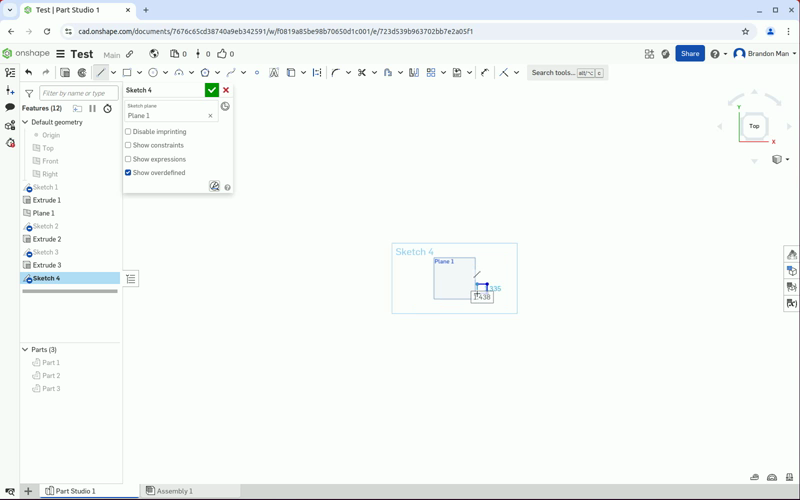
scroll(6)
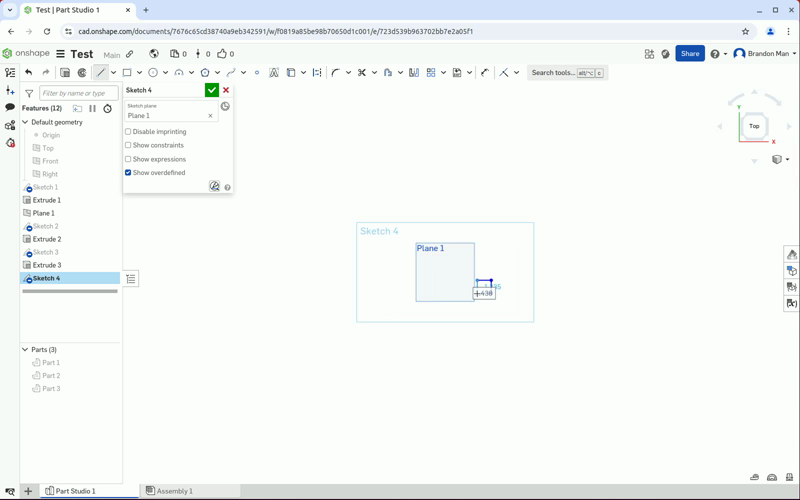
scroll(6)
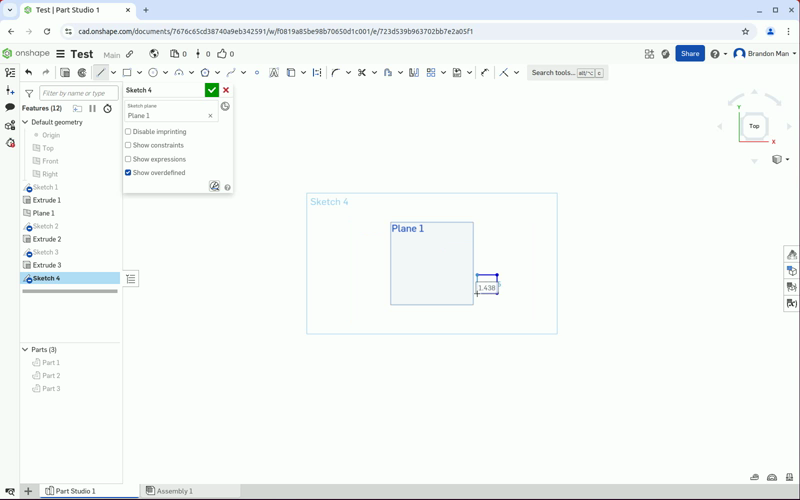
scroll(6)
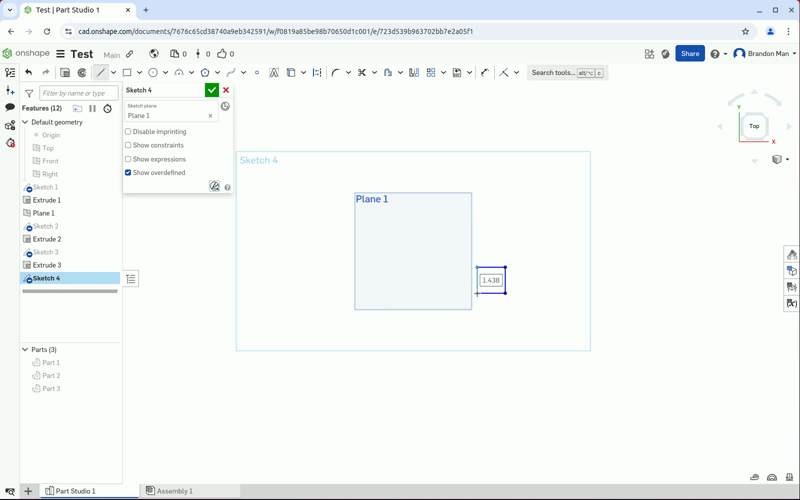
scroll(6)
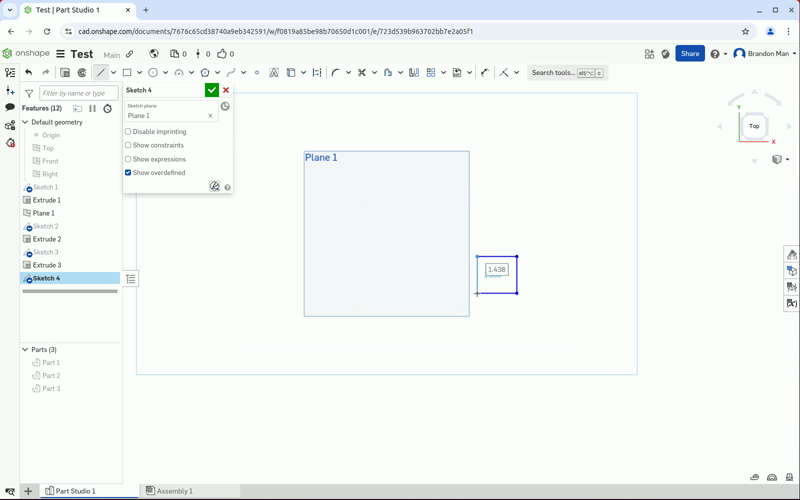
scroll(6)
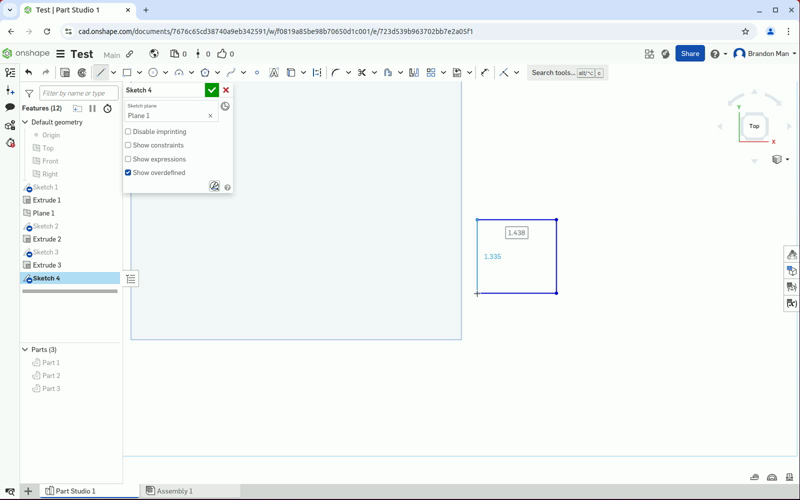
key_up(shift)
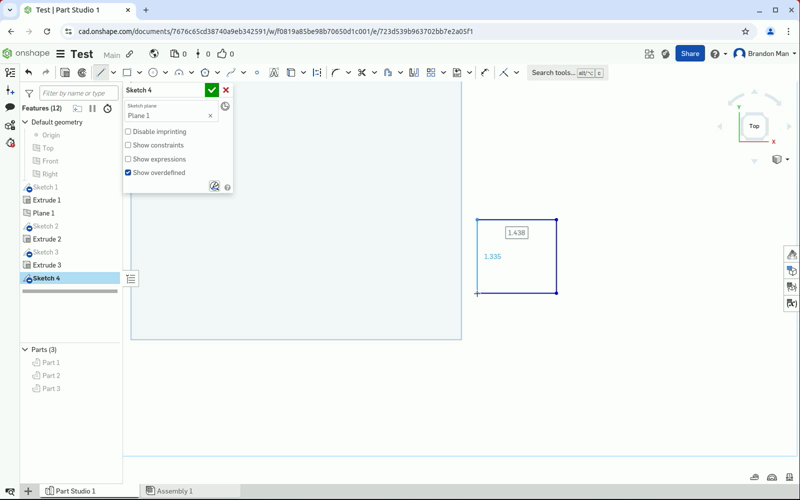
click(477, 293)
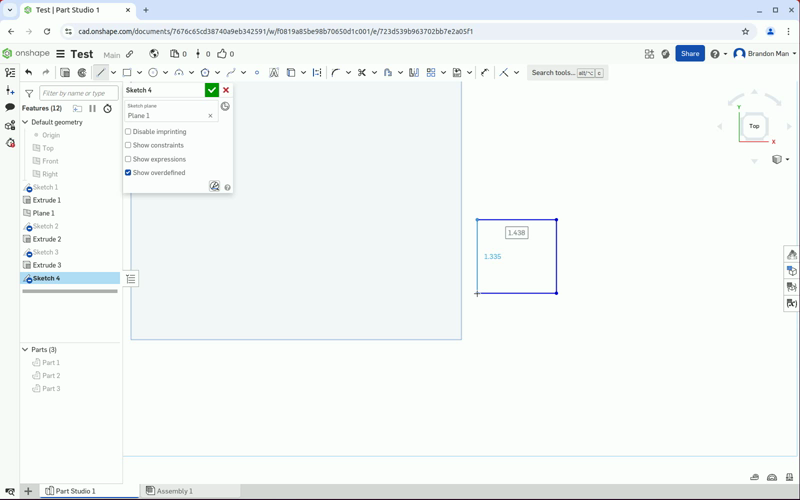
scroll(-6)
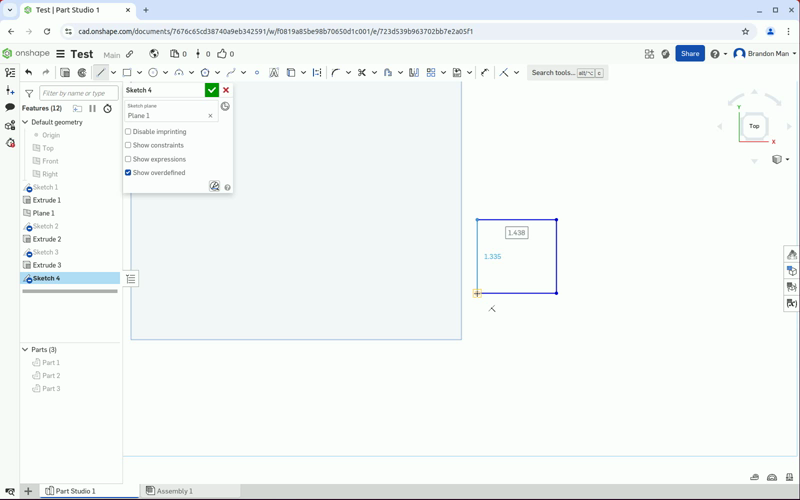
scroll(-6)
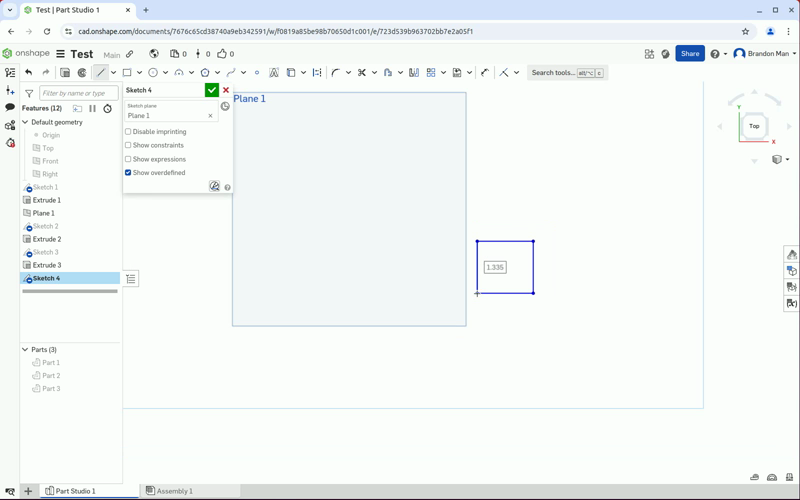
scroll(-6)
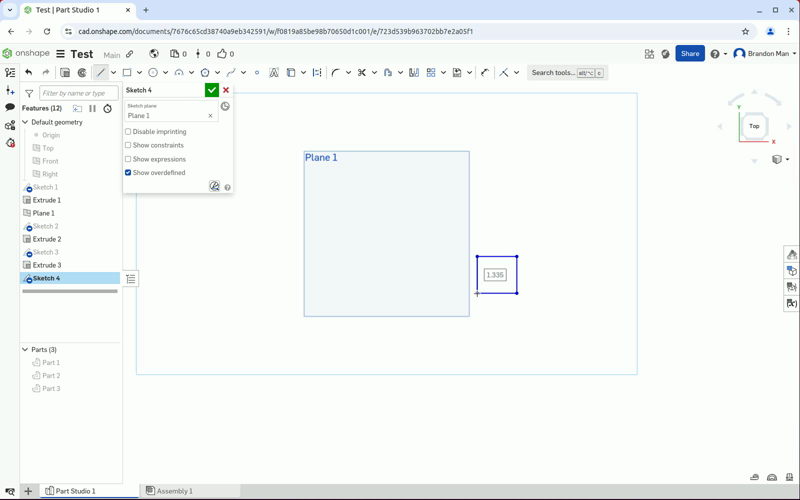
scroll(-6)
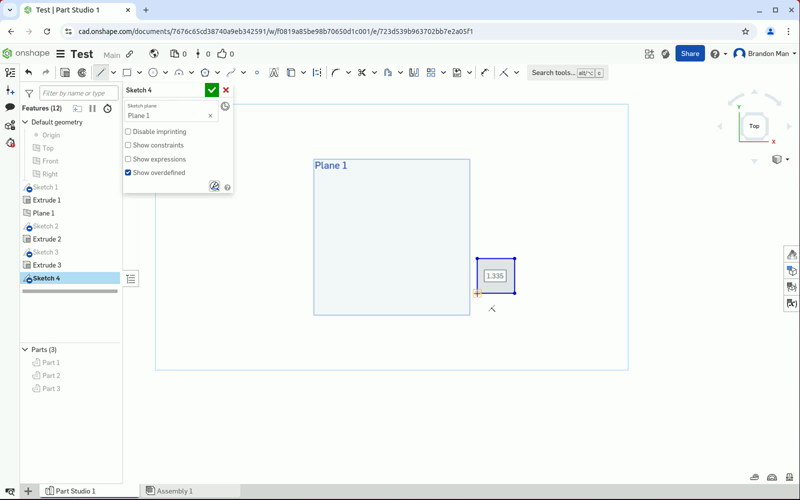
scroll(-6)
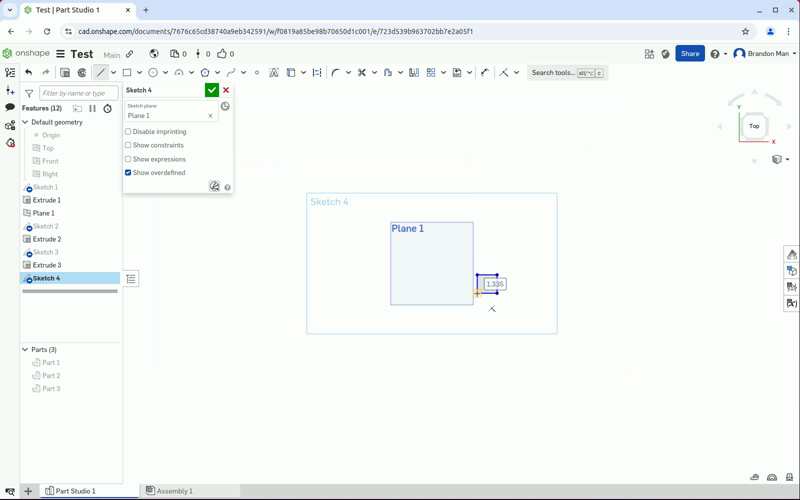
scroll(-6)
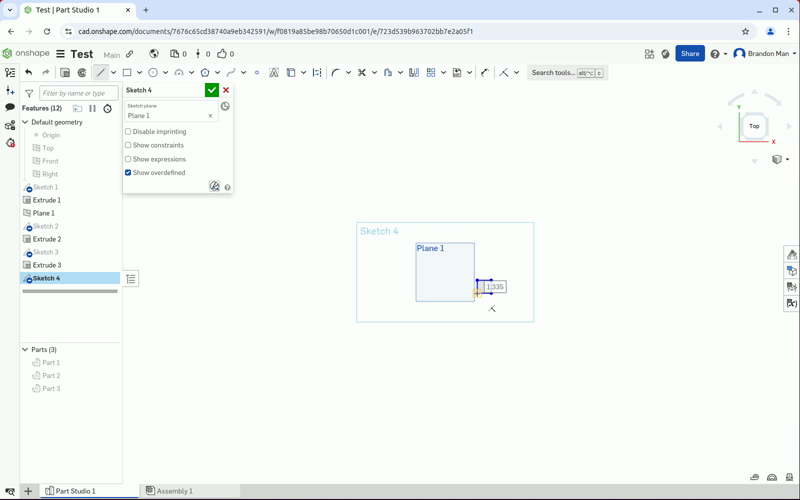
scroll(-6)
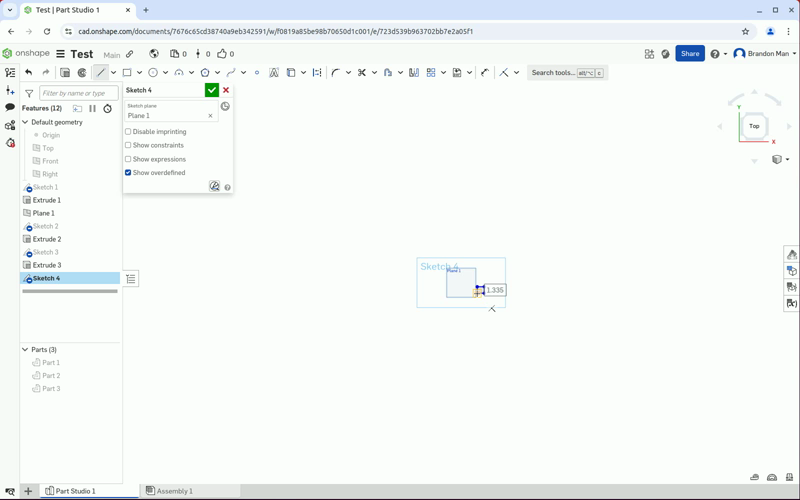
key(esc)
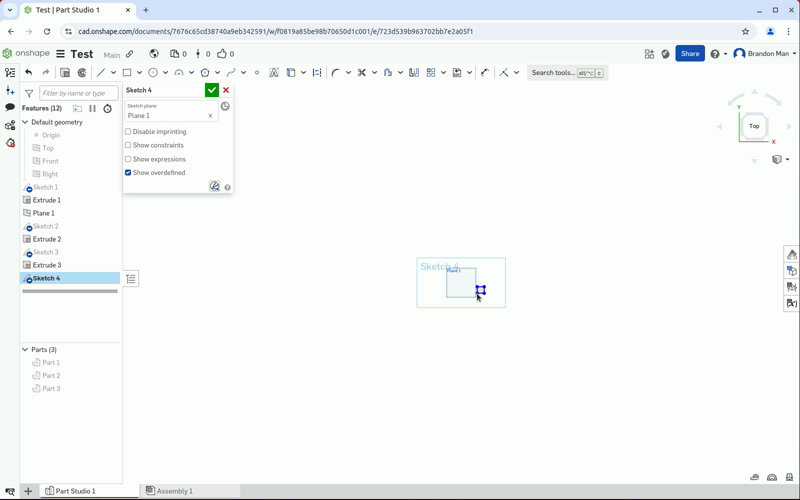
mouse_move(477, 287)
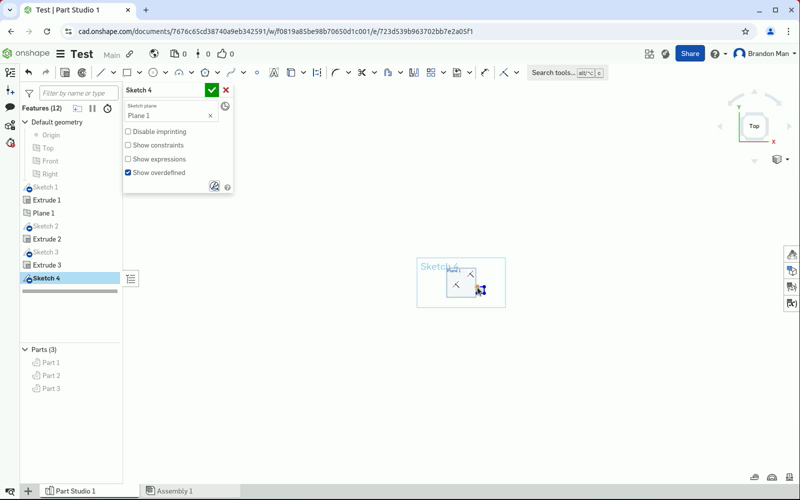
scroll(6)
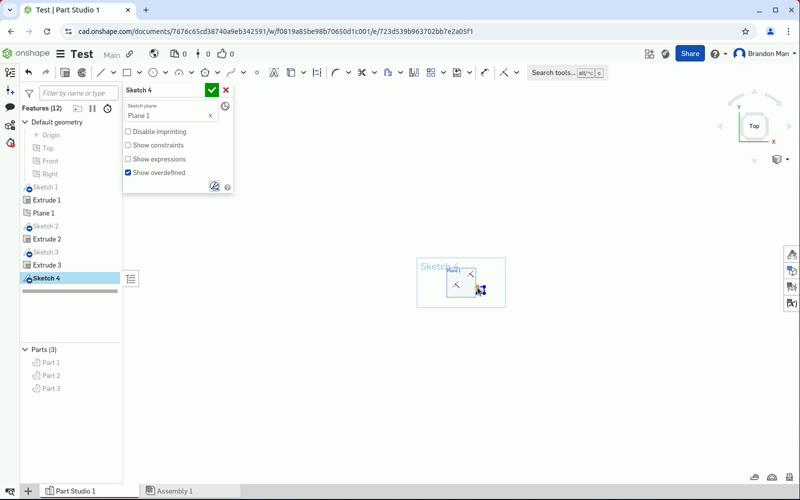
scroll(6)
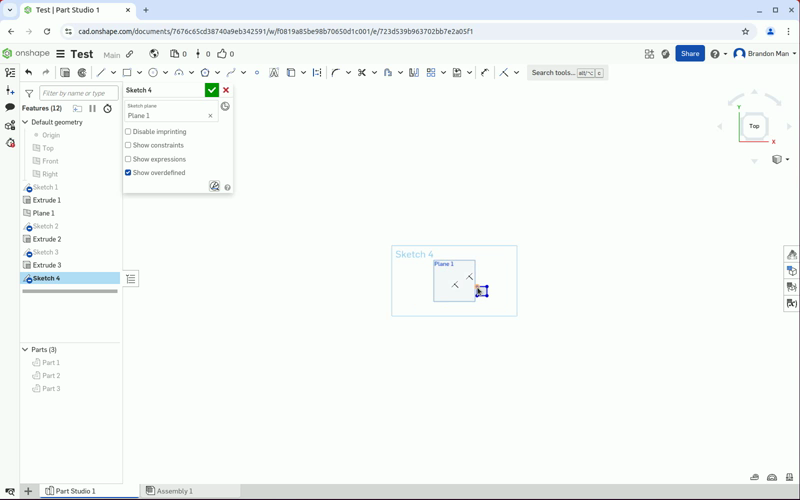
scroll(6)
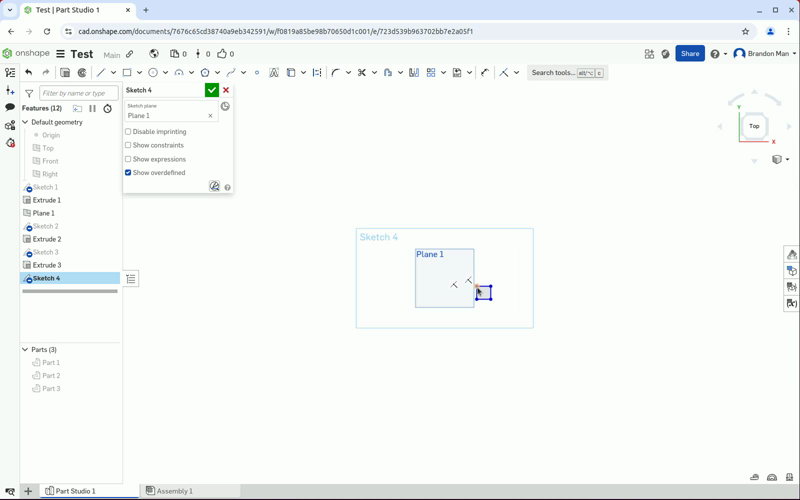
scroll(6)
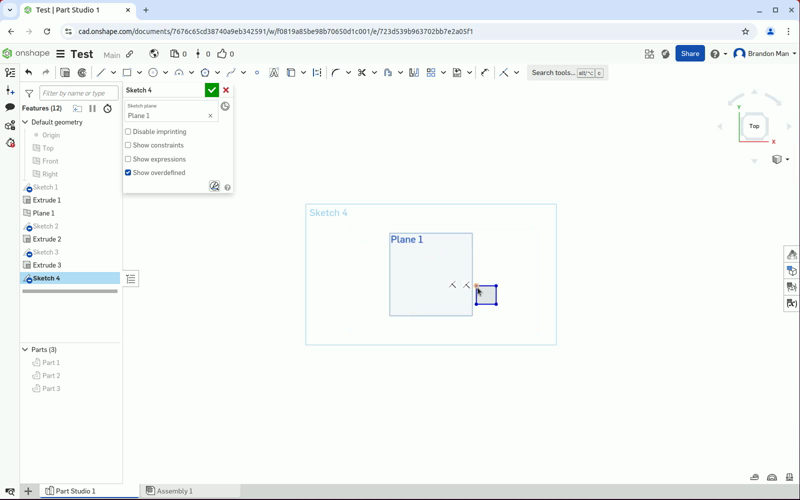
scroll(6)
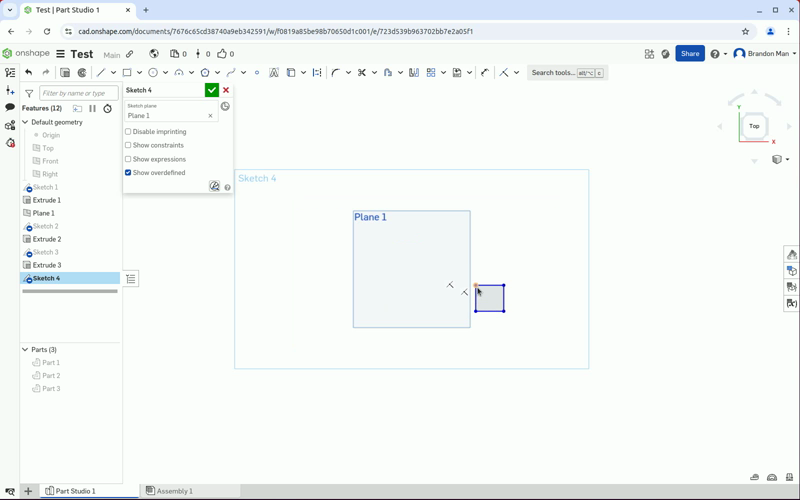
scroll(6)
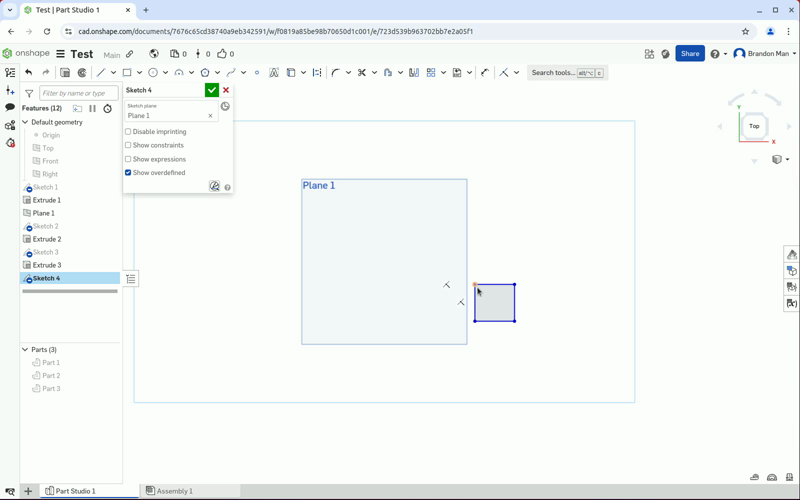
scroll(6)
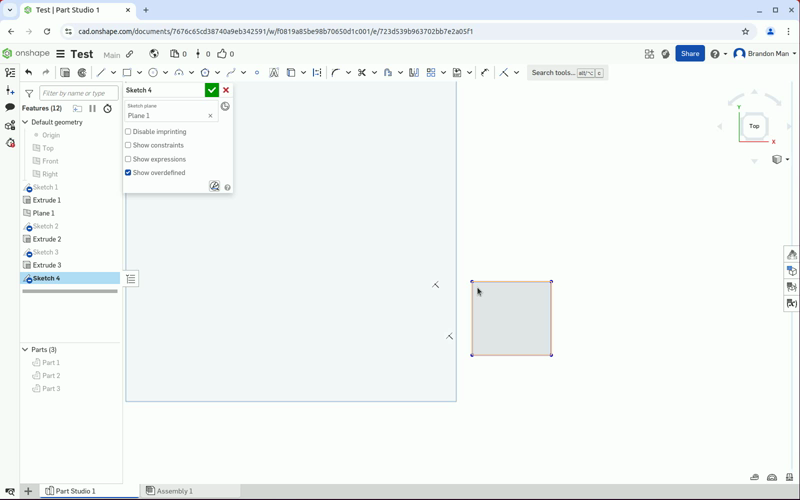
click(477, 287)
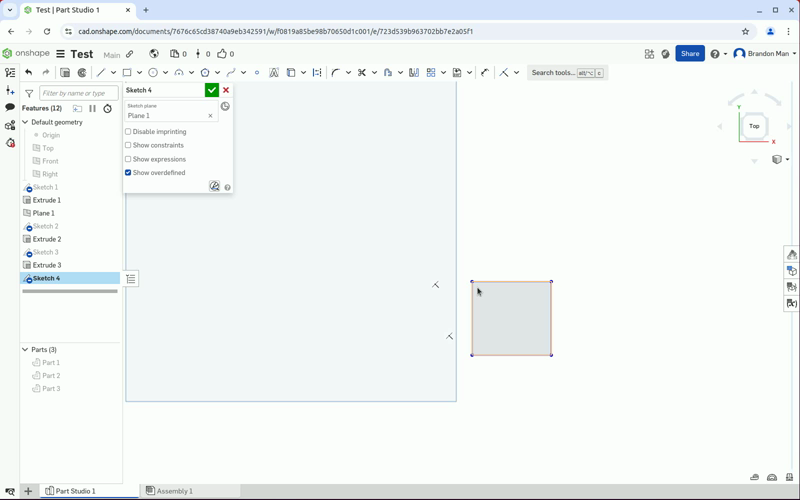
scroll(-6)
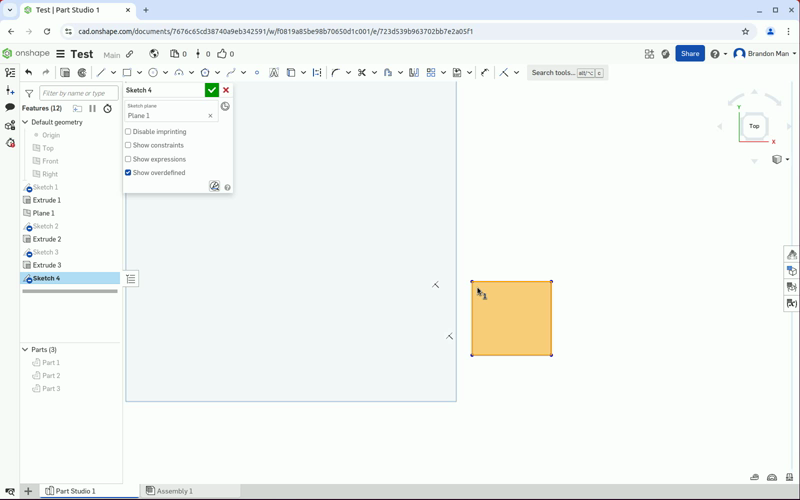
scroll(-6)
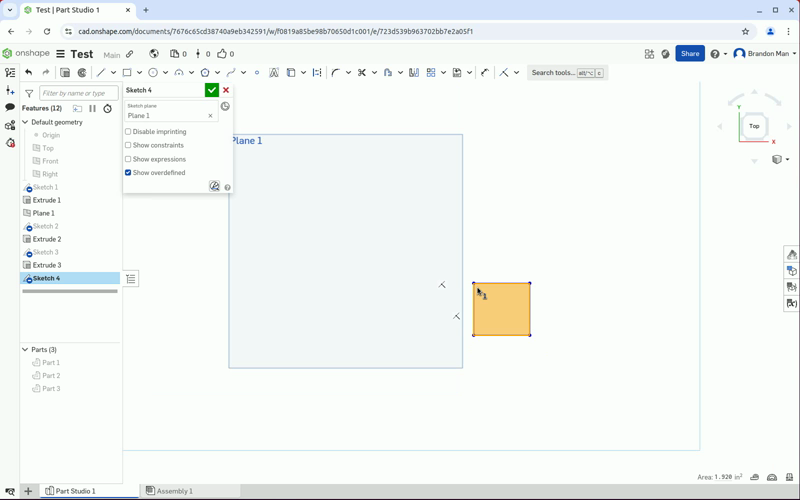
scroll(-6)
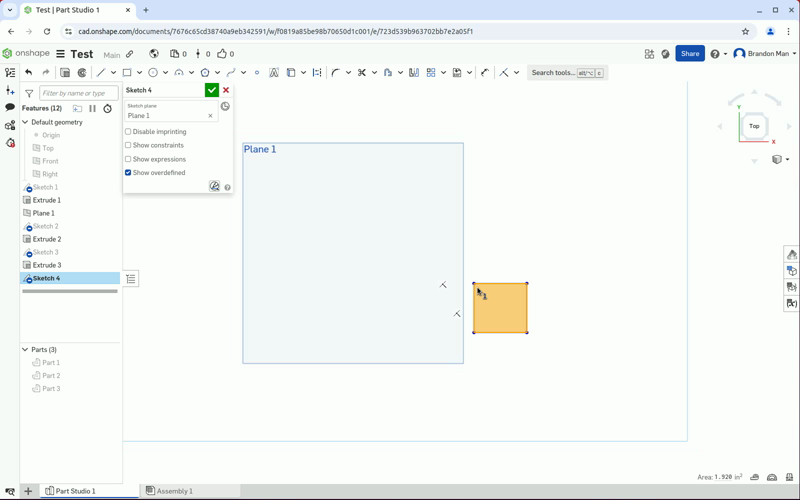
scroll(-6)
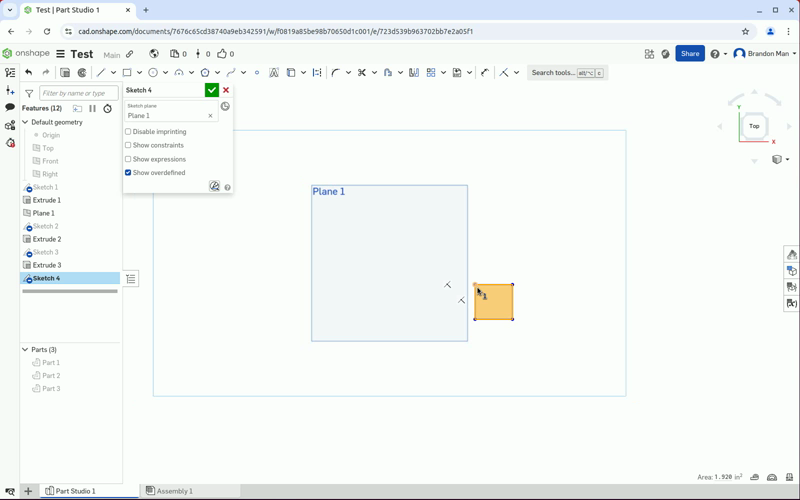
scroll(-6)
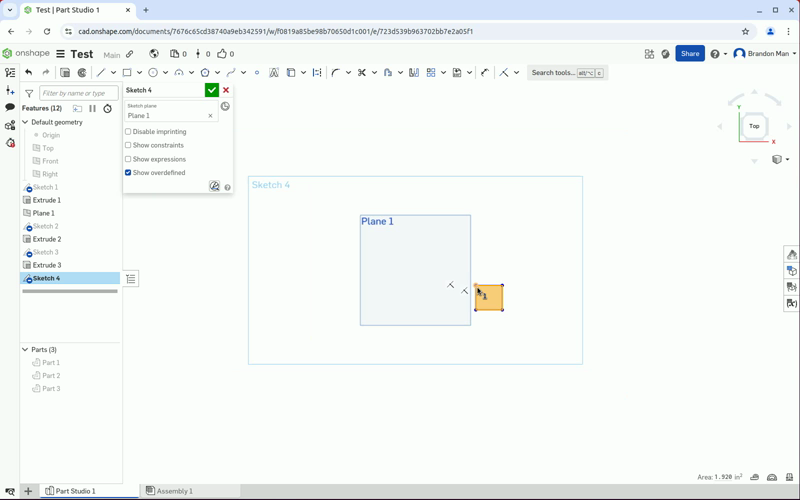
scroll(-6)
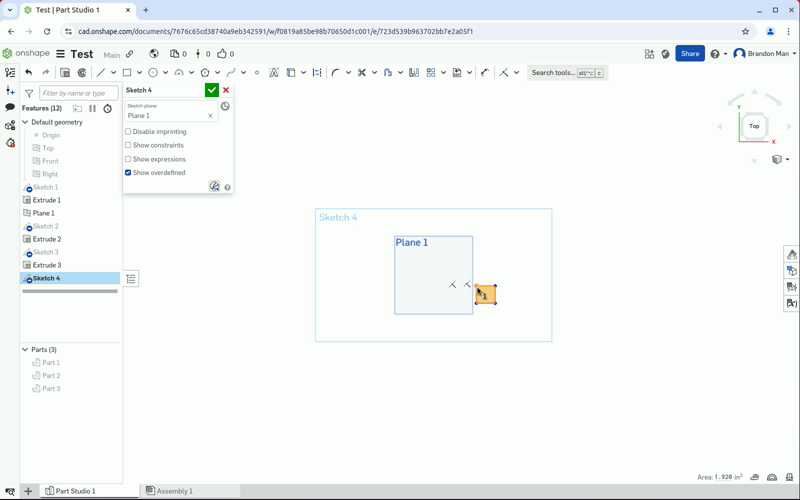
scroll(-6)
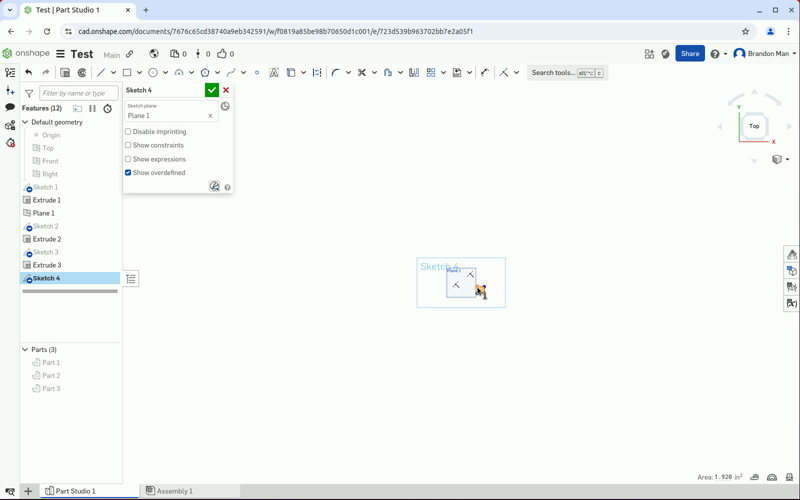
mouse_move(73, 352)
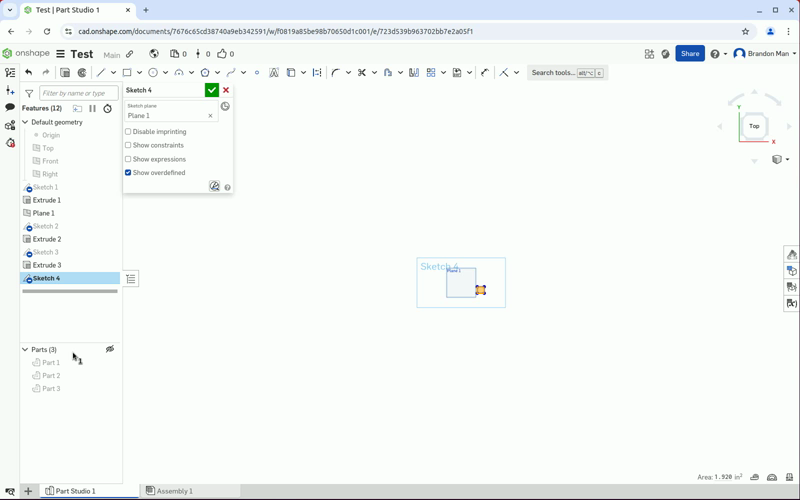
key(shift+y)
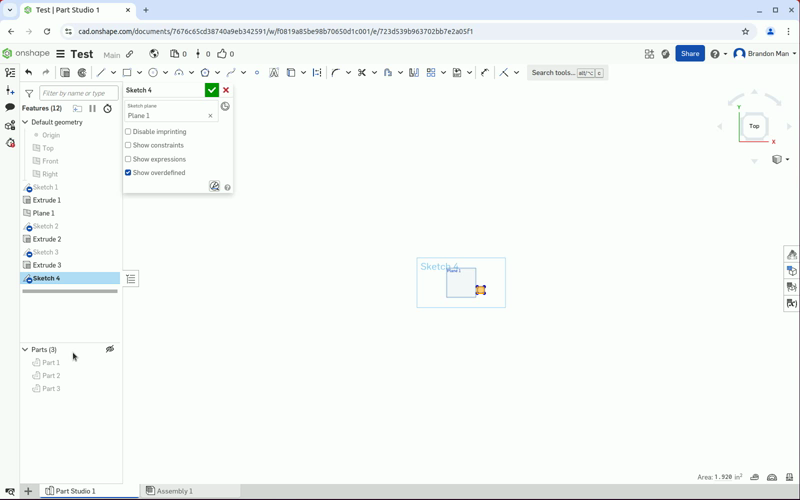
key(shift+e)
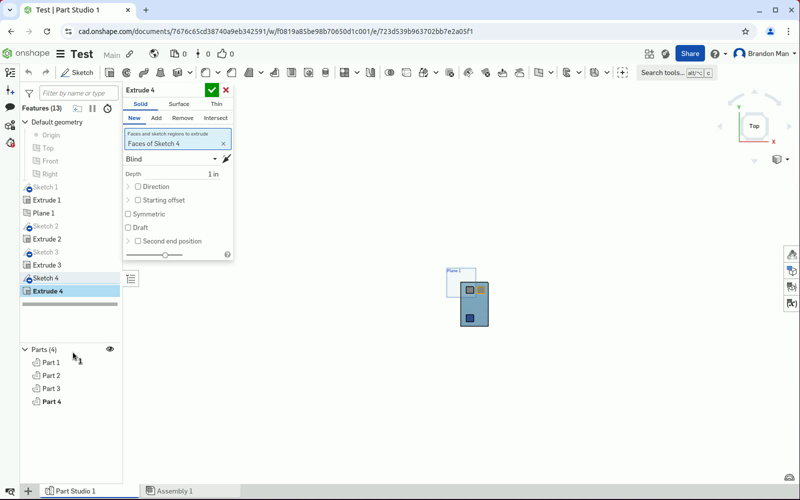
mouse_move(143, 106)
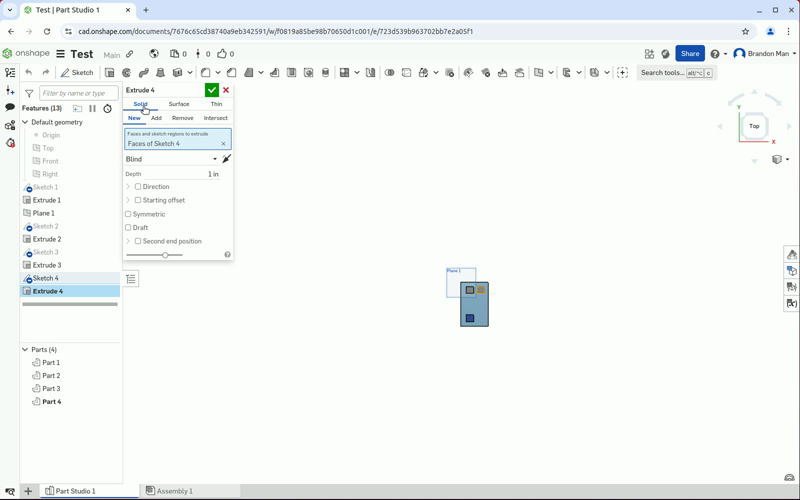
click(143, 106)
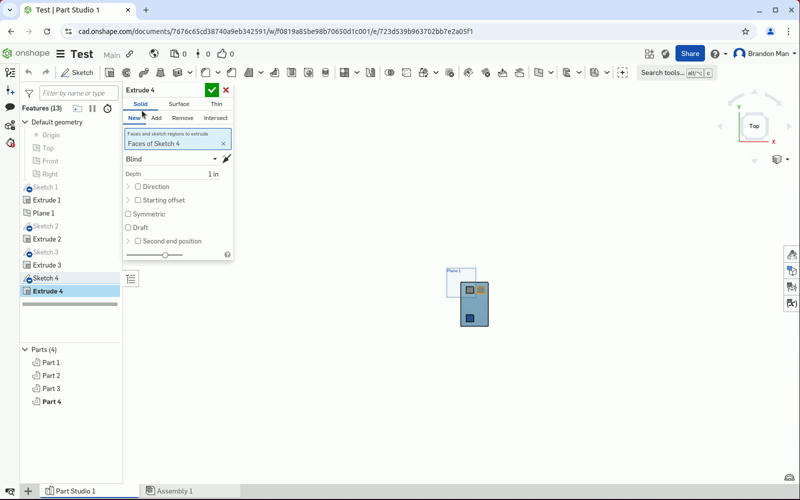
mouse_move(137, 120)
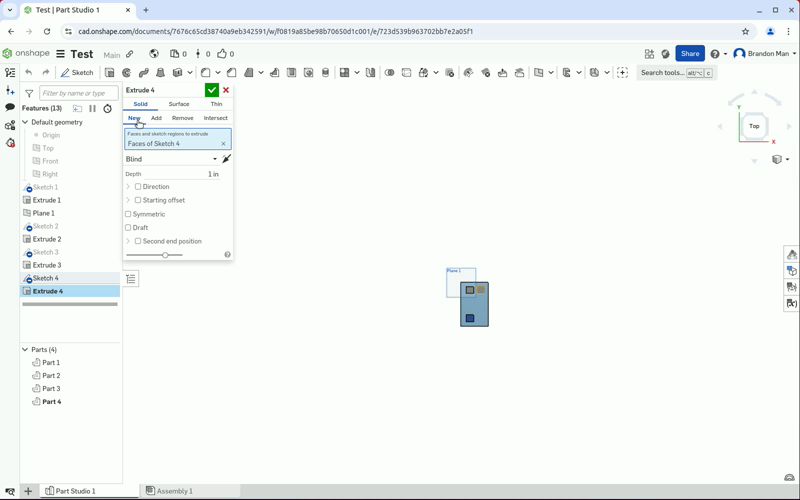
click(137, 120)
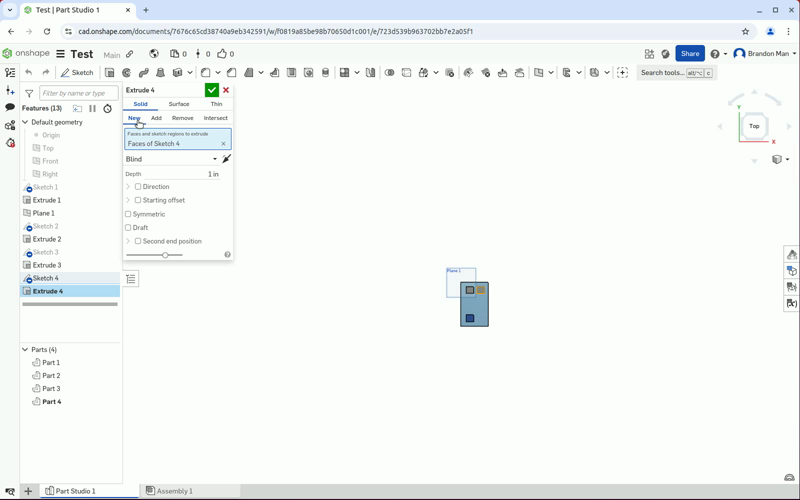
key(tab, 4)
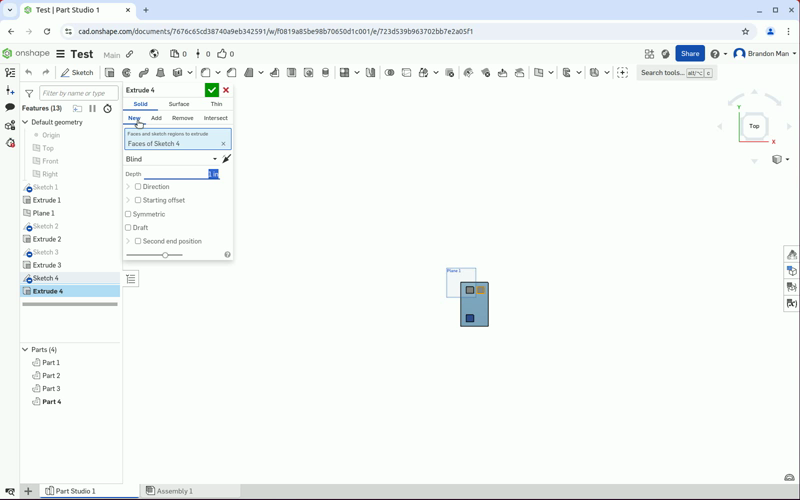
text(22.627)
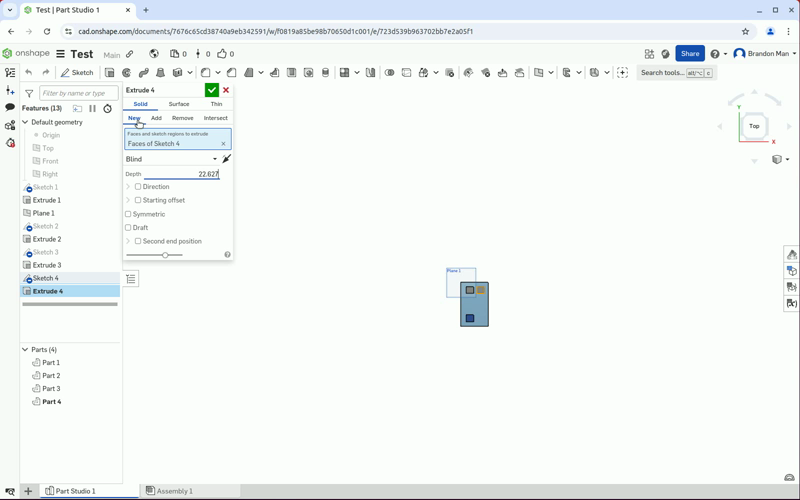
key(enter)
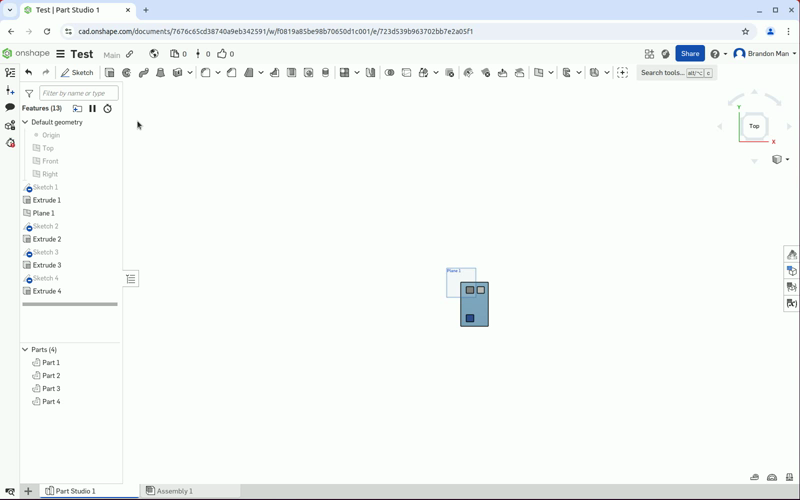
key(shift+h)
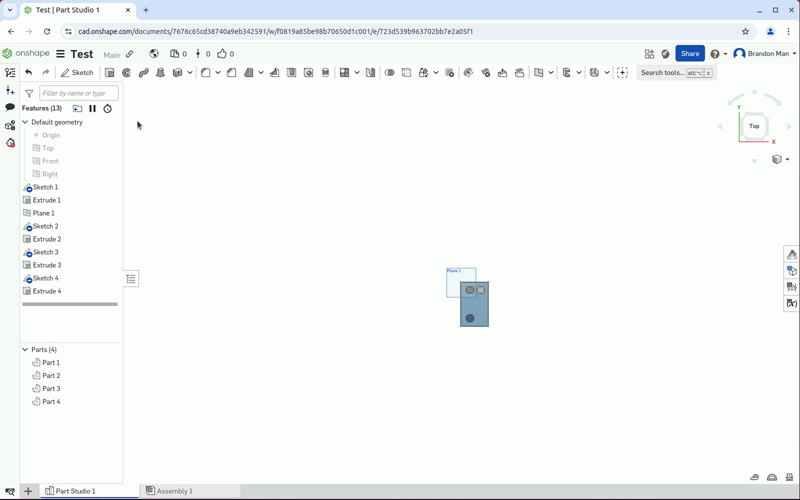
key(shift+h)
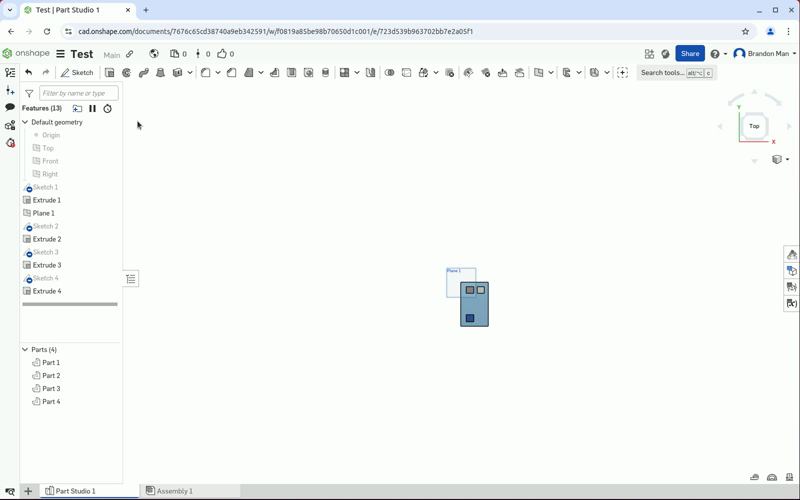
mouse_move(73, 189)
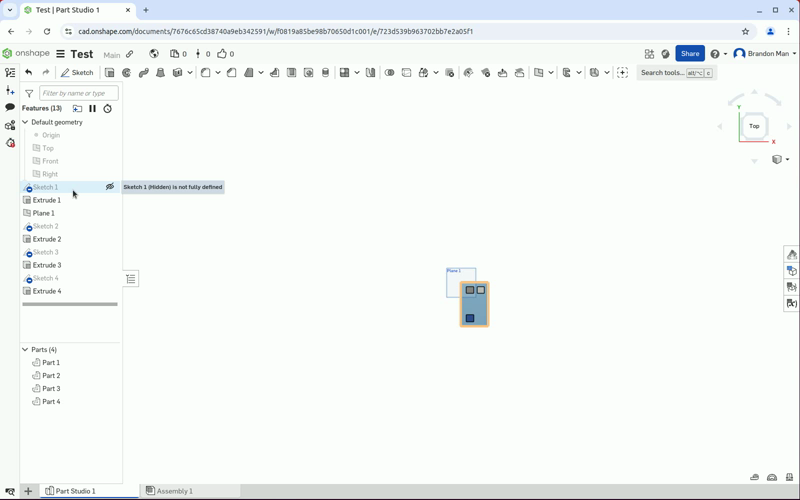
click(73, 189)
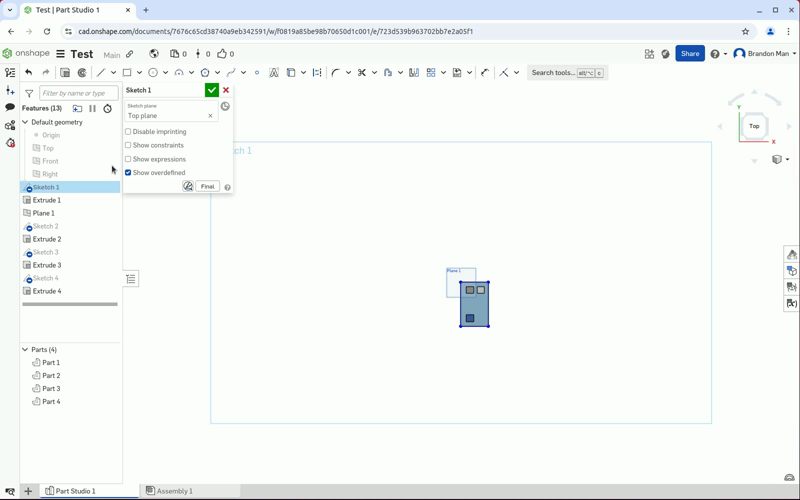
mouse_move(229, 92)
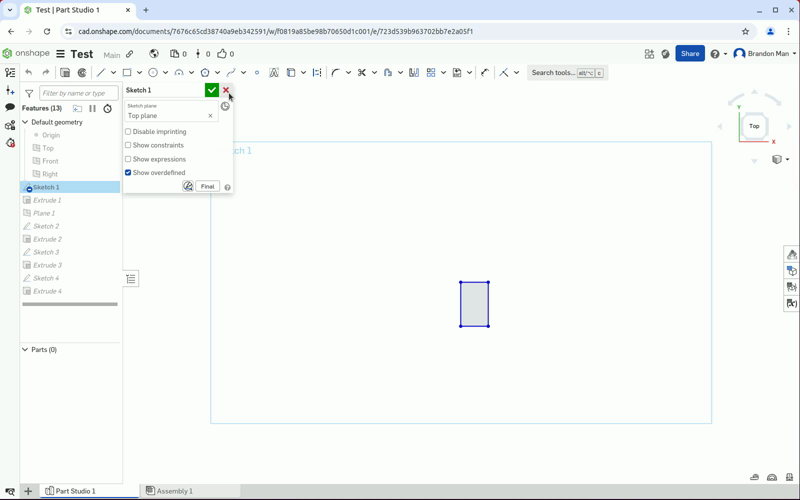
click(229, 92)
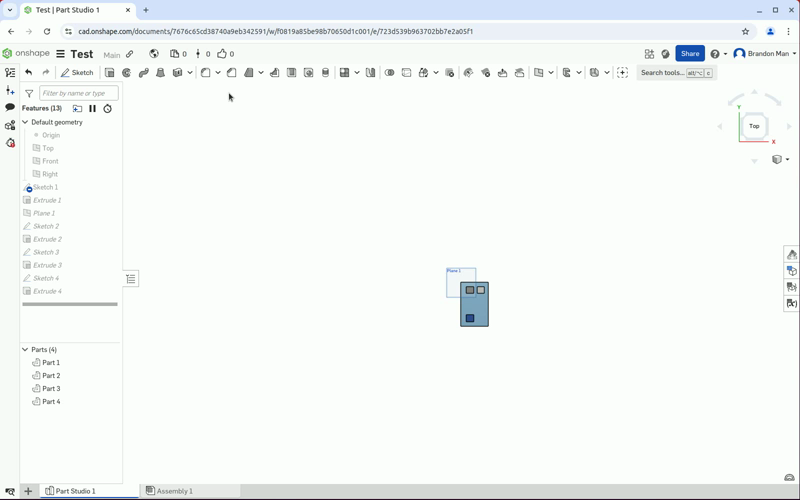
key(shift+s)
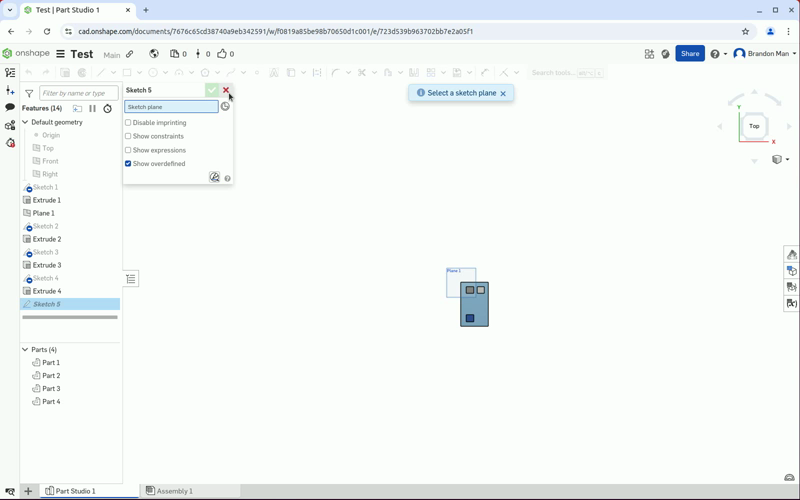
mouse_move(73, 215)
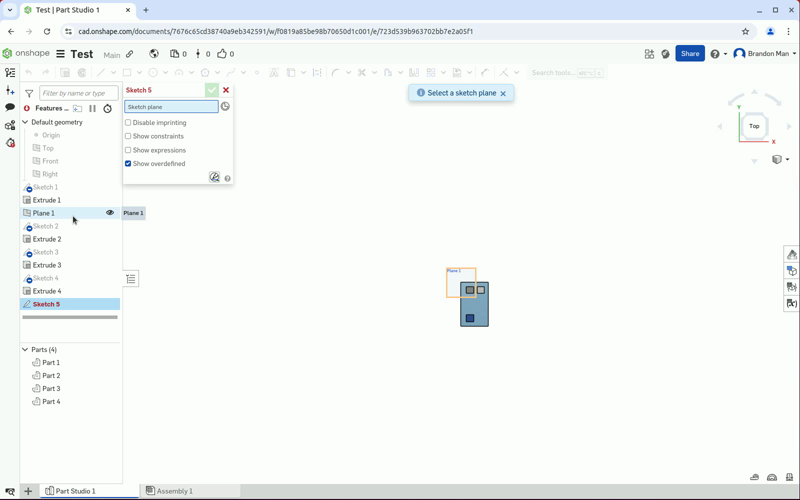
click(73, 215)
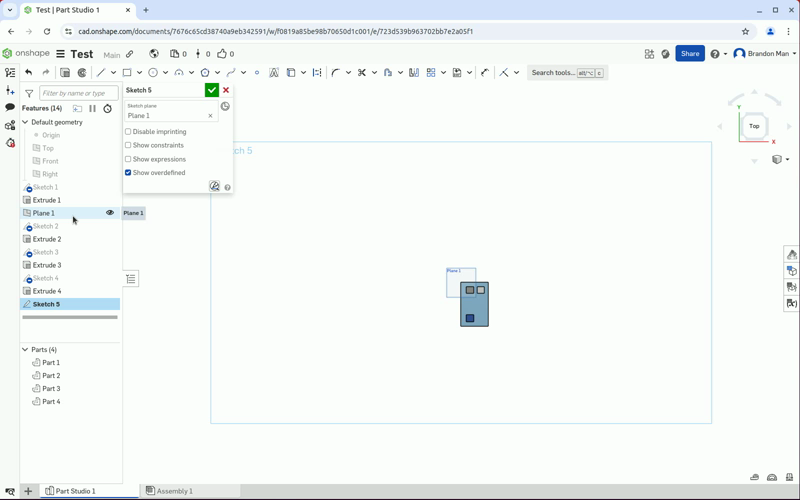
mouse_move(73, 352)
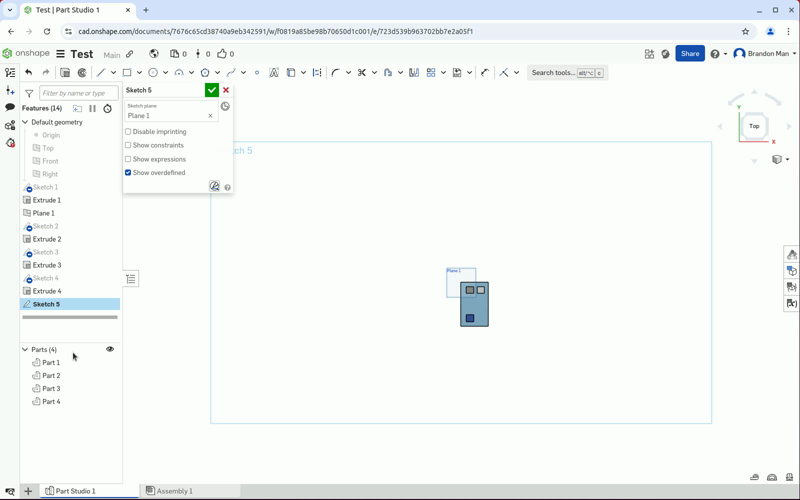
key(y)
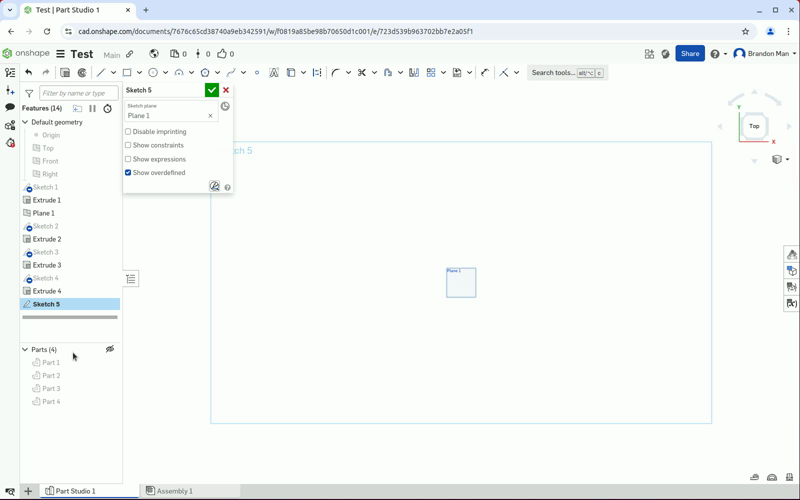
key(l)
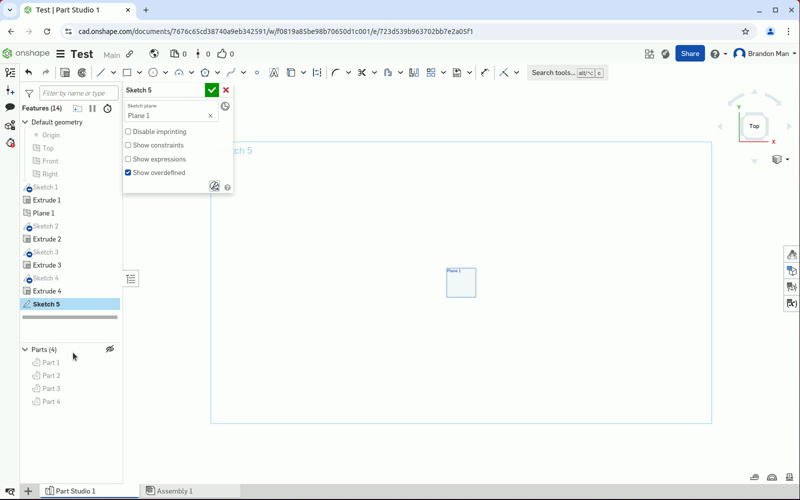
key_down(shift)
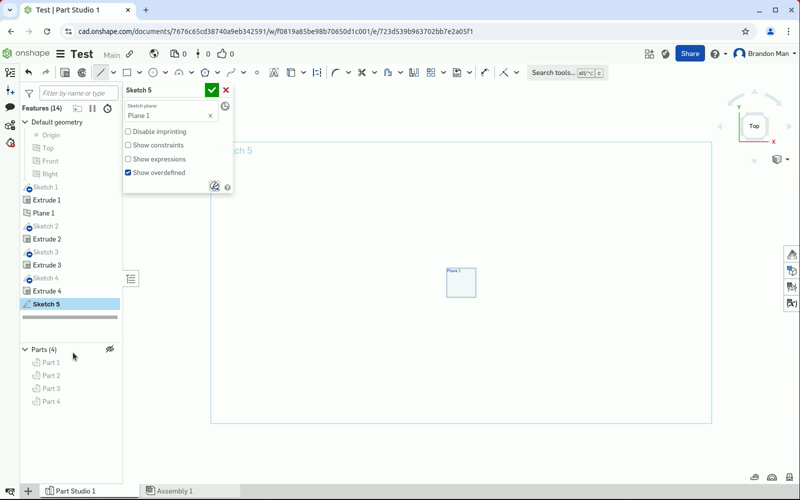
mouse_move(477, 321)
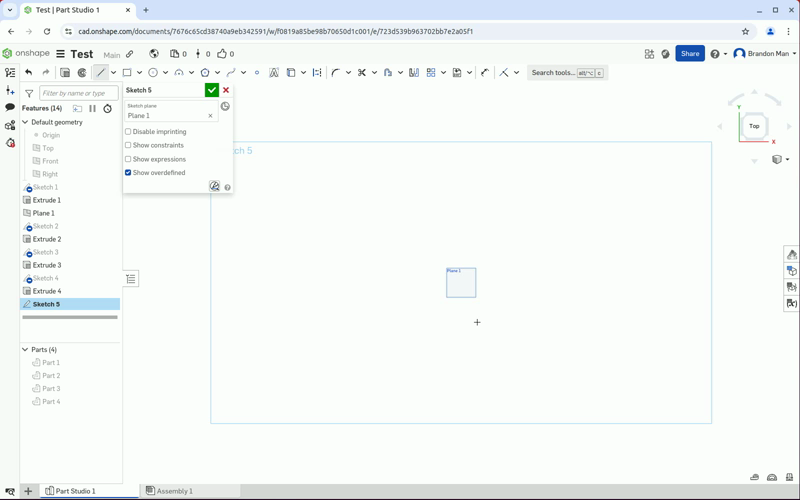
click(477, 321)
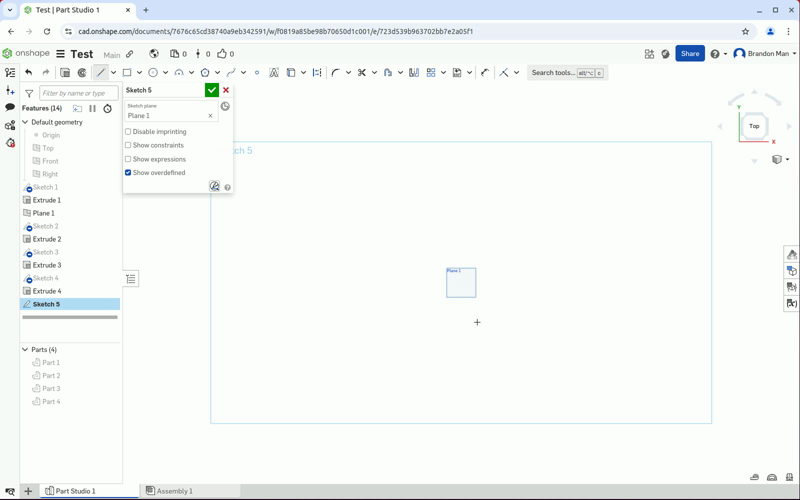
key_up(shift)
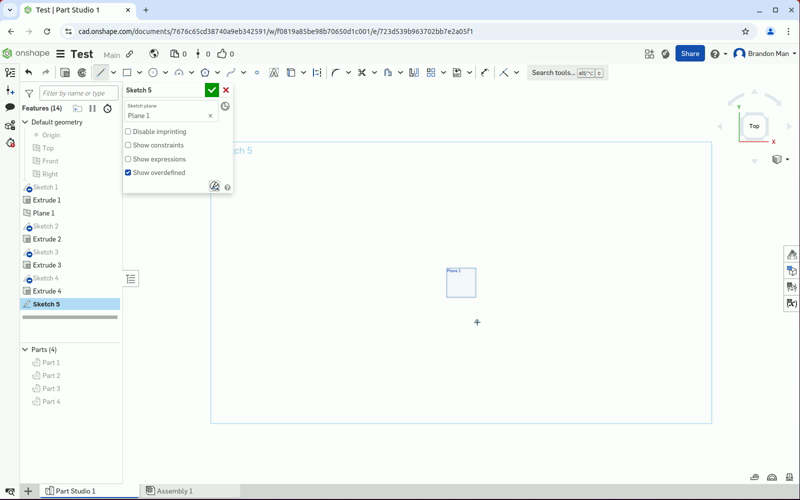
key_down(shift)
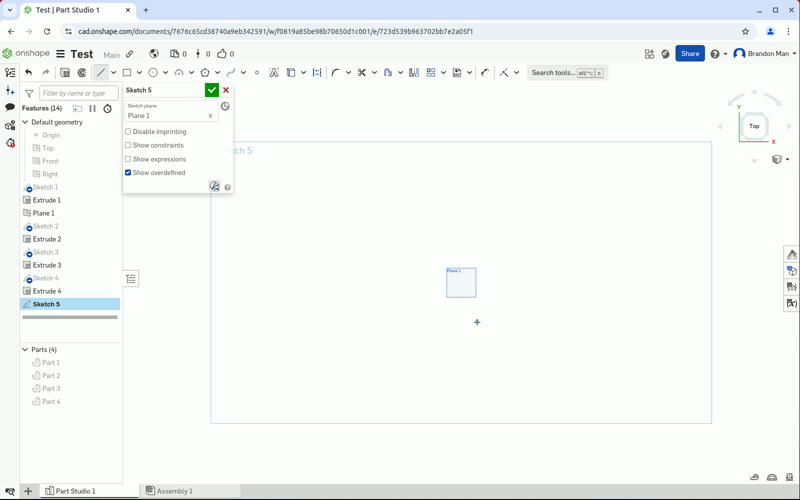
mouse_move(507, 321)
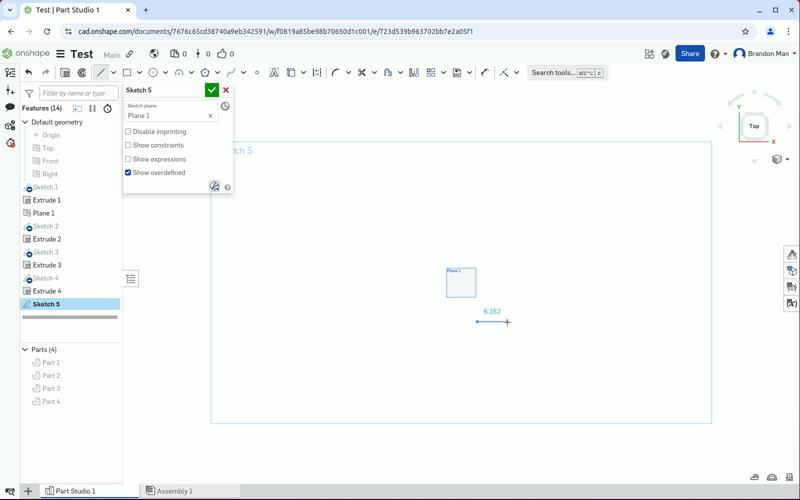
mouse_move(484, 321)
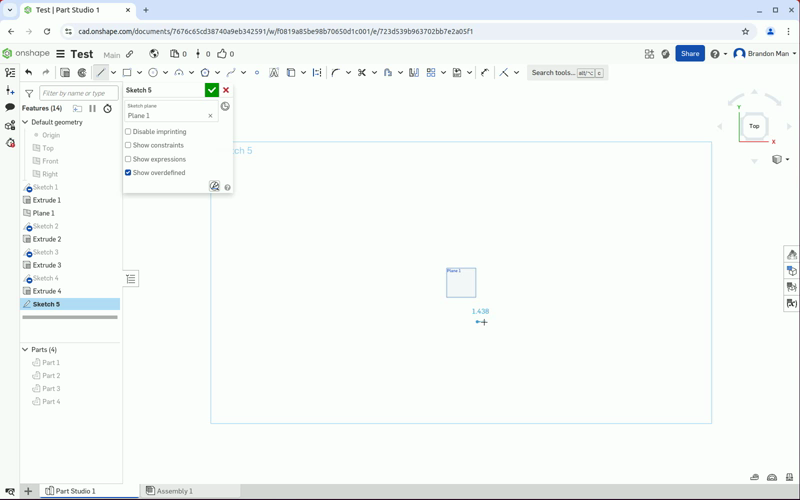
scroll(6)
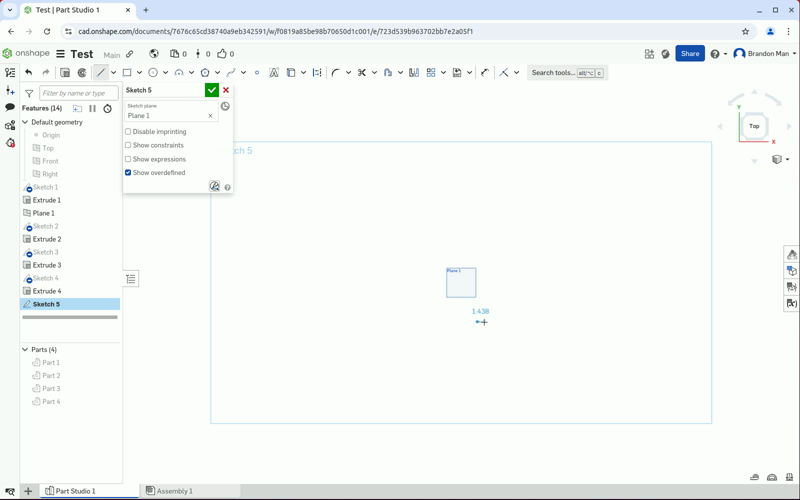
scroll(6)
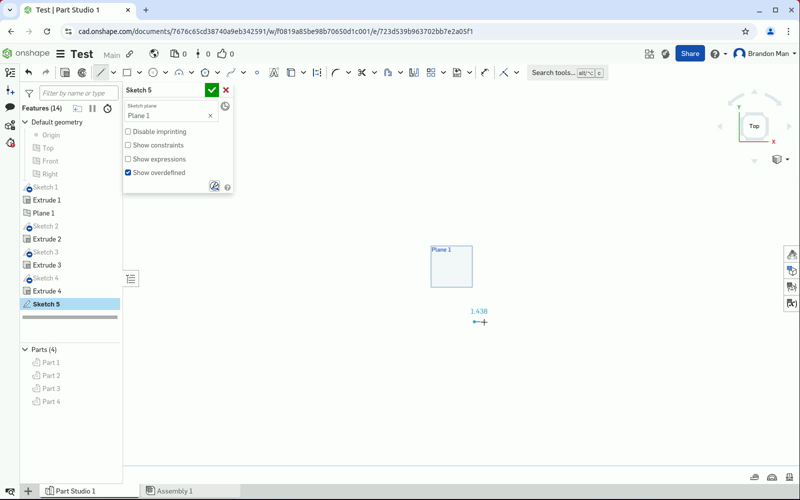
scroll(6)
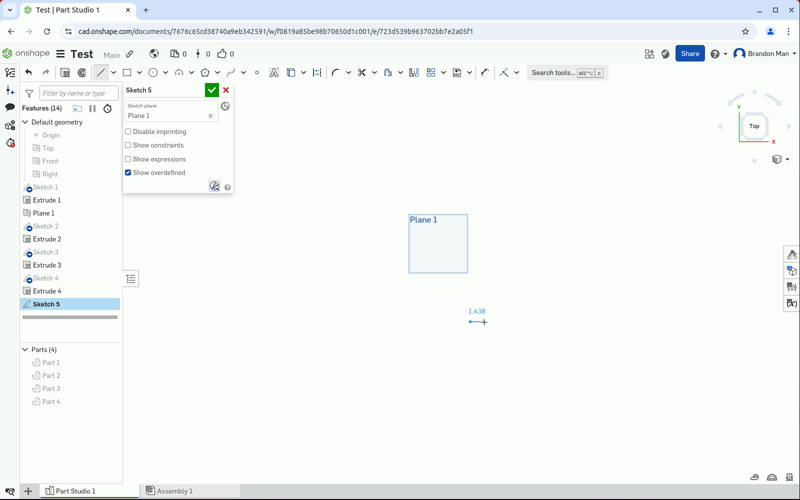
scroll(6)
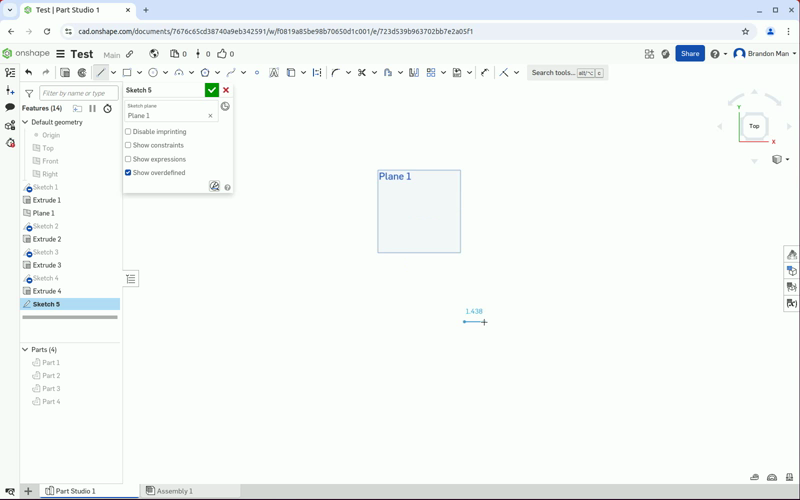
scroll(6)
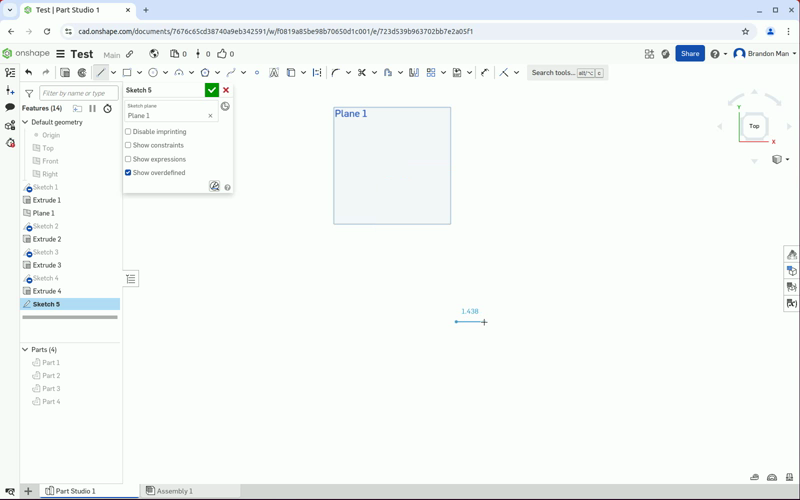
scroll(6)
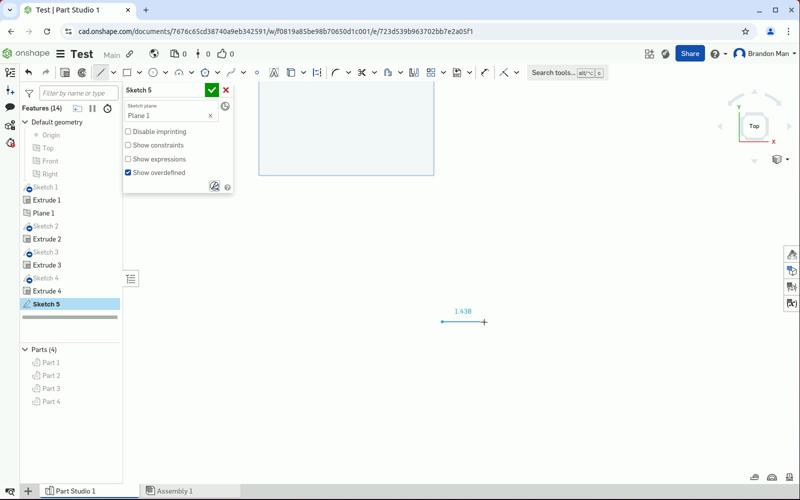
scroll(6)
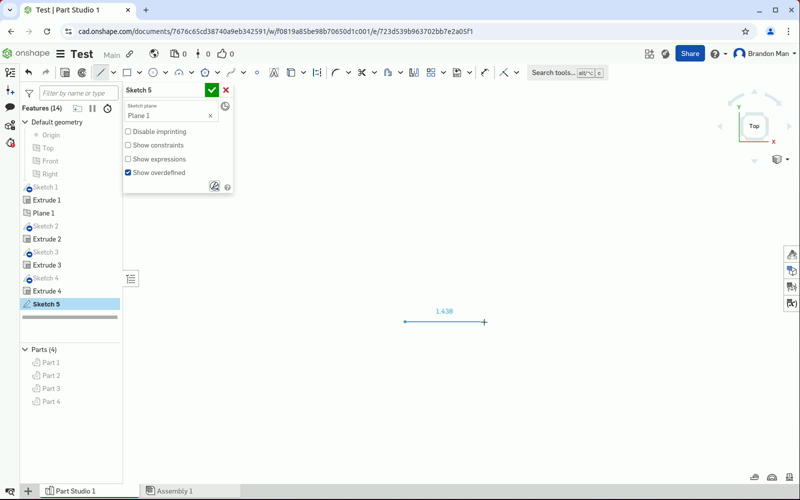
click(484, 321)
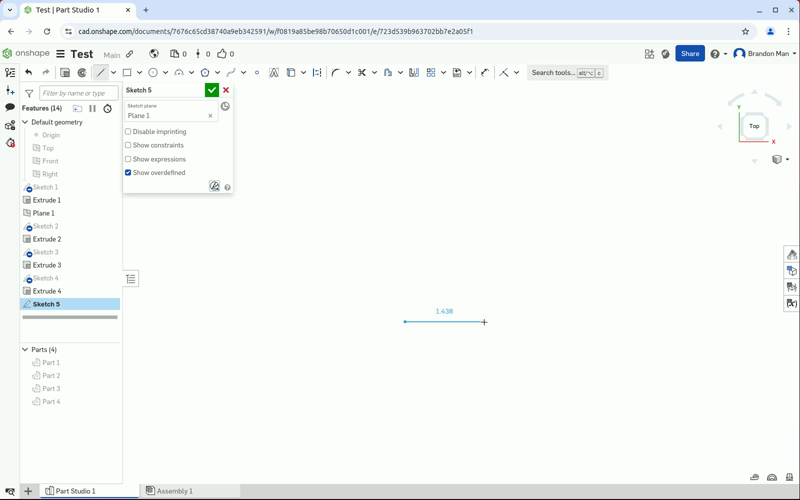
scroll(-6)
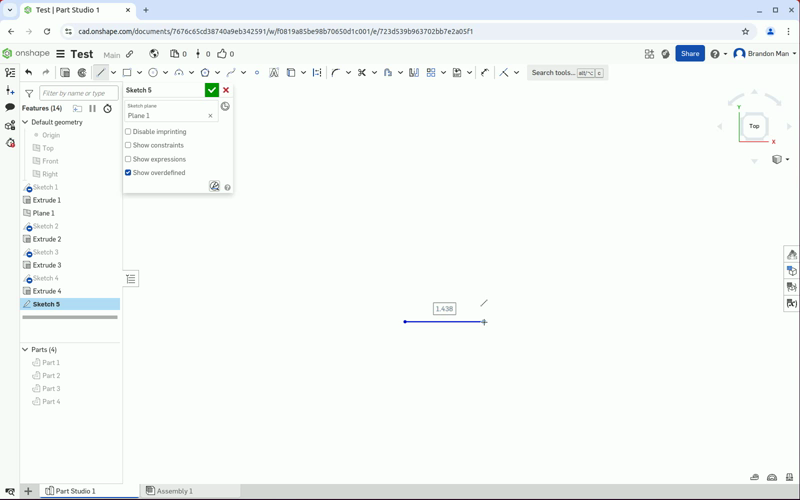
scroll(-6)
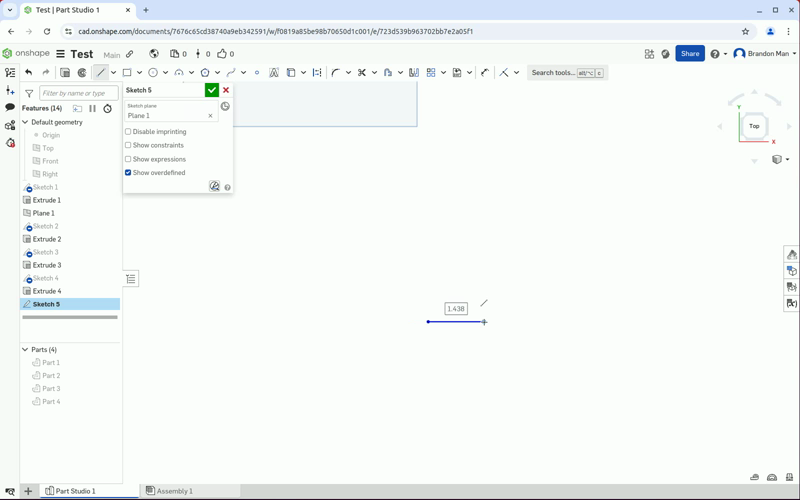
scroll(-6)
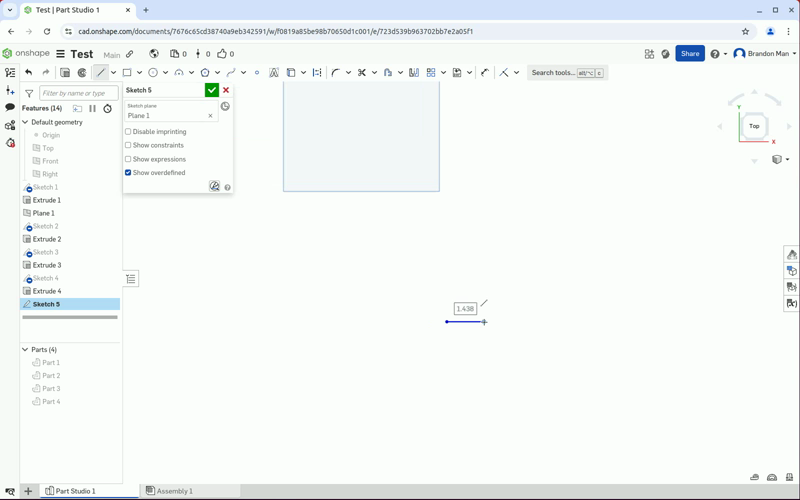
scroll(-6)
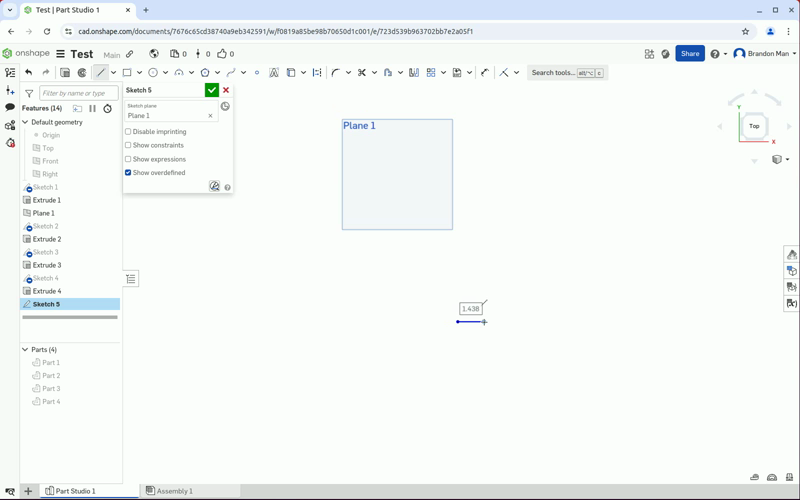
scroll(-6)
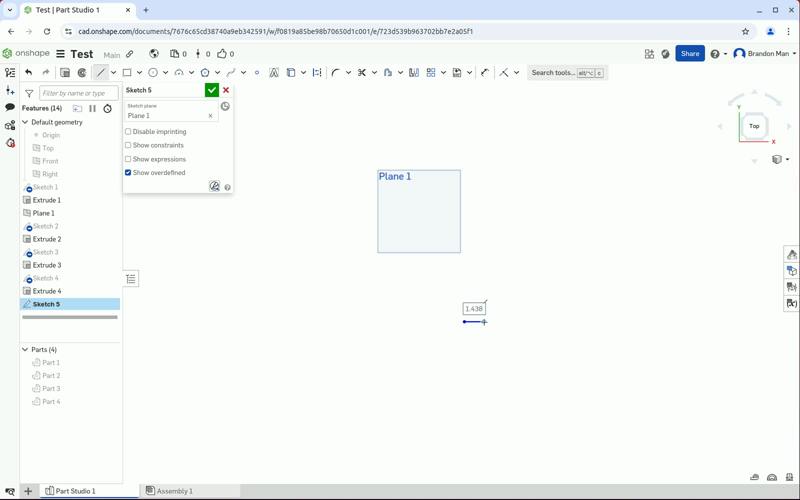
scroll(-6)
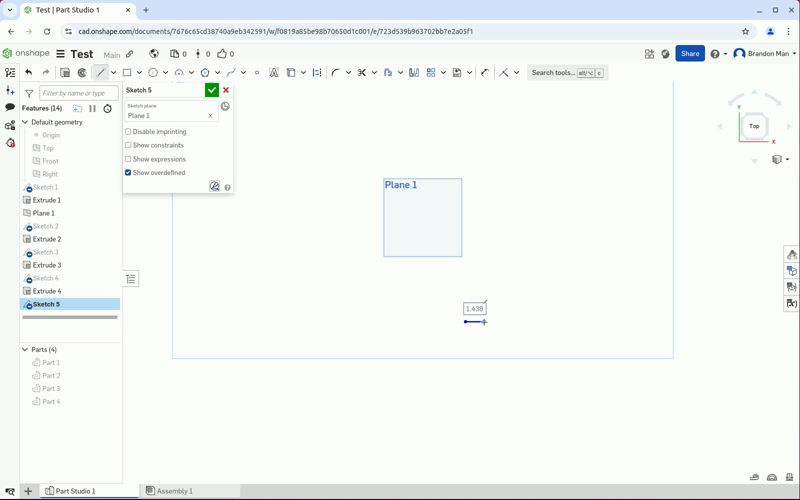
scroll(-6)
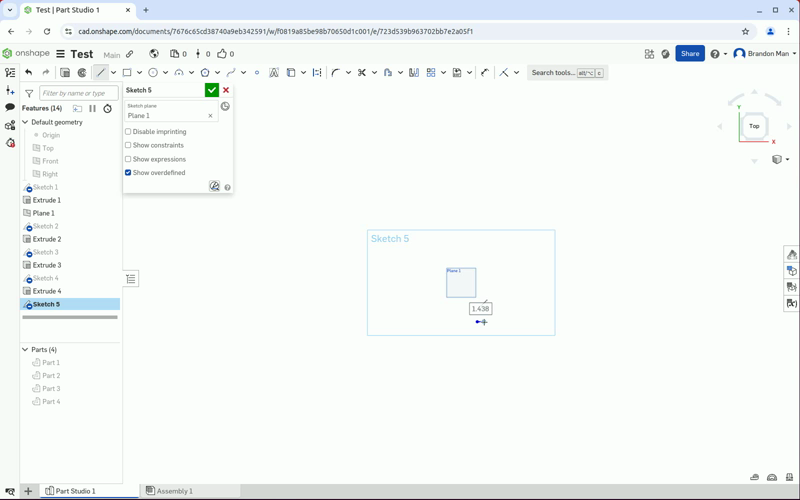
key_up(shift)
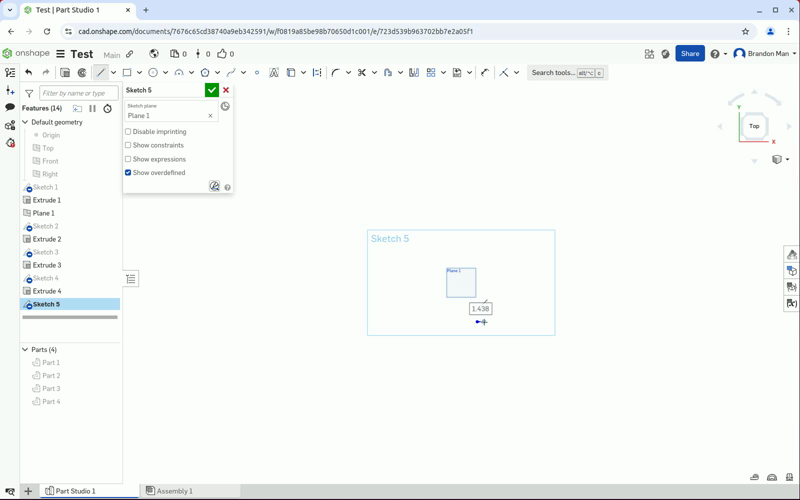
key_down(shift)
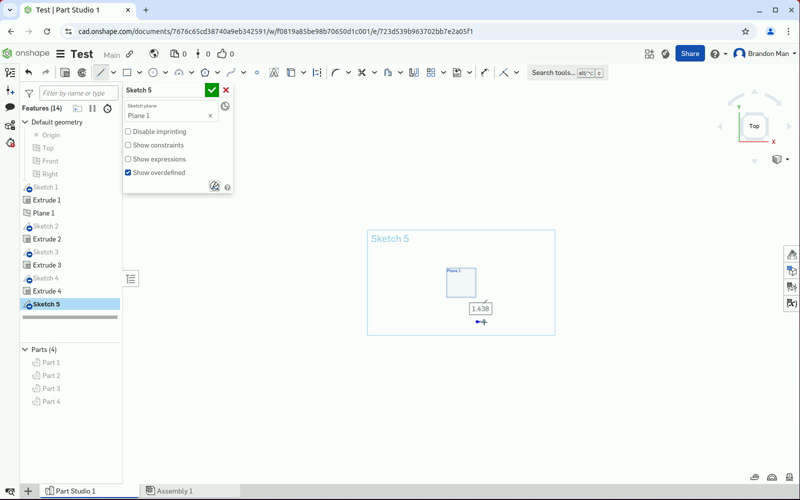
mouse_move(514, 321)
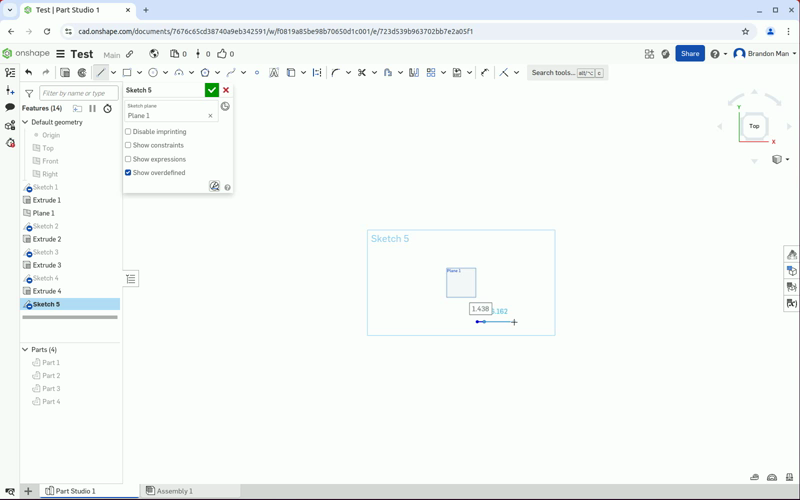
mouse_move(484, 314)
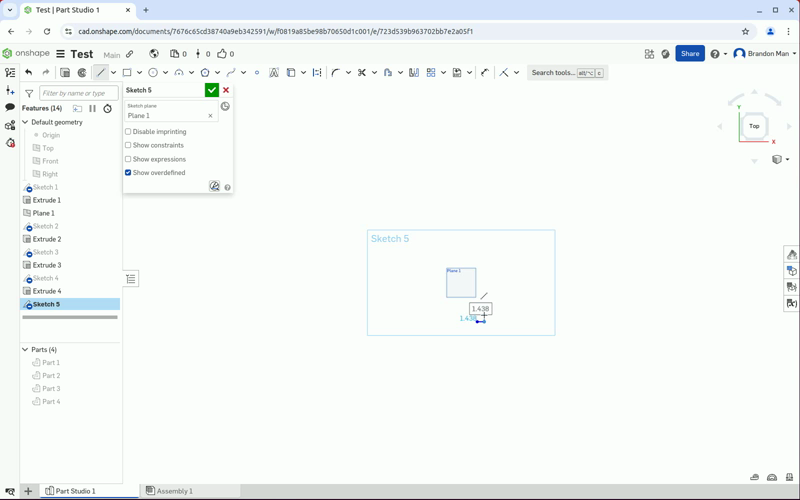
scroll(6)
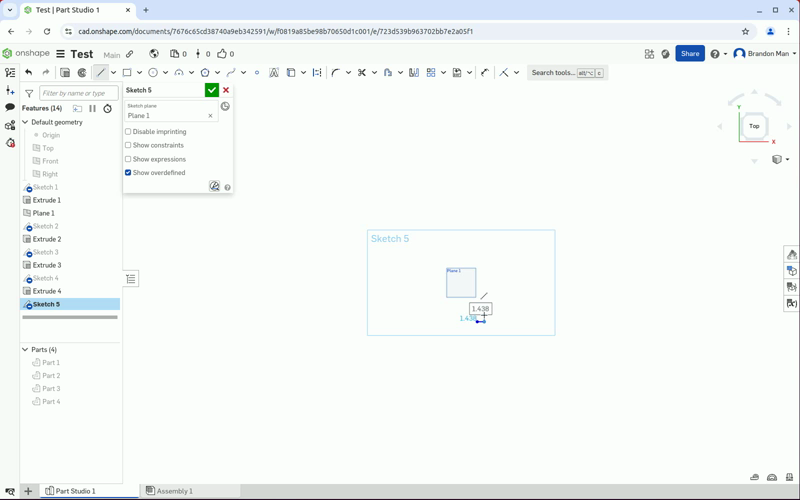
scroll(6)
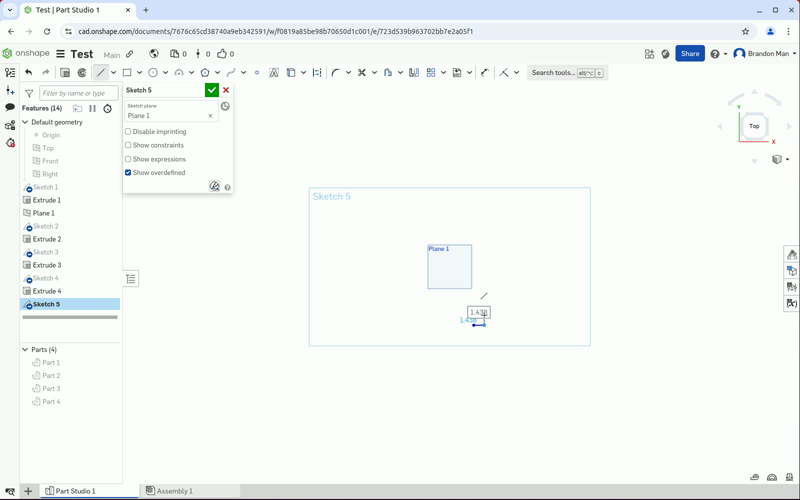
scroll(6)
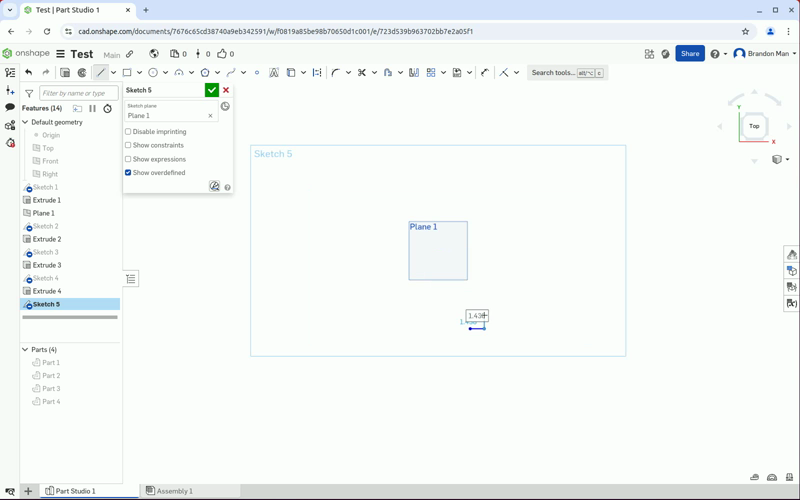
scroll(6)
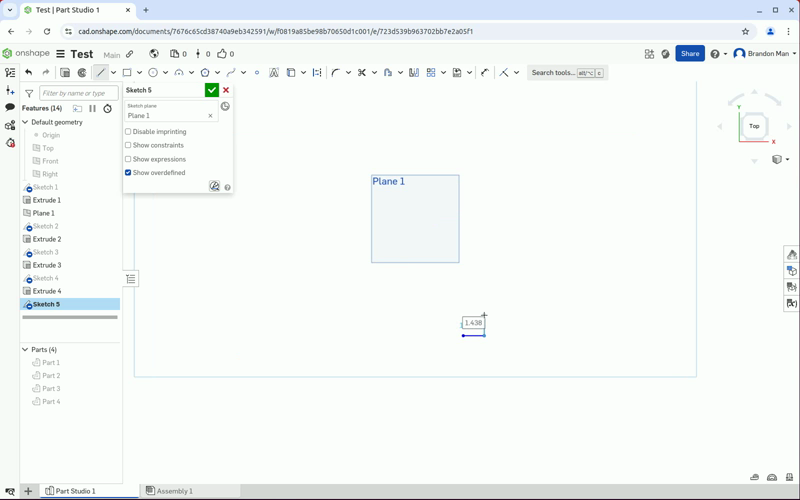
scroll(6)
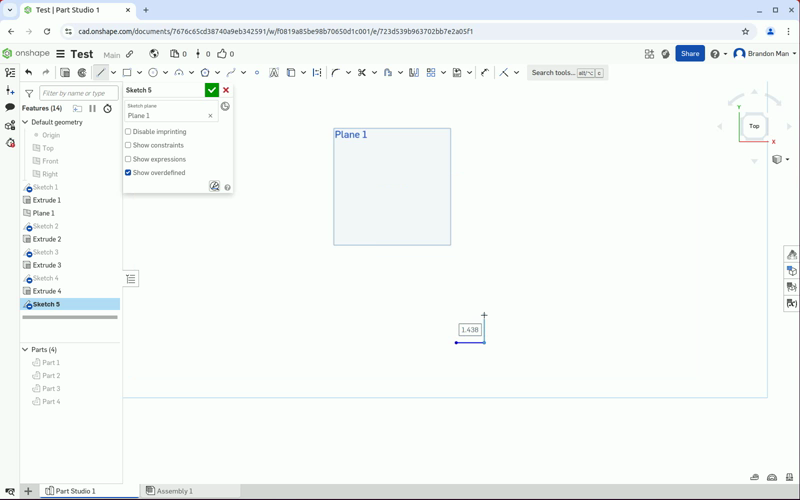
scroll(6)
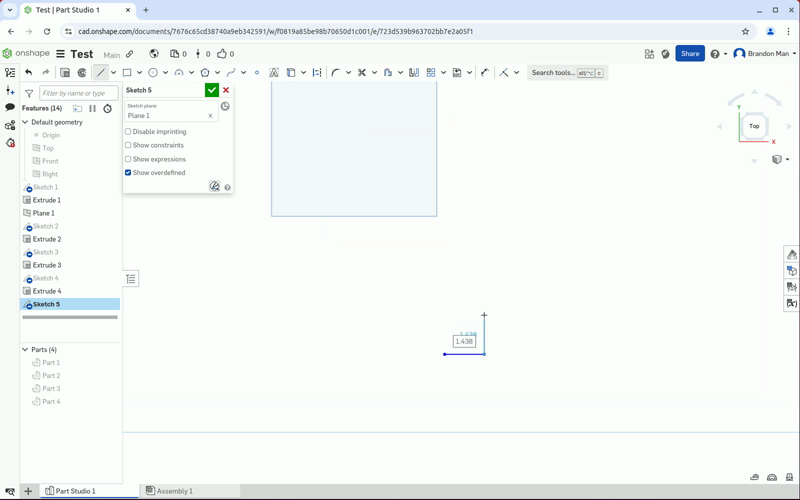
scroll(6)
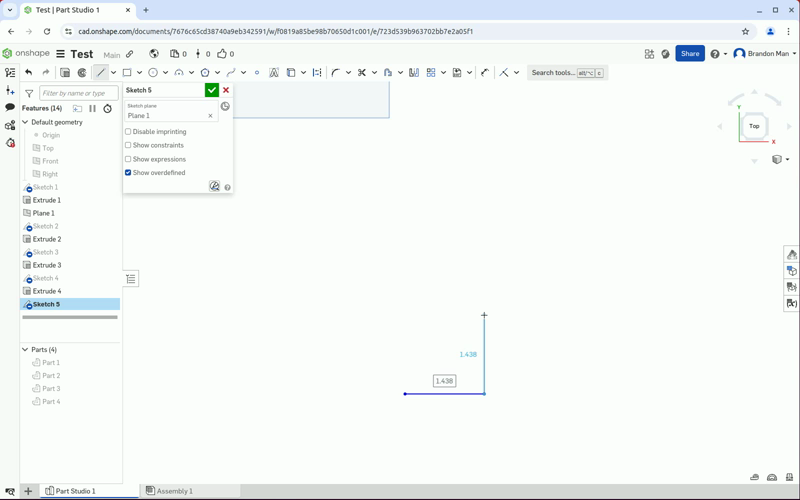
click(484, 314)
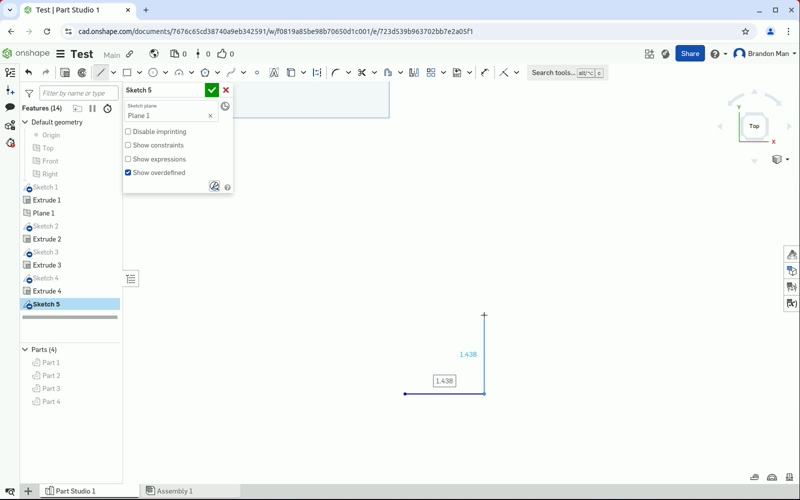
scroll(-6)
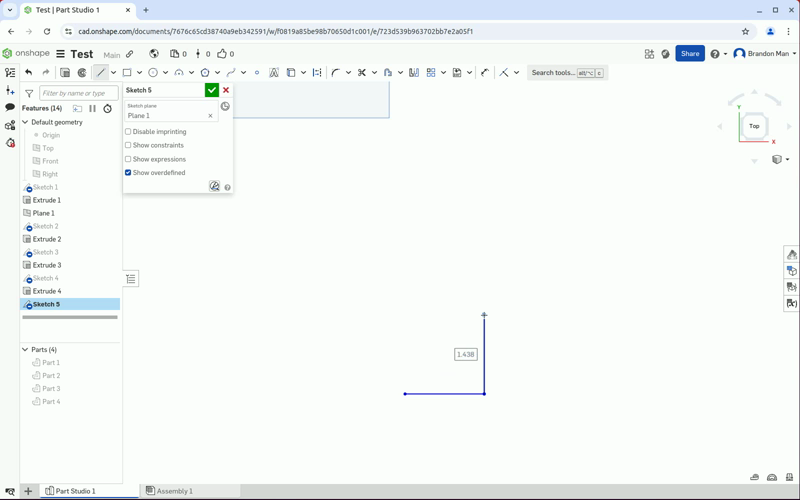
scroll(-6)
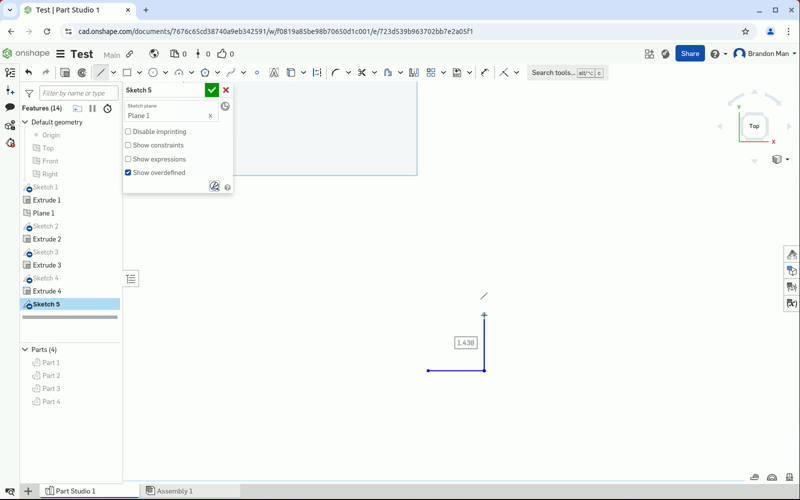
scroll(-6)
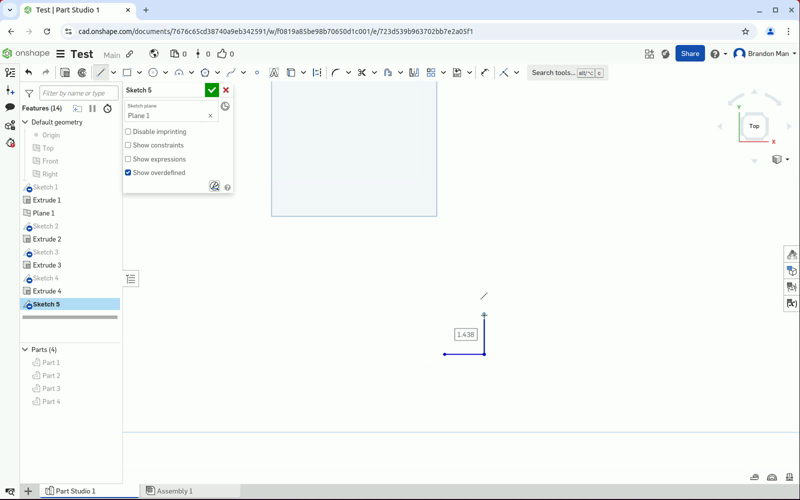
scroll(-6)
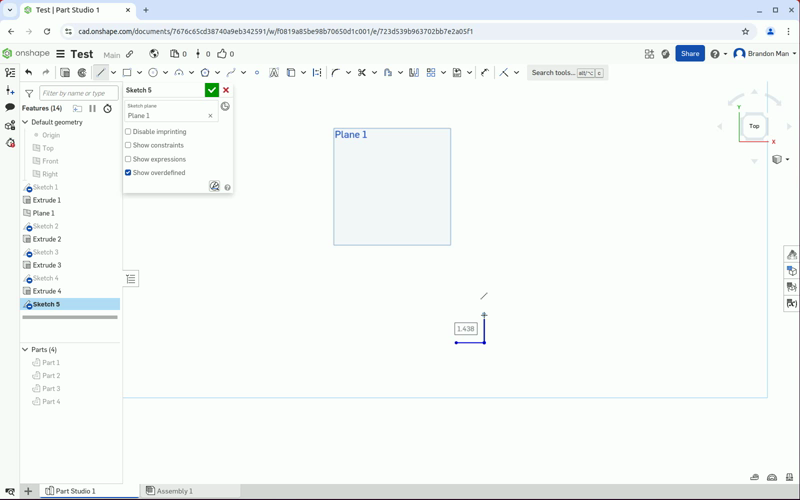
scroll(-6)
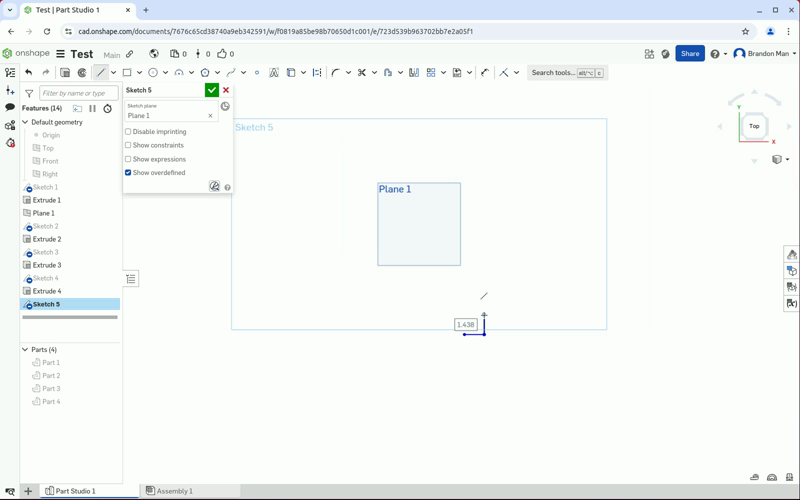
scroll(-6)
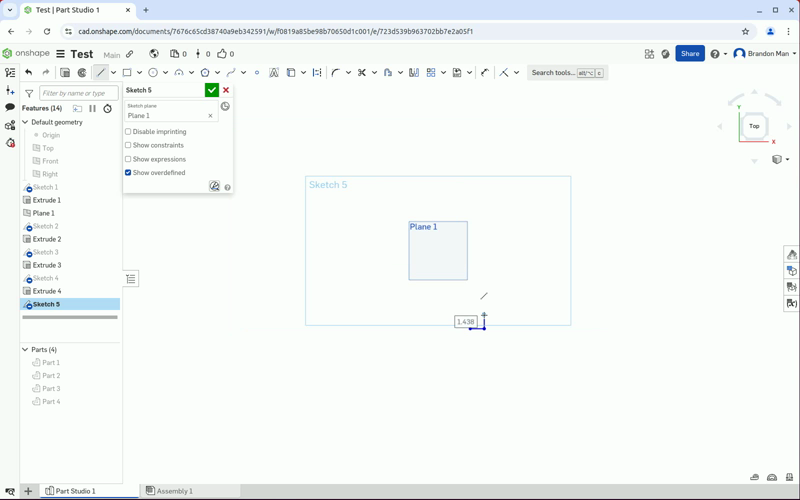
scroll(-6)
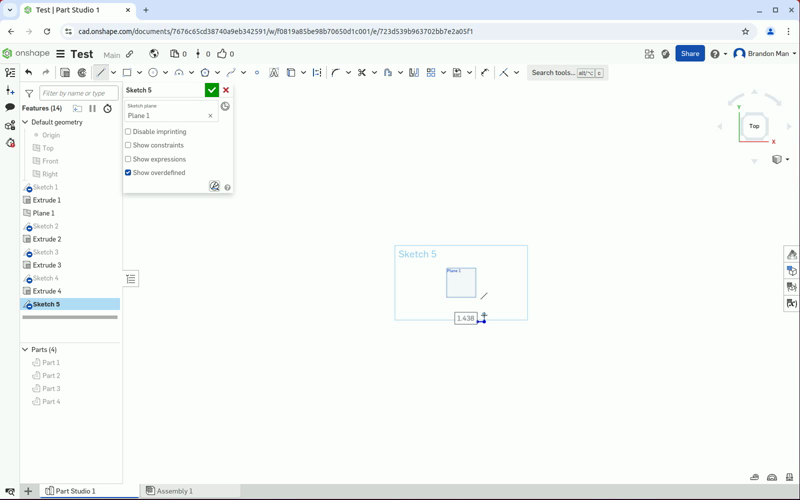
key_up(shift)
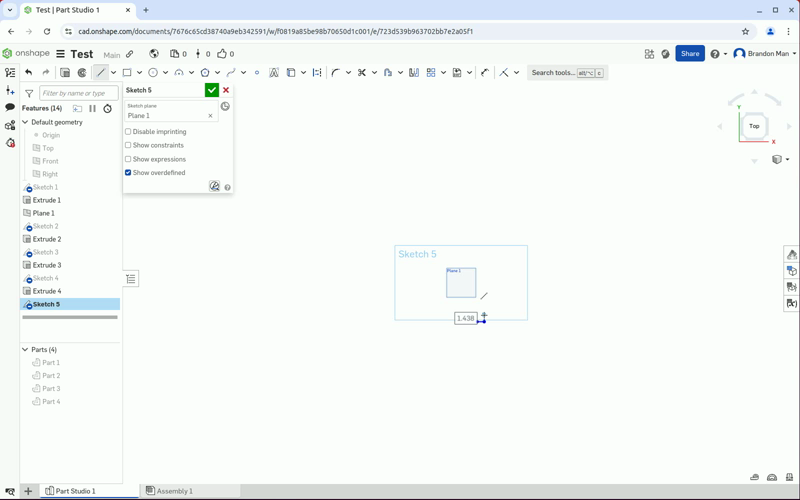
key_down(shift)
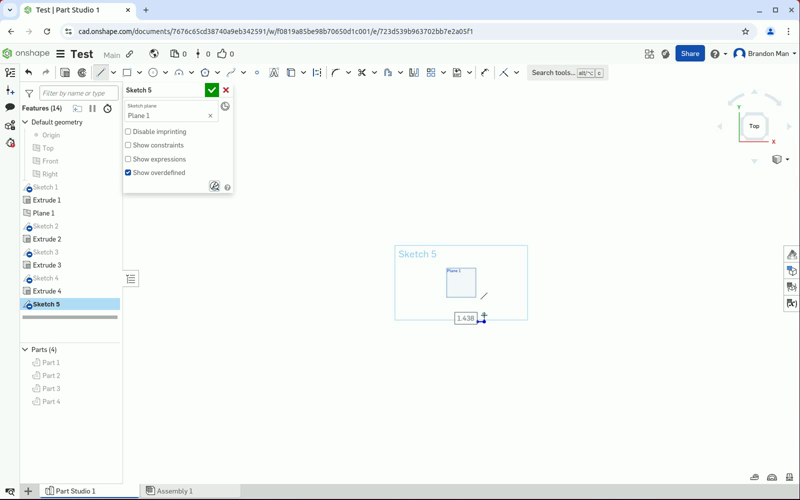
mouse_move(514, 314)
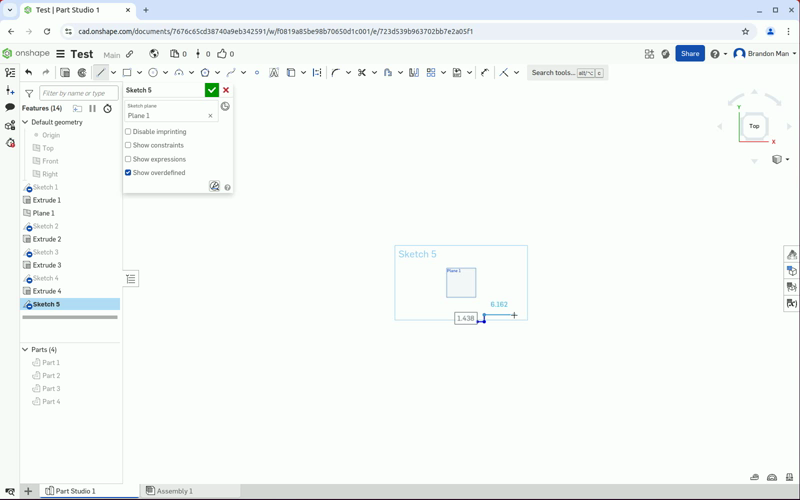
mouse_move(477, 314)
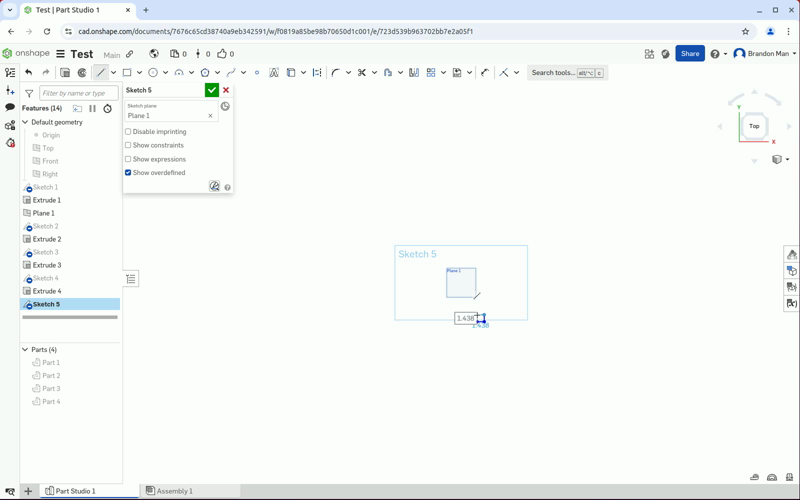
scroll(6)
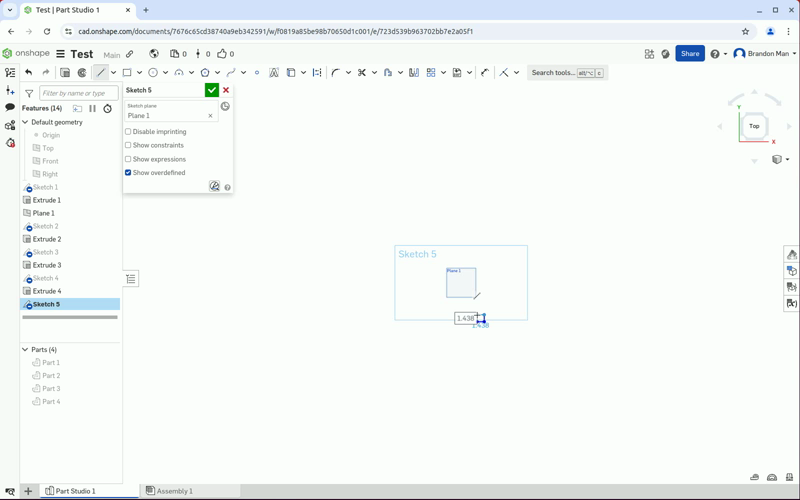
scroll(6)
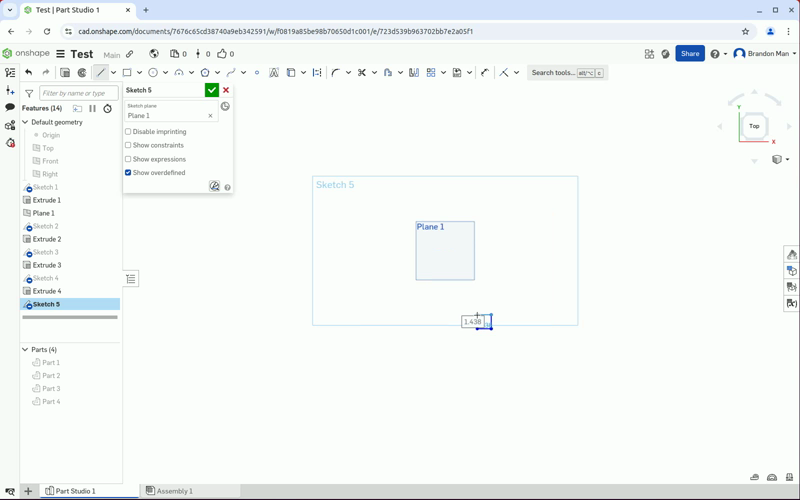
scroll(6)
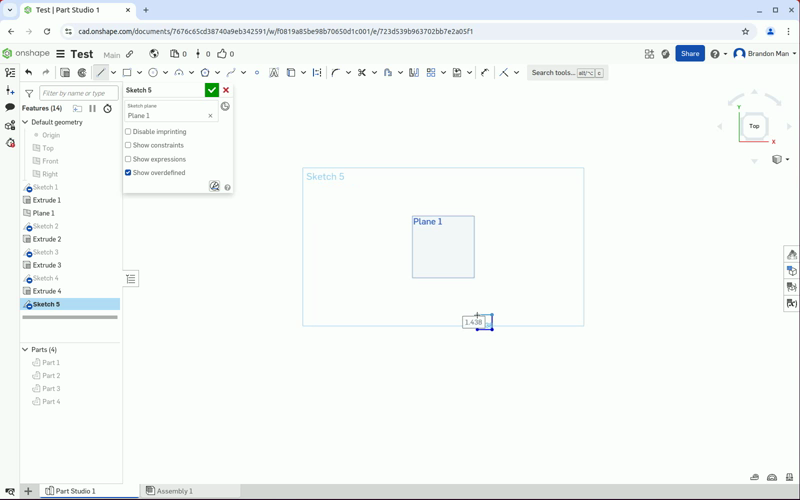
scroll(6)
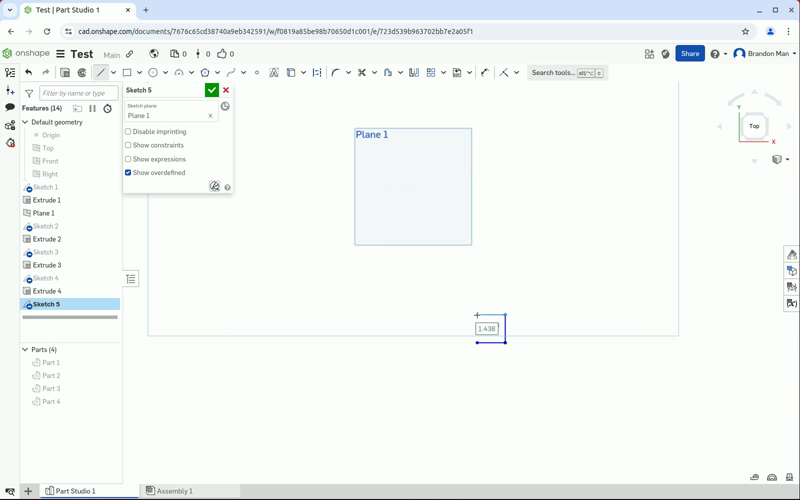
scroll(6)
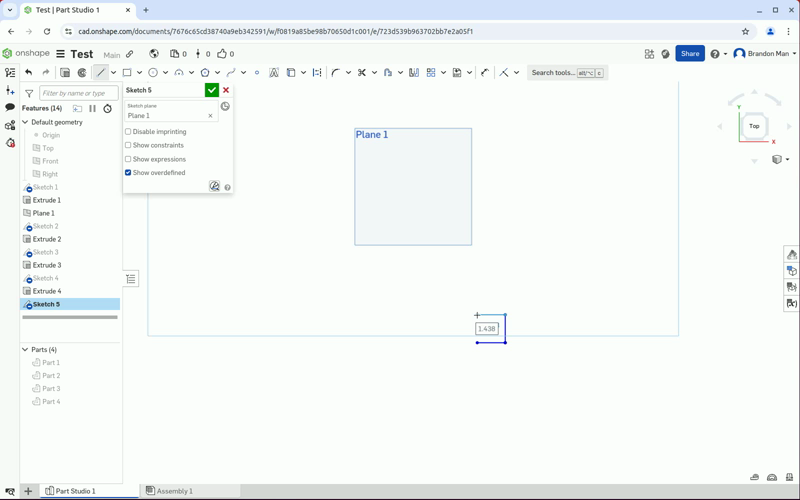
scroll(6)
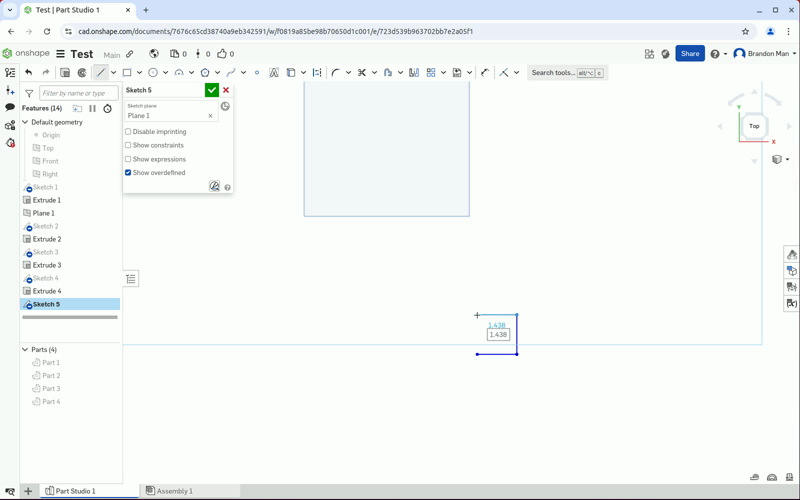
scroll(6)
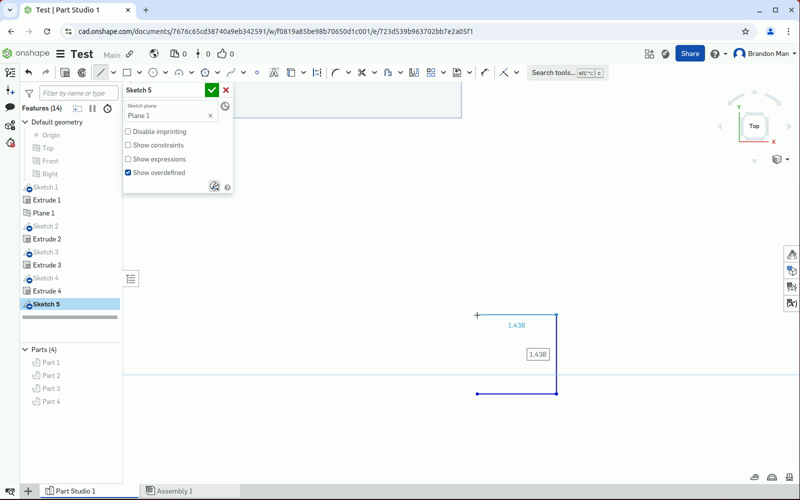
click(477, 314)
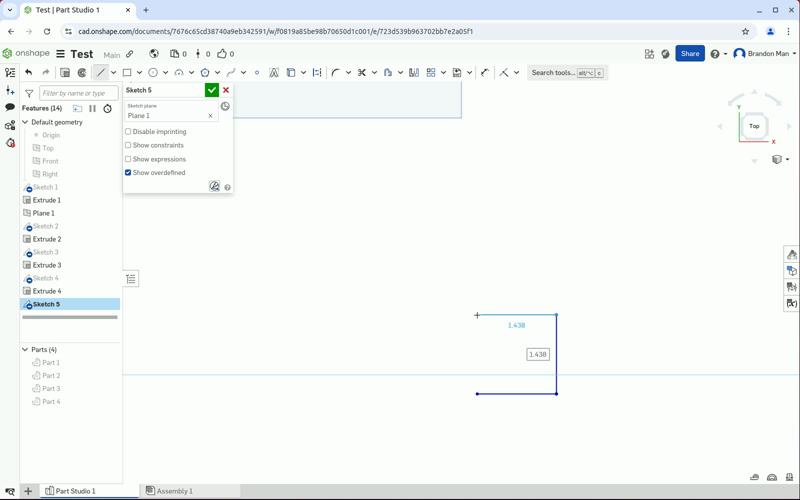
scroll(-6)
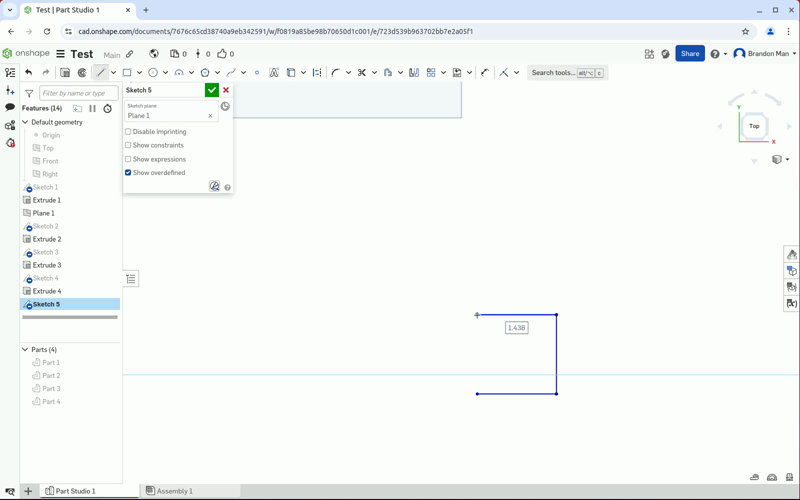
scroll(-6)
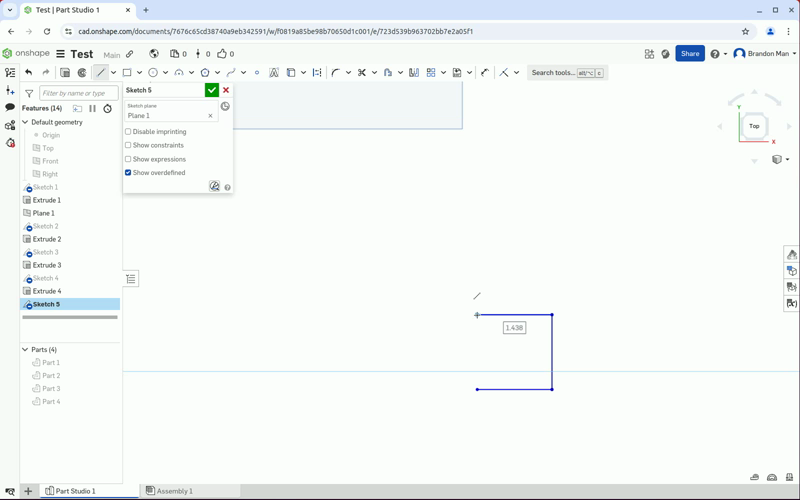
scroll(-6)
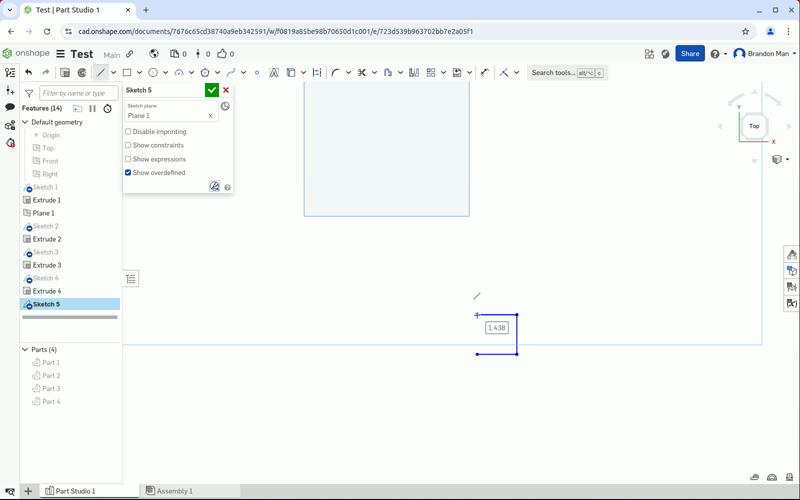
scroll(-6)
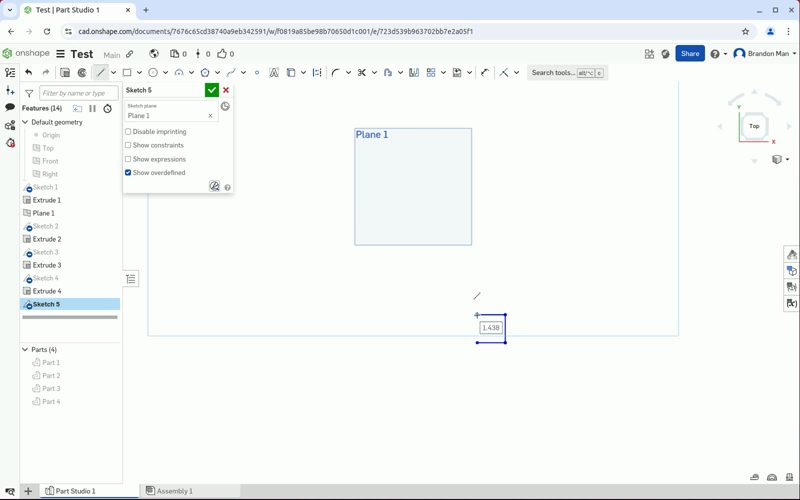
scroll(-6)
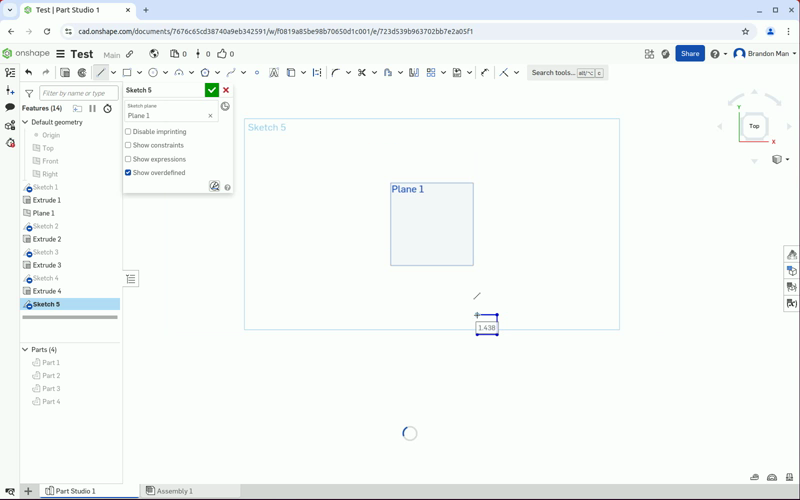
scroll(-6)
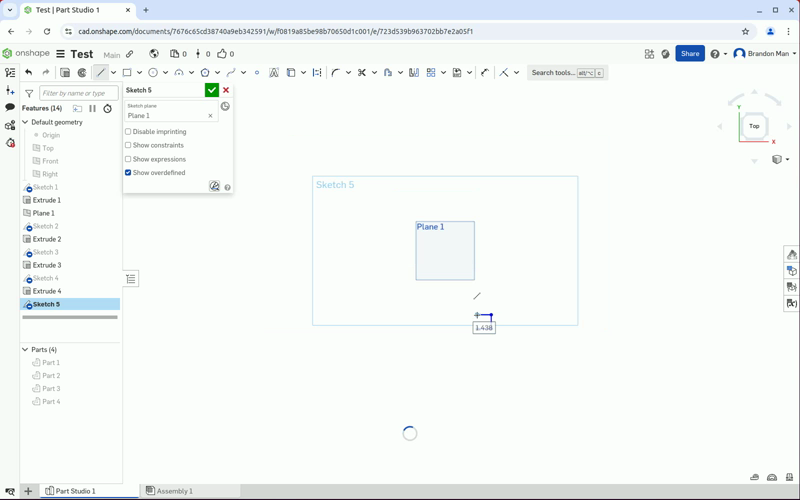
scroll(-6)
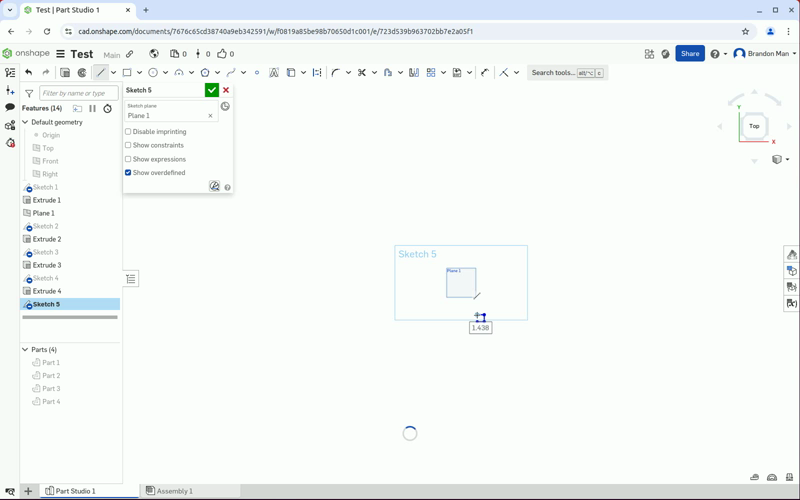
key_up(shift)
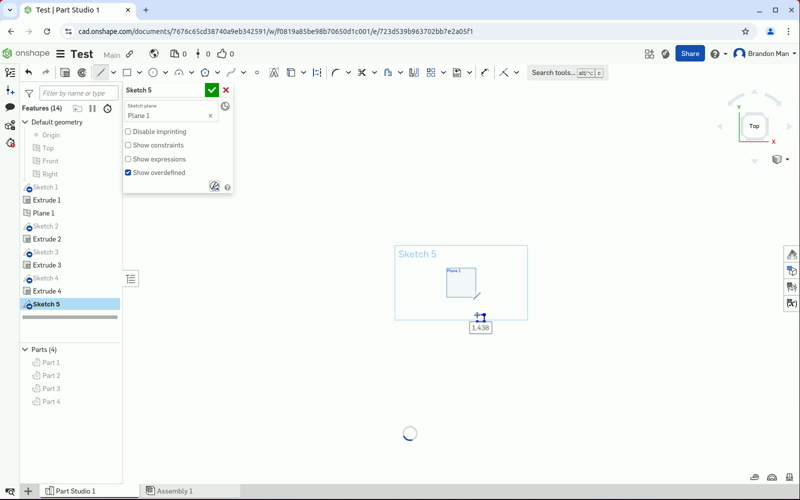
mouse_move(507, 314)
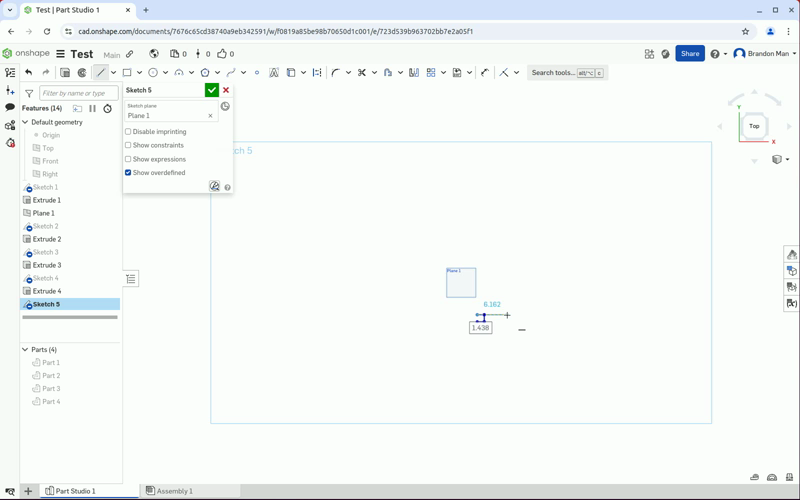
key_down(shift)
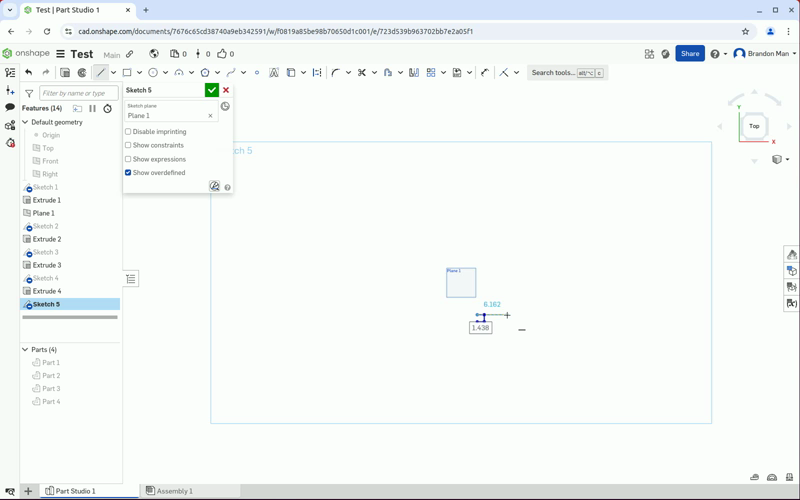
mouse_move(477, 321)
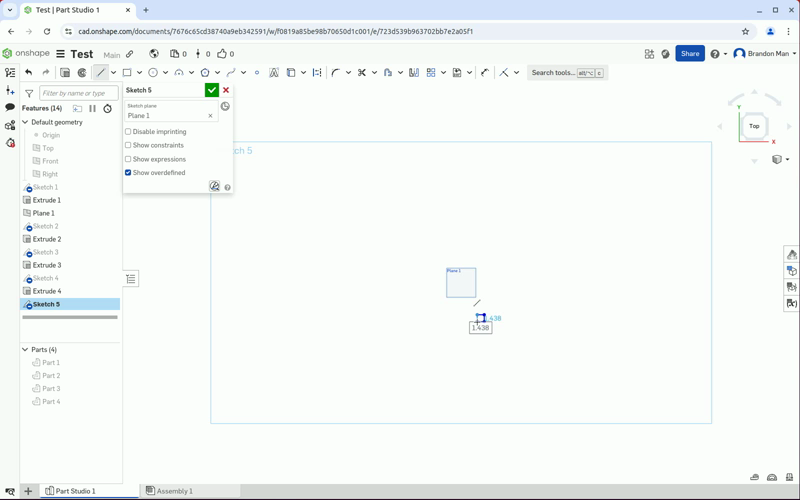
scroll(6)
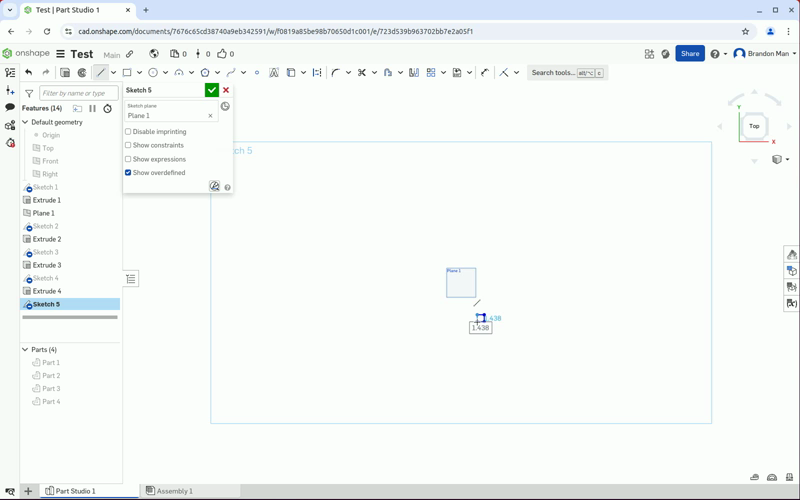
scroll(6)
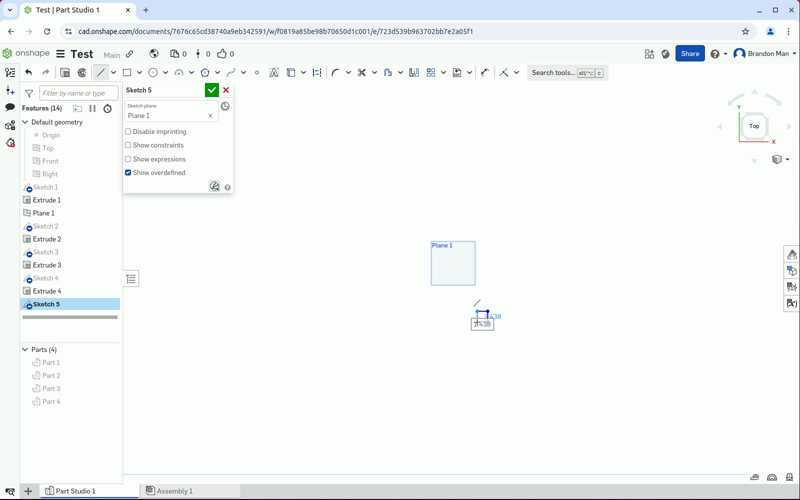
scroll(6)
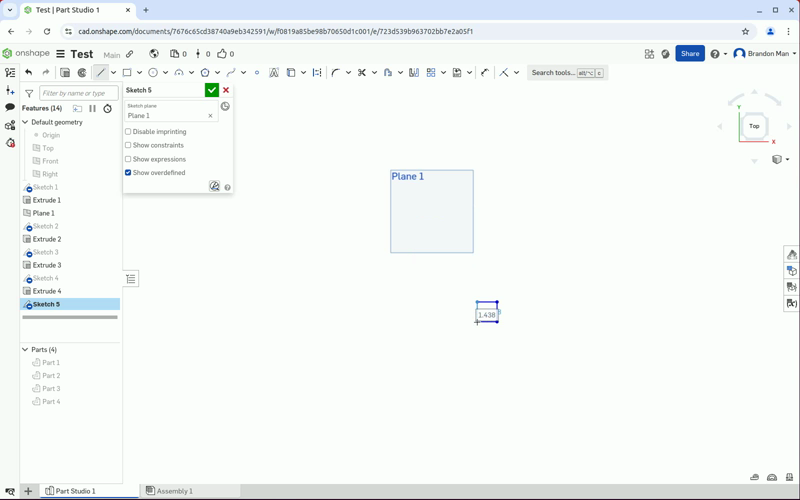
scroll(6)
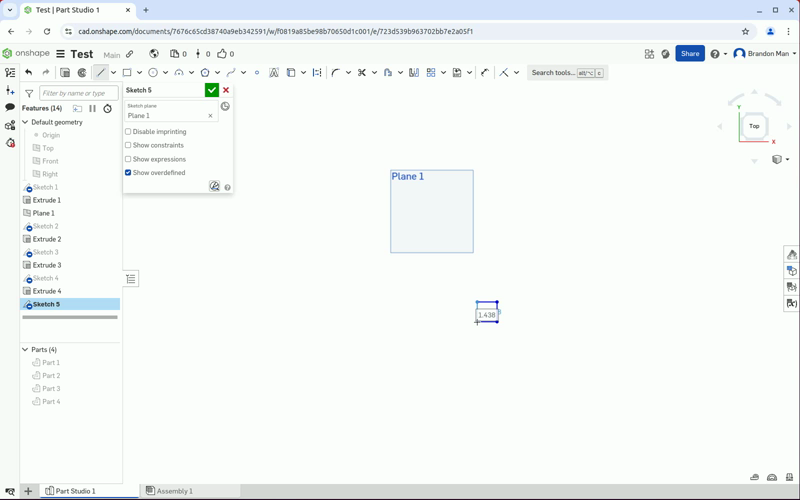
scroll(6)
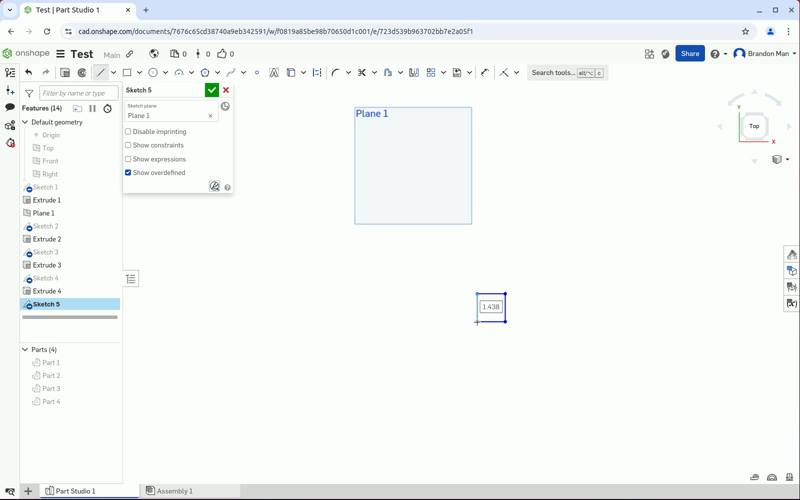
scroll(6)
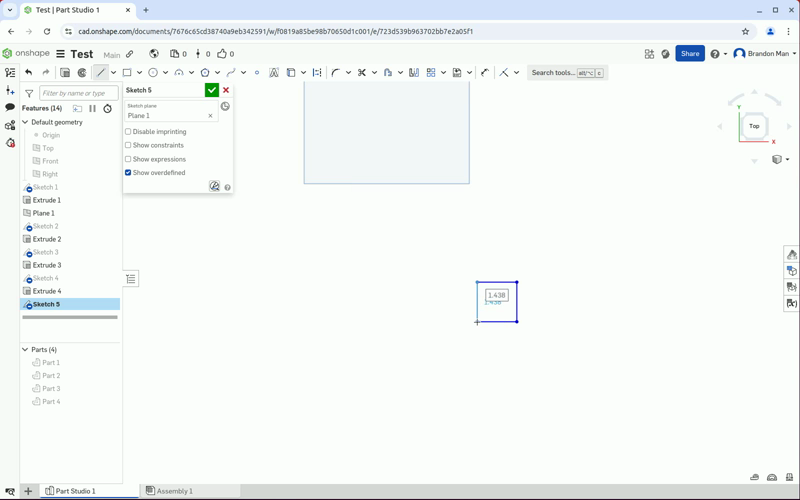
scroll(6)
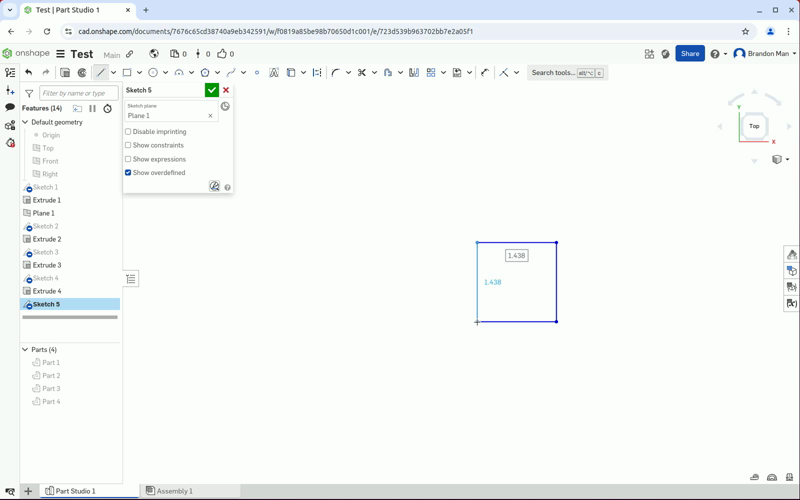
key_up(shift)
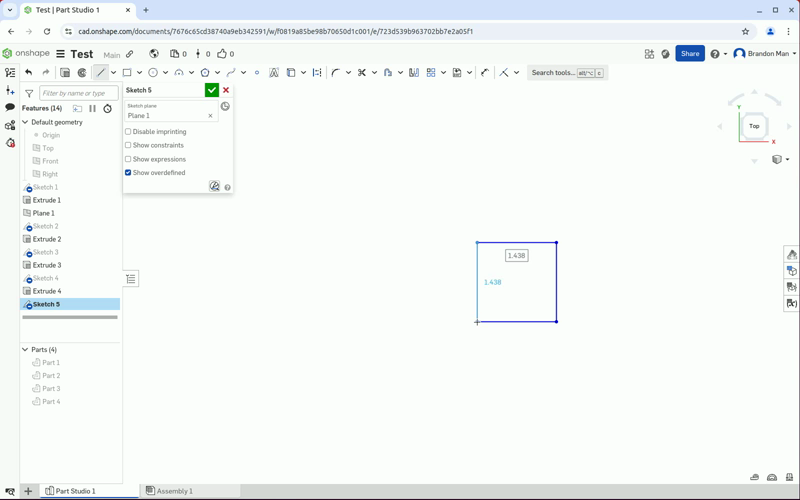
click(477, 321)
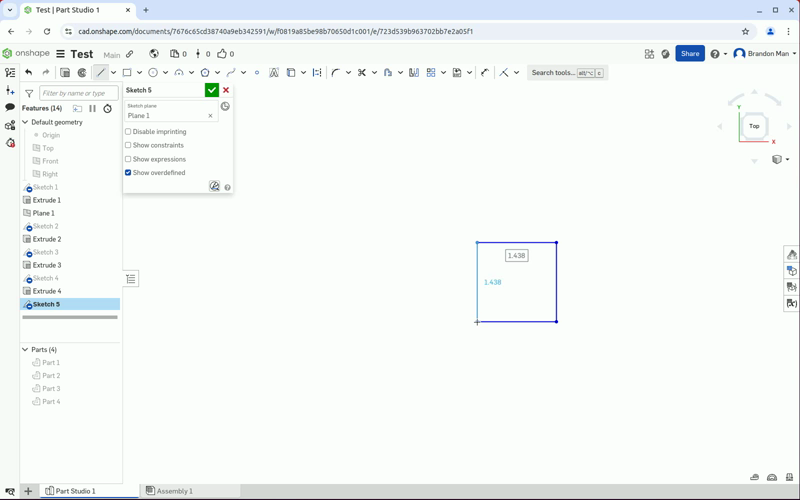
scroll(-6)
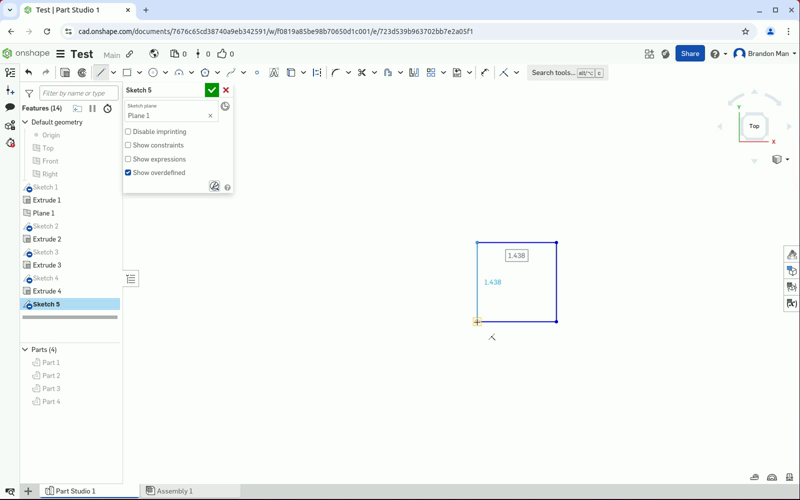
scroll(-6)
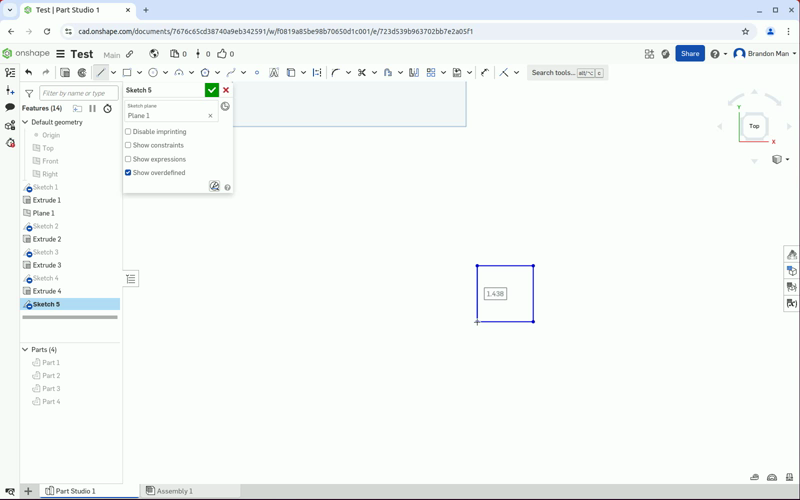
scroll(-6)
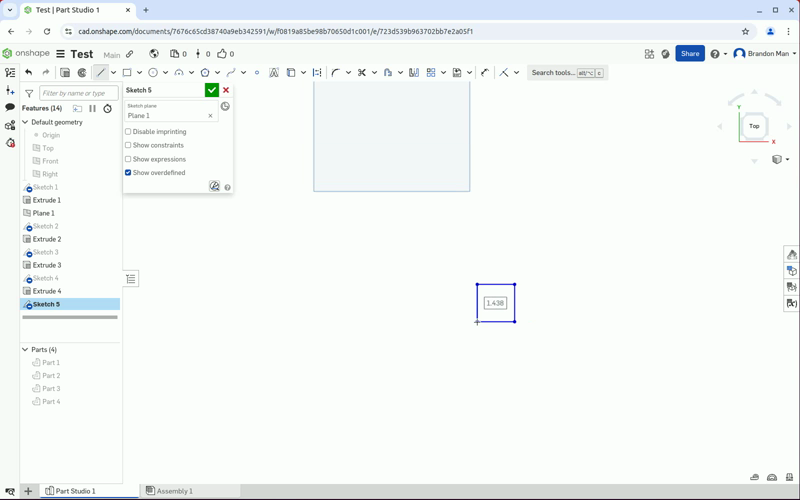
scroll(-6)
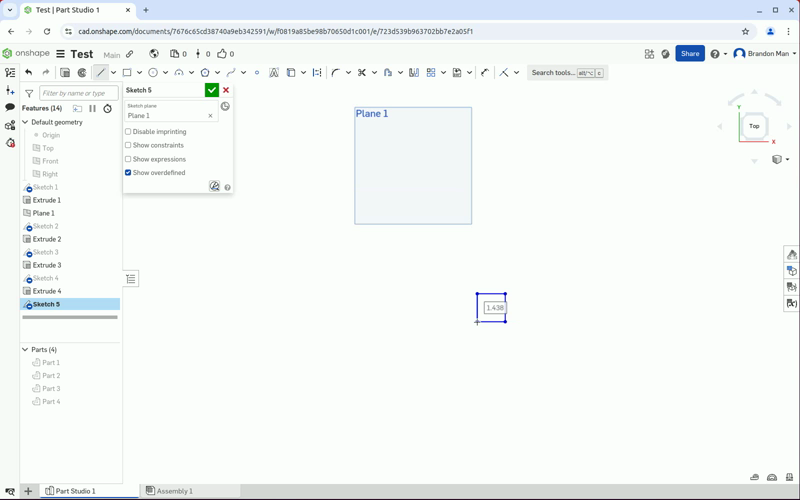
scroll(-6)
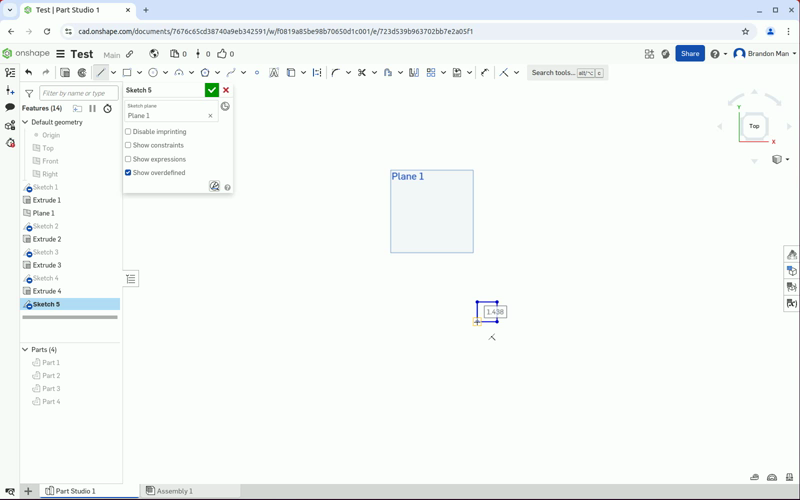
scroll(-6)
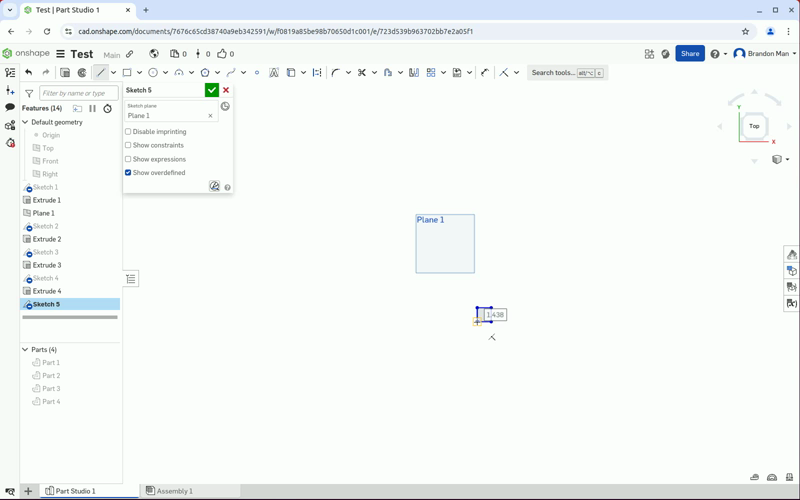
scroll(-6)
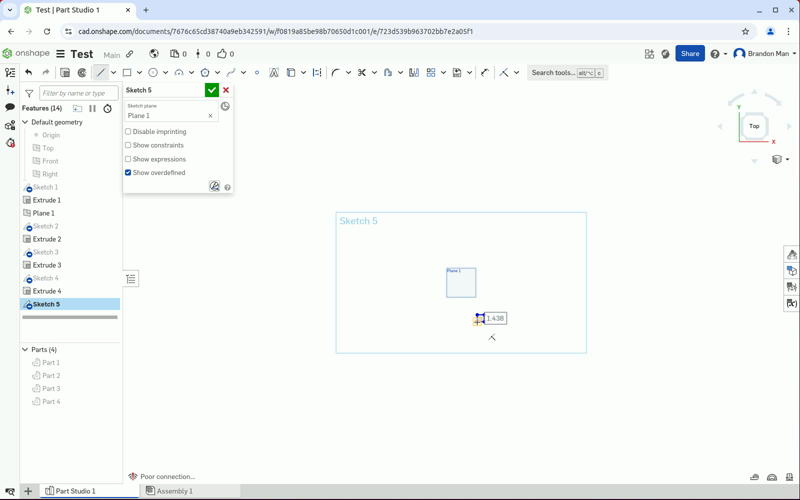
key(esc)
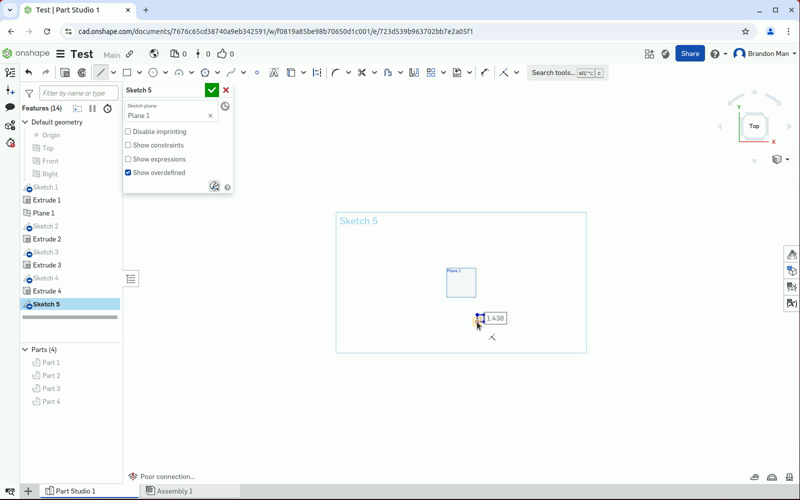
mouse_move(482, 317)
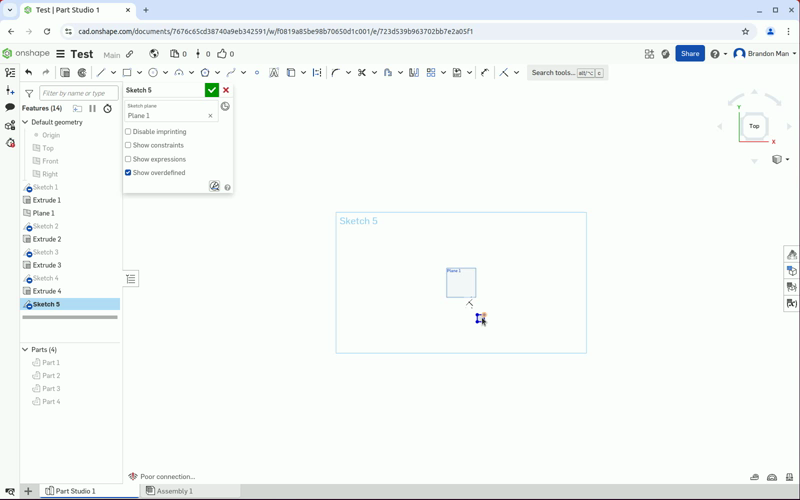
scroll(6)
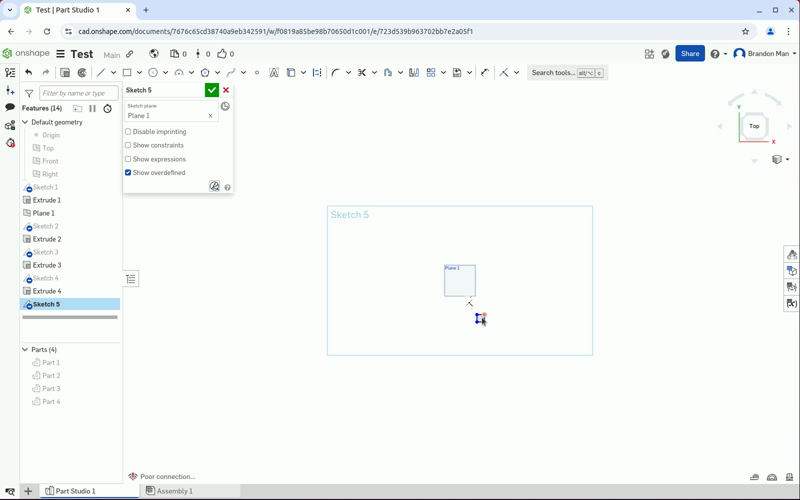
scroll(6)
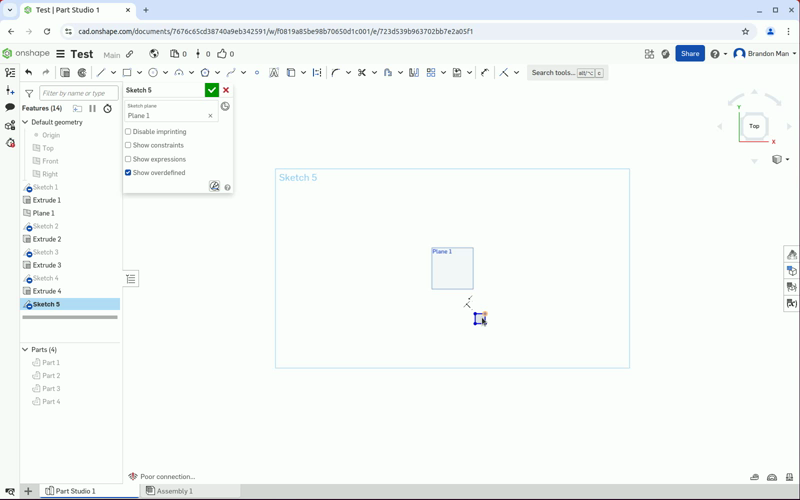
scroll(6)
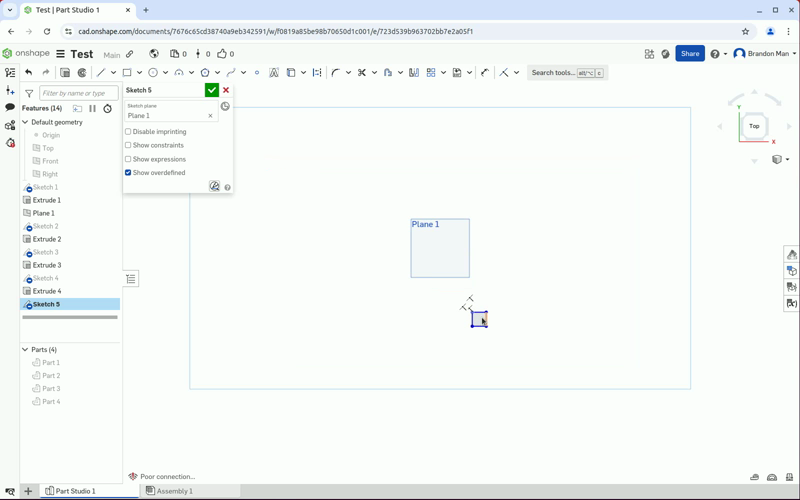
scroll(6)
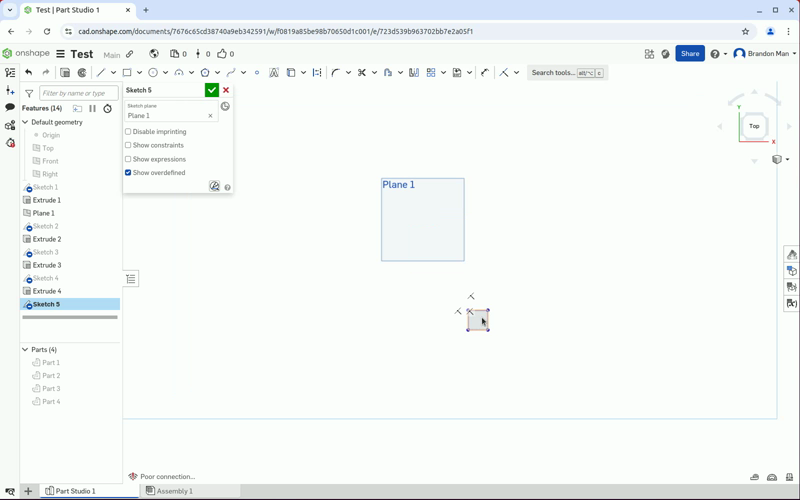
scroll(6)
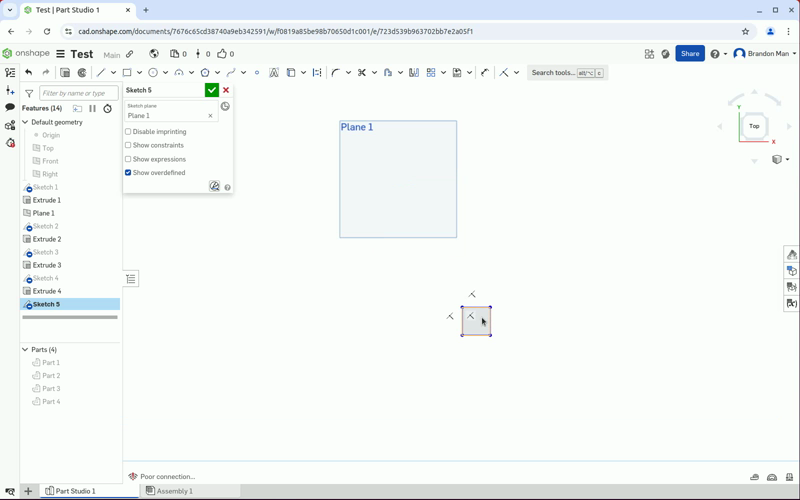
scroll(6)
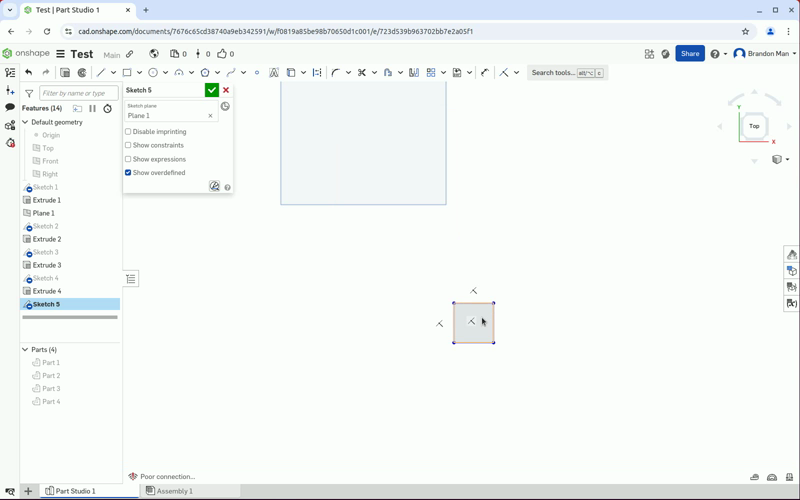
scroll(6)
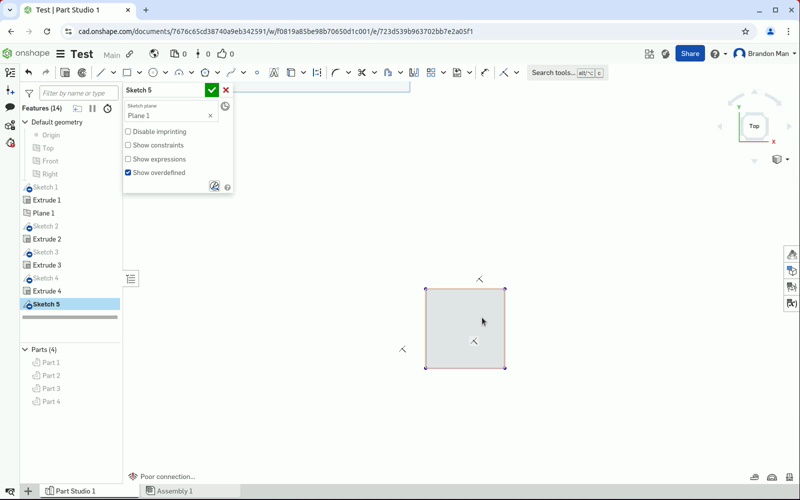
click(482, 317)
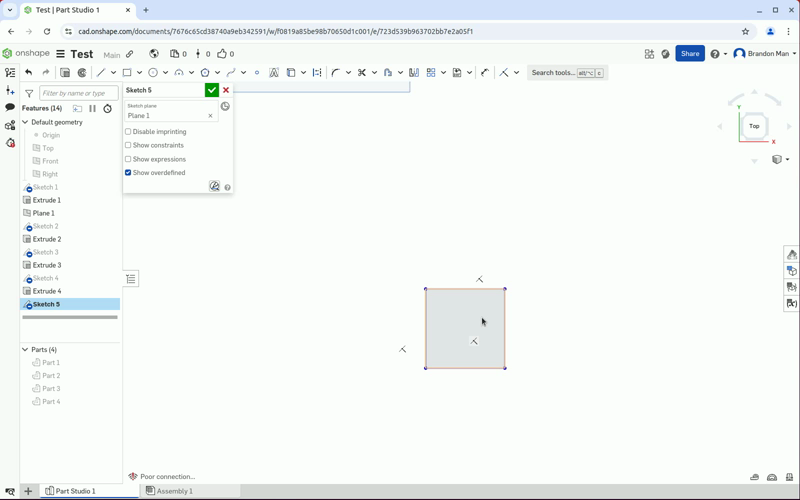
scroll(-6)
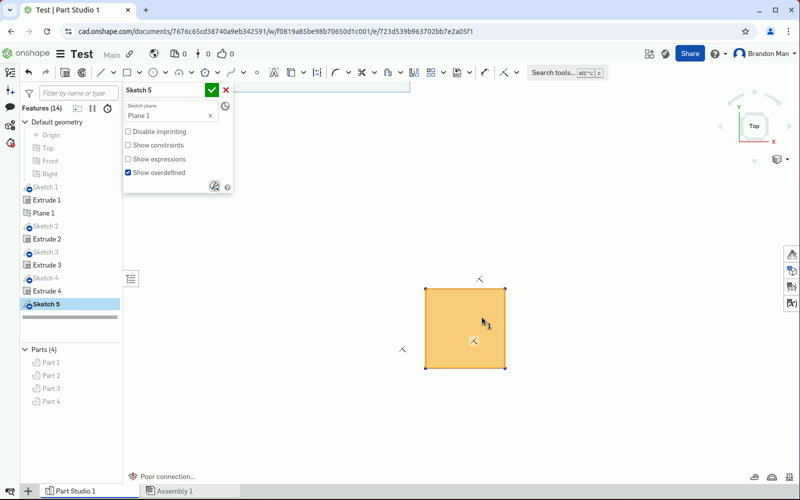
scroll(-6)
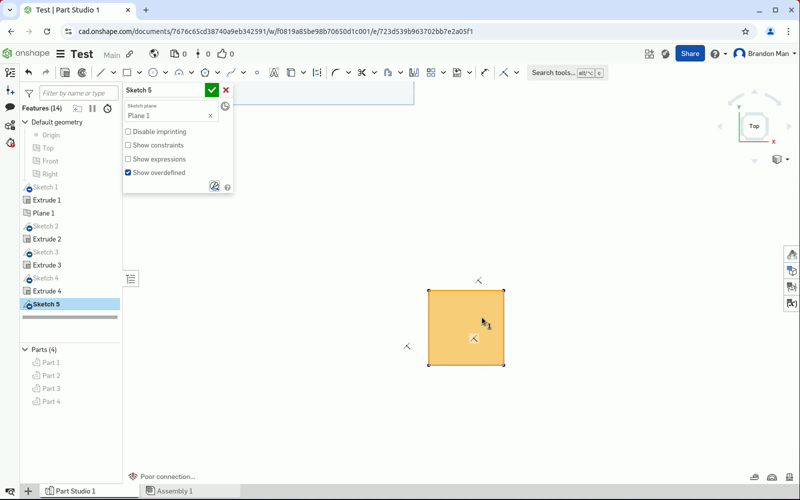
scroll(-6)
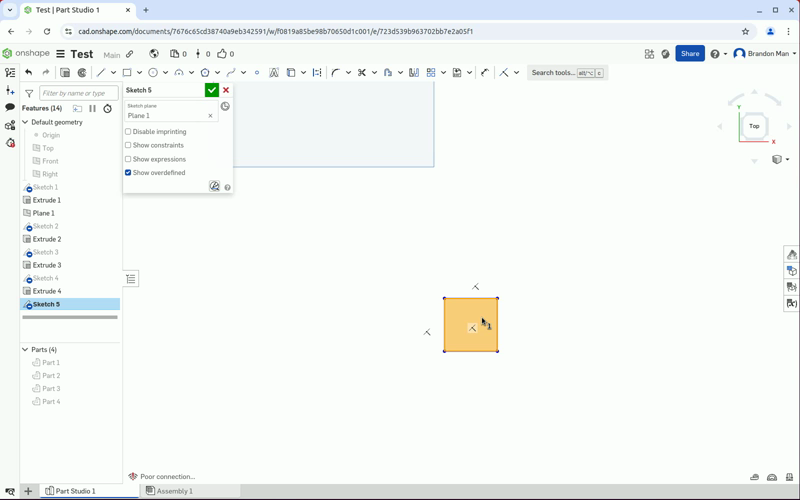
scroll(-6)
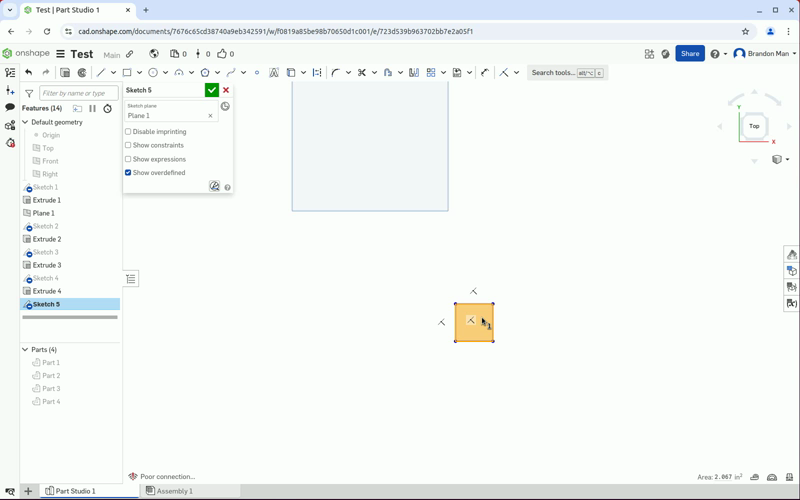
scroll(-6)
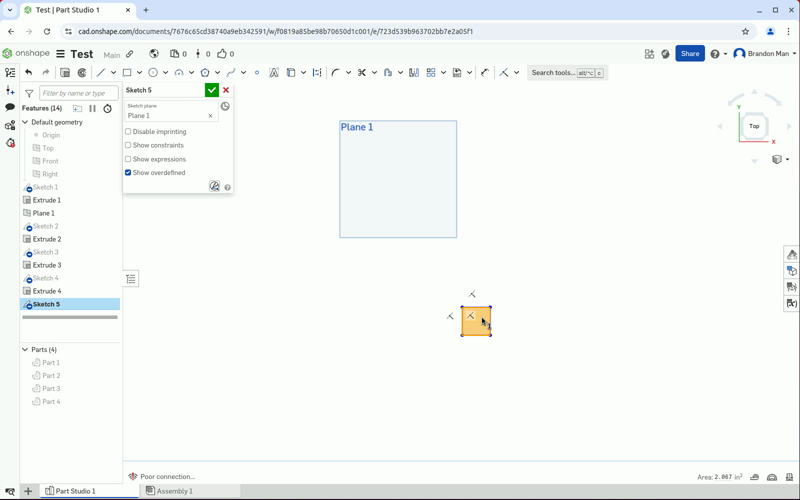
scroll(-6)
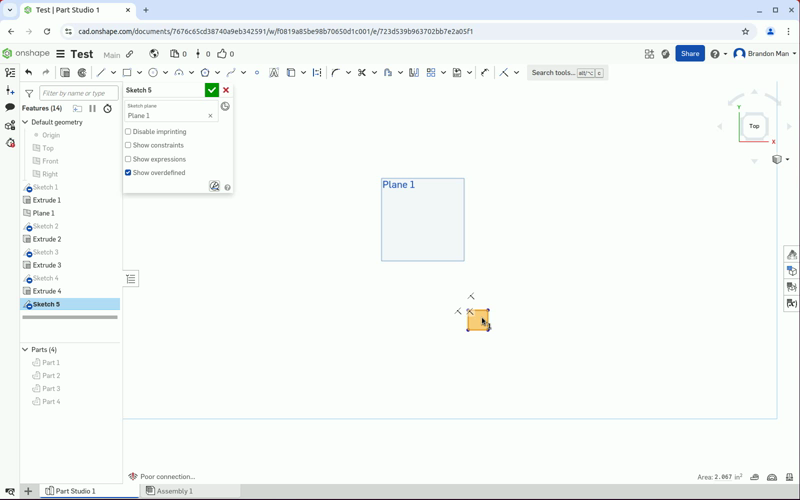
scroll(-6)
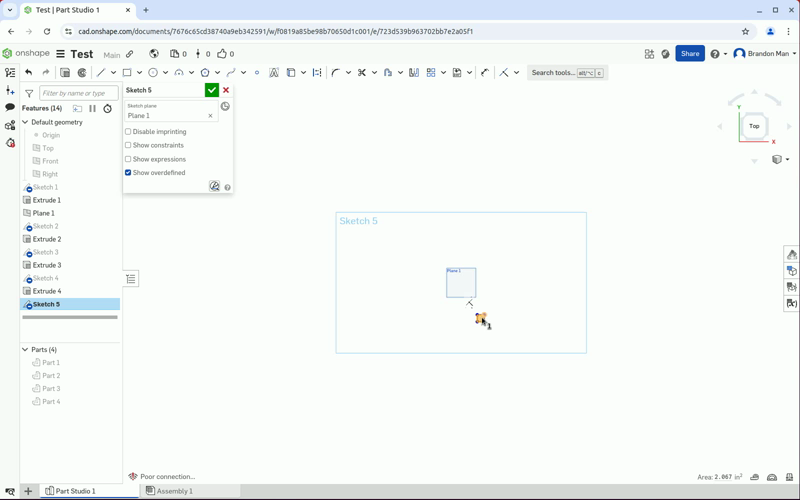
mouse_move(73, 352)
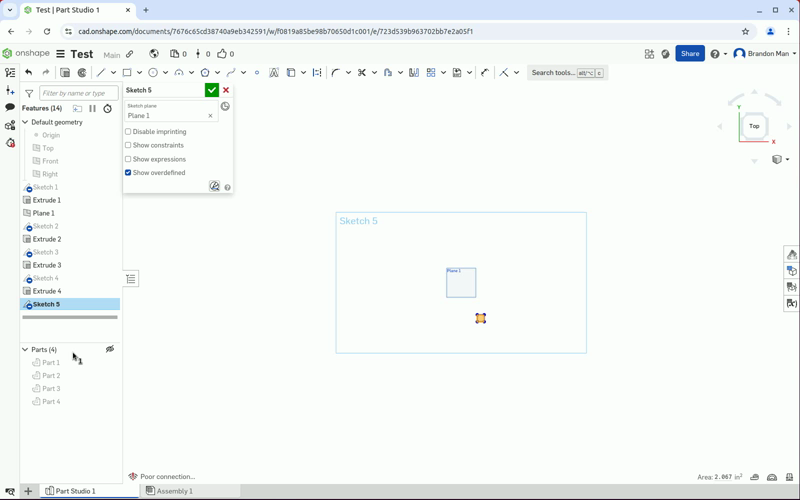
key(shift+y)
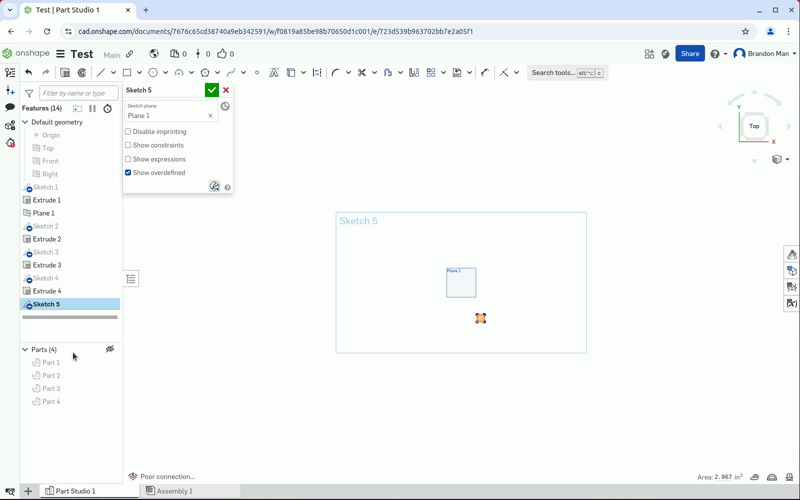
key(shift+e)
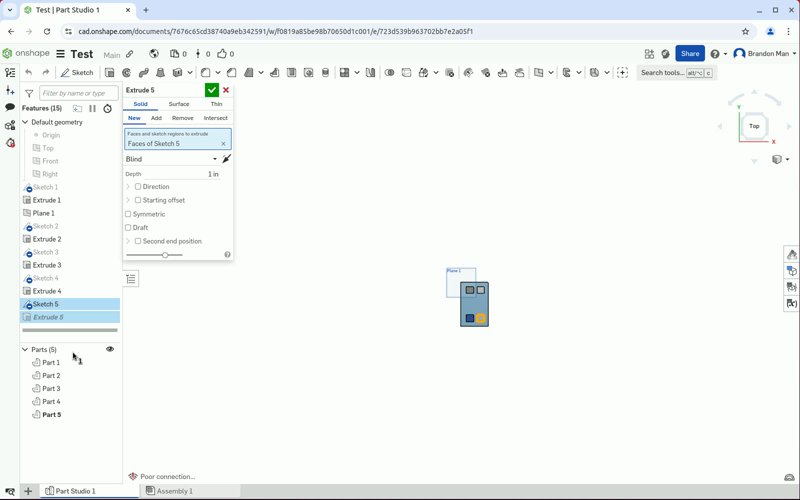
mouse_move(143, 106)
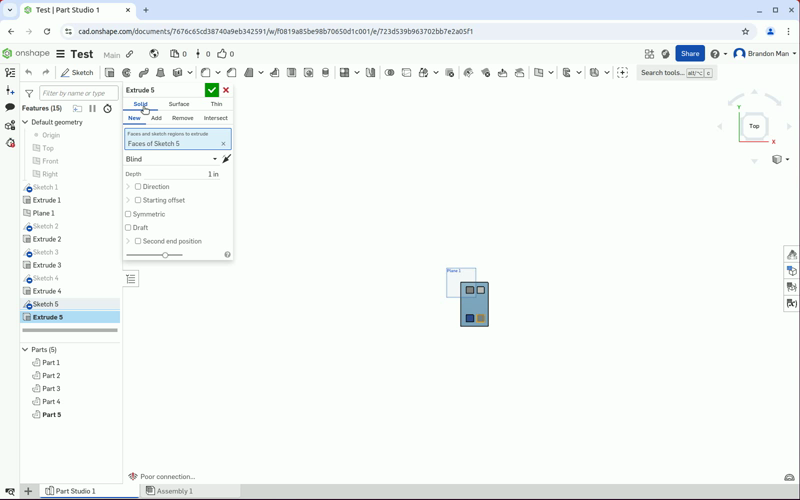
click(143, 106)
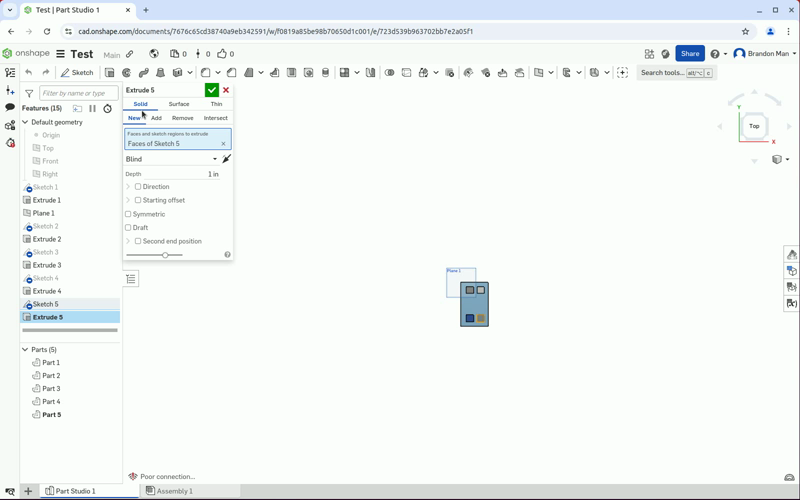
mouse_move(137, 120)
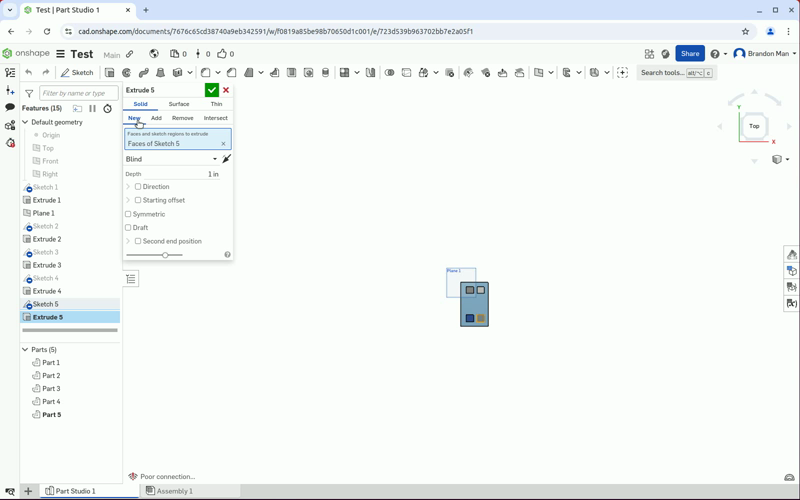
click(137, 120)
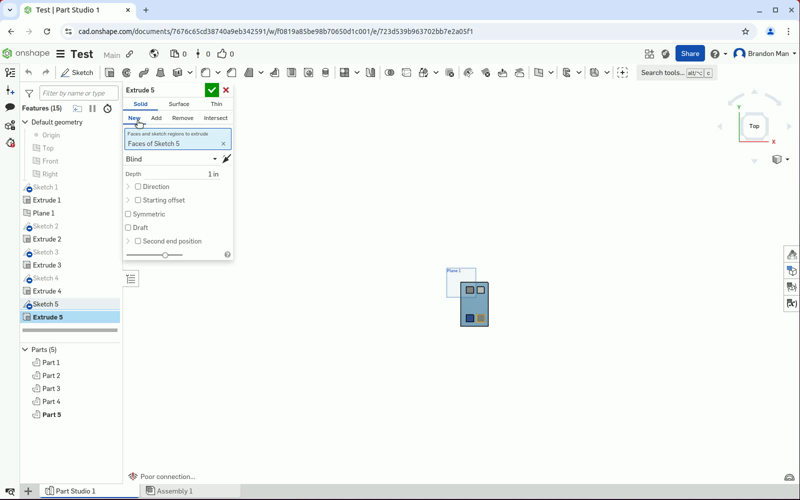
key(tab, 4)
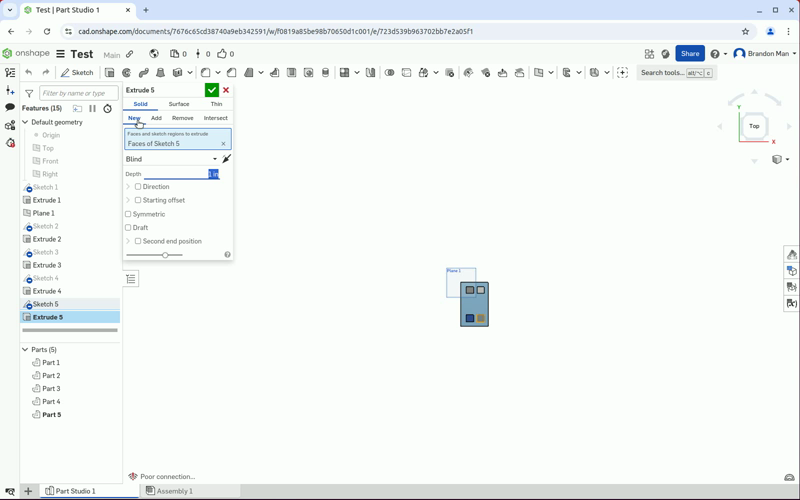
text(22.627)
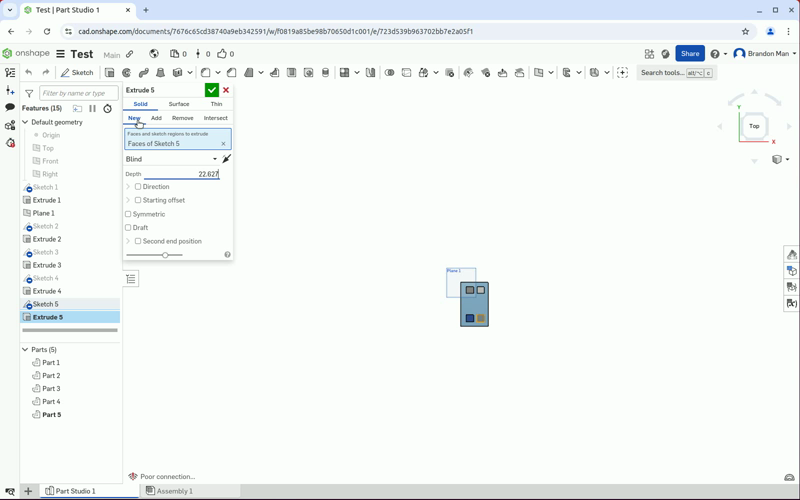
key(enter)
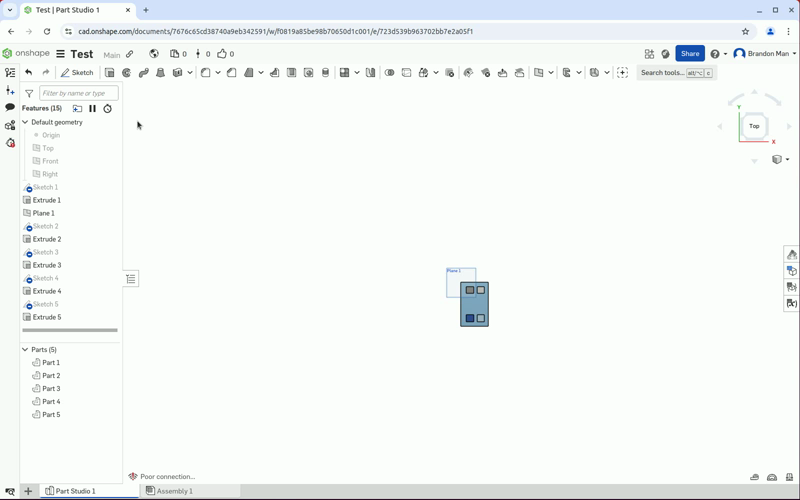
key(shift+h)
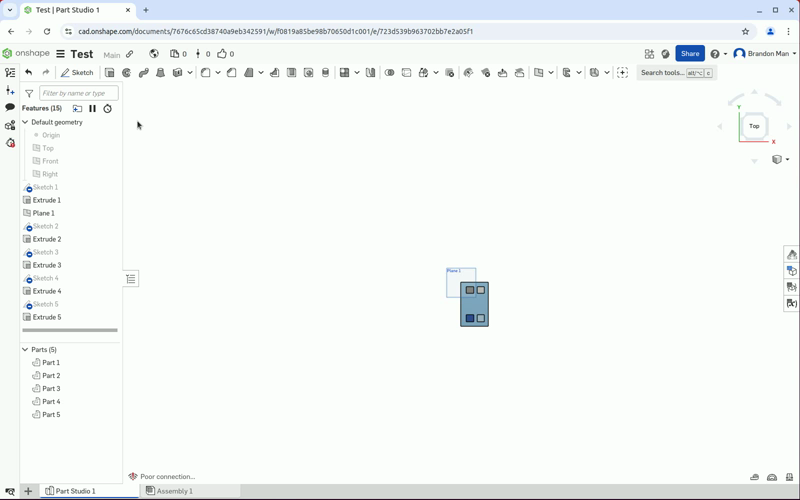
key(shift+h)
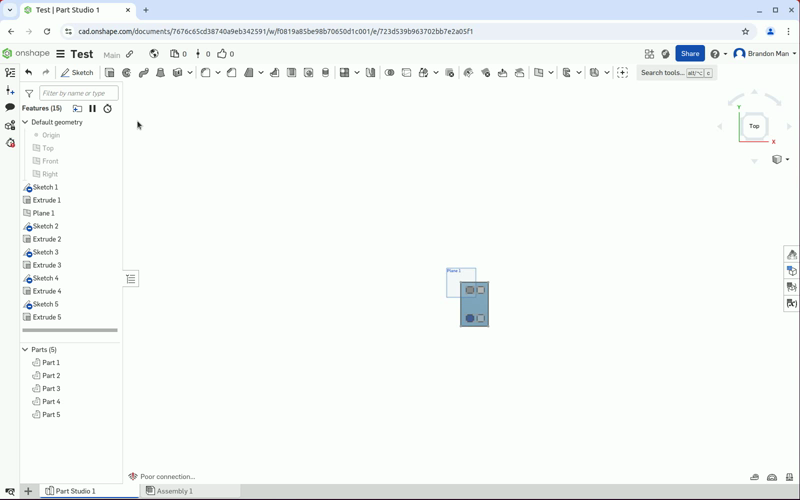
key(shift+7)
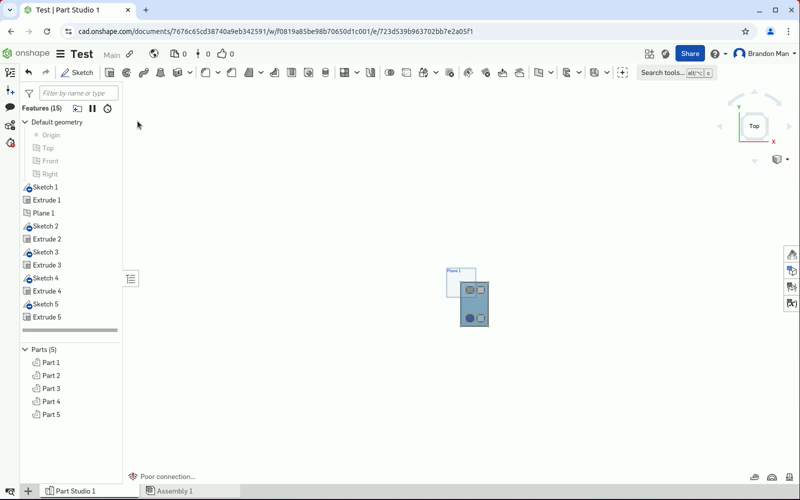
key(up, 3)
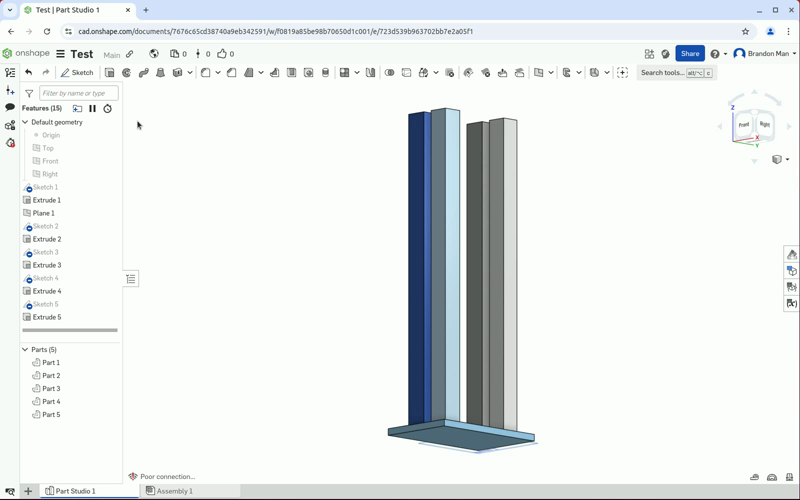
key(left, 3)
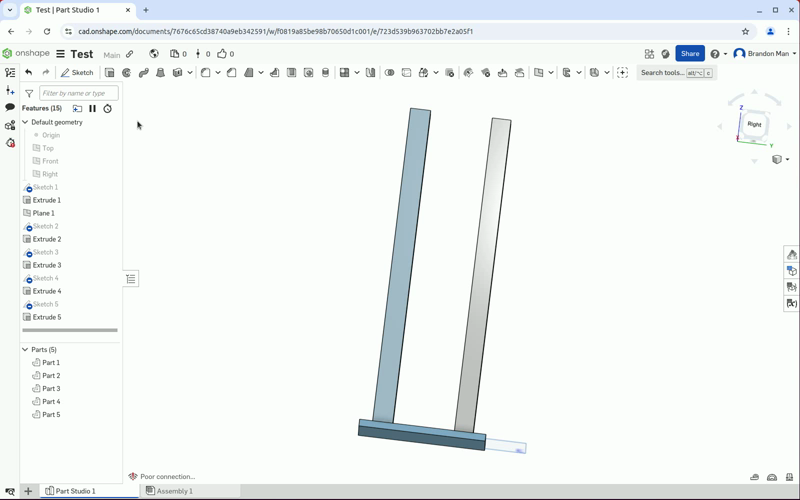
key(right, 3)
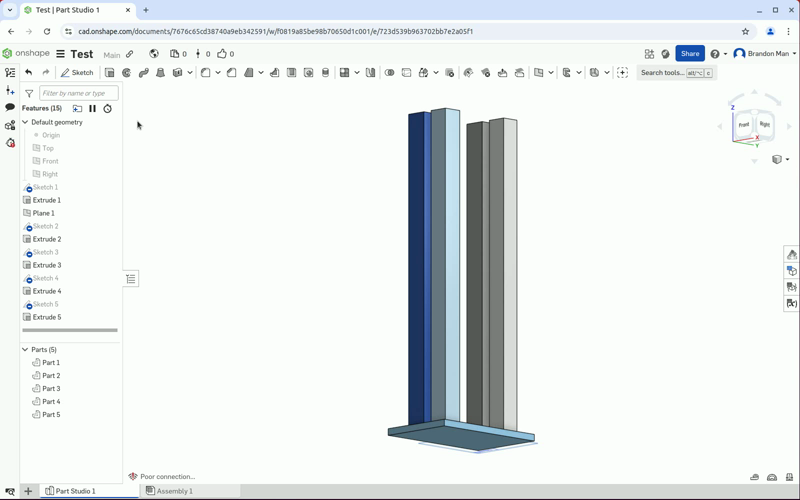
key(down, 3)
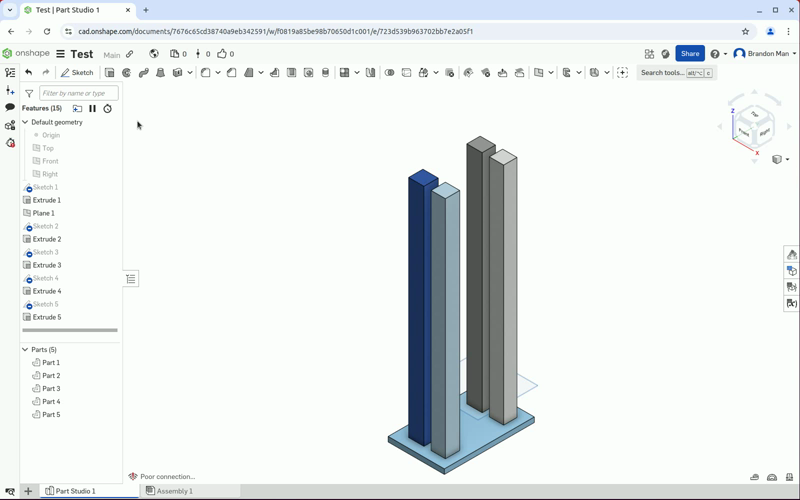
mouse_move(73, 189)
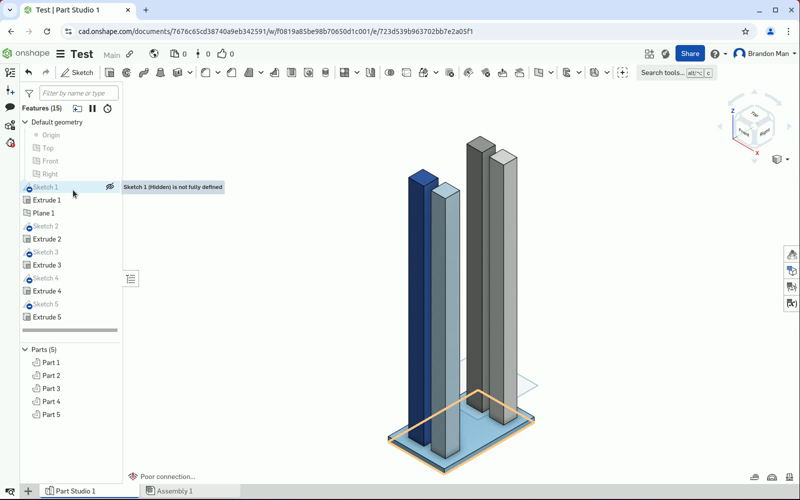
click(73, 189)